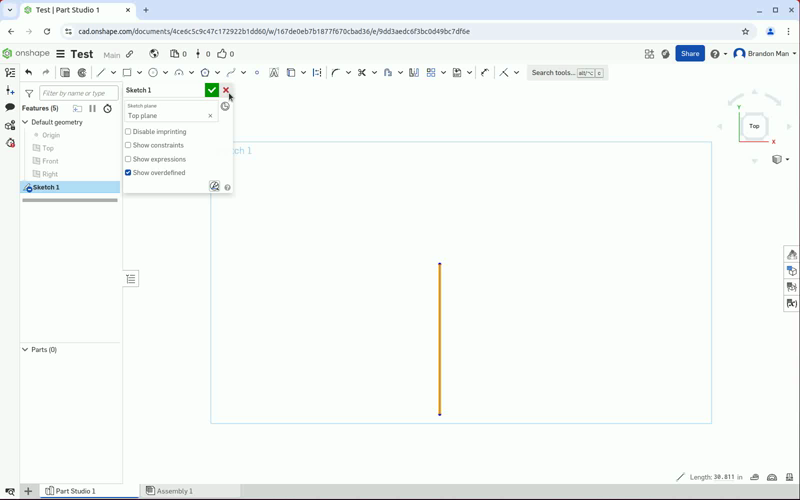
key(shift+h)
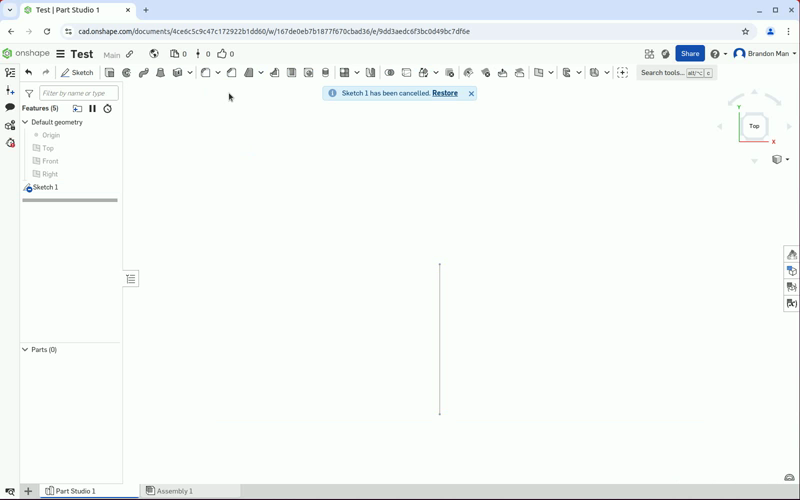
key(shift+s)
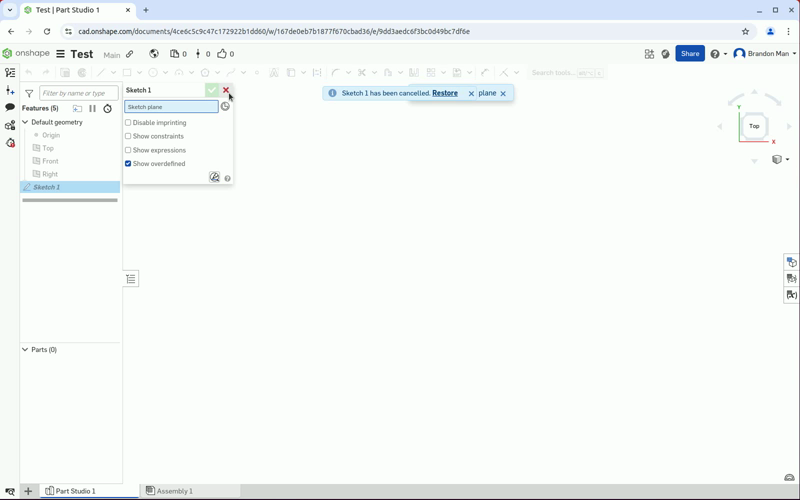
mouse_move(73, 150)
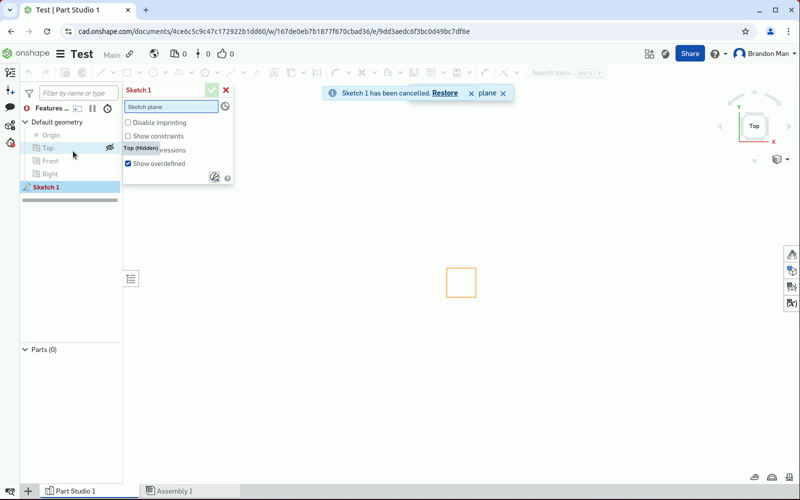
click(73, 150)
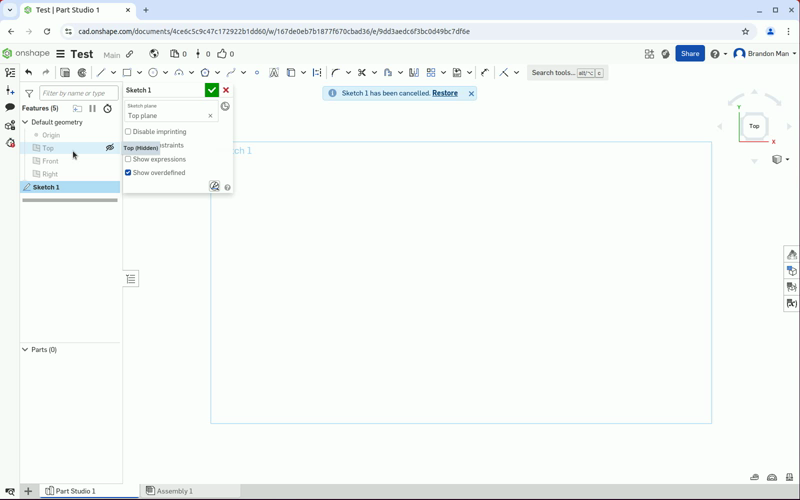
mouse_move(73, 352)
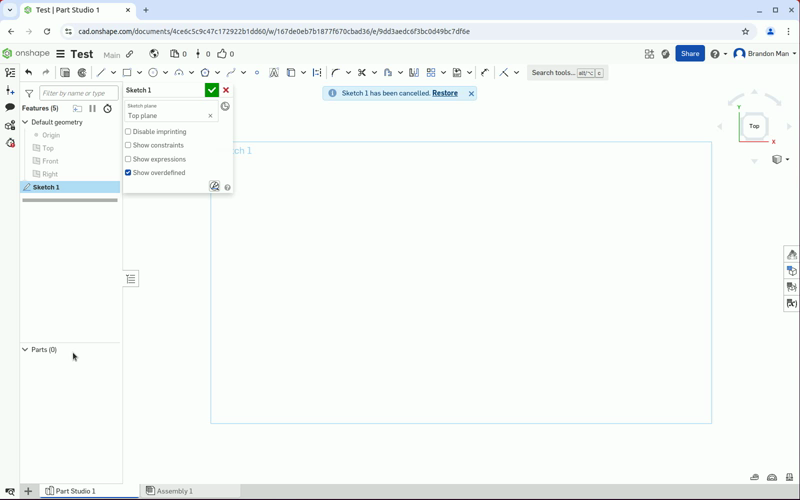
key(y)
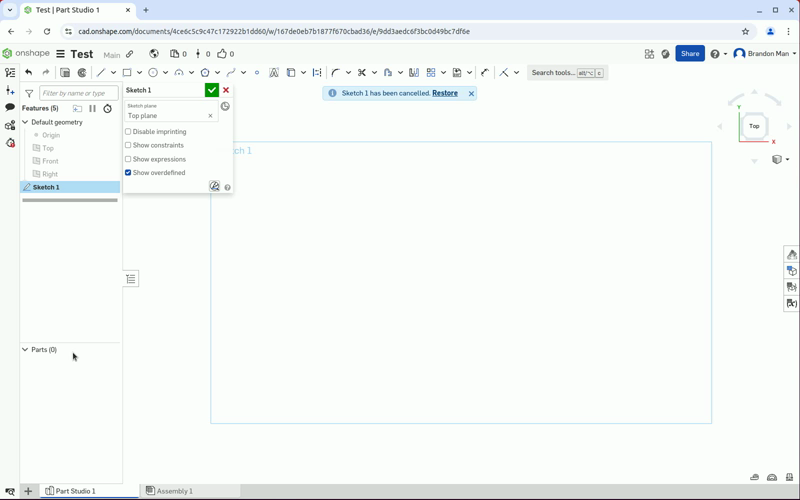
key(l)
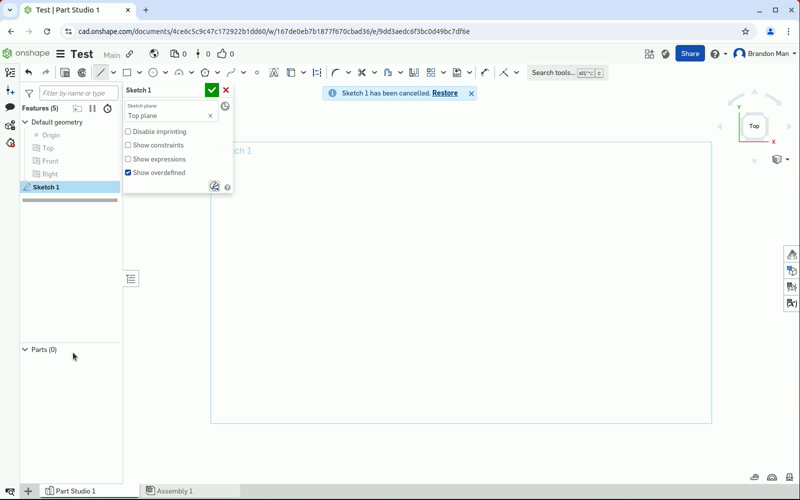
key_down(shift)
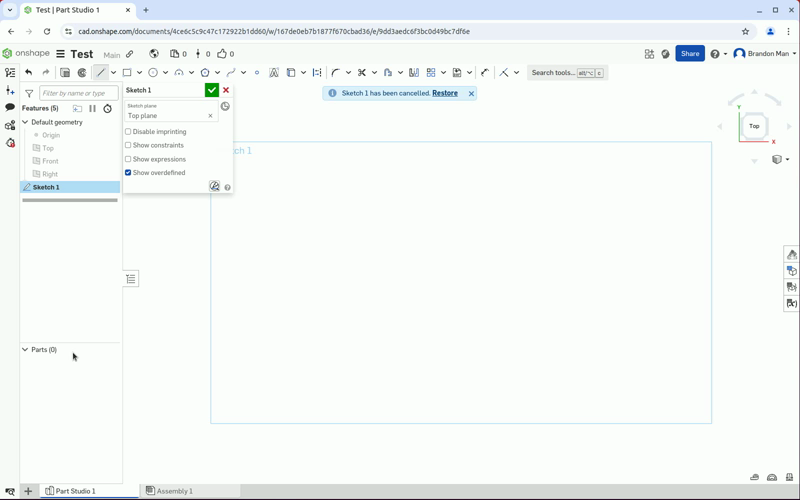
mouse_move(348, 305)
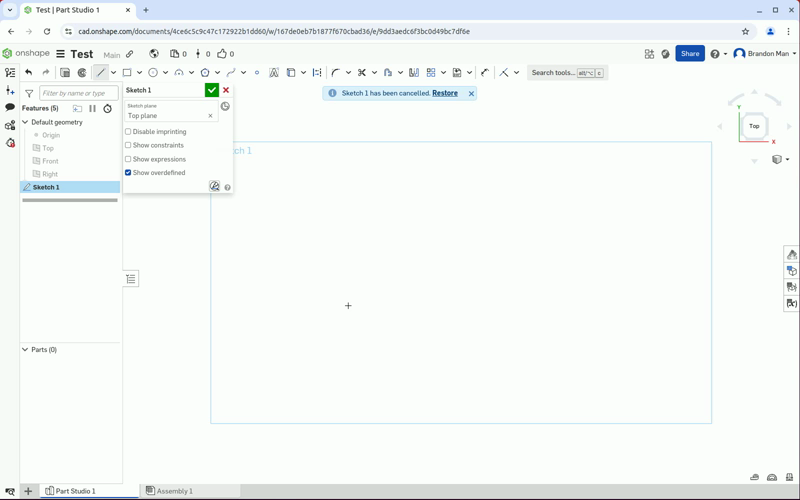
click(348, 305)
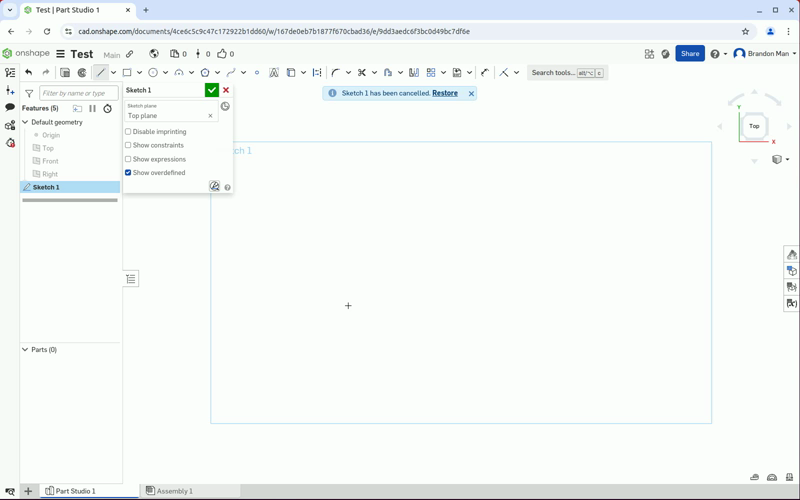
key_up(shift)
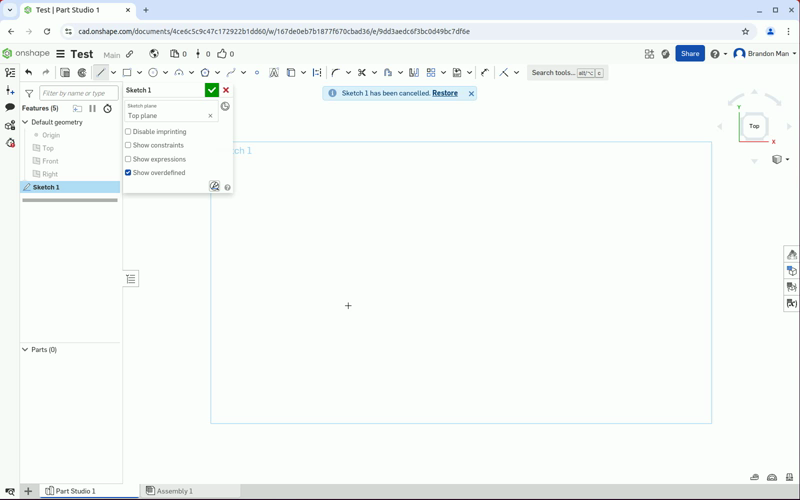
key_down(shift)
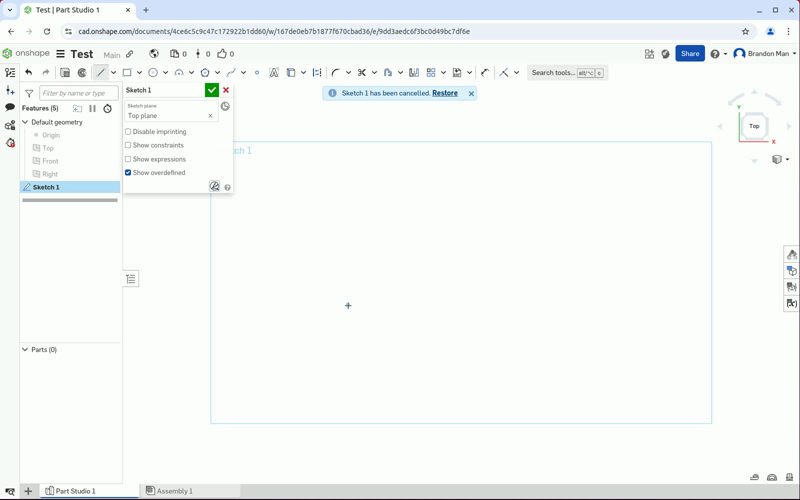
mouse_move(429, 305)
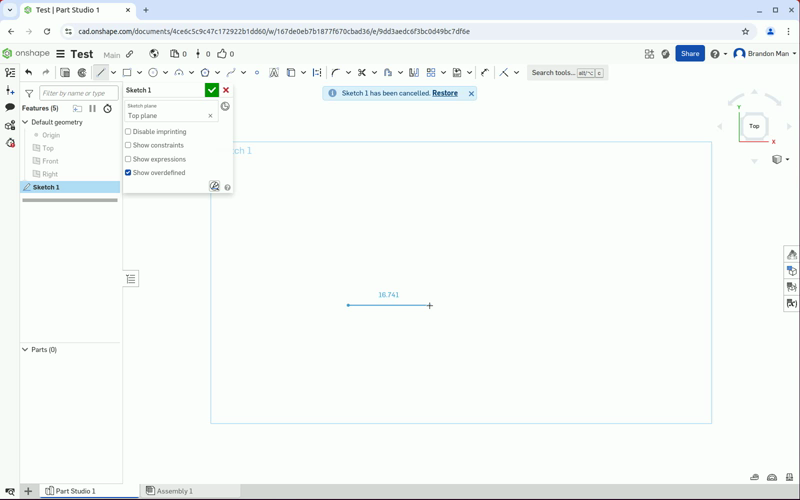
click(429, 305)
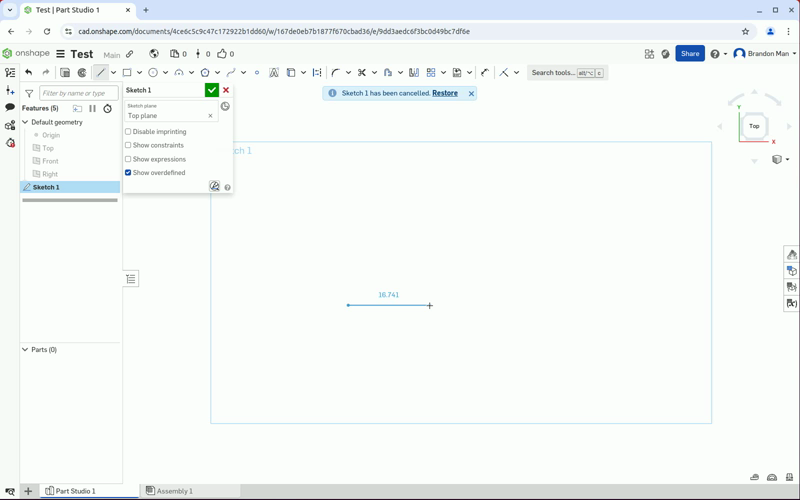
key_up(shift)
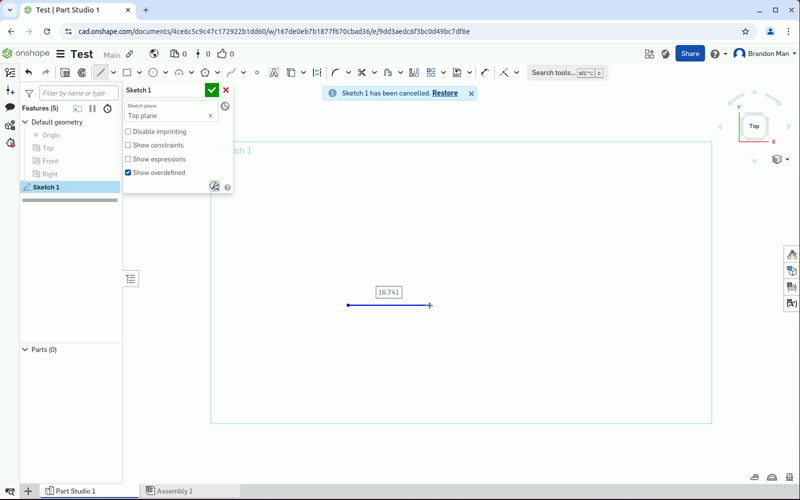
key_down(shift)
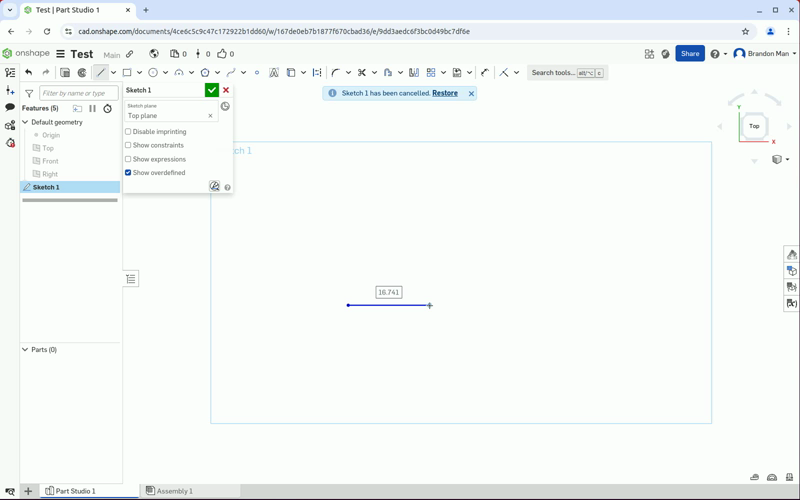
mouse_move(429, 223)
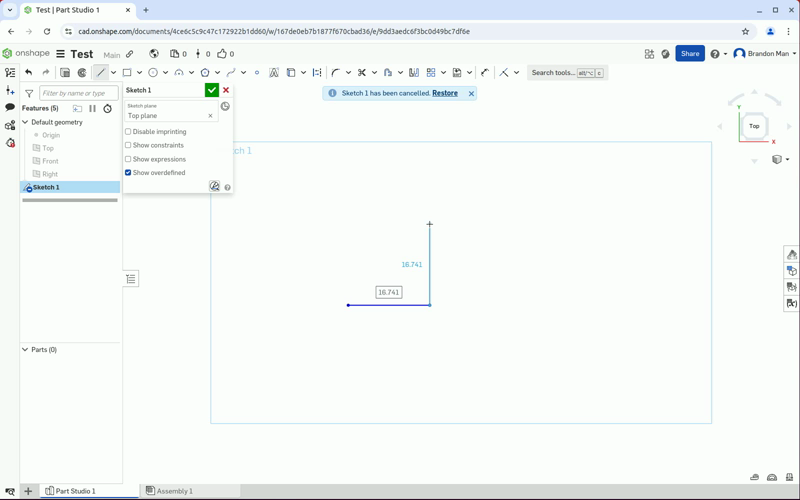
click(429, 223)
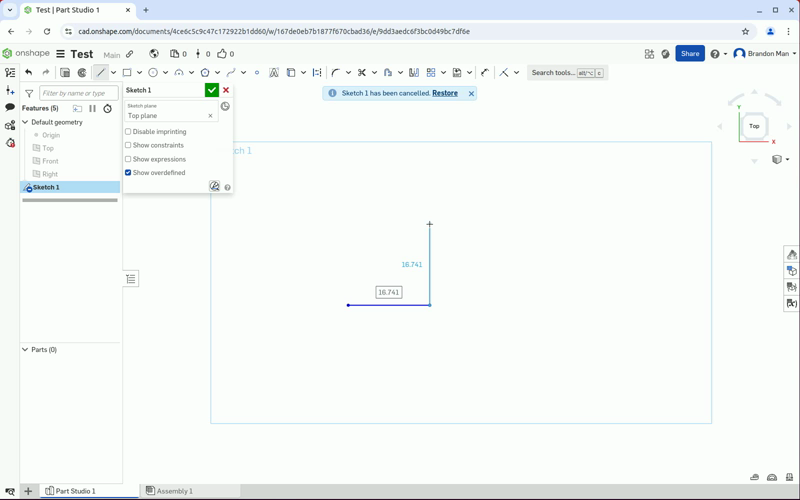
key_up(shift)
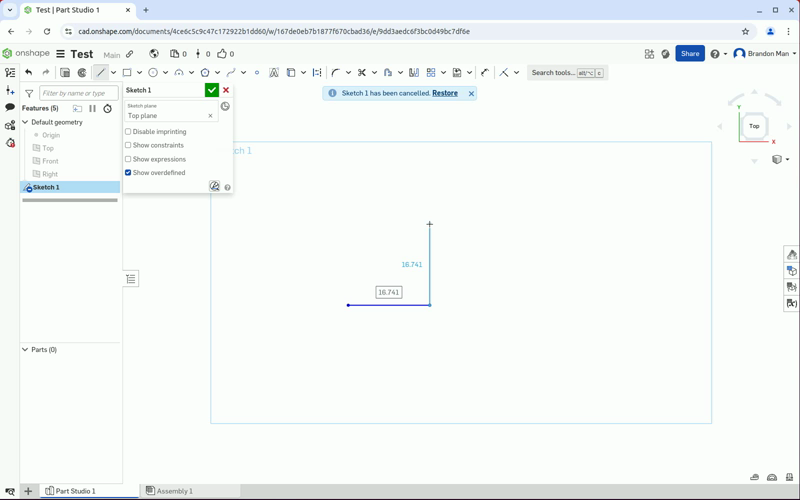
key_down(shift)
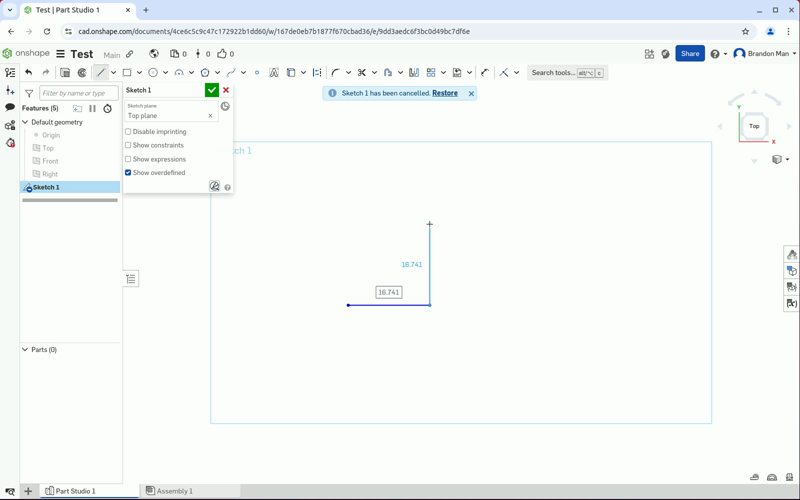
mouse_move(348, 223)
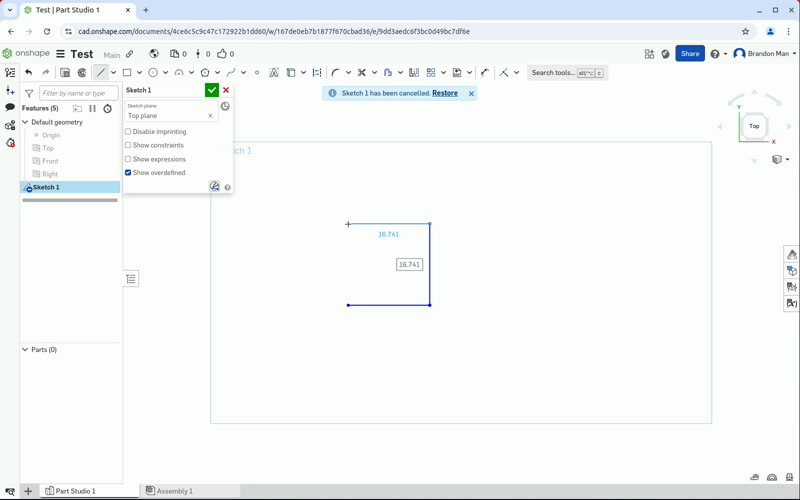
click(348, 223)
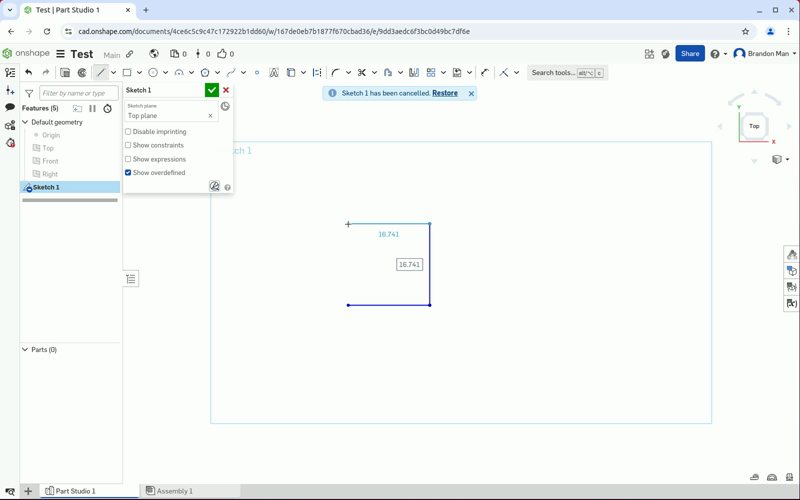
key_up(shift)
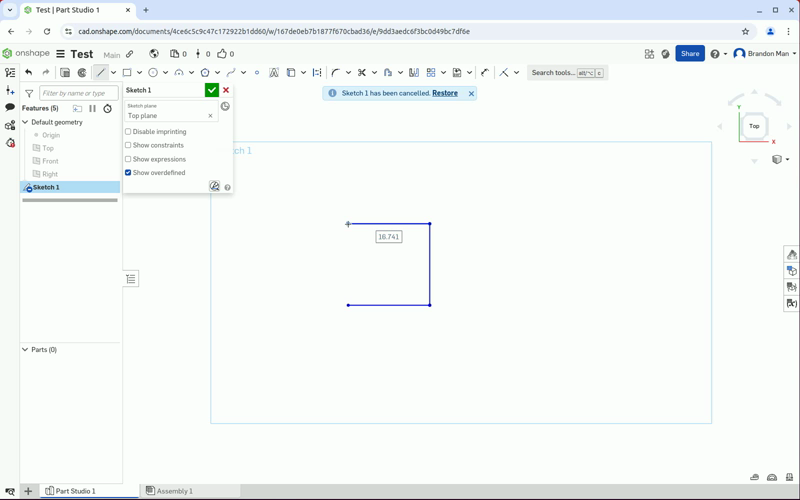
key_down(shift)
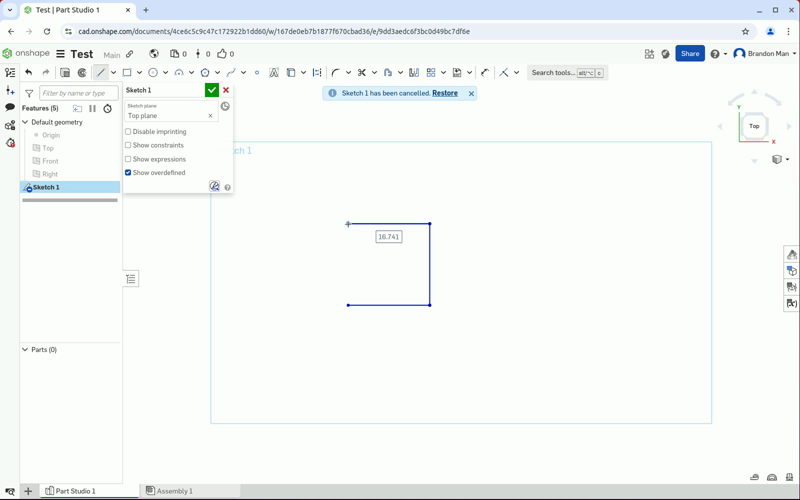
mouse_move(348, 305)
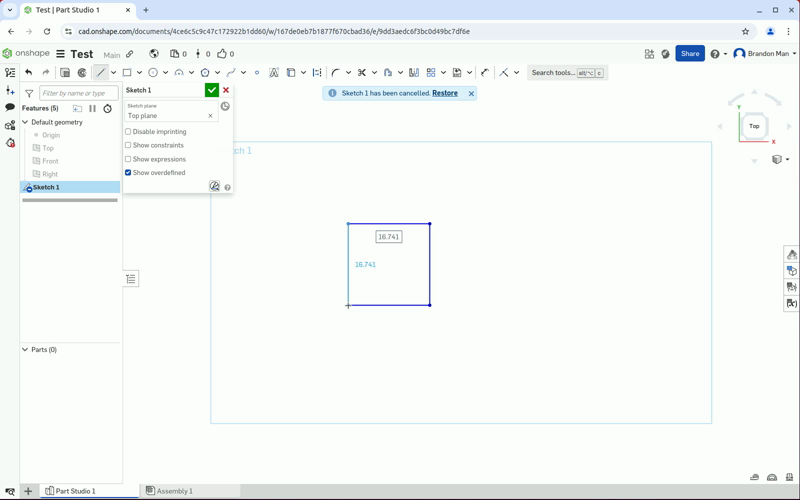
key_up(shift)
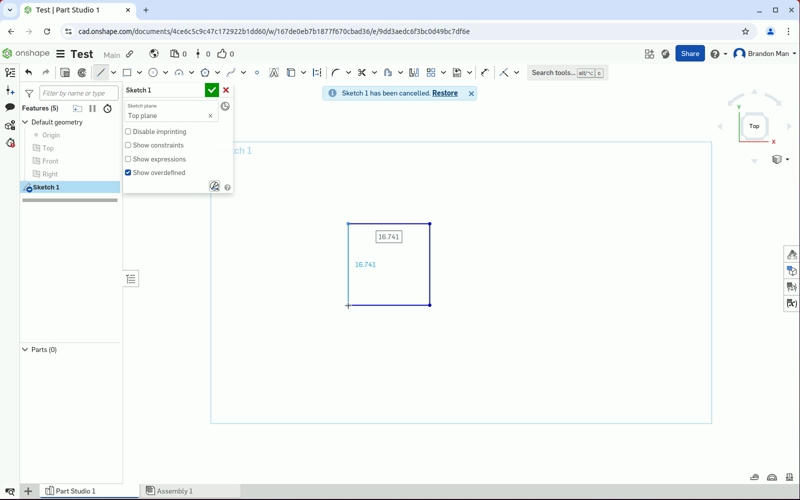
click(348, 305)
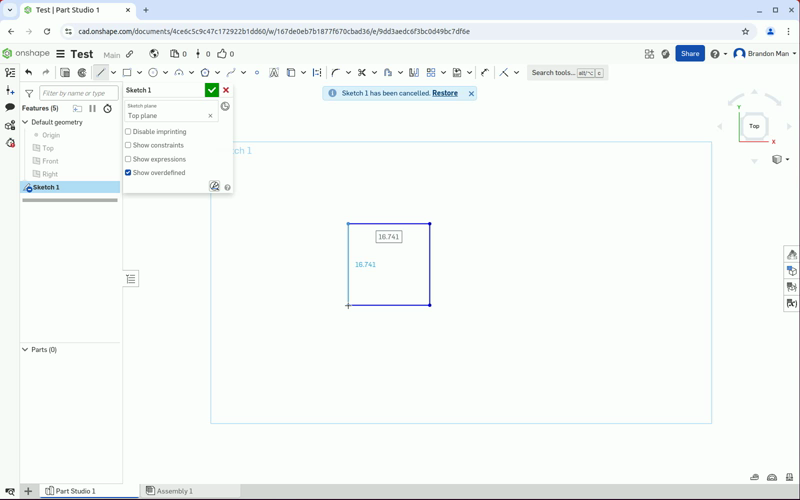
key(esc)
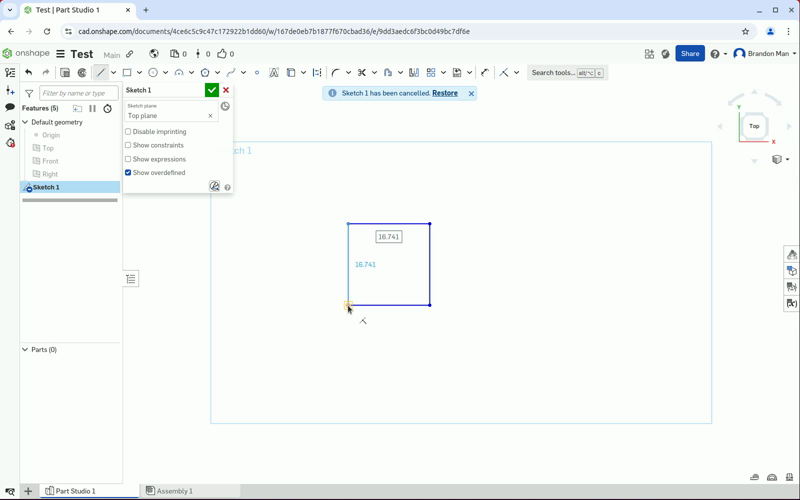
key(l)
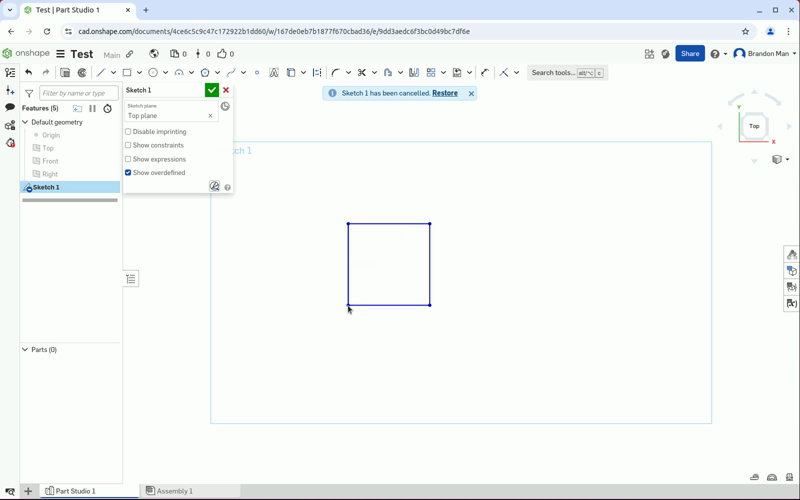
key_down(shift)
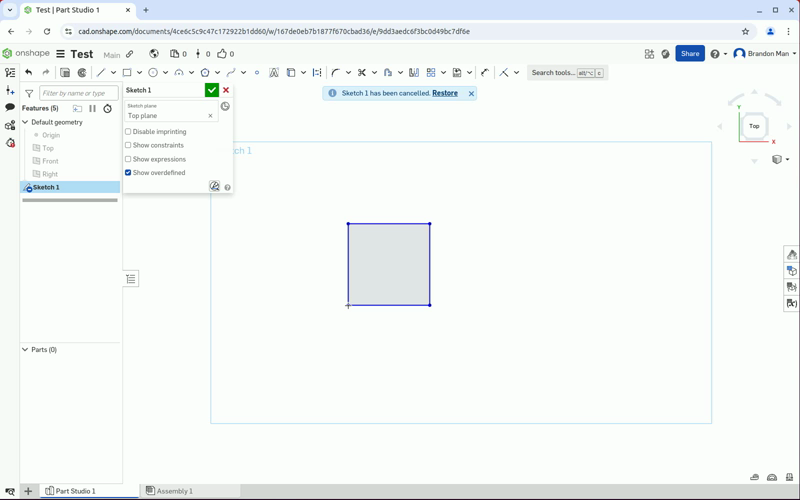
mouse_move(349, 304)
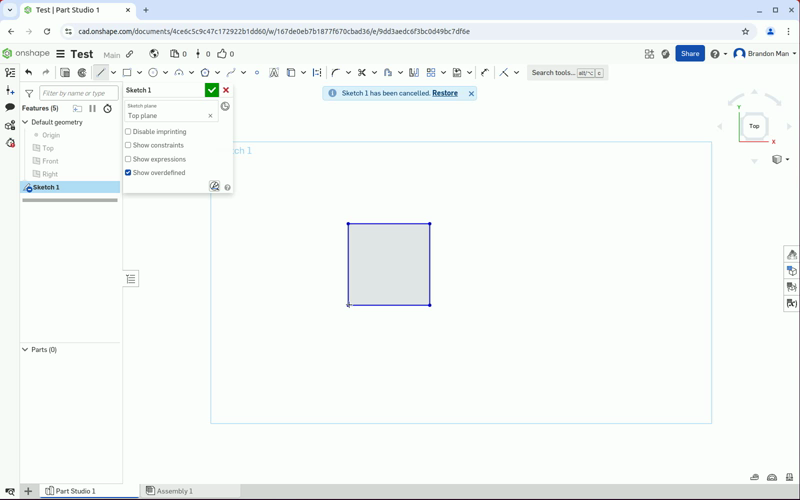
scroll(6)
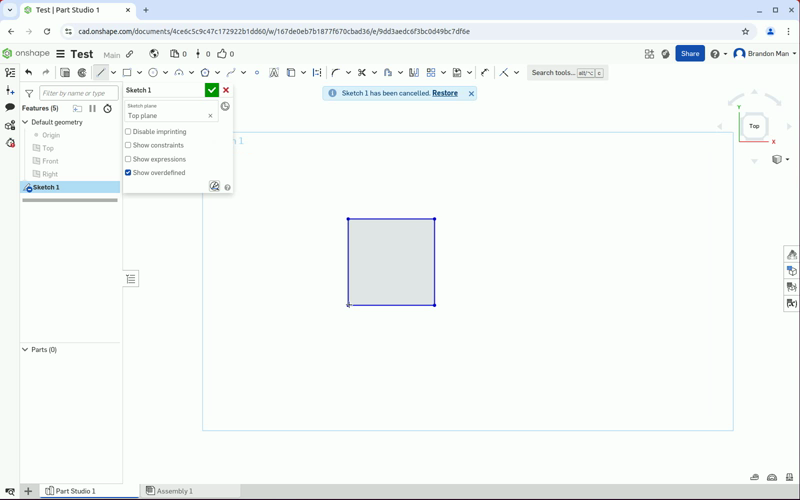
scroll(6)
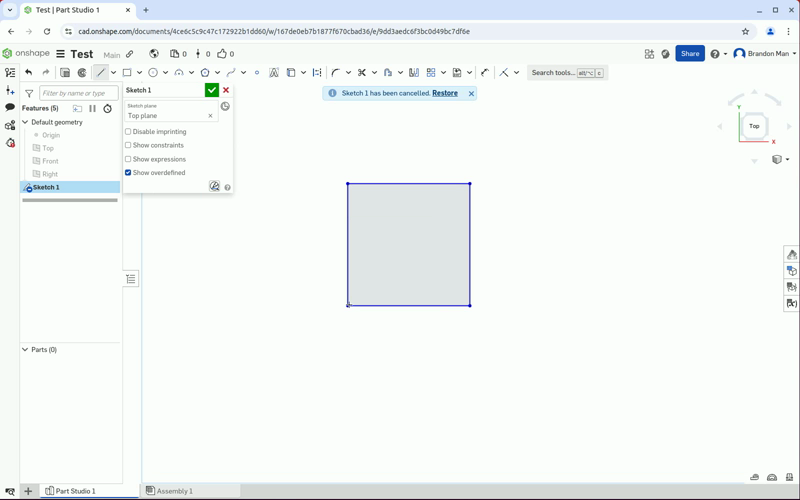
scroll(6)
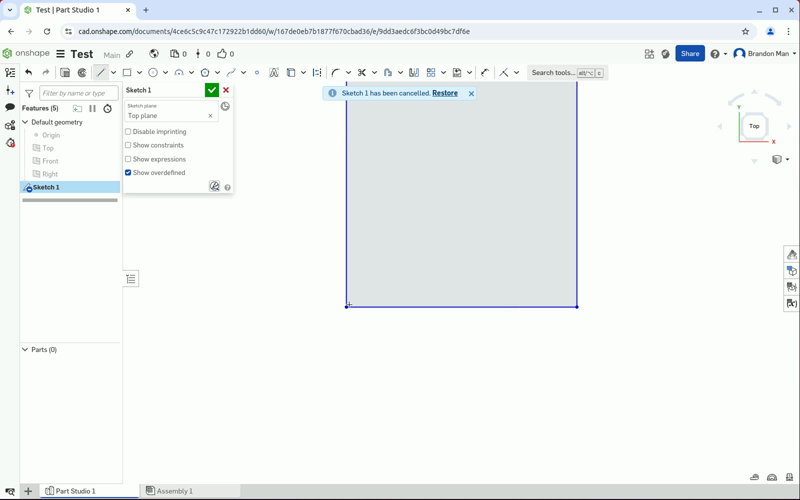
scroll(6)
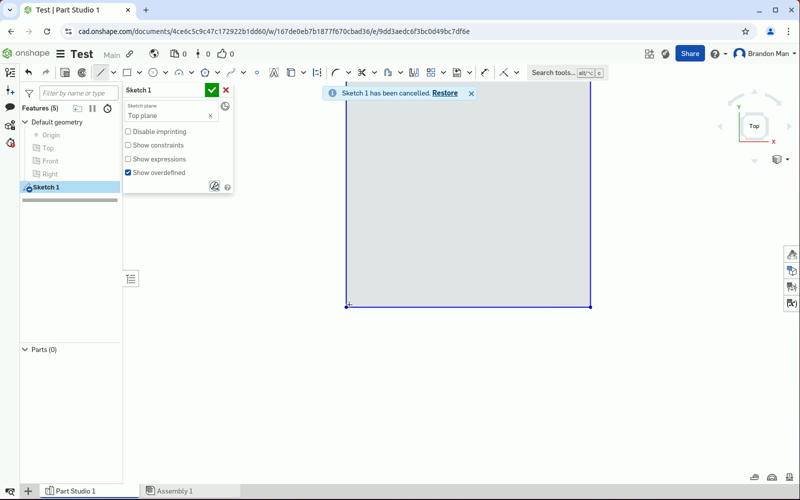
scroll(6)
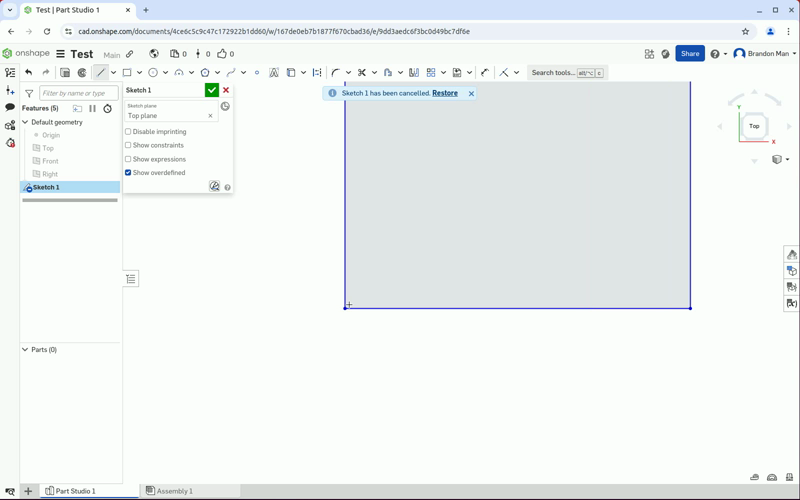
scroll(6)
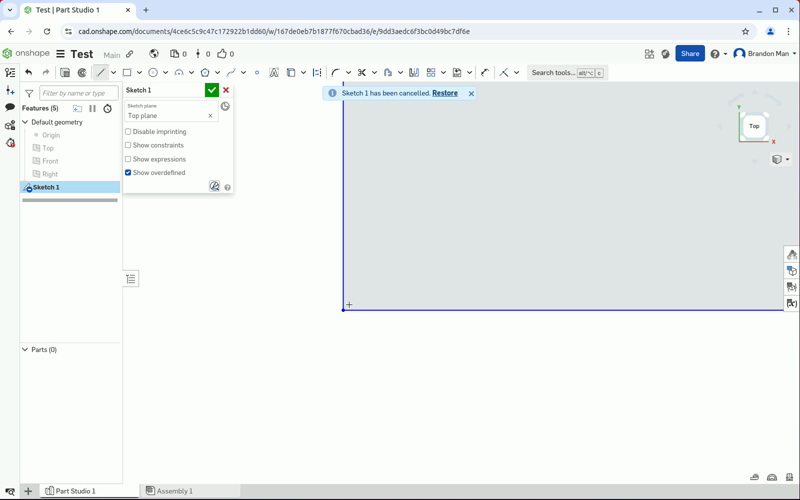
scroll(6)
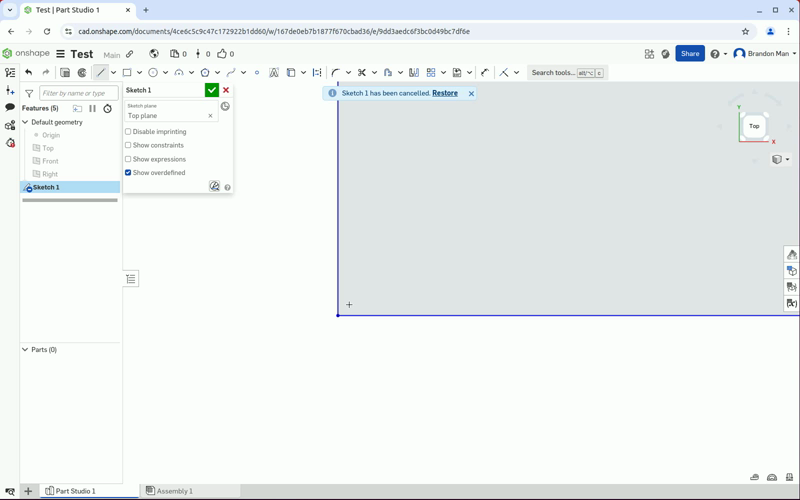
click(349, 304)
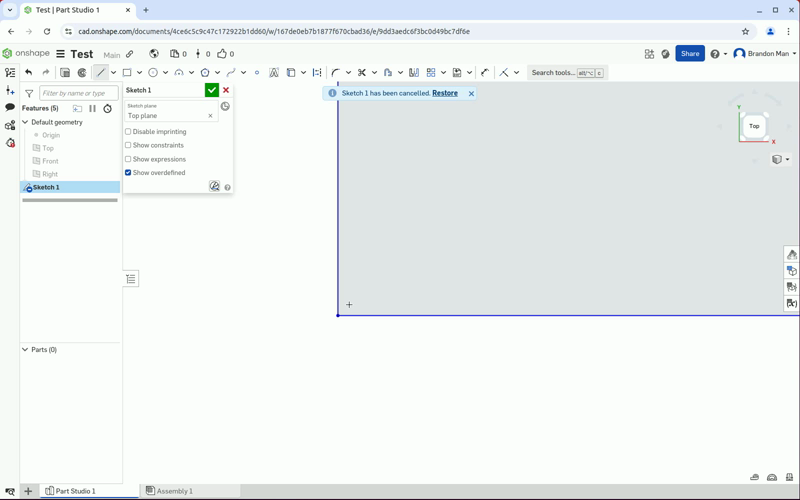
scroll(-6)
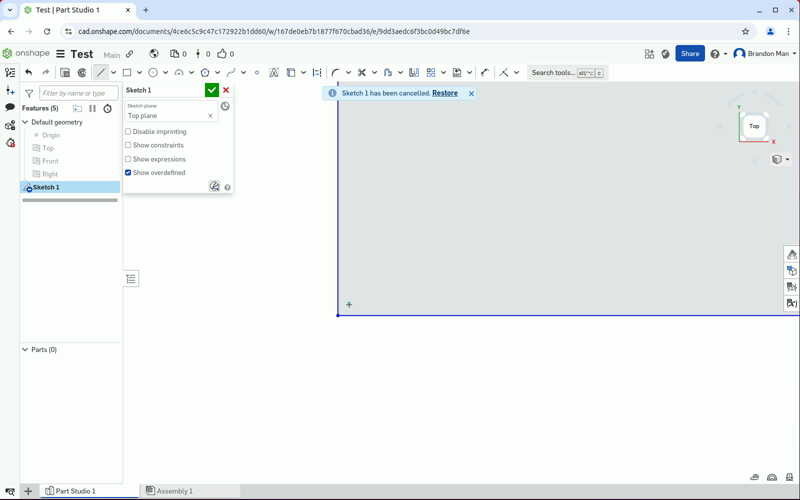
scroll(-6)
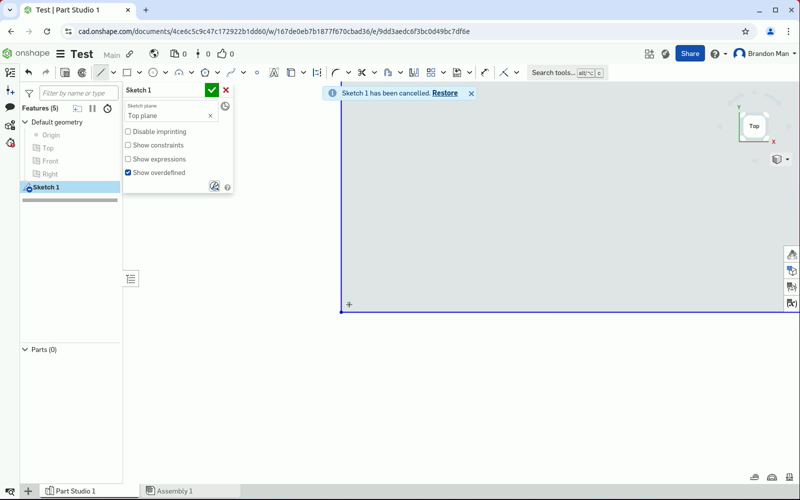
scroll(-6)
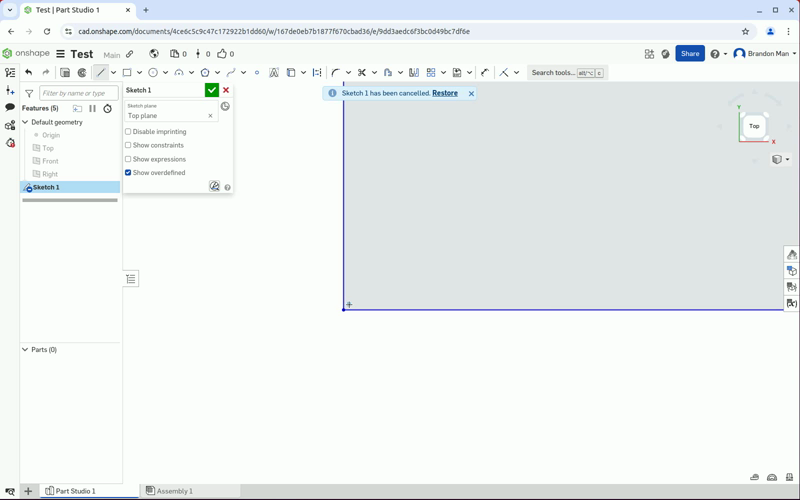
scroll(-6)
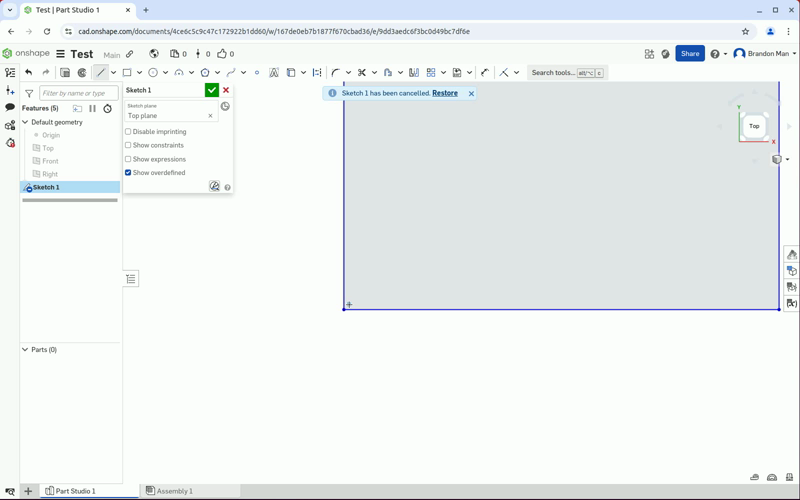
scroll(-6)
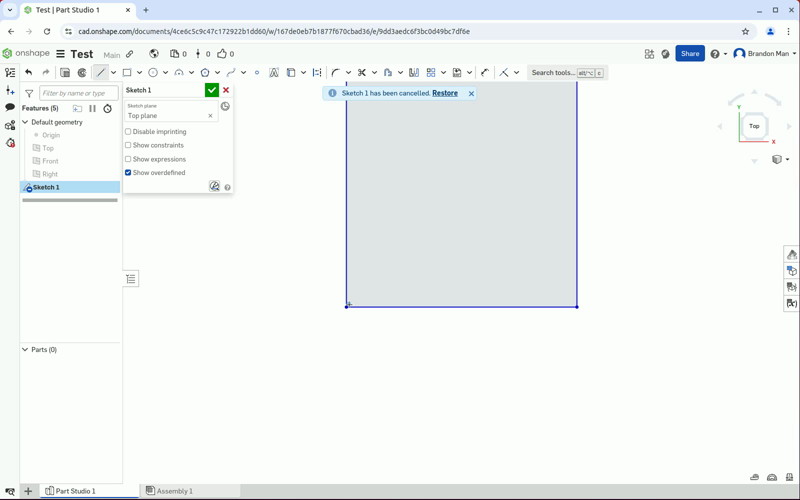
scroll(-6)
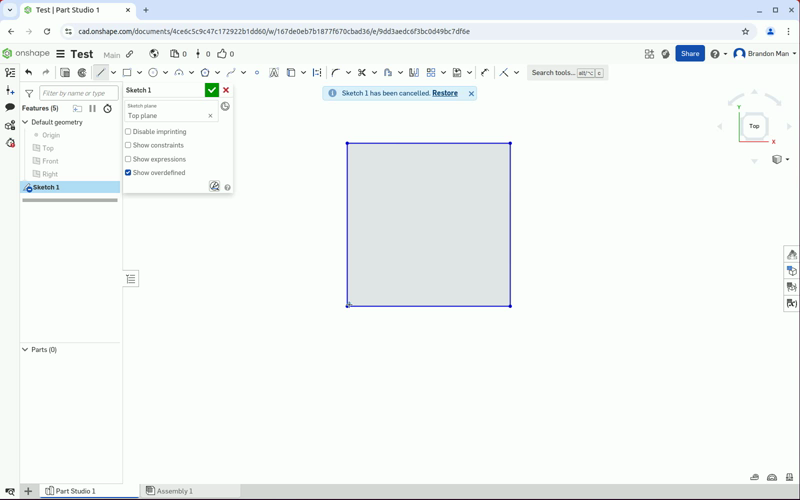
scroll(-6)
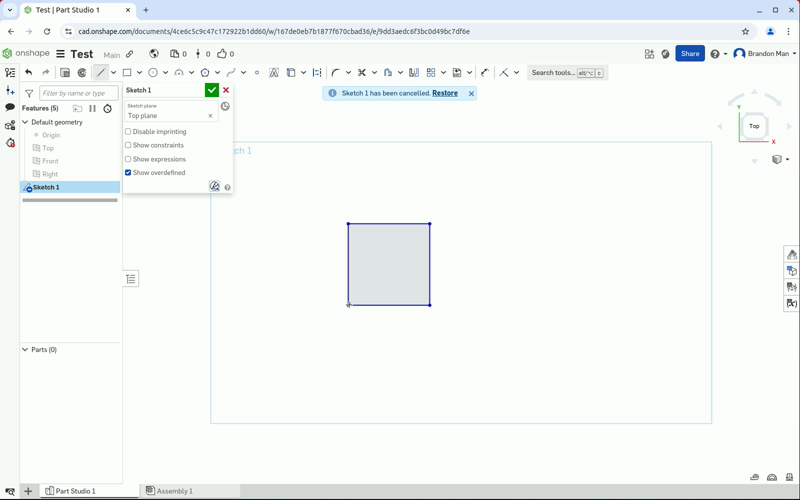
key_up(shift)
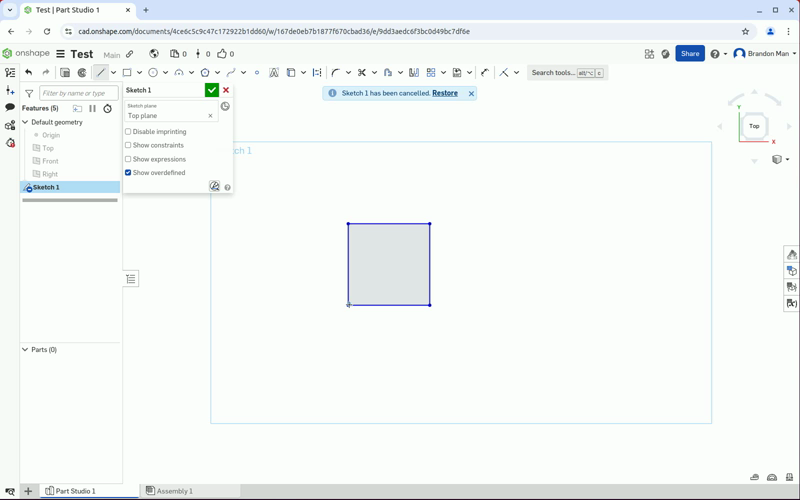
key_down(shift)
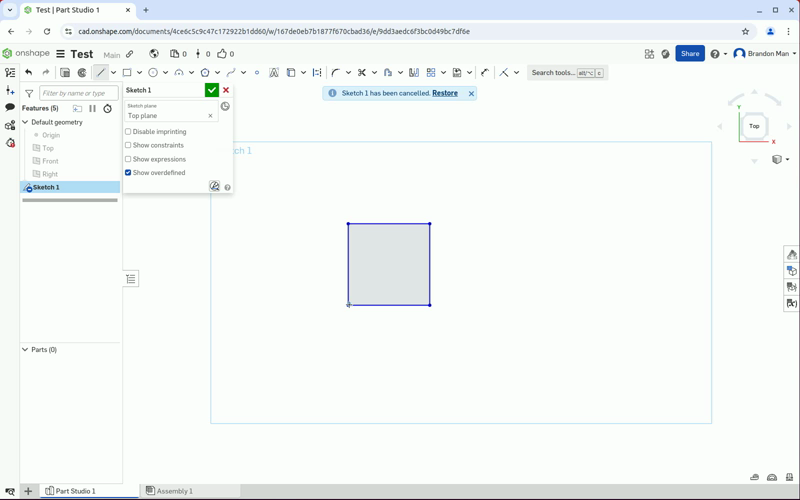
mouse_move(428, 304)
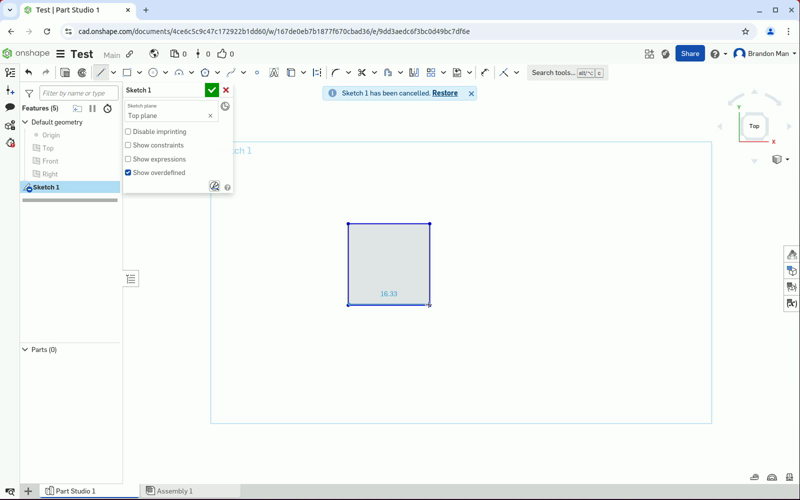
scroll(6)
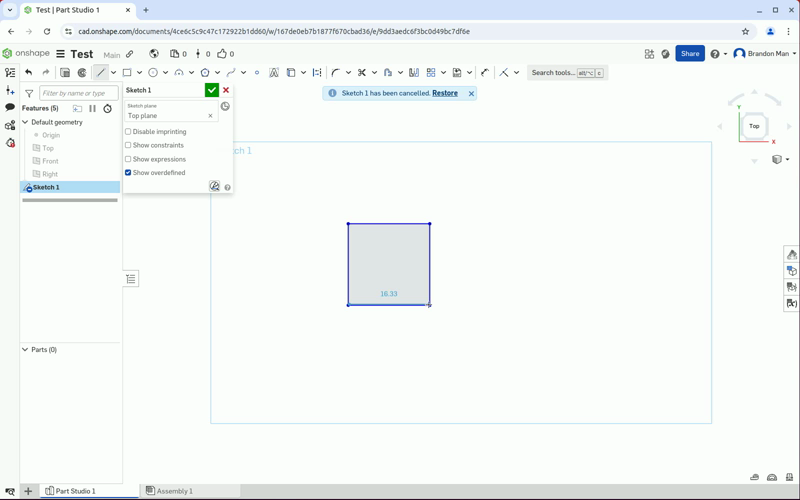
scroll(6)
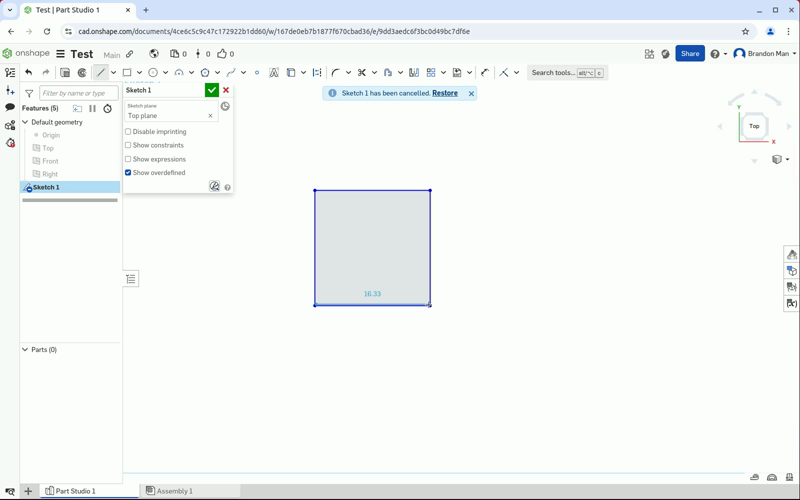
scroll(6)
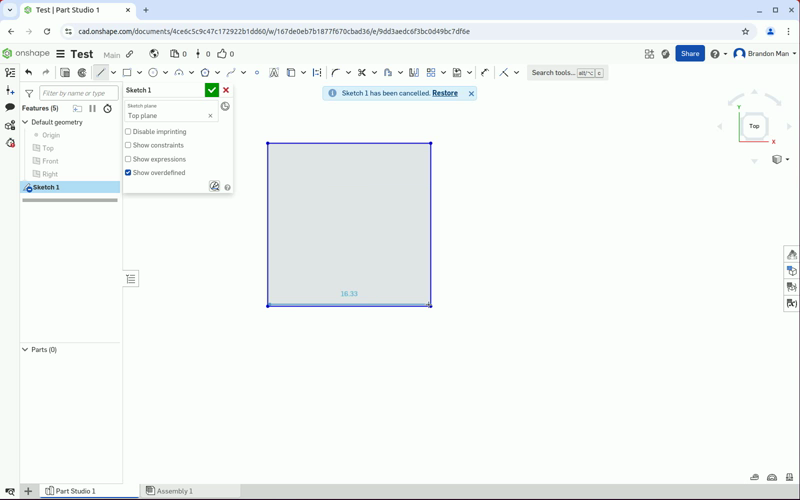
scroll(6)
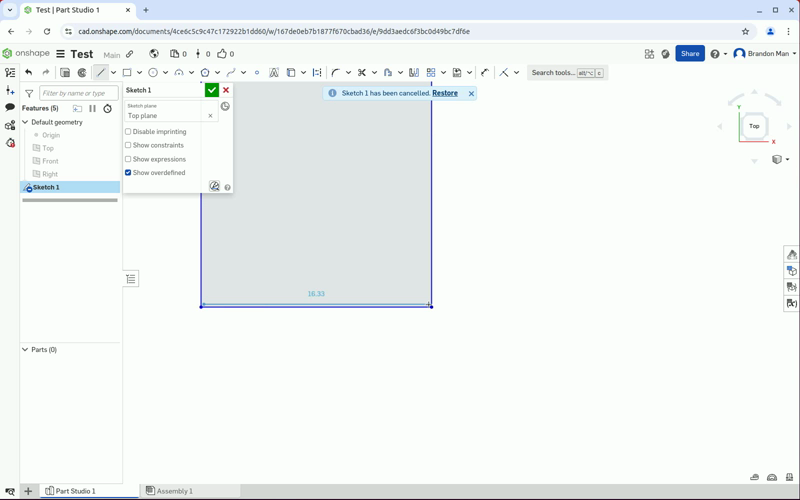
scroll(6)
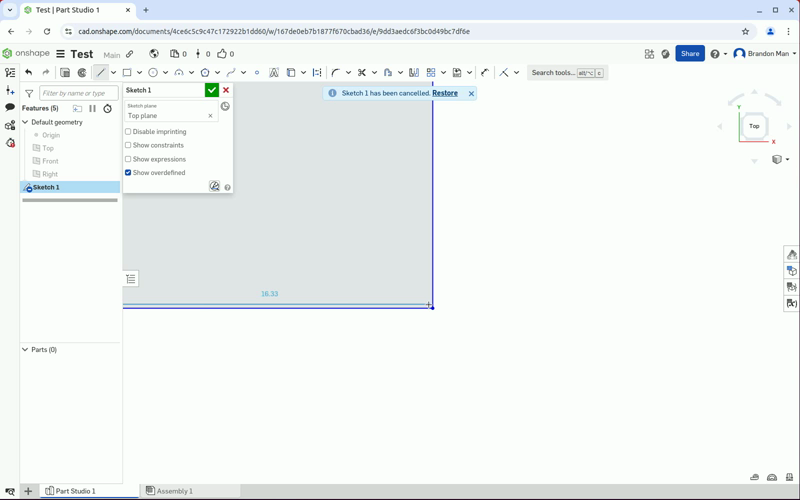
scroll(6)
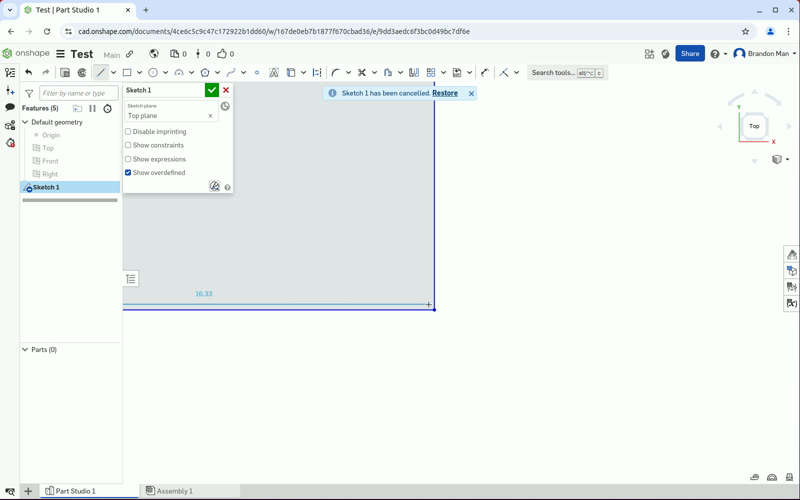
scroll(6)
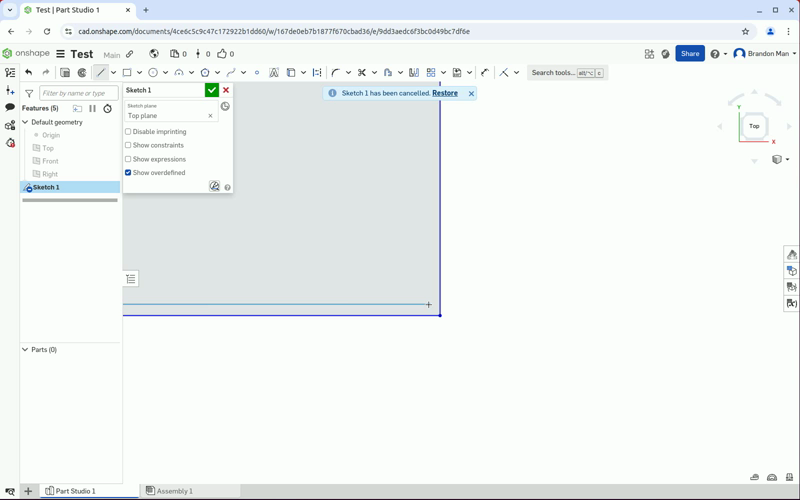
click(428, 304)
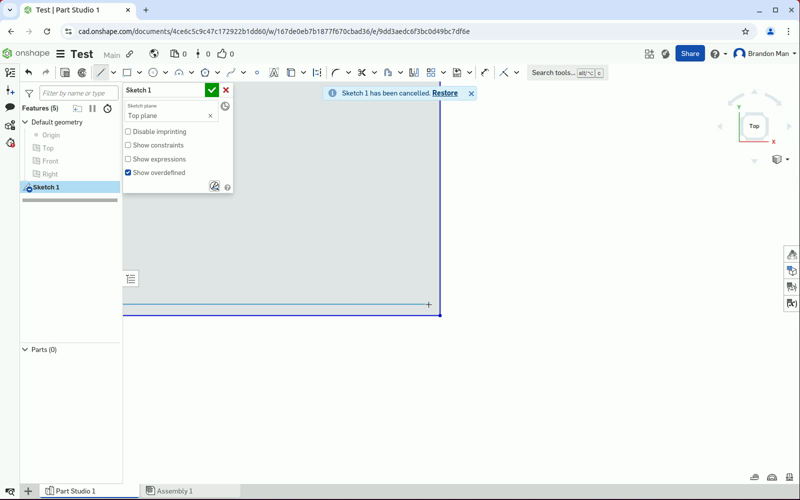
scroll(-6)
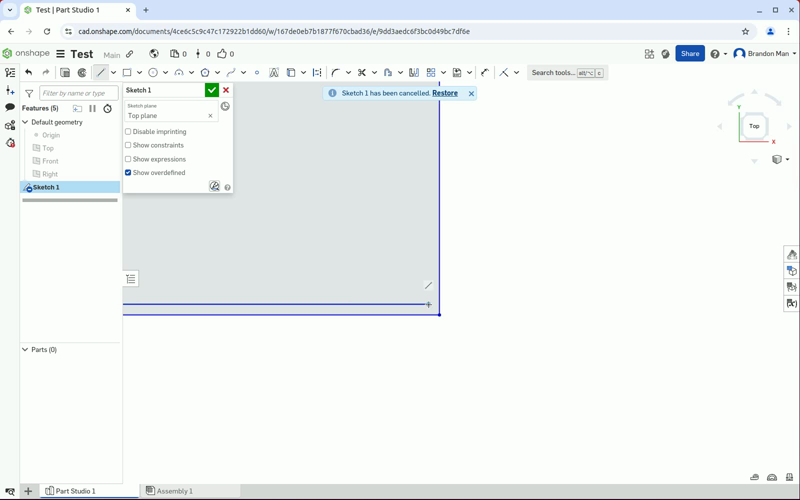
scroll(-6)
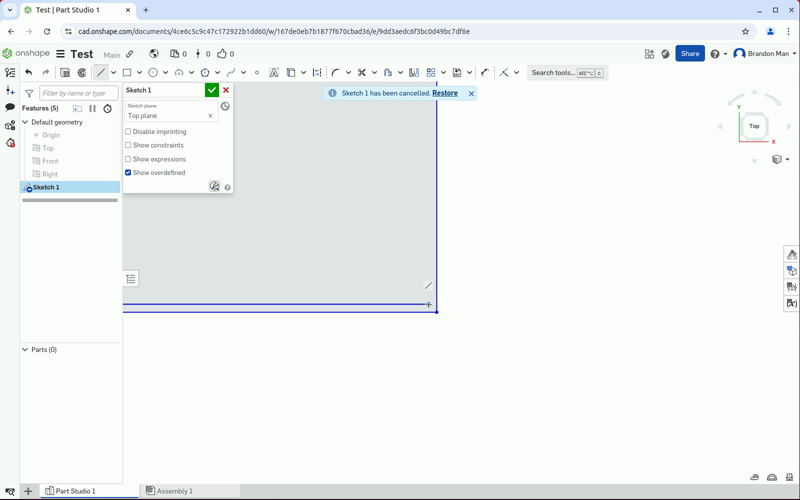
scroll(-6)
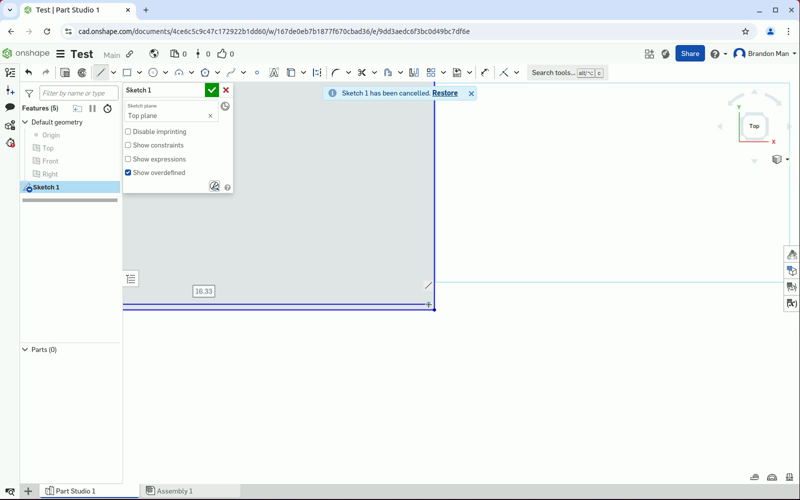
scroll(-6)
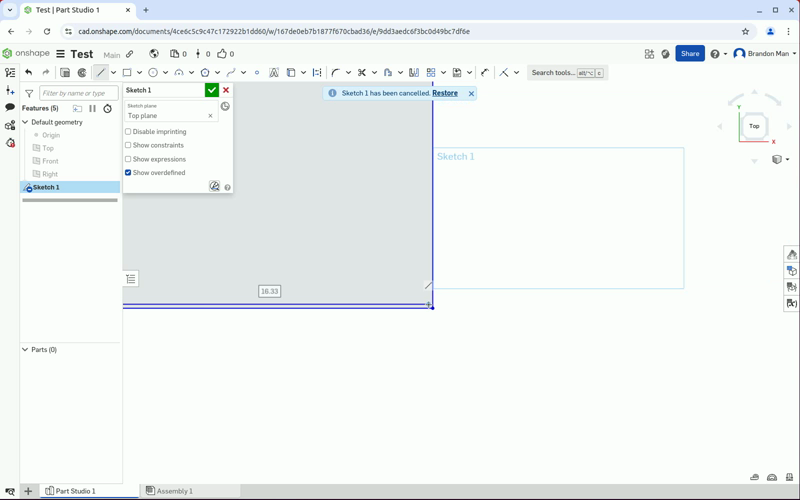
scroll(-6)
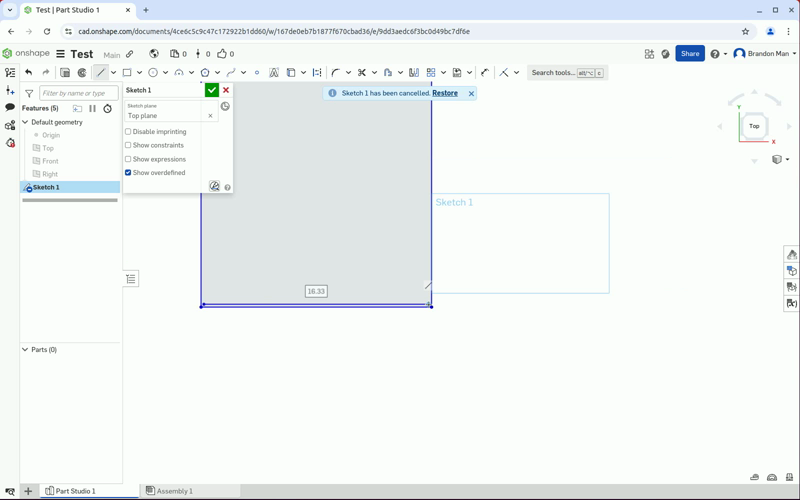
scroll(-6)
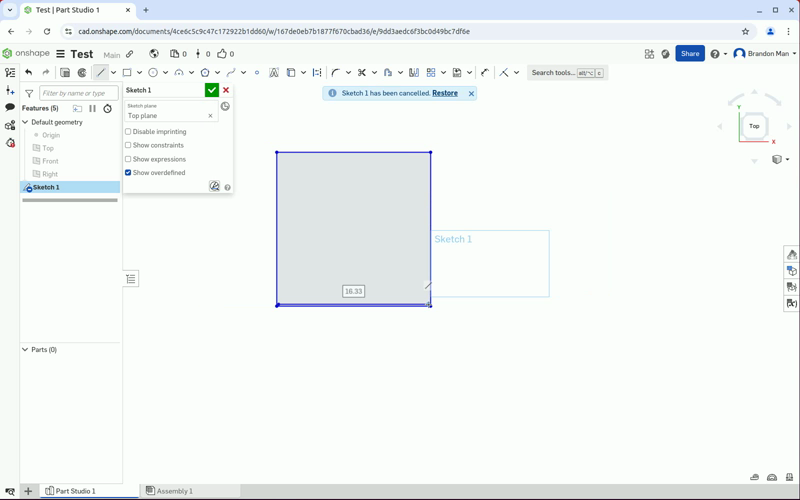
scroll(-6)
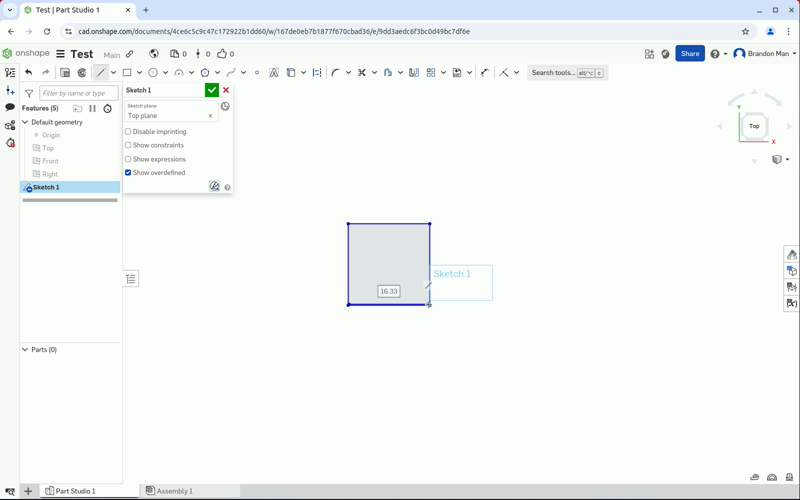
key_up(shift)
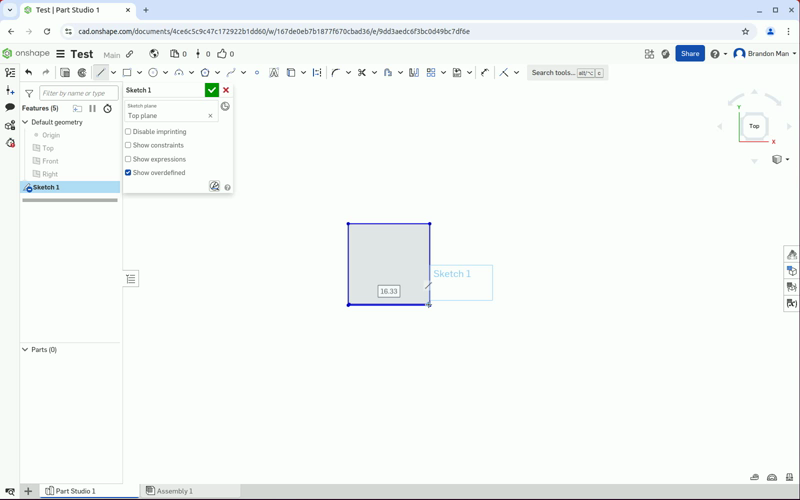
key_down(shift)
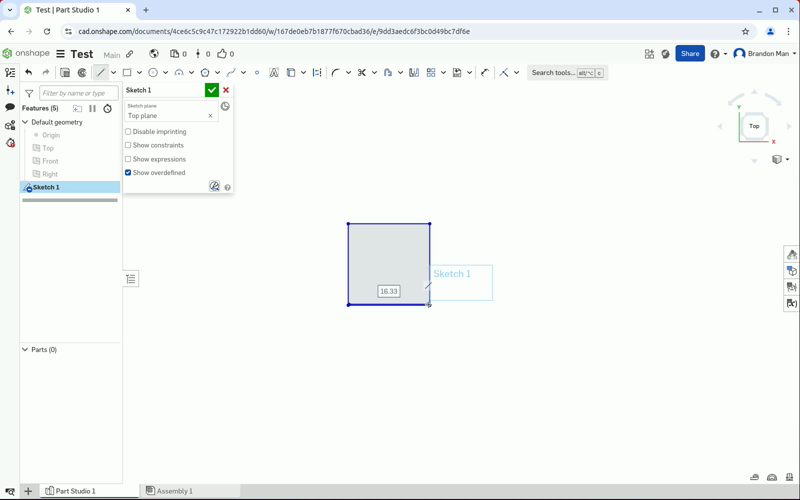
mouse_move(428, 224)
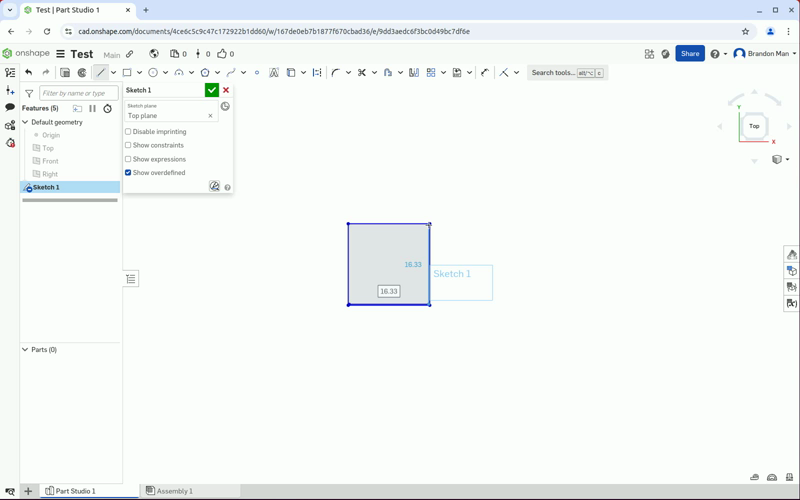
scroll(6)
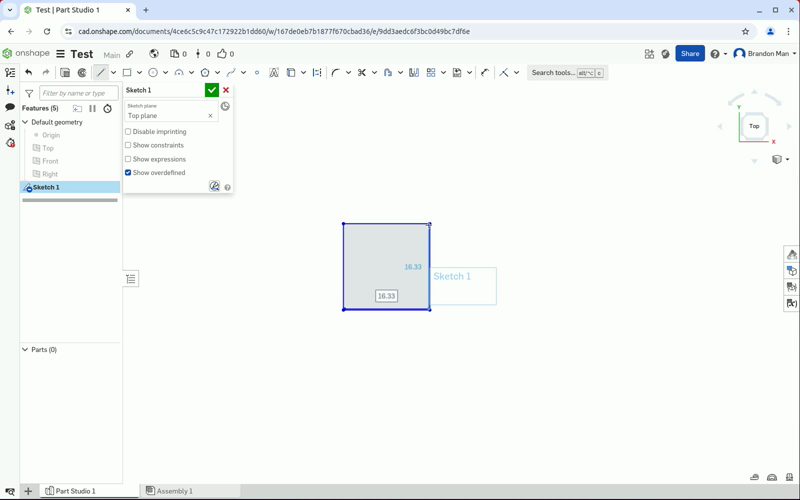
scroll(6)
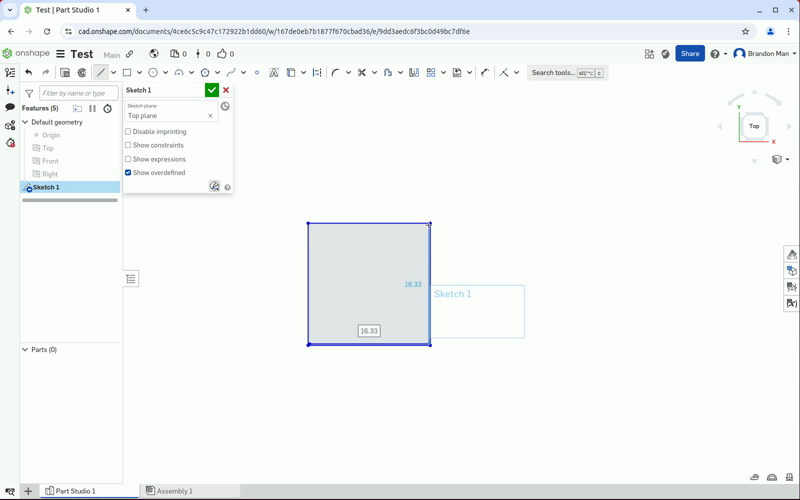
scroll(6)
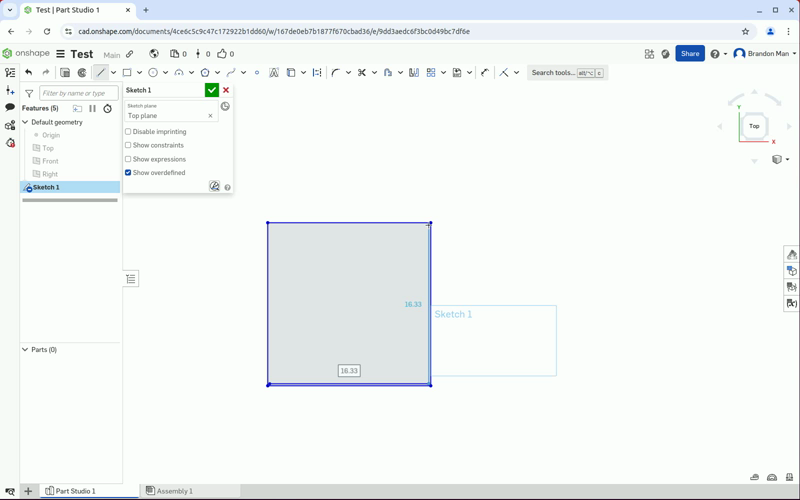
scroll(6)
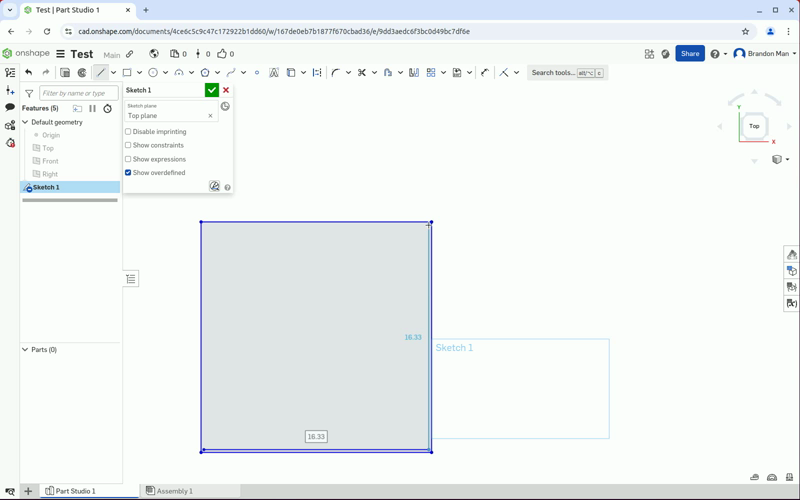
scroll(6)
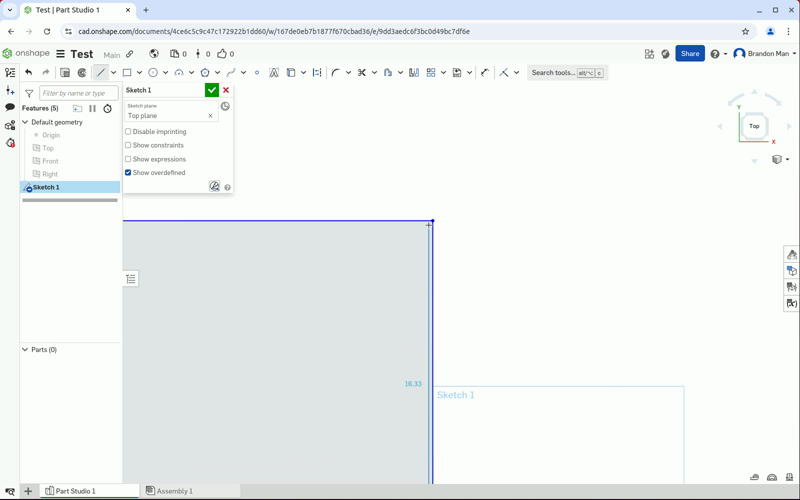
scroll(6)
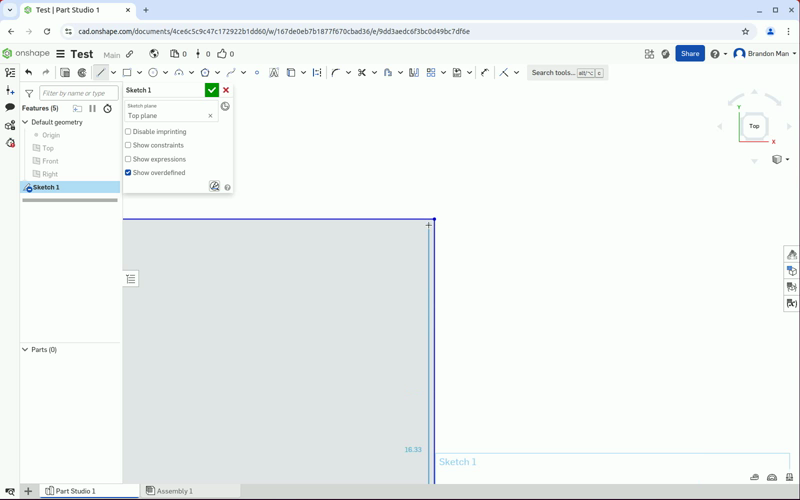
scroll(6)
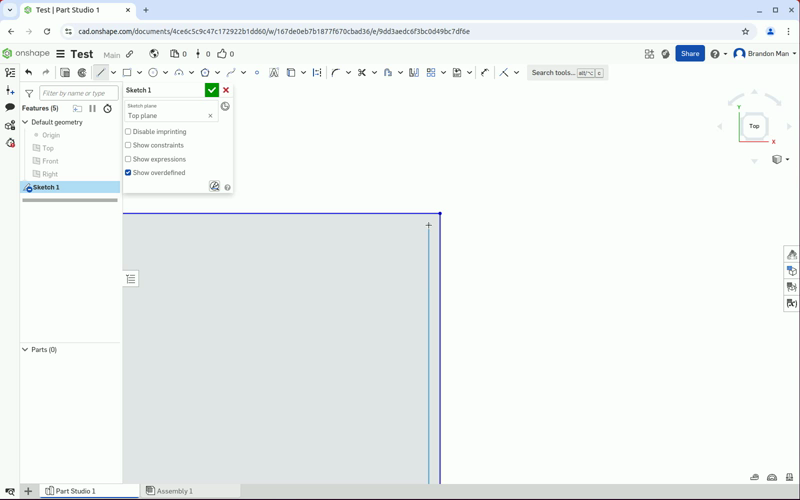
click(428, 224)
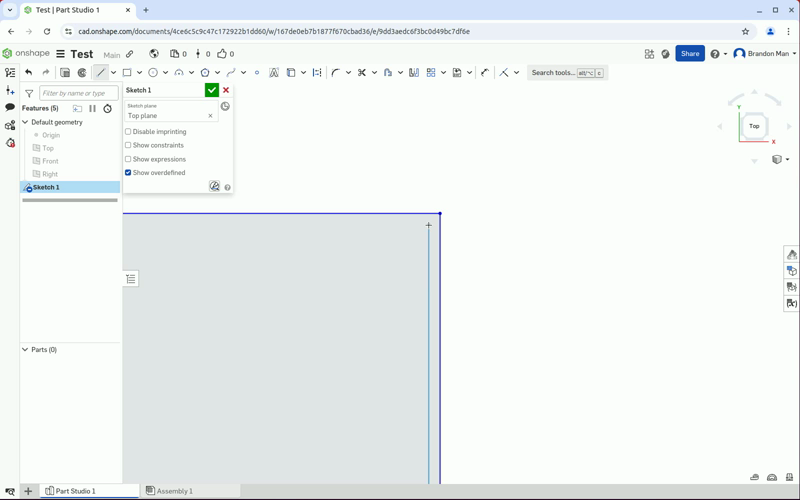
scroll(-6)
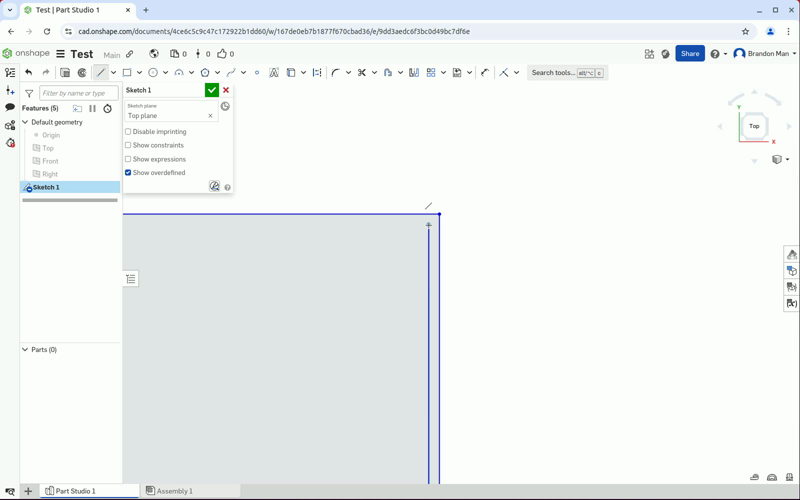
scroll(-6)
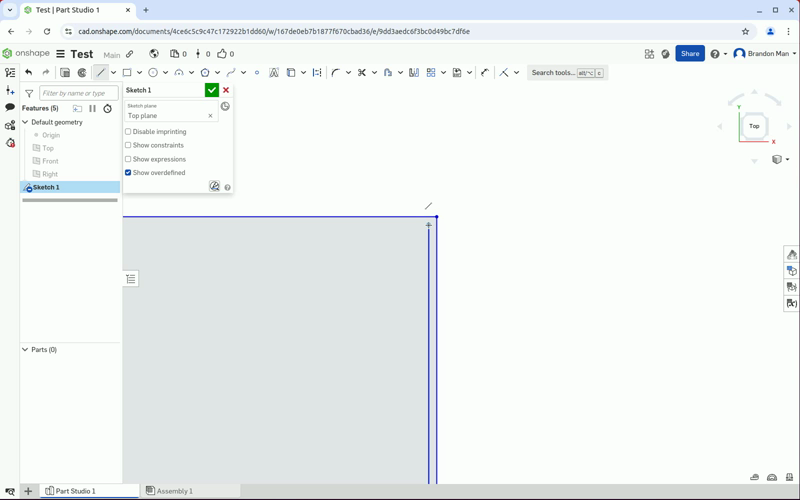
scroll(-6)
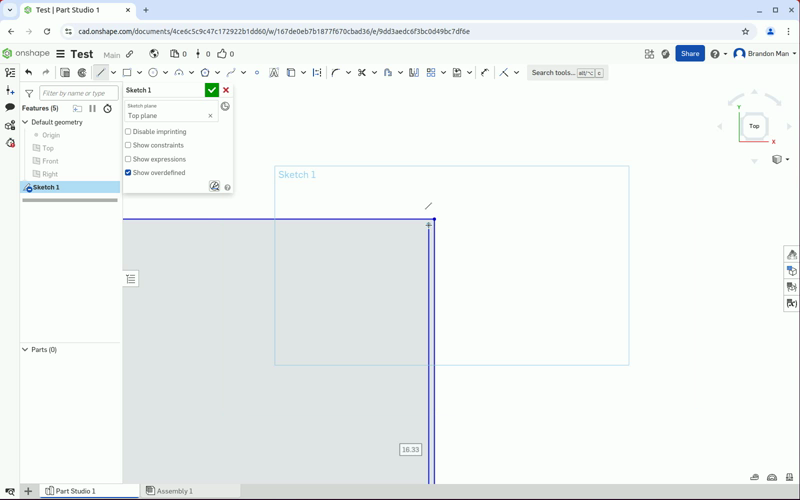
scroll(-6)
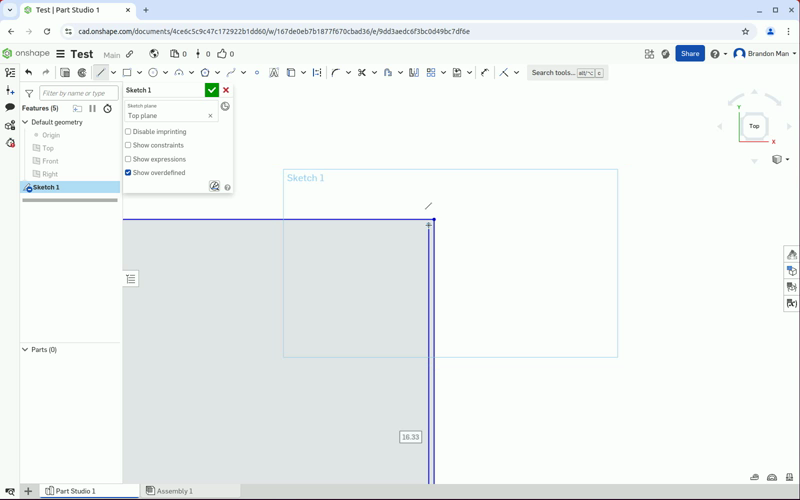
scroll(-6)
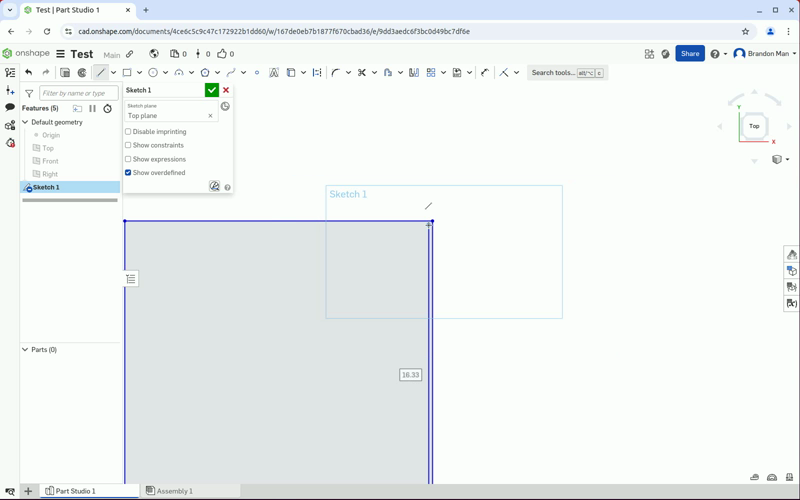
scroll(-6)
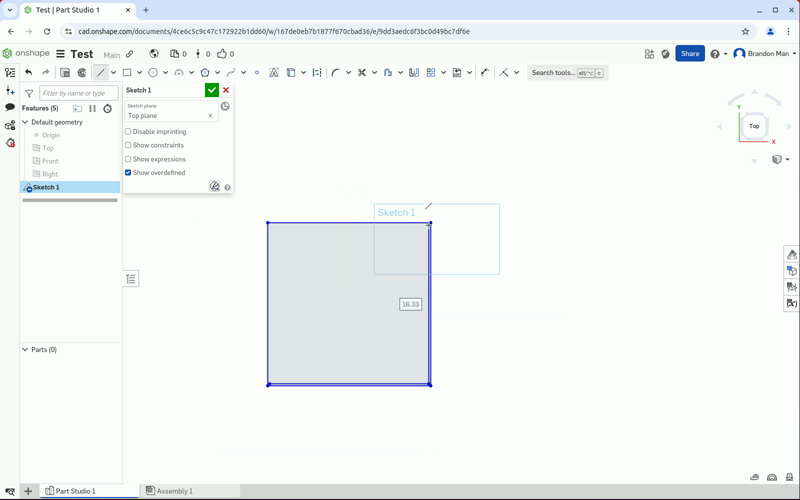
scroll(-6)
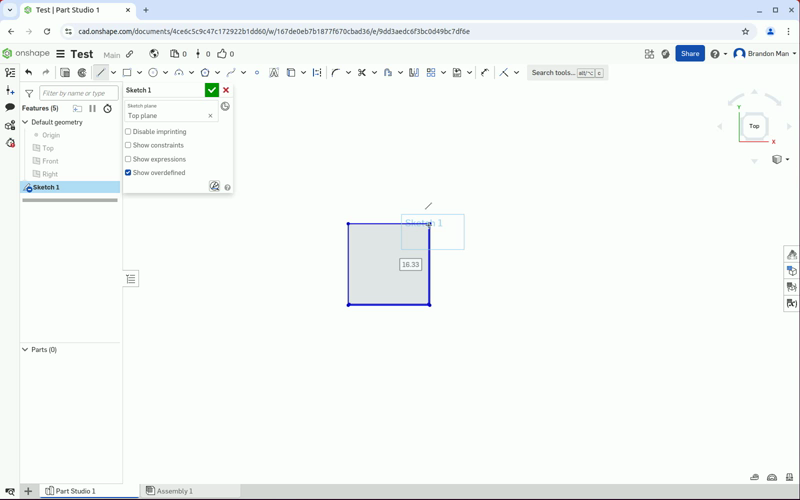
key_up(shift)
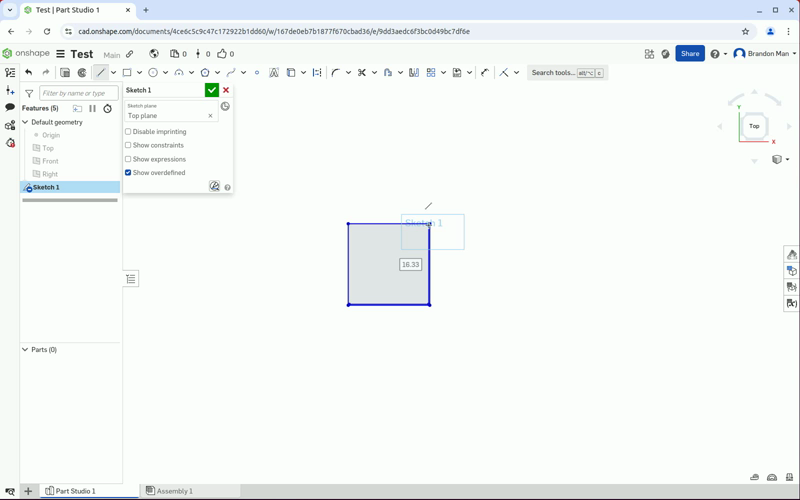
key_down(shift)
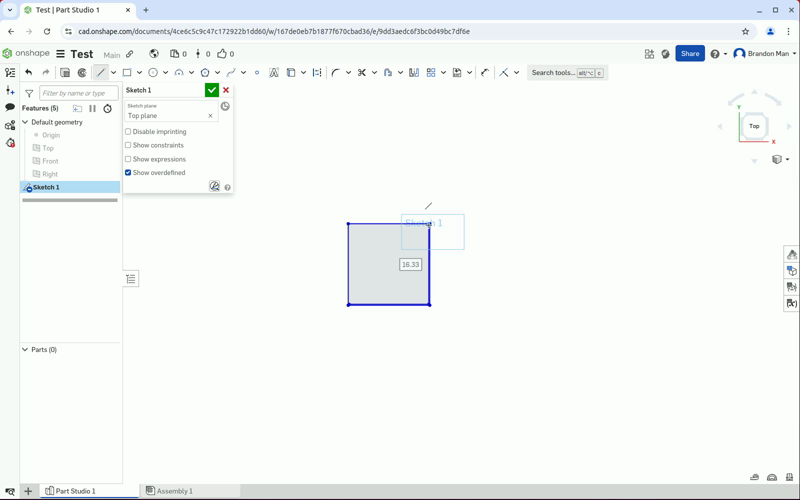
mouse_move(349, 224)
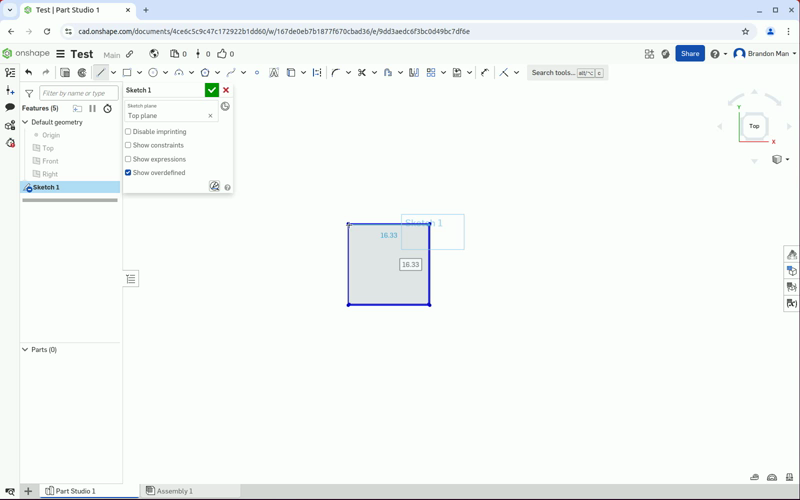
scroll(6)
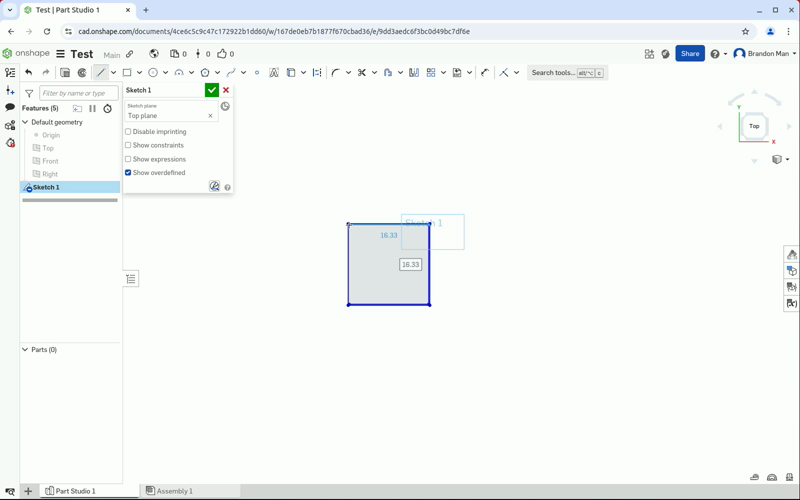
scroll(6)
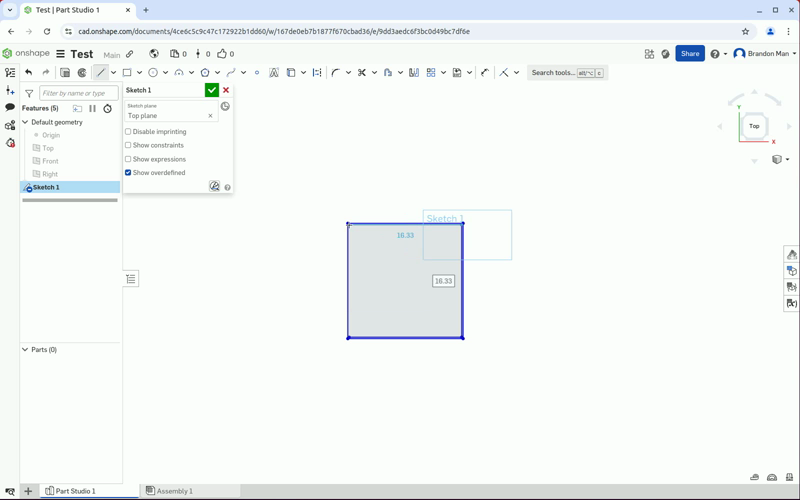
scroll(6)
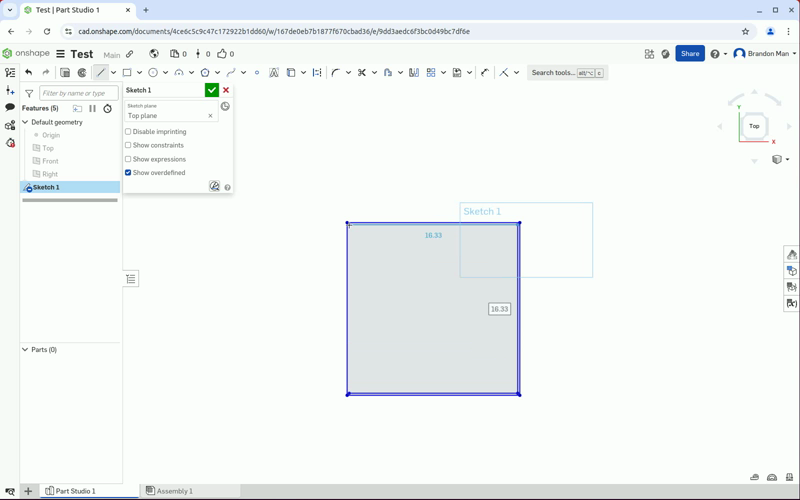
scroll(6)
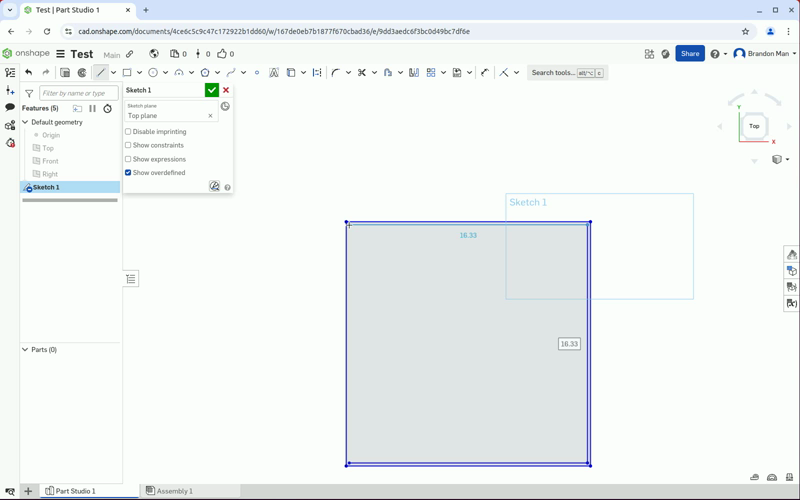
scroll(6)
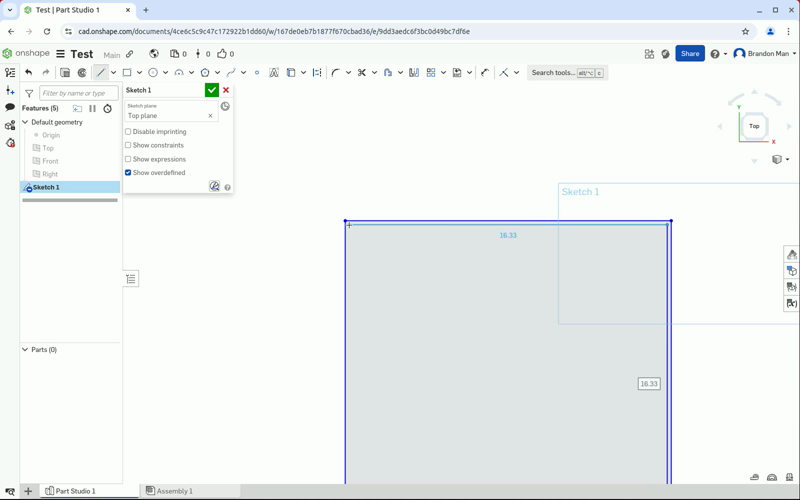
scroll(6)
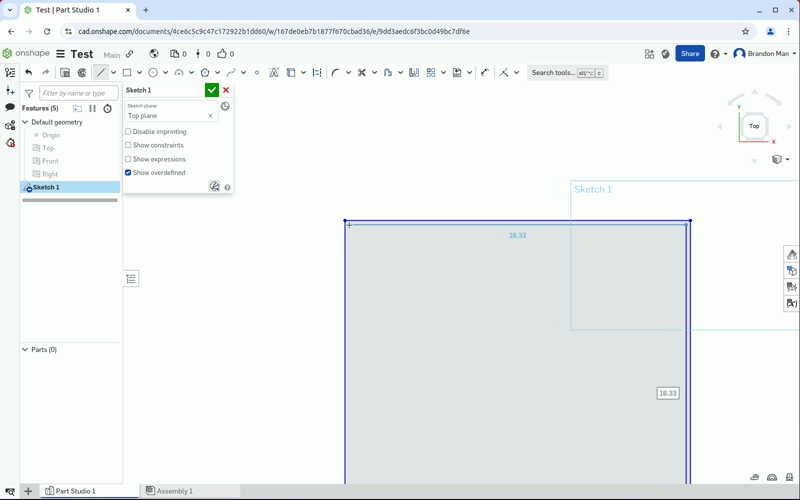
scroll(6)
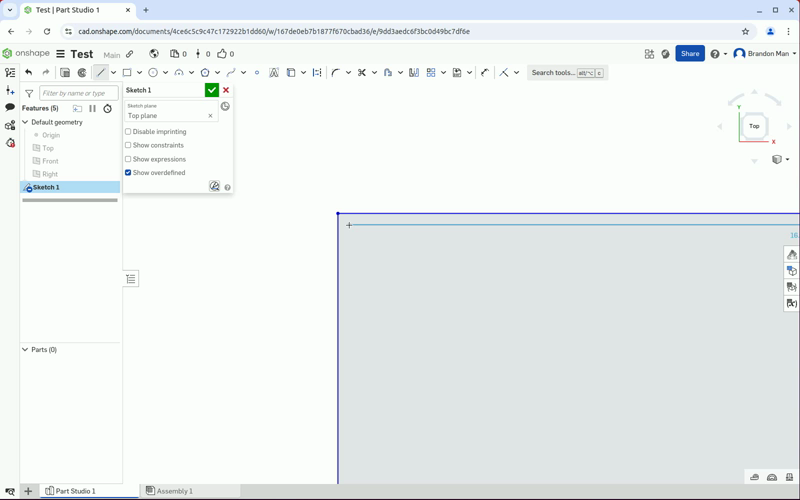
click(349, 224)
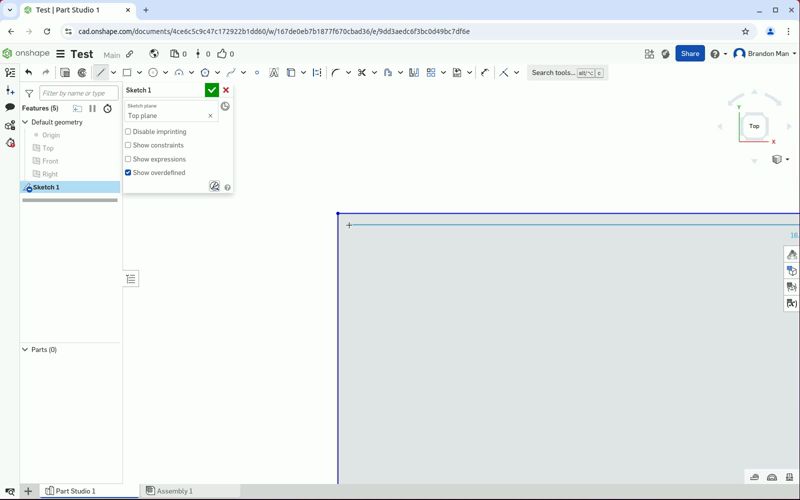
scroll(-6)
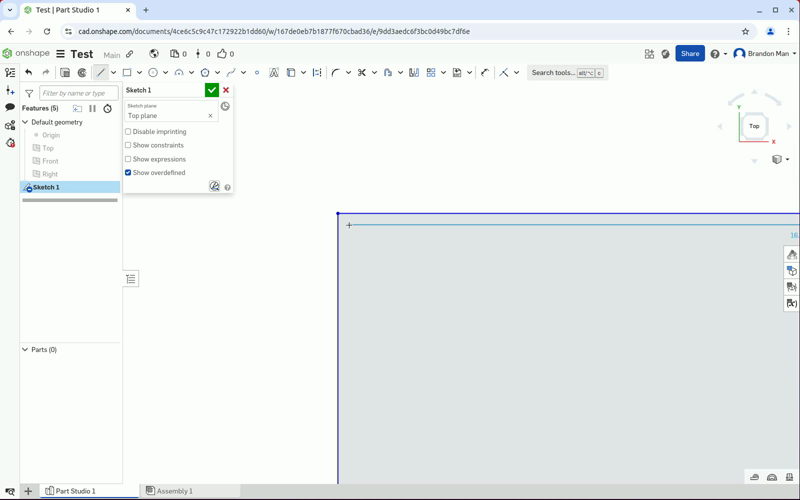
scroll(-6)
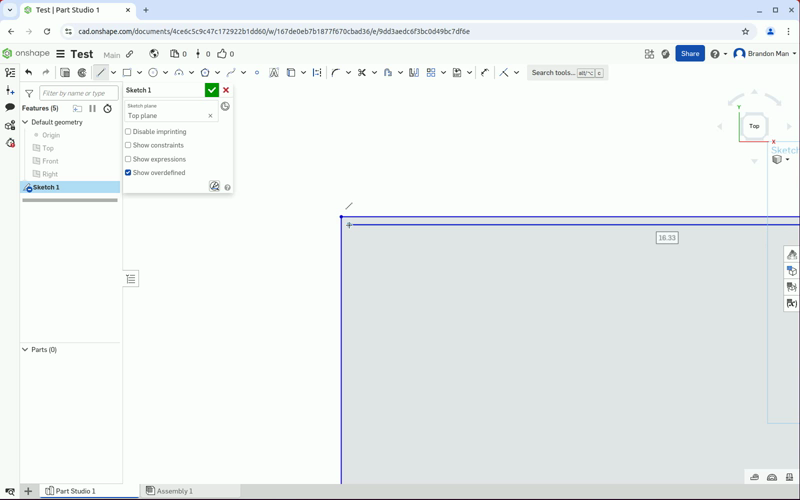
scroll(-6)
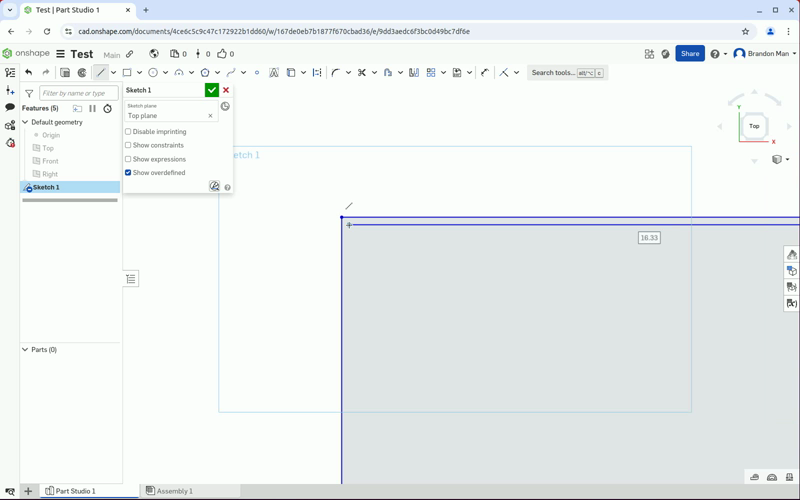
scroll(-6)
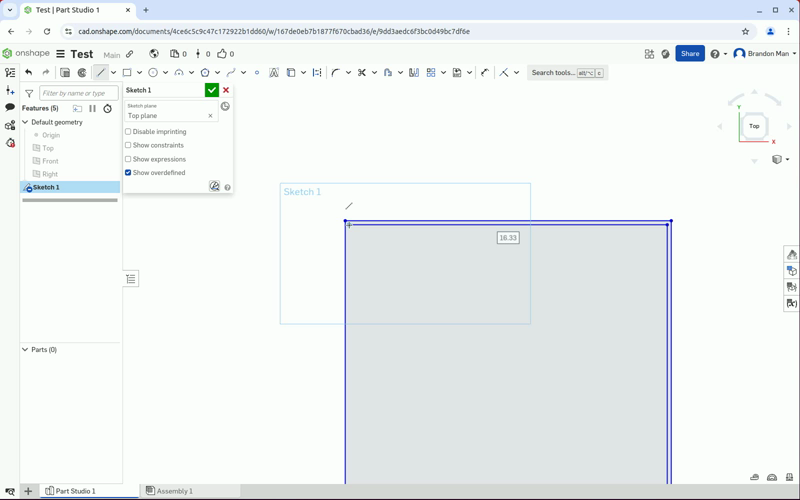
scroll(-6)
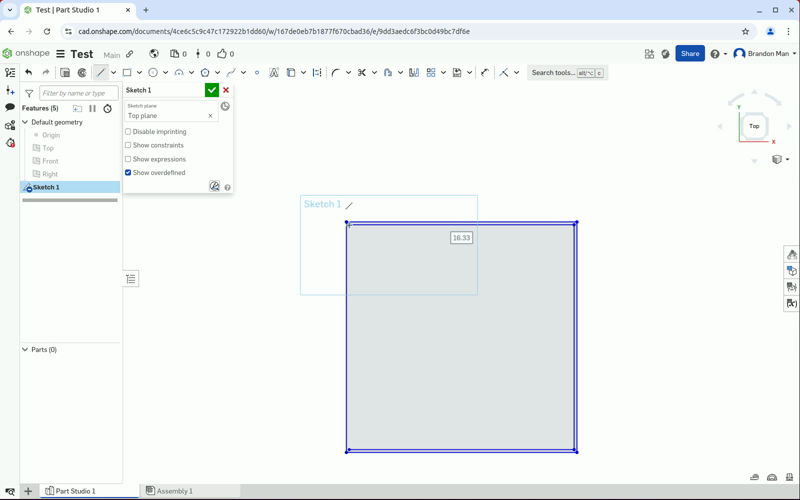
scroll(-6)
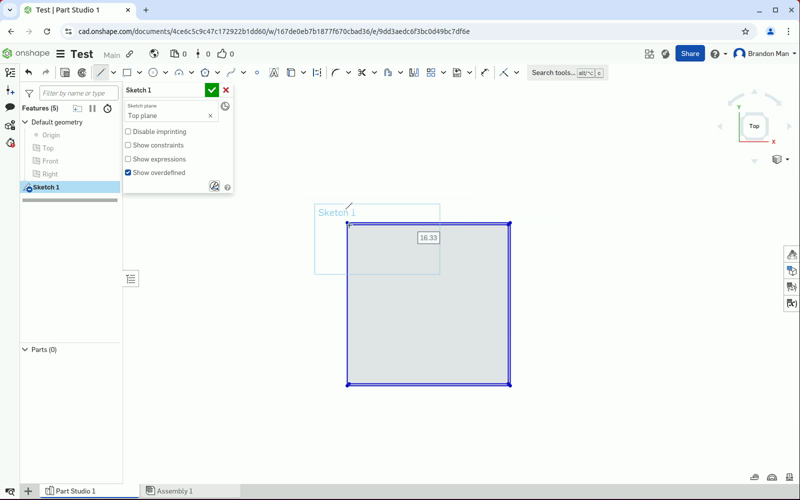
scroll(-6)
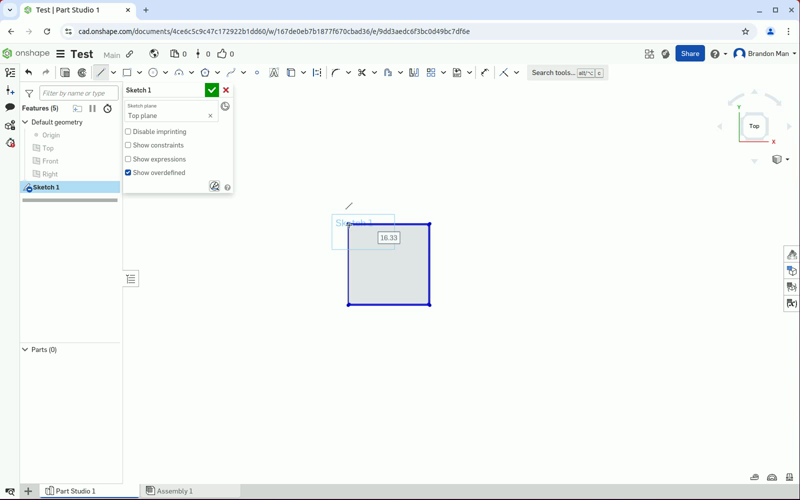
key_up(shift)
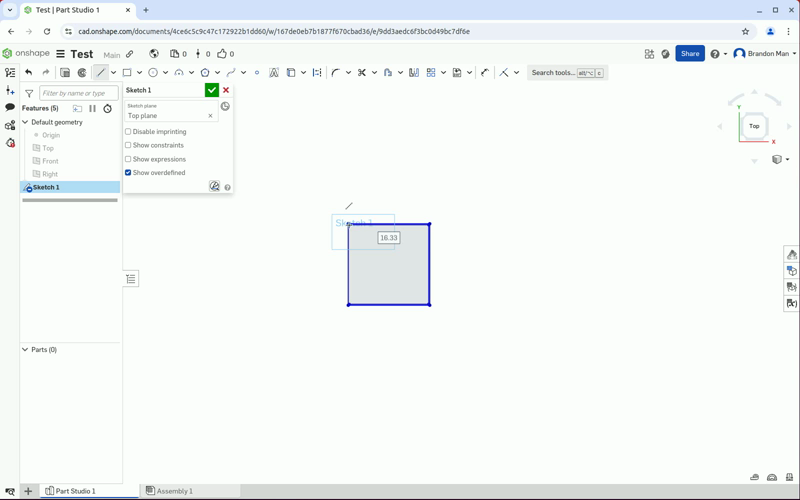
key_down(shift)
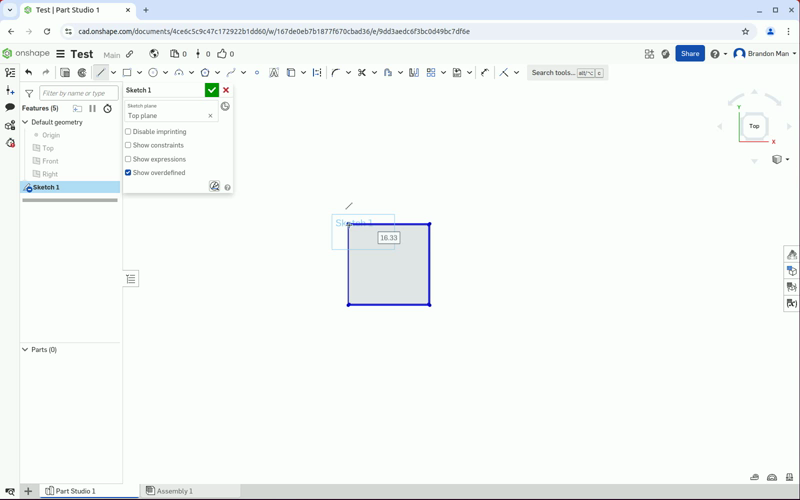
mouse_move(349, 304)
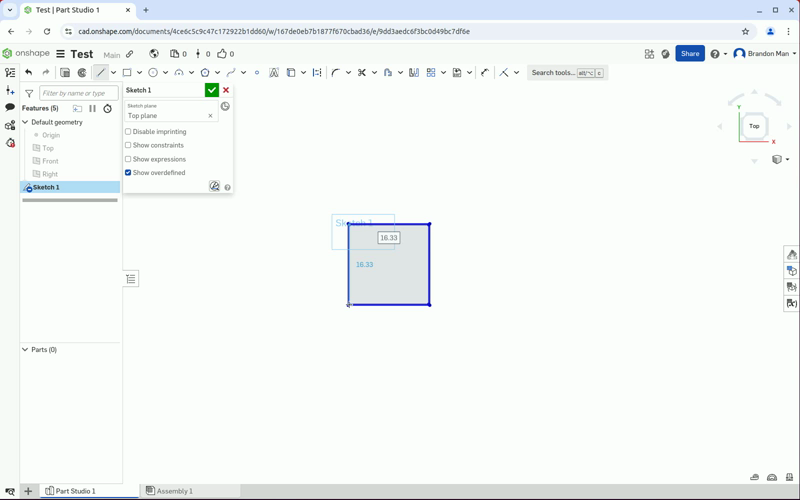
scroll(6)
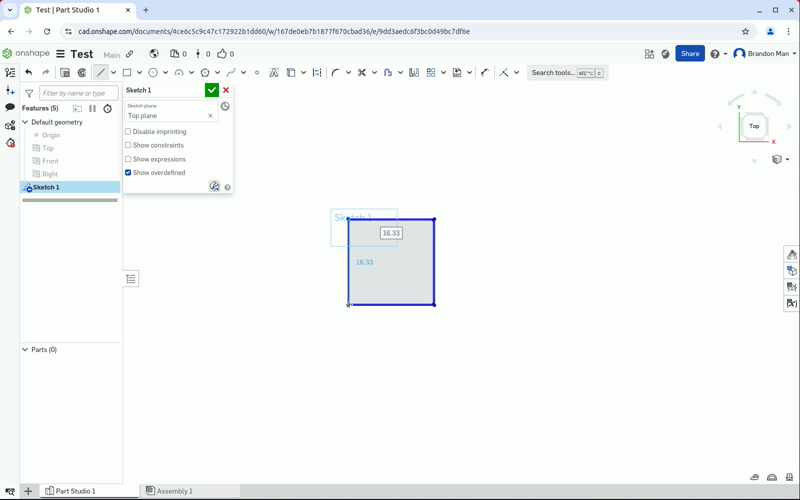
scroll(6)
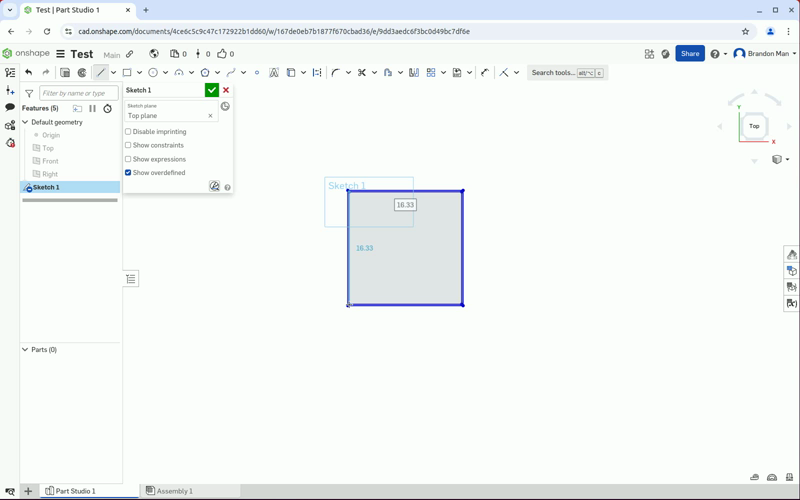
scroll(6)
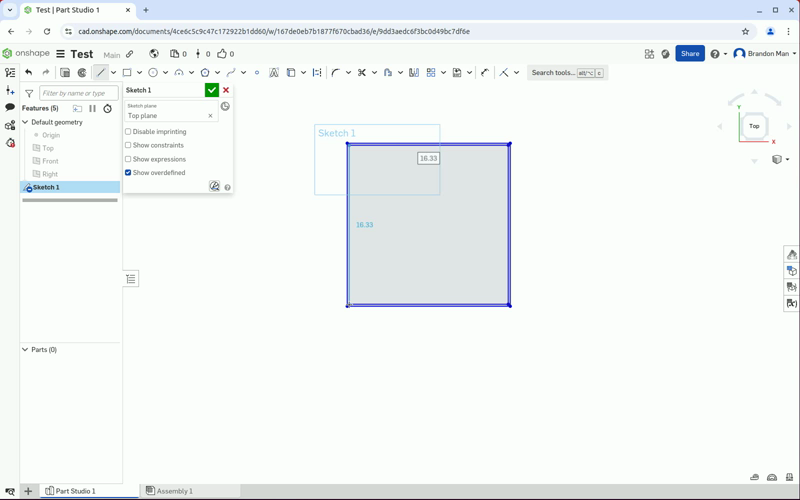
scroll(6)
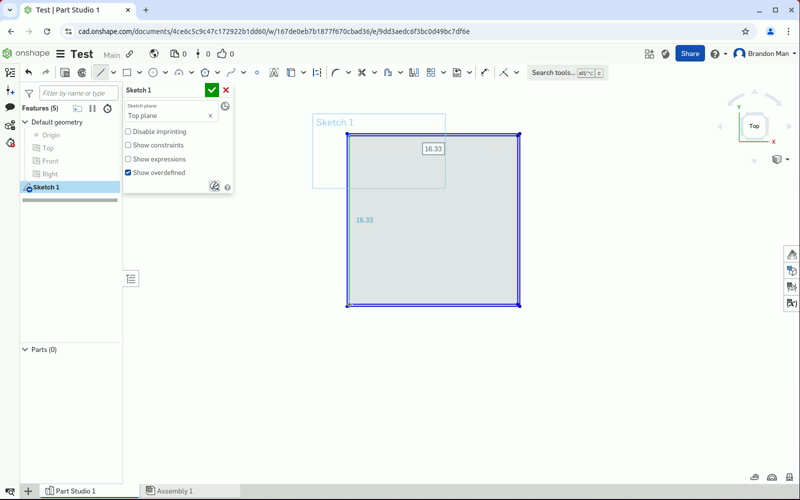
scroll(6)
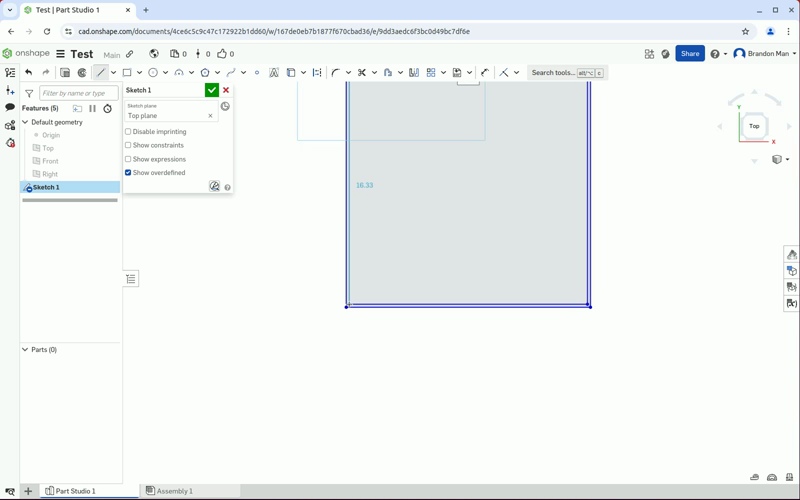
scroll(6)
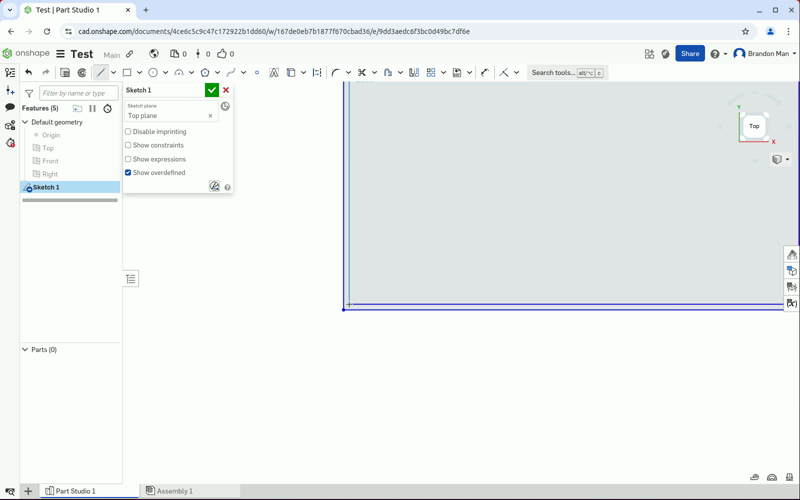
scroll(6)
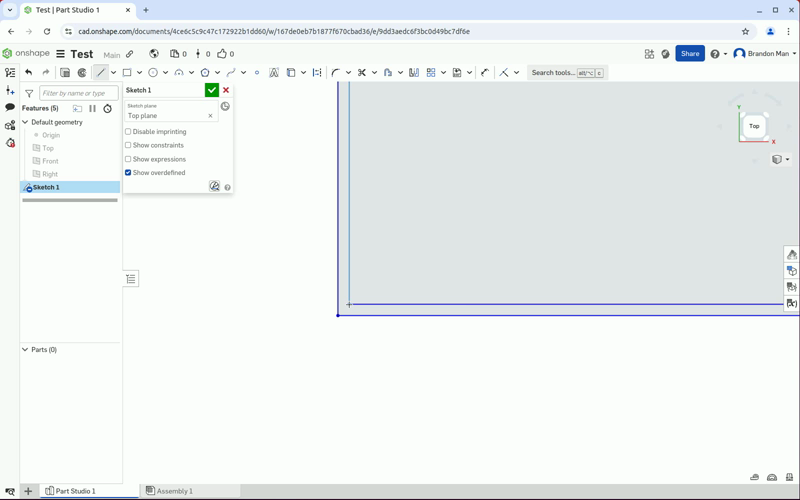
key_up(shift)
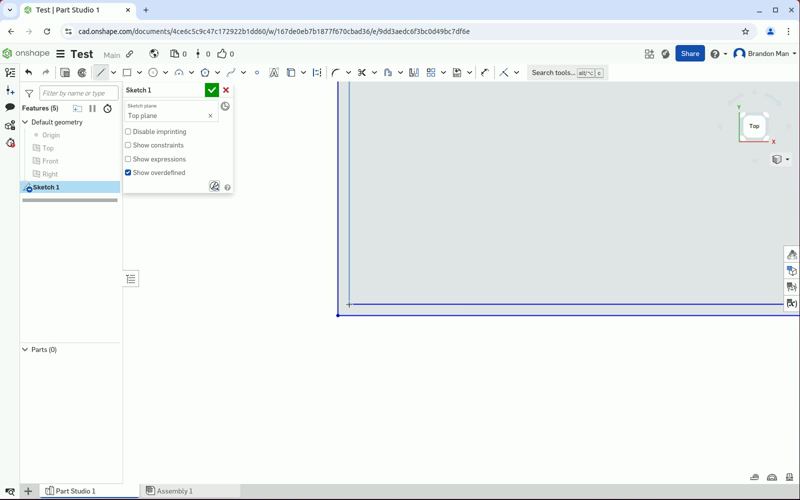
click(349, 304)
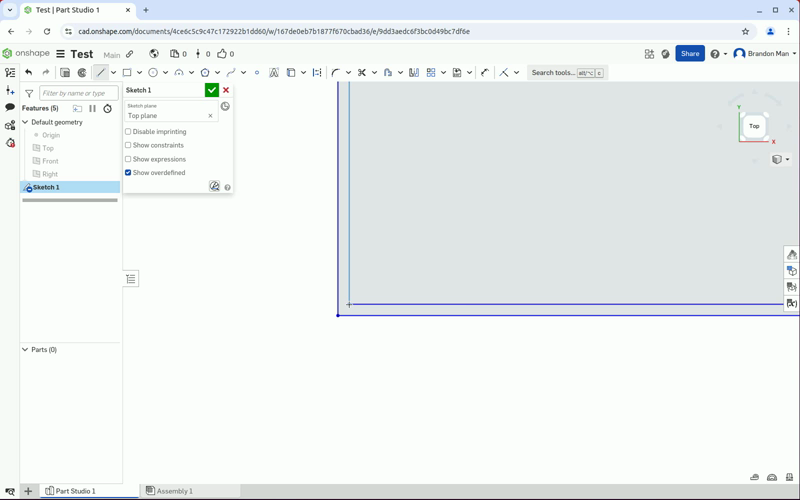
scroll(-6)
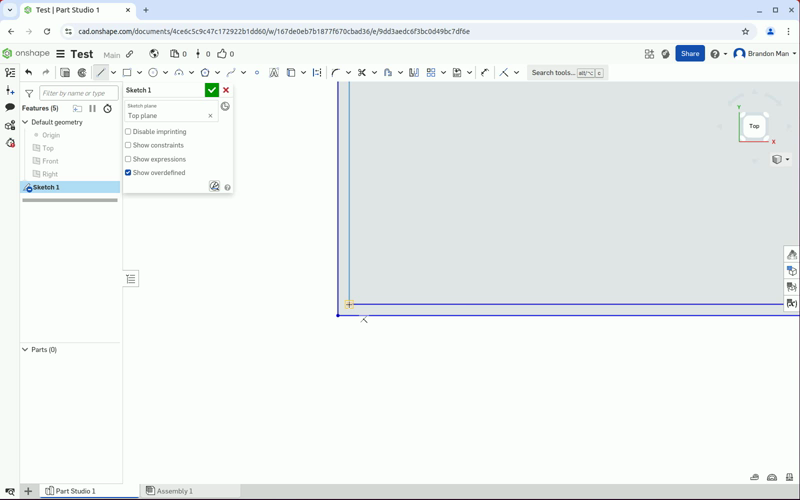
scroll(-6)
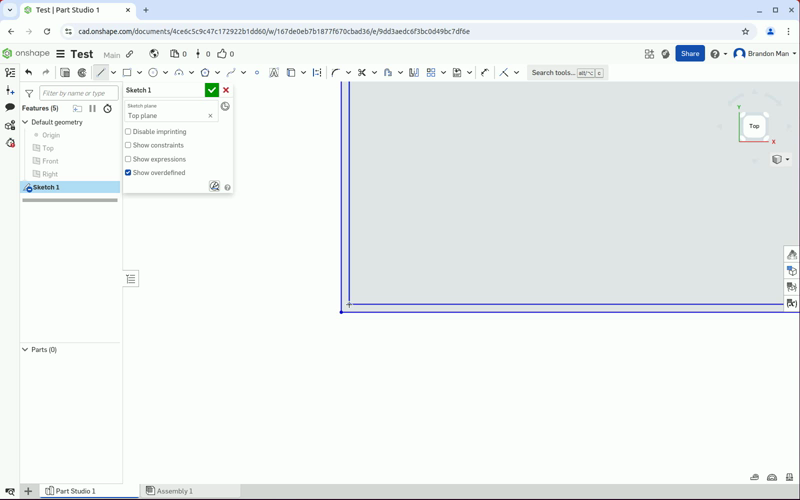
scroll(-6)
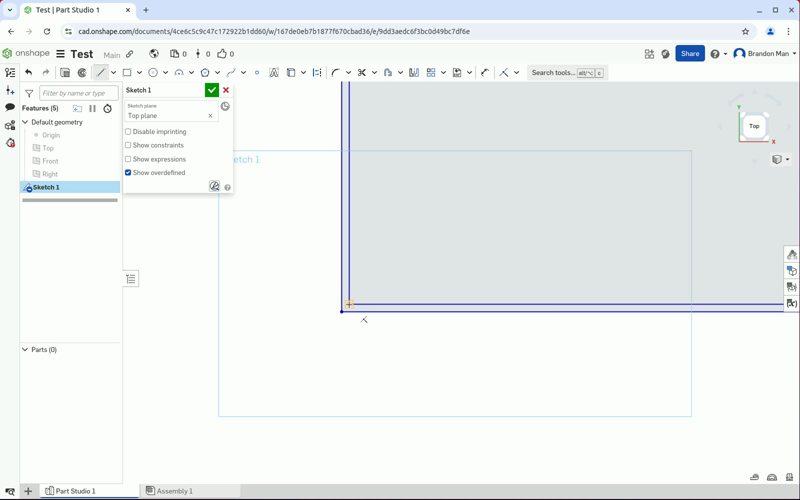
scroll(-6)
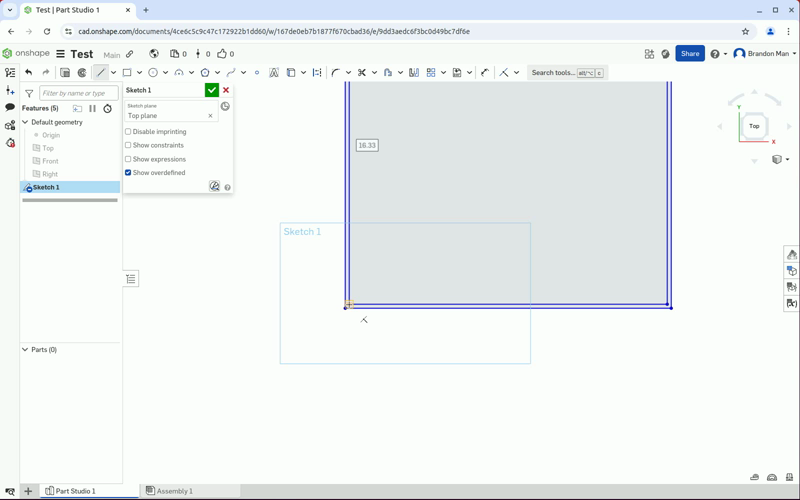
scroll(-6)
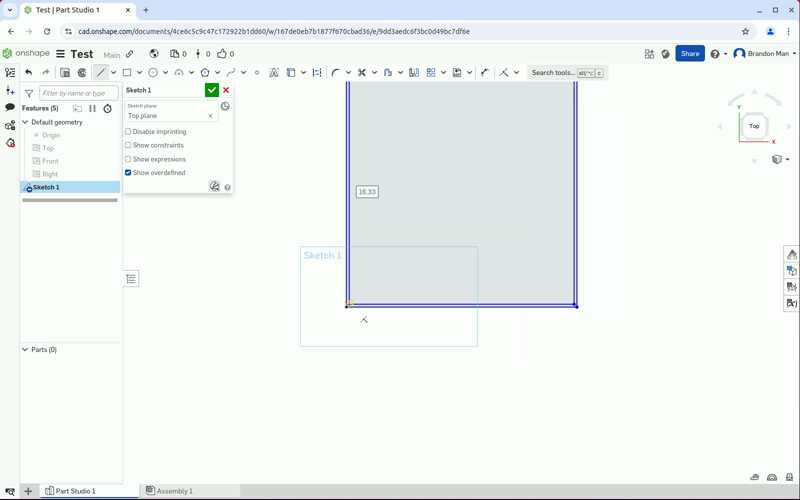
scroll(-6)
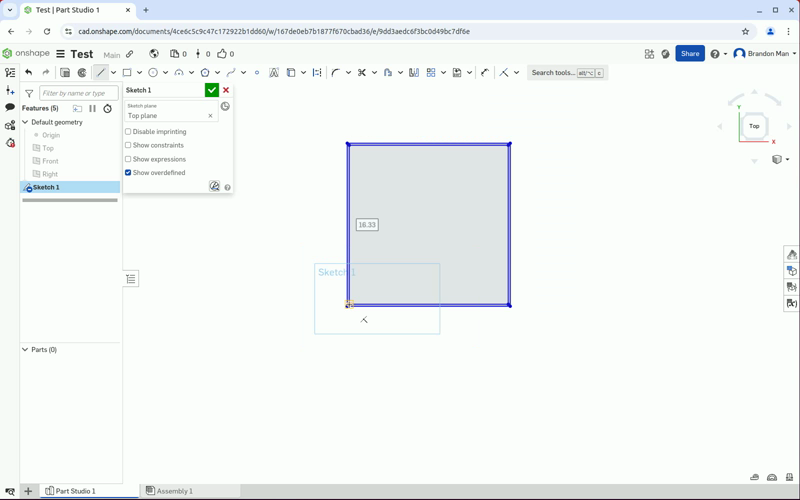
scroll(-6)
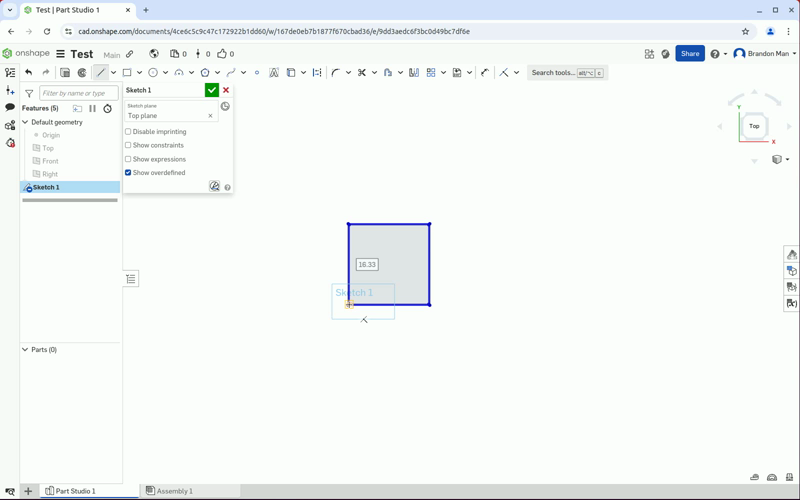
key(esc)
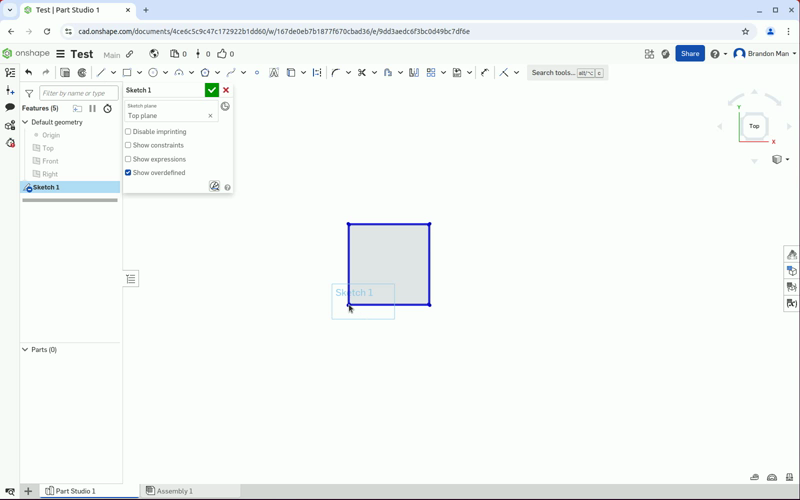
mouse_move(348, 274)
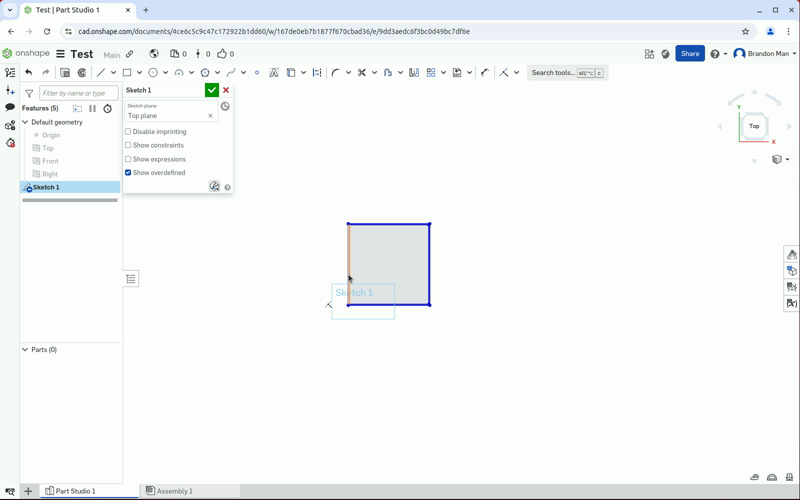
scroll(6)
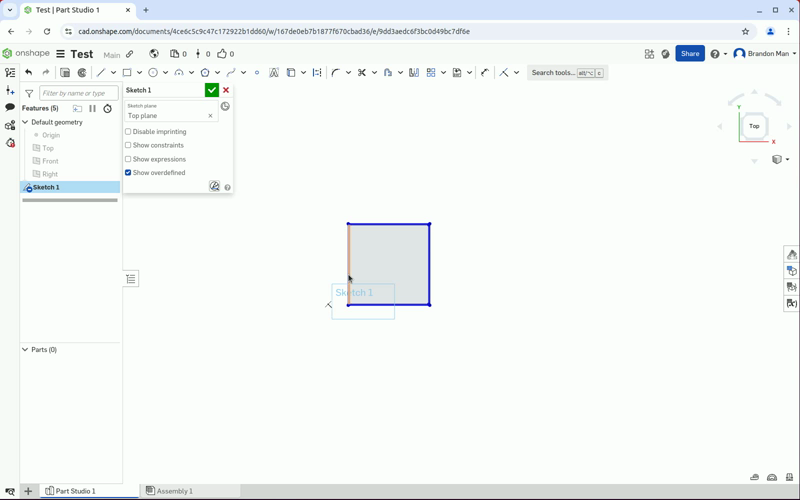
scroll(6)
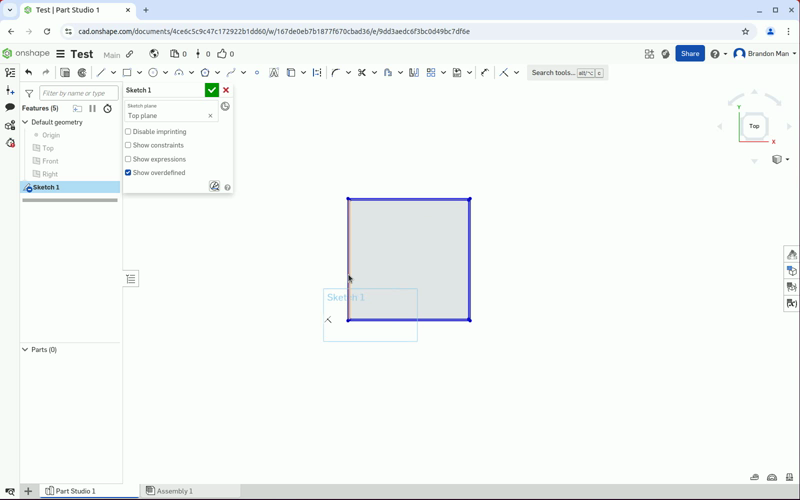
scroll(6)
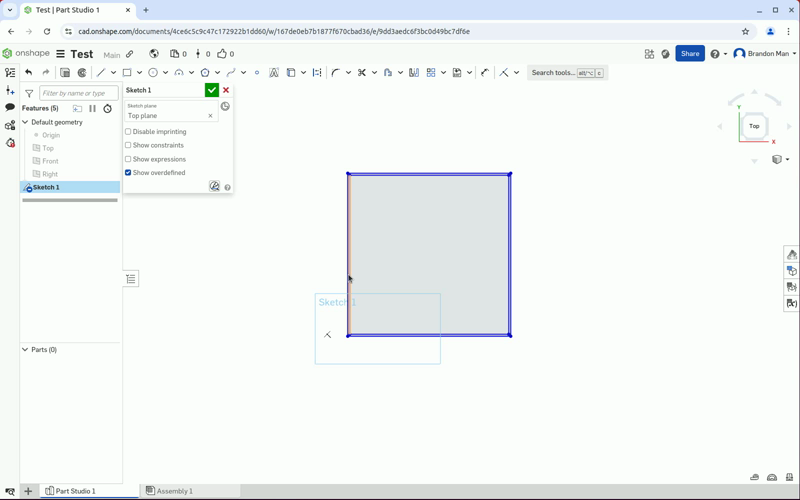
scroll(6)
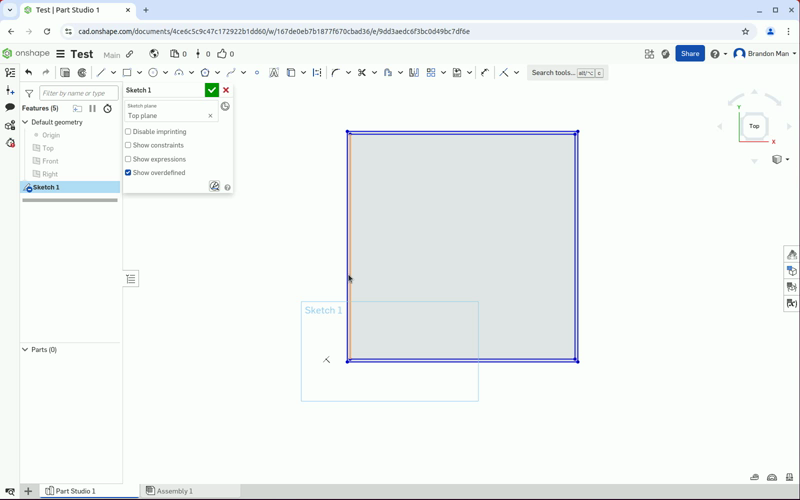
scroll(6)
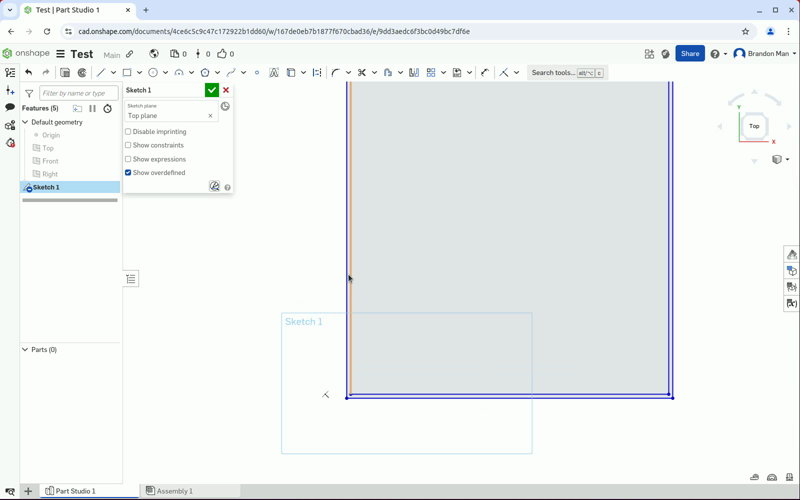
scroll(6)
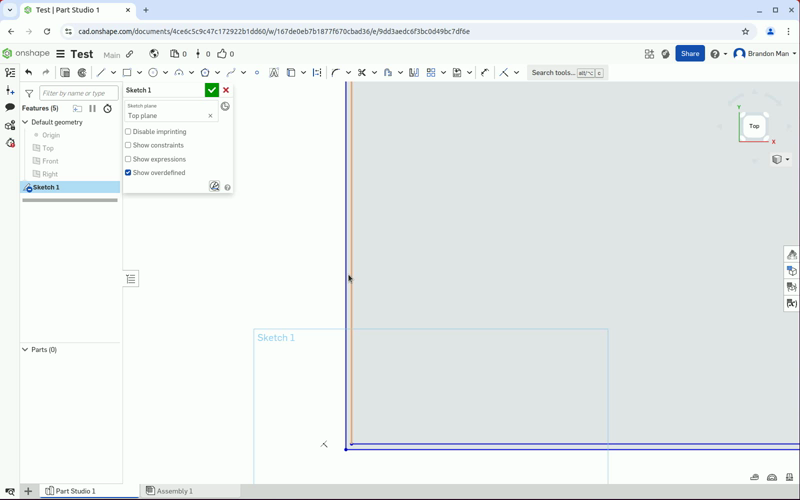
scroll(6)
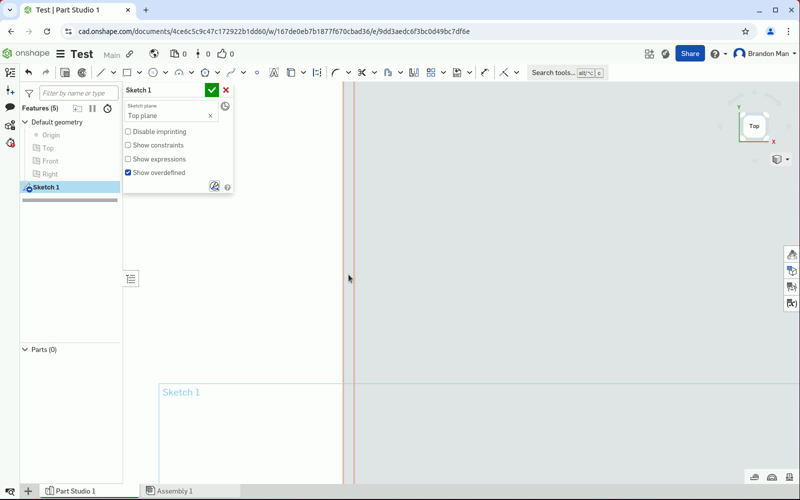
click(348, 274)
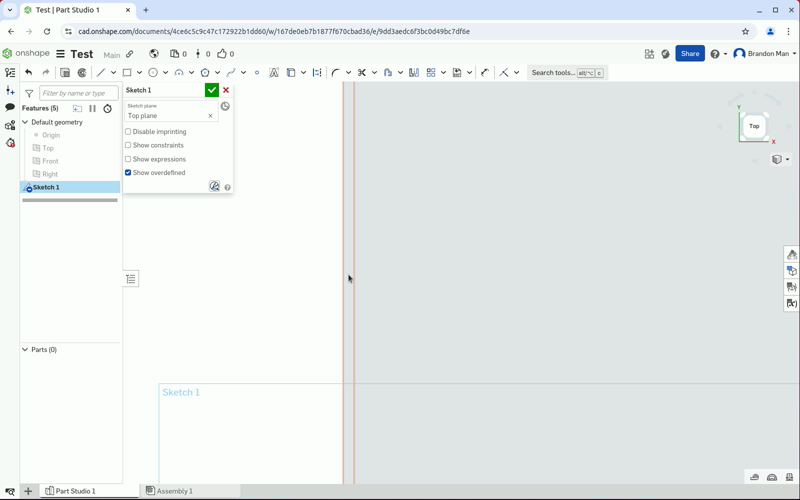
scroll(-6)
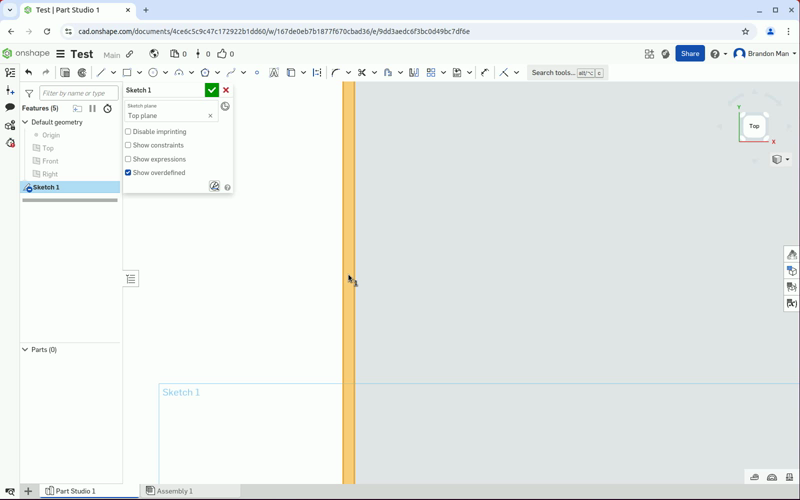
scroll(-6)
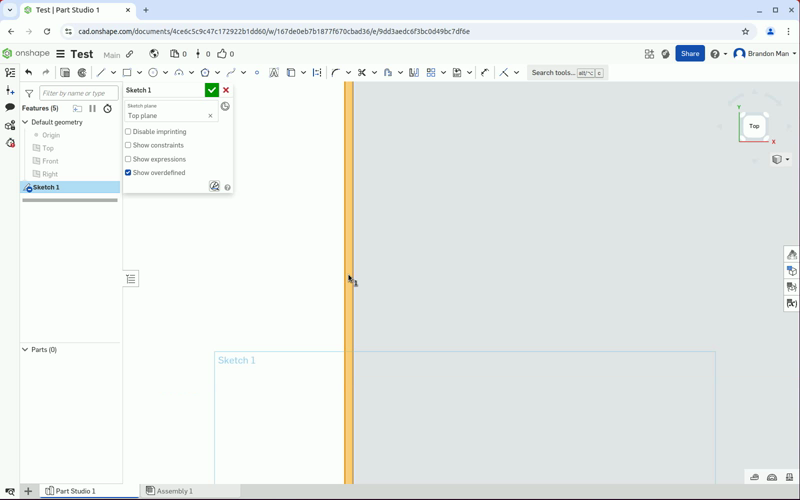
scroll(-6)
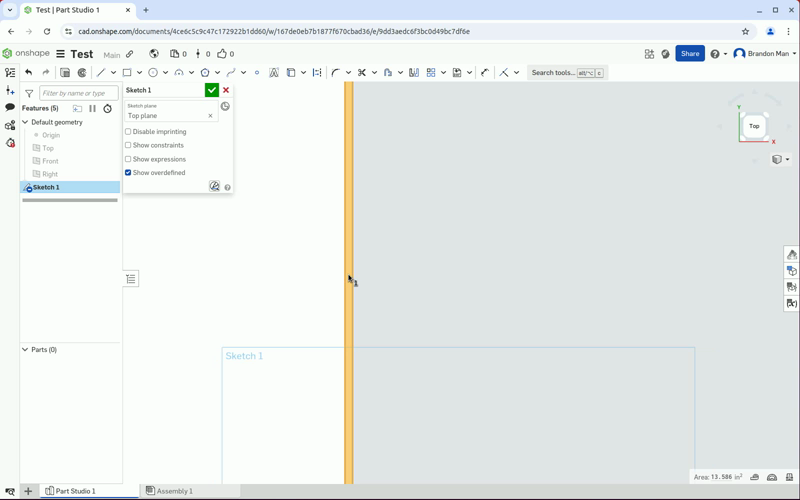
scroll(-6)
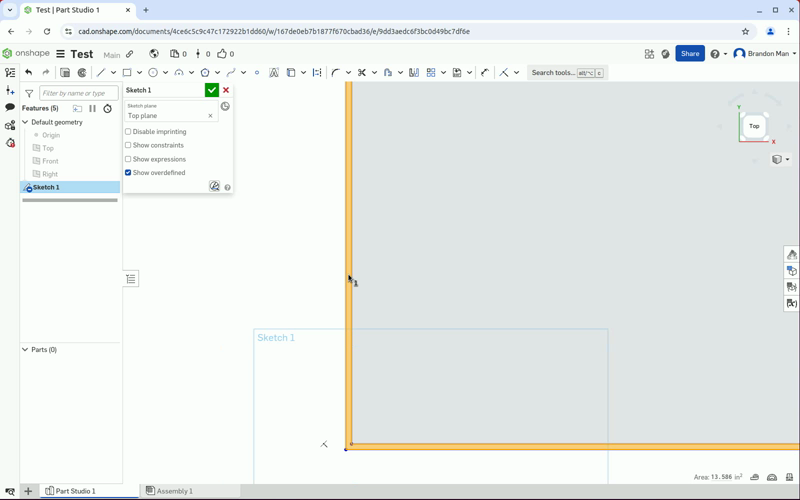
scroll(-6)
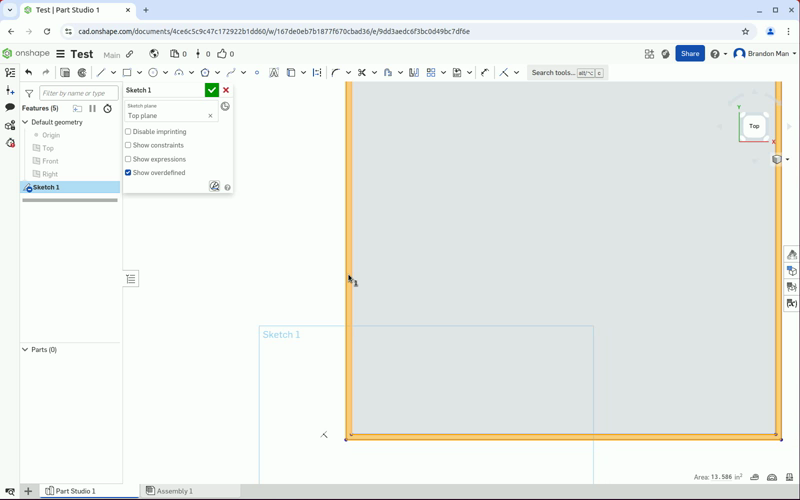
scroll(-6)
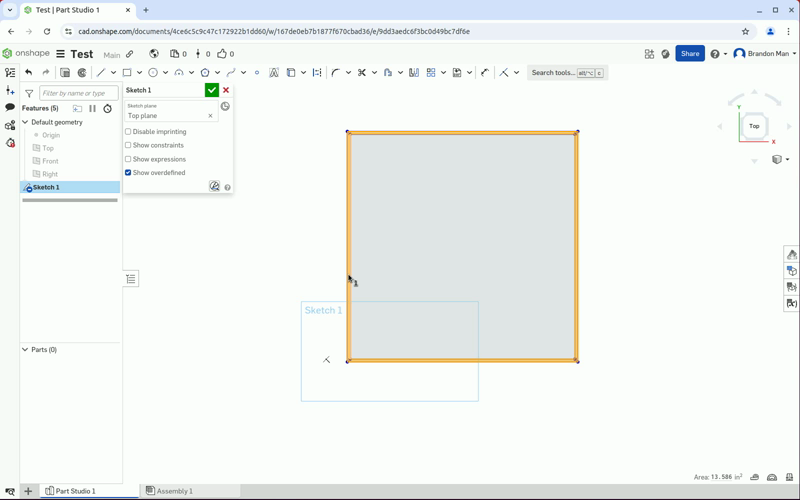
scroll(-6)
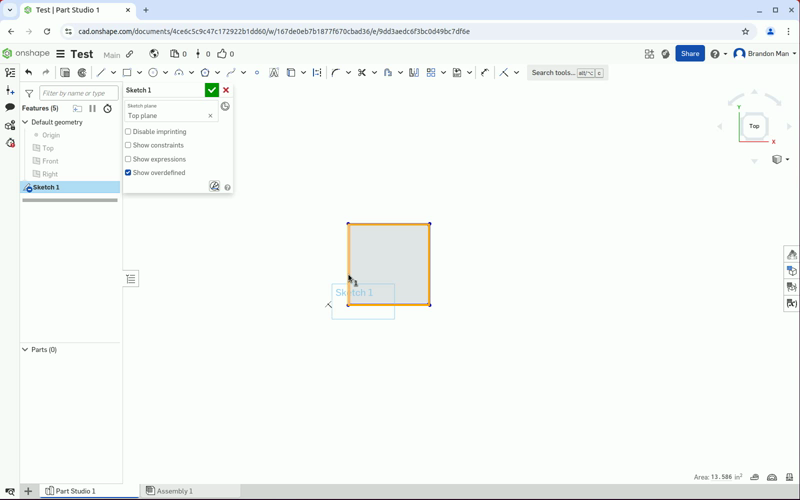
mouse_move(73, 352)
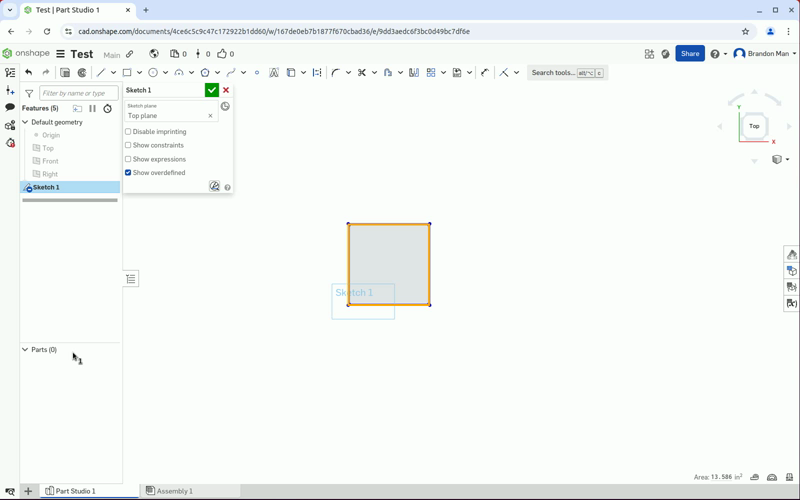
key(shift+y)
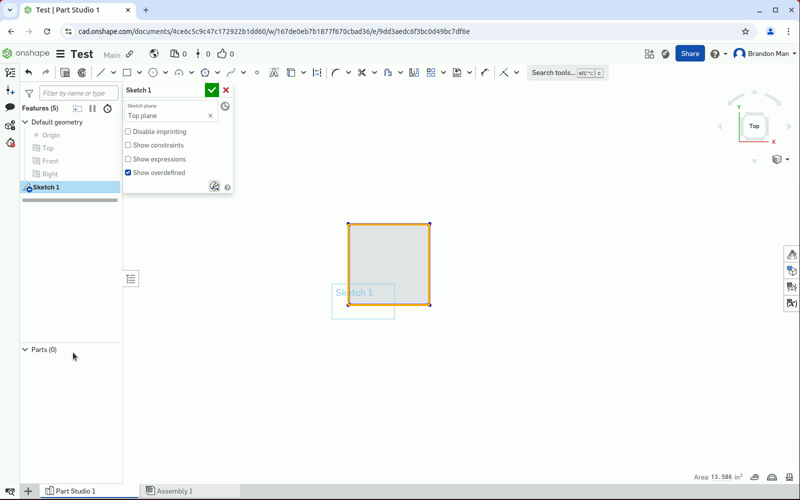
key(shift+e)
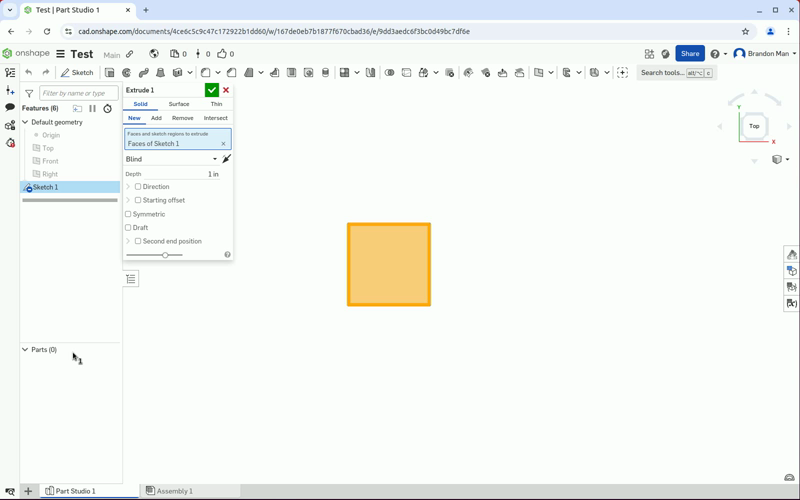
mouse_move(143, 106)
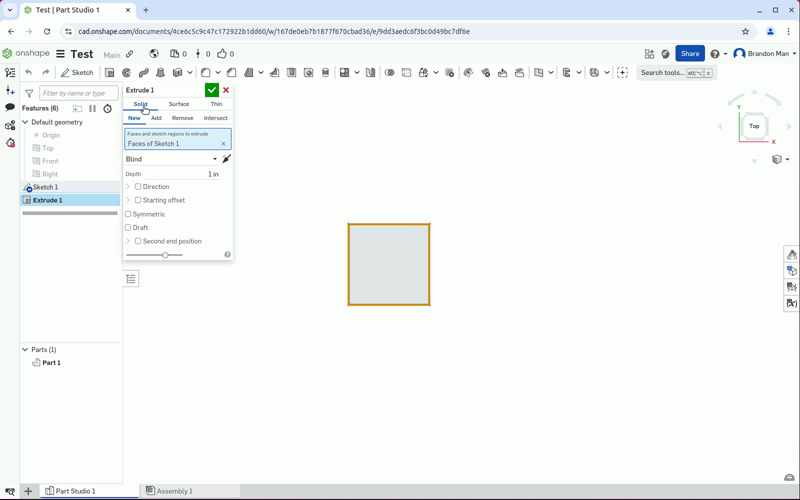
click(143, 106)
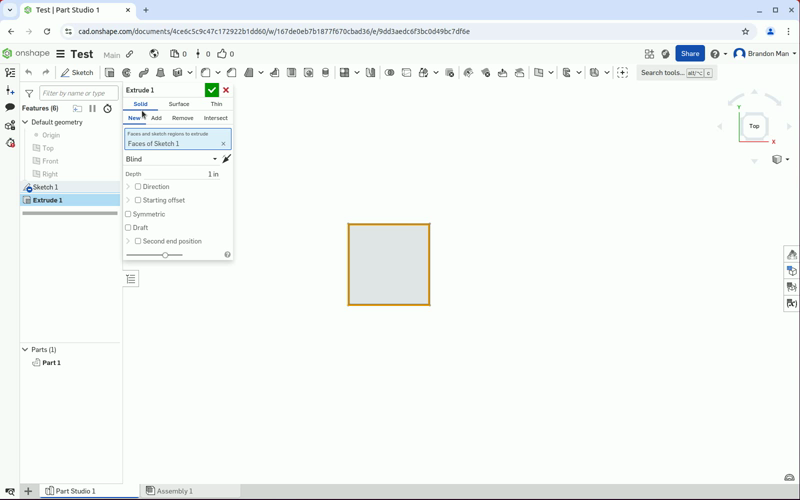
mouse_move(137, 120)
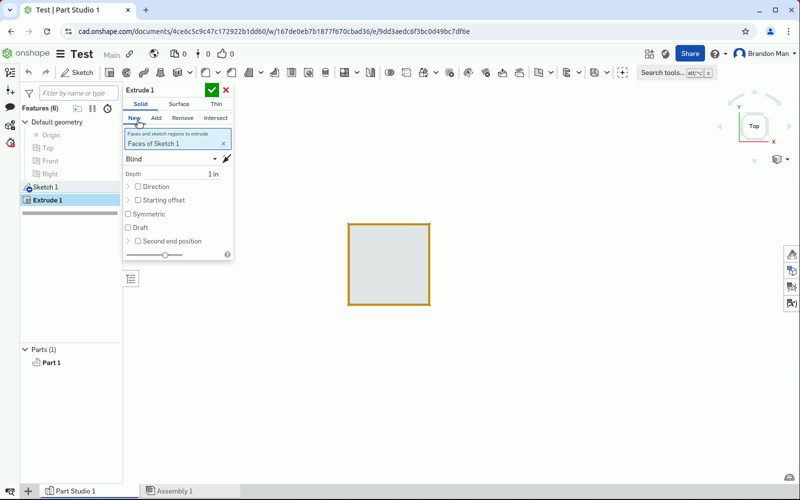
click(137, 120)
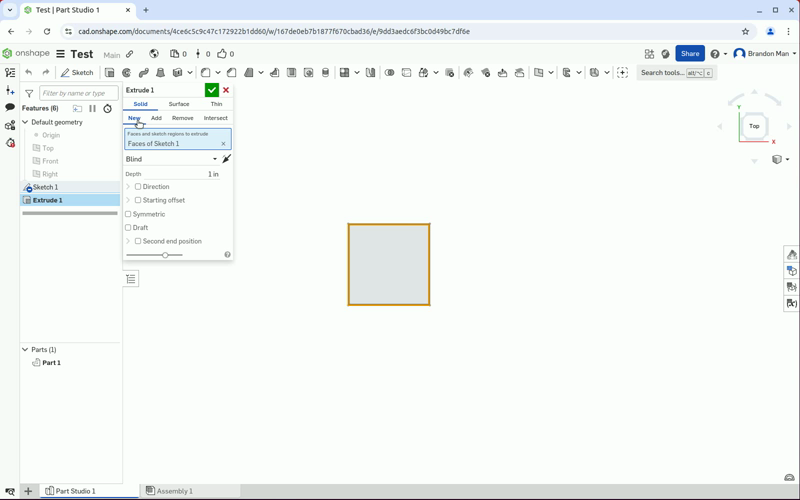
key(tab, 4)
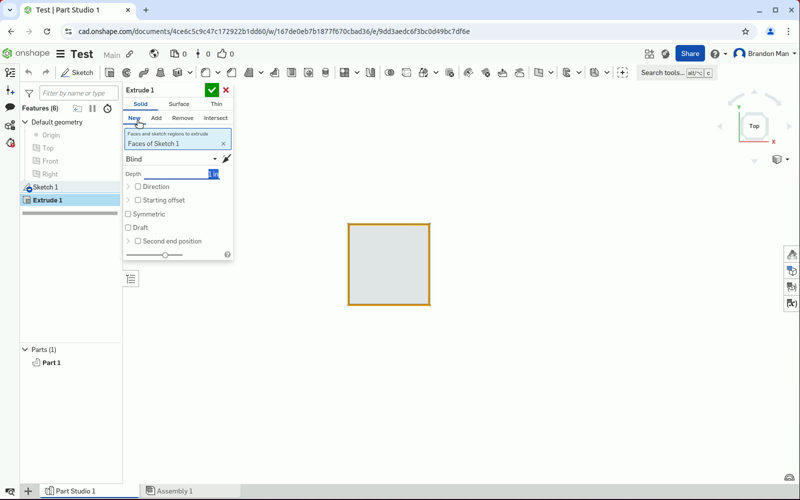
text(0.481)
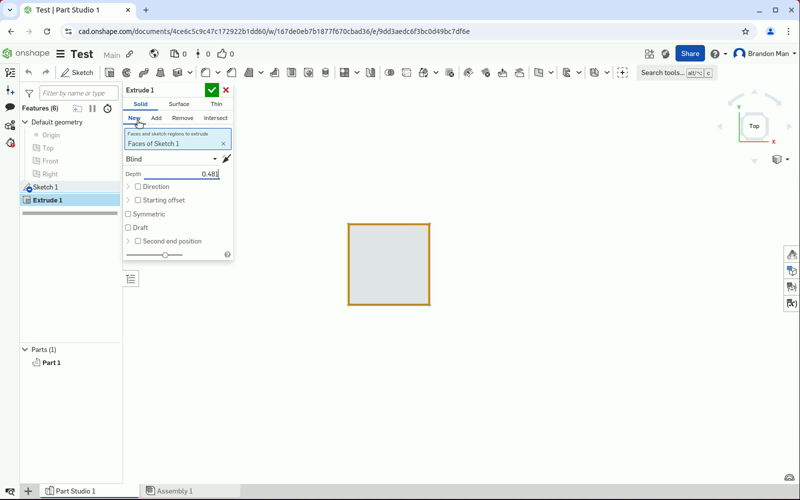
key(enter)
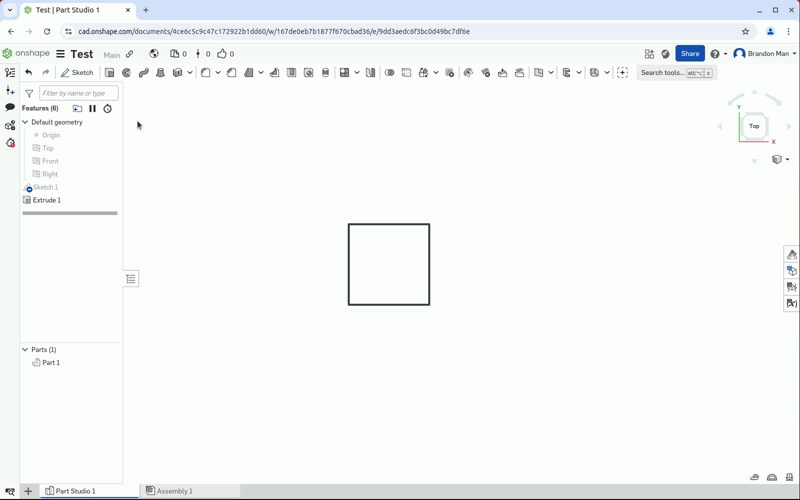
key(shift+h)
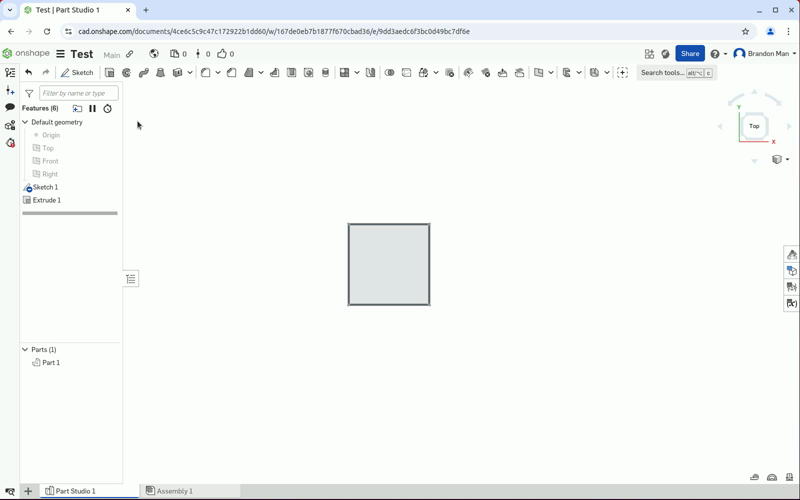
key(shift+h)
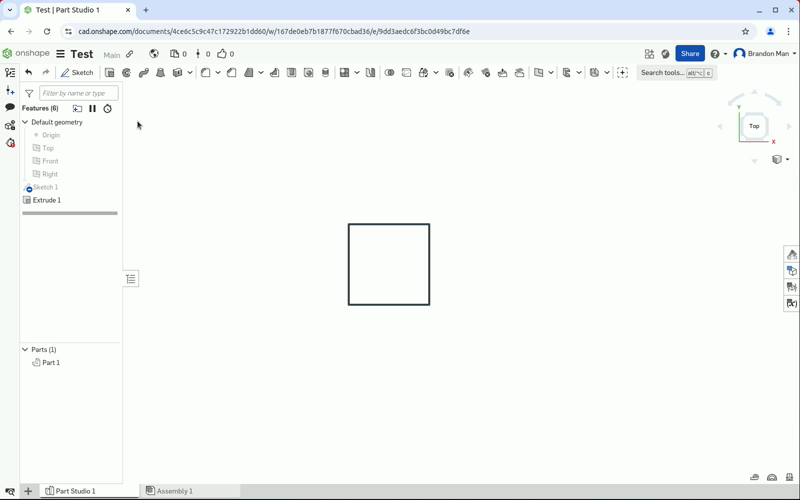
mouse_move(73, 189)
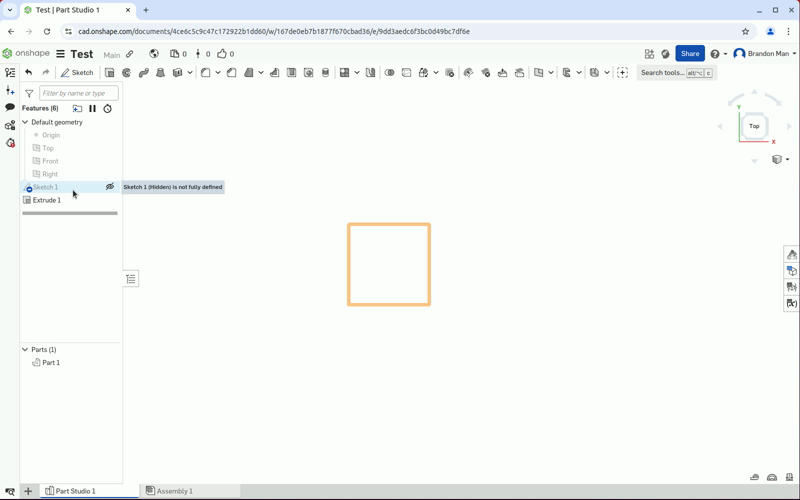
click(73, 189)
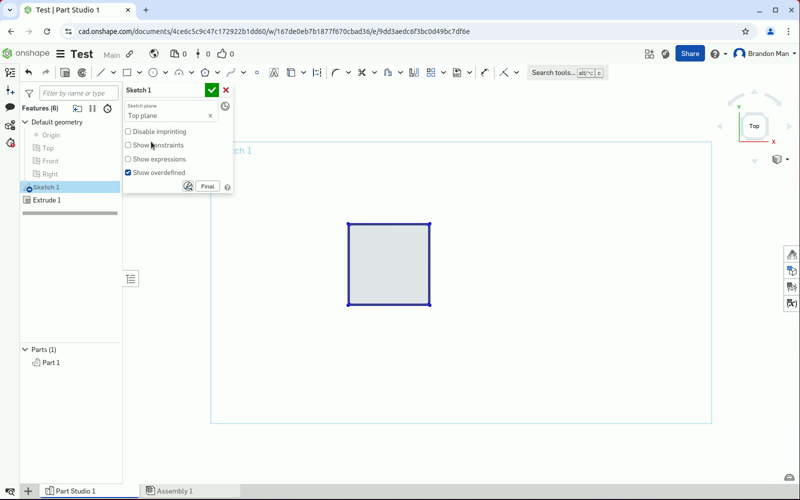
mouse_move(229, 92)
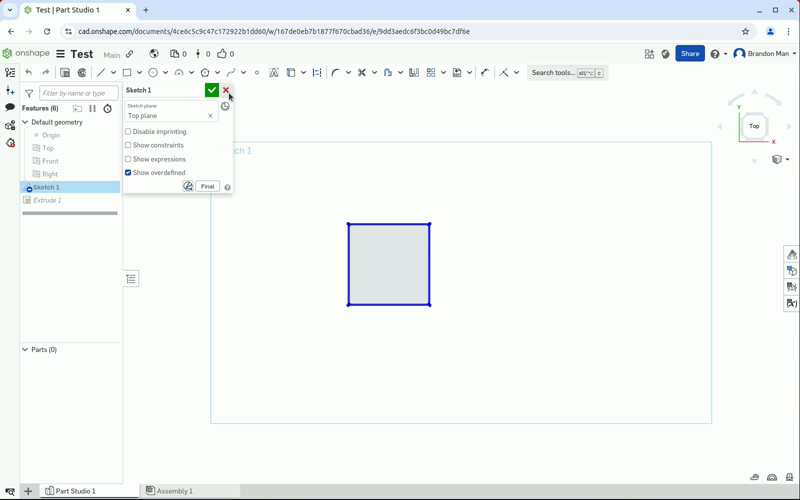
click(229, 92)
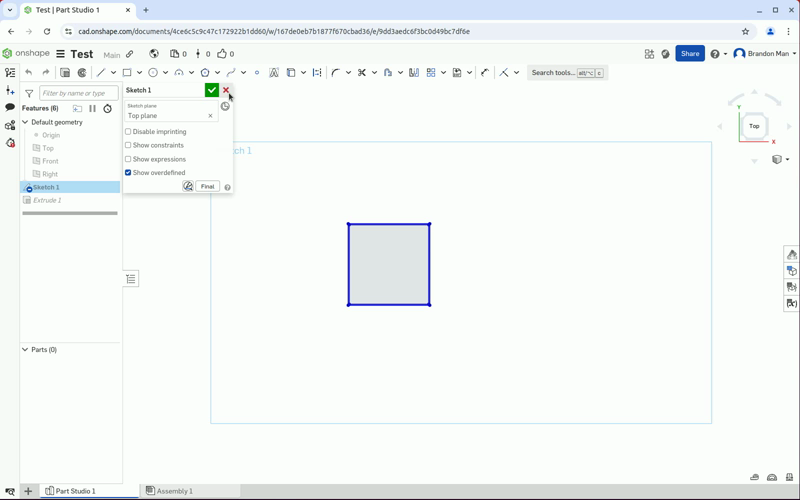
key(shift+s)
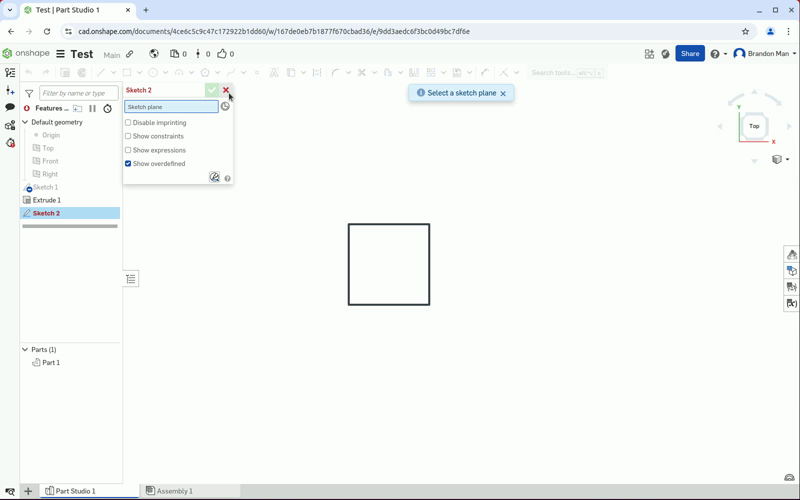
mouse_move(73, 150)
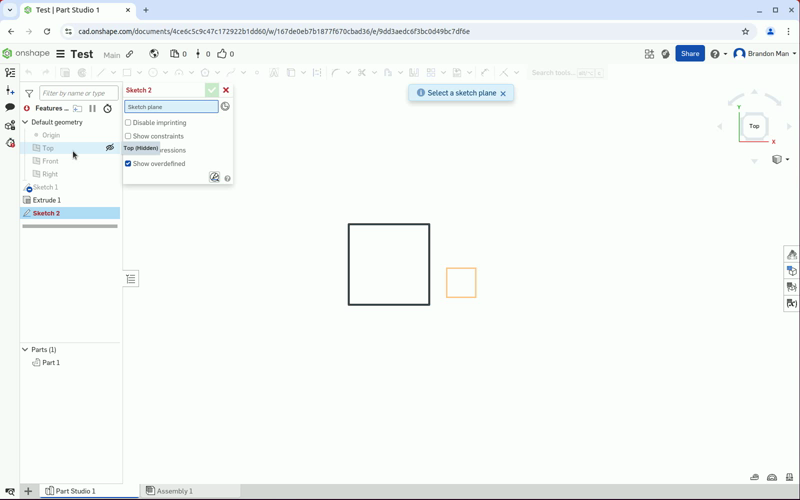
click(73, 150)
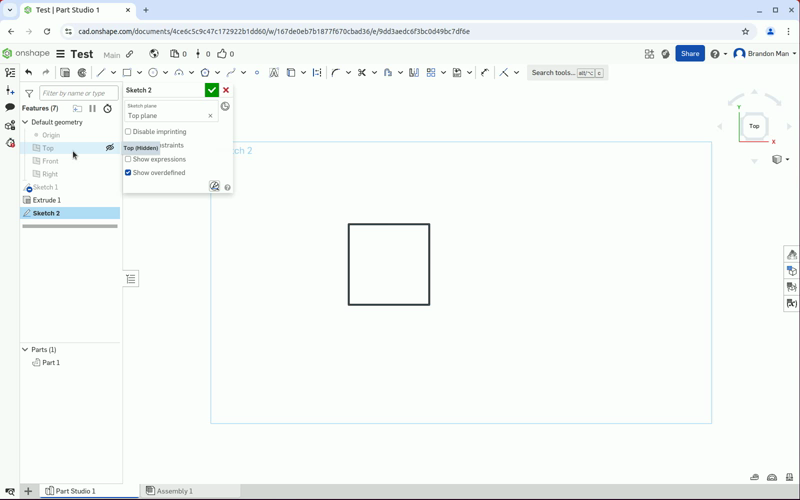
mouse_move(73, 352)
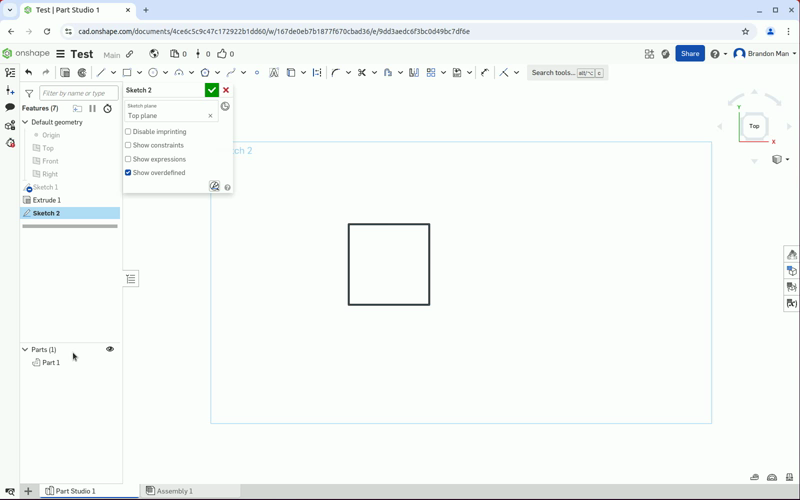
key(y)
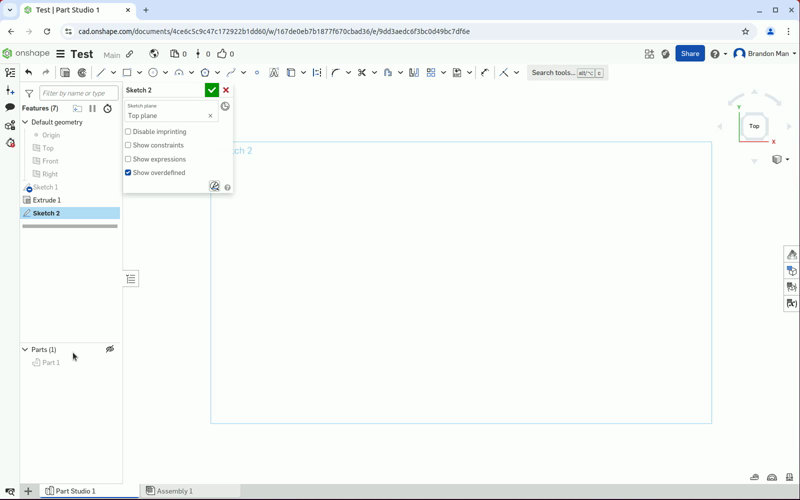
key(l)
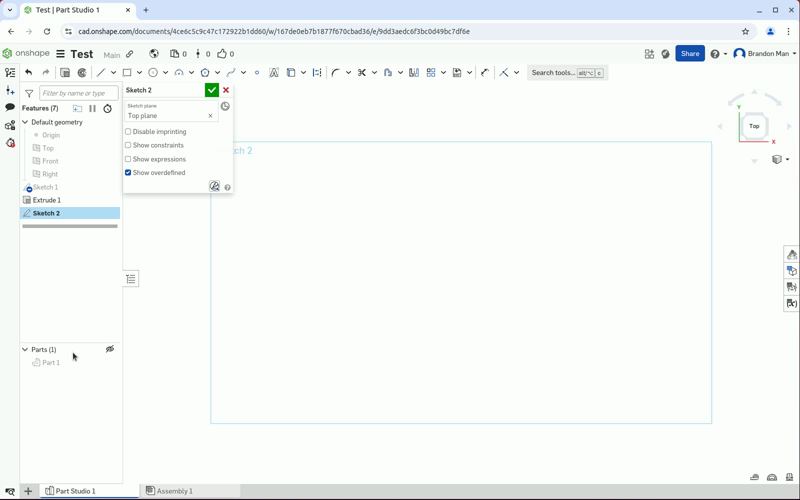
key_down(shift)
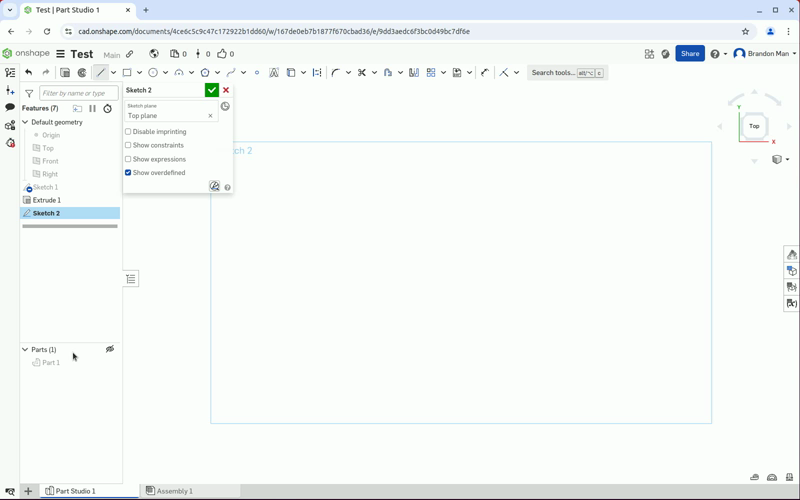
mouse_move(350, 303)
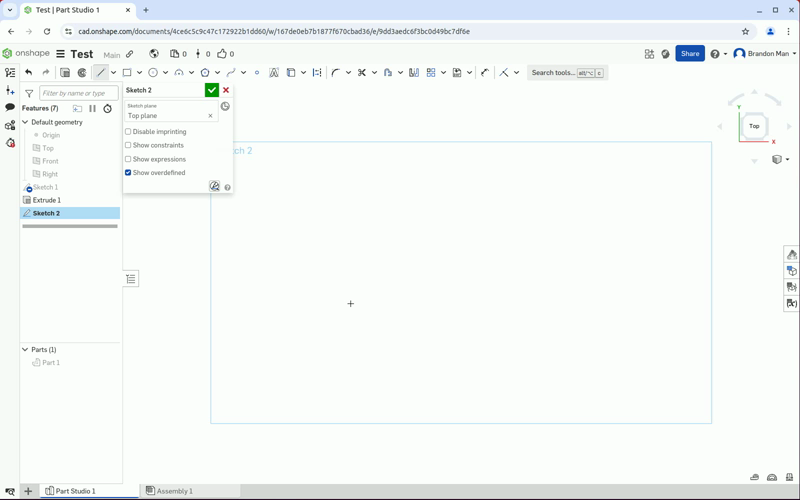
click(350, 303)
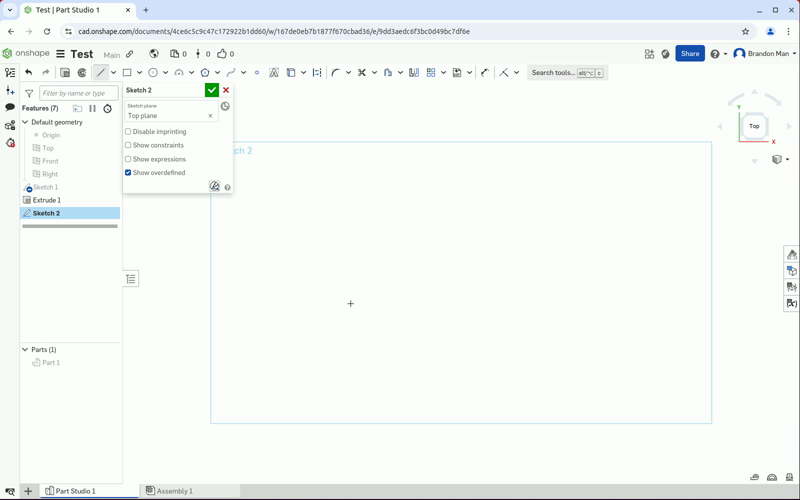
key_up(shift)
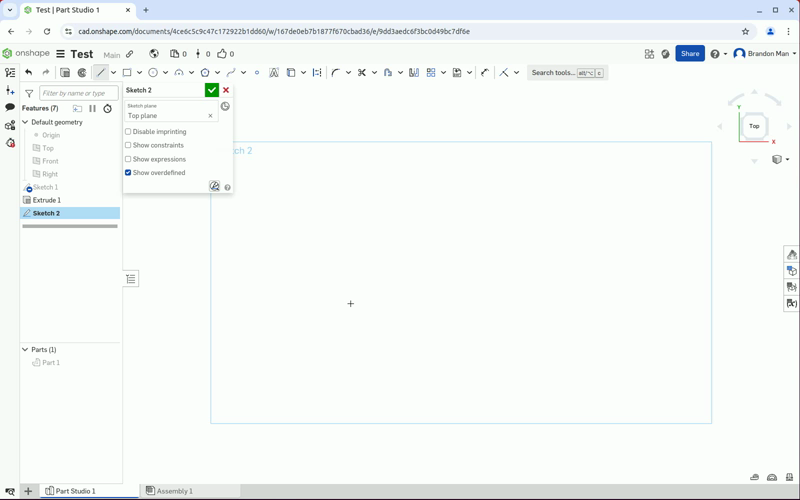
key_down(shift)
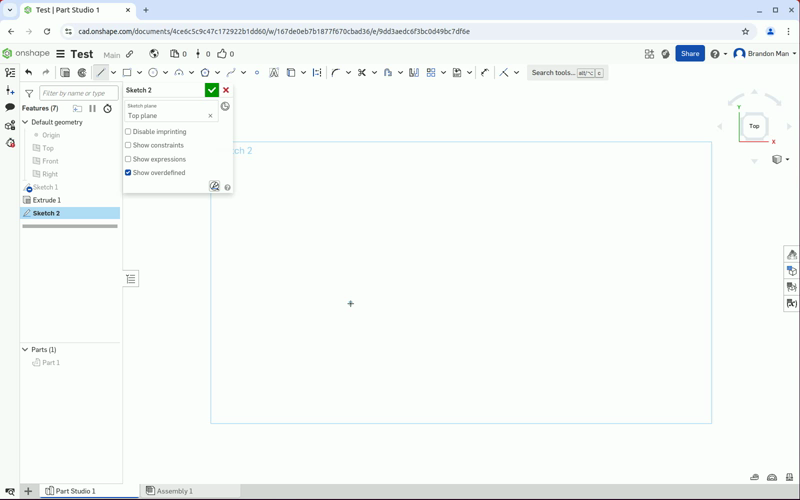
mouse_move(426, 303)
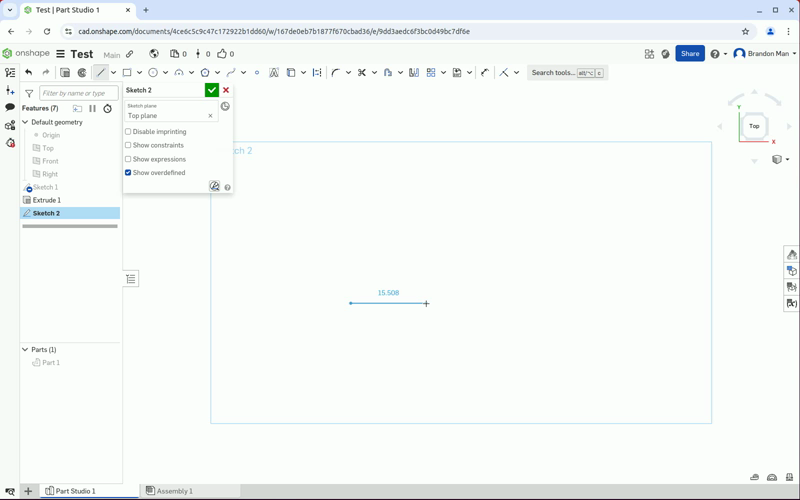
click(426, 303)
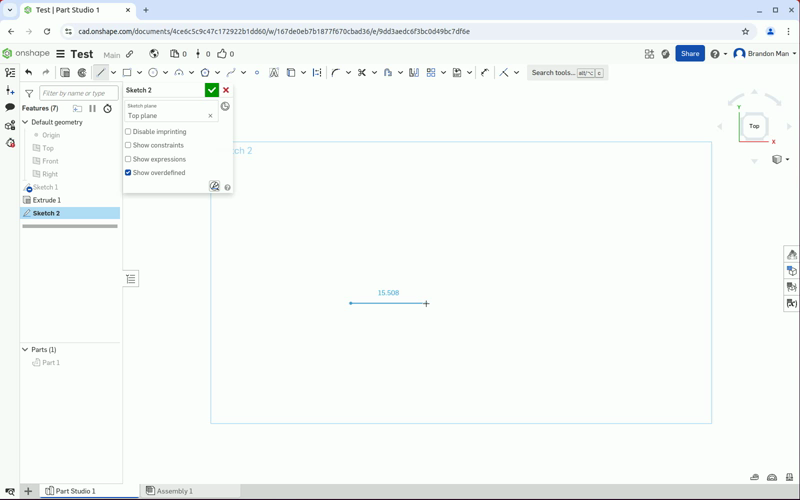
key_up(shift)
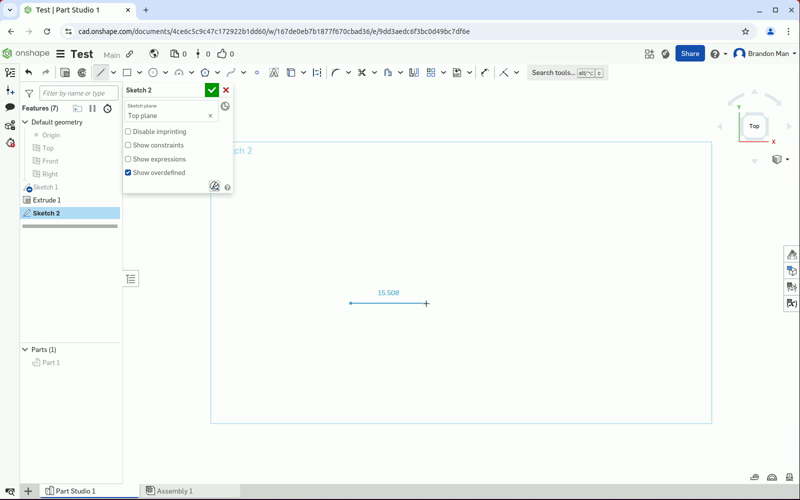
key_down(shift)
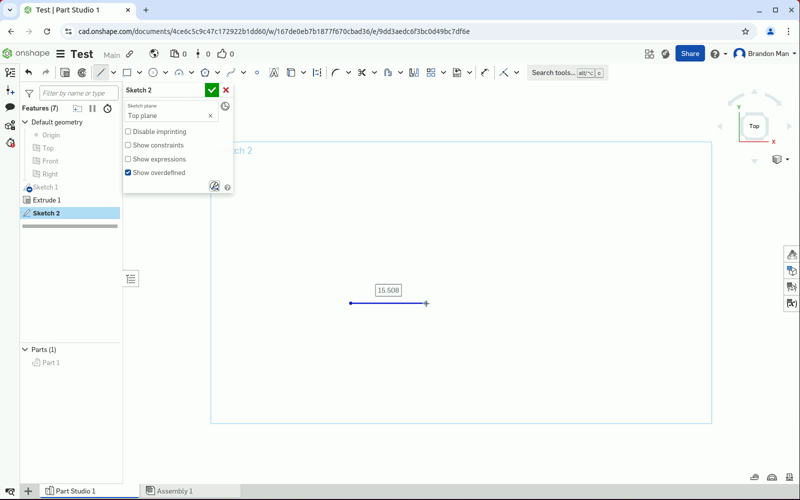
mouse_move(426, 227)
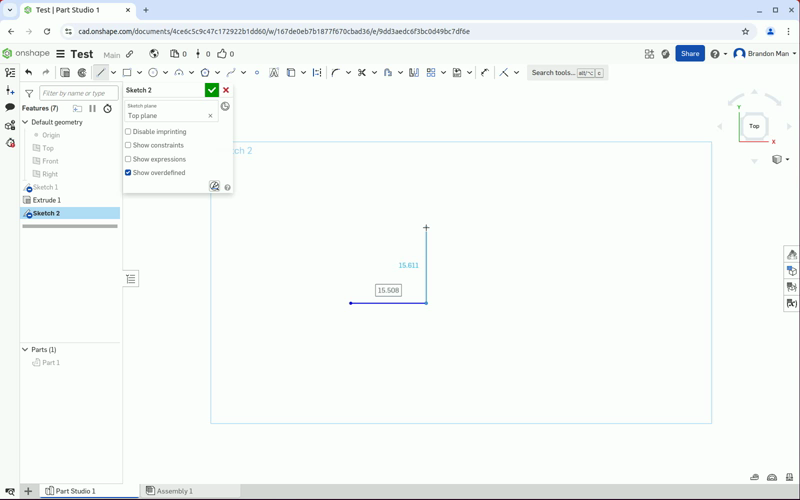
click(426, 227)
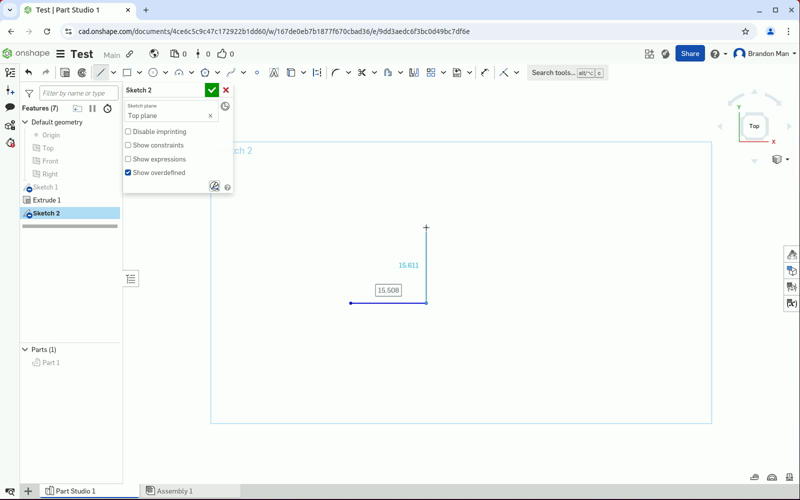
key_up(shift)
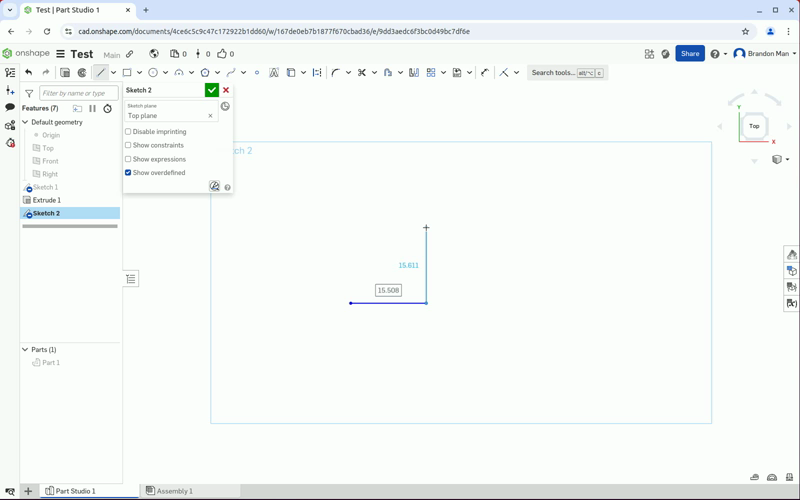
key_down(shift)
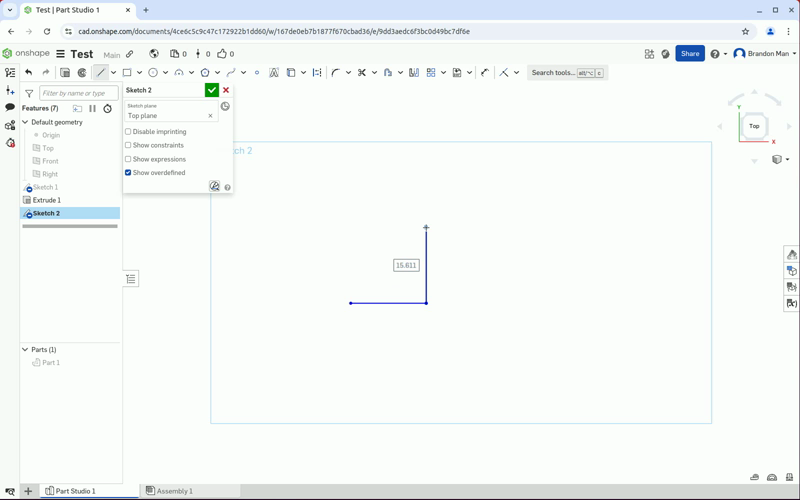
mouse_move(350, 227)
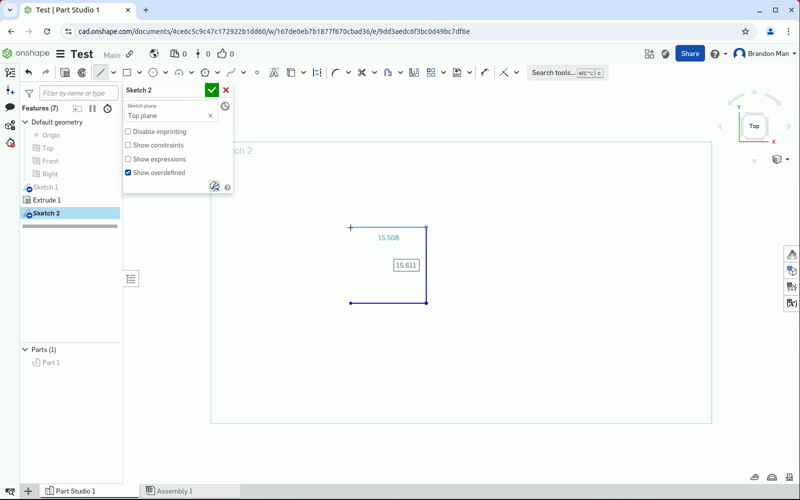
click(350, 227)
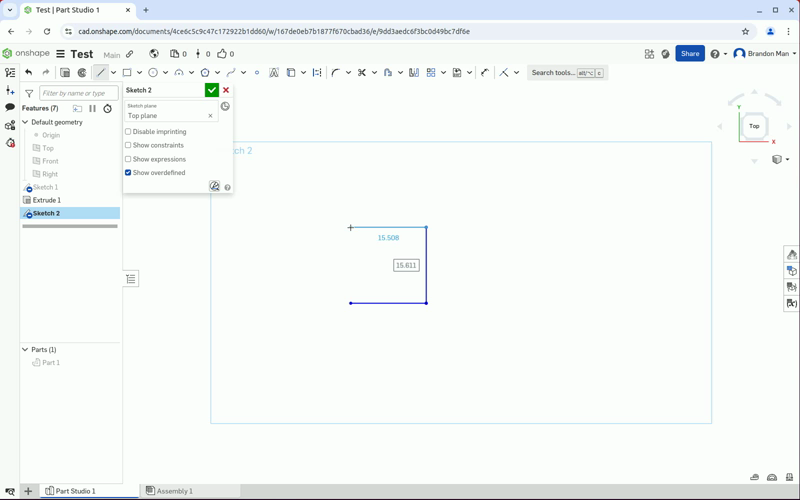
key_up(shift)
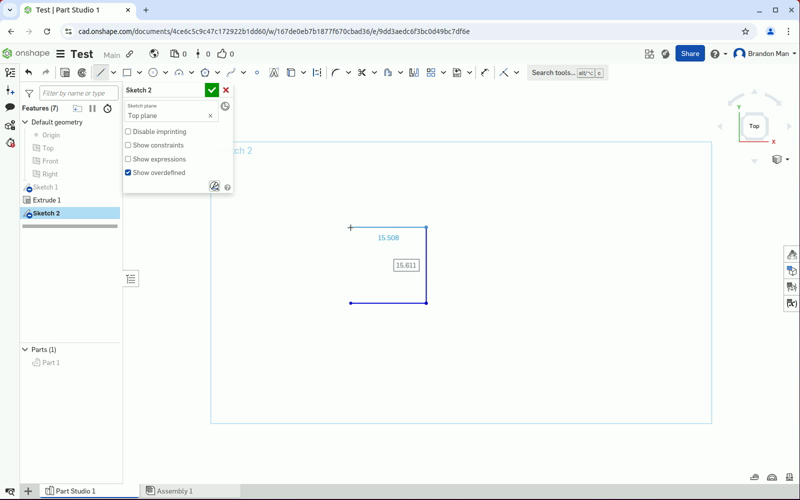
key_down(shift)
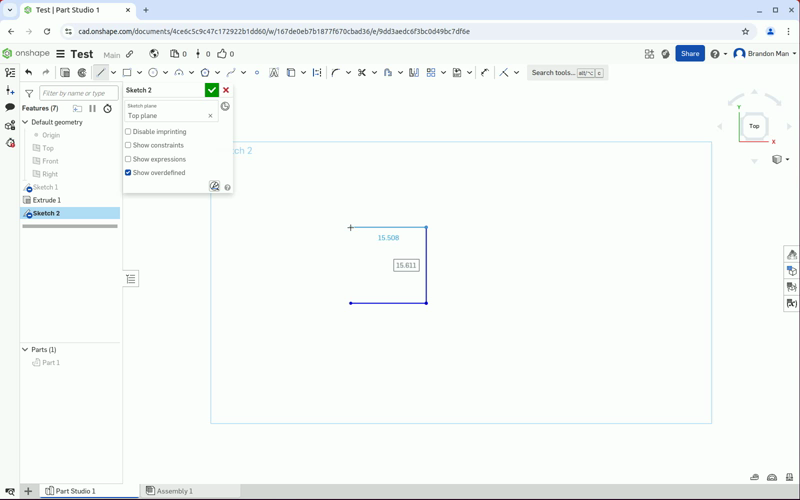
mouse_move(350, 303)
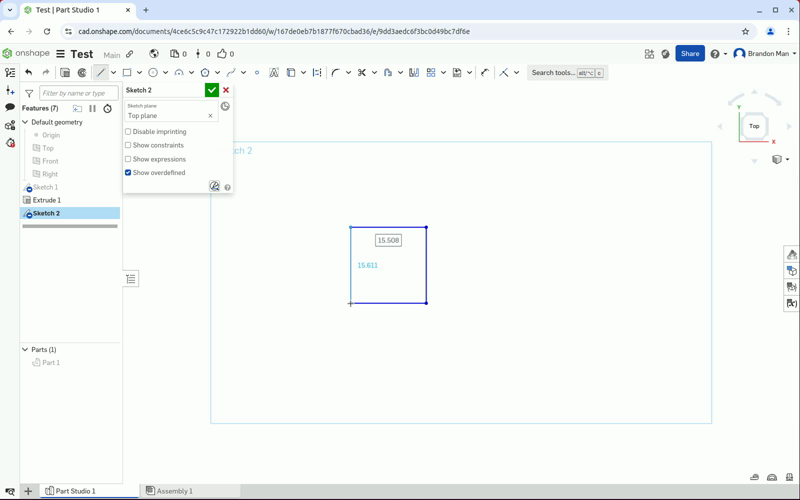
key_up(shift)
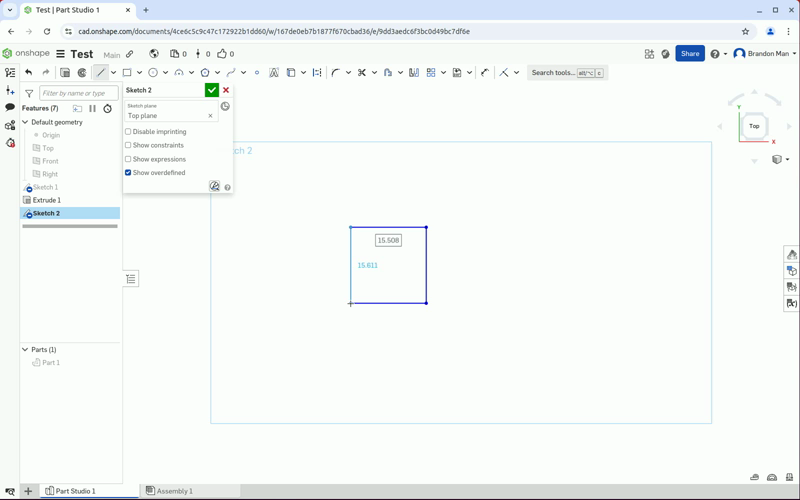
click(350, 303)
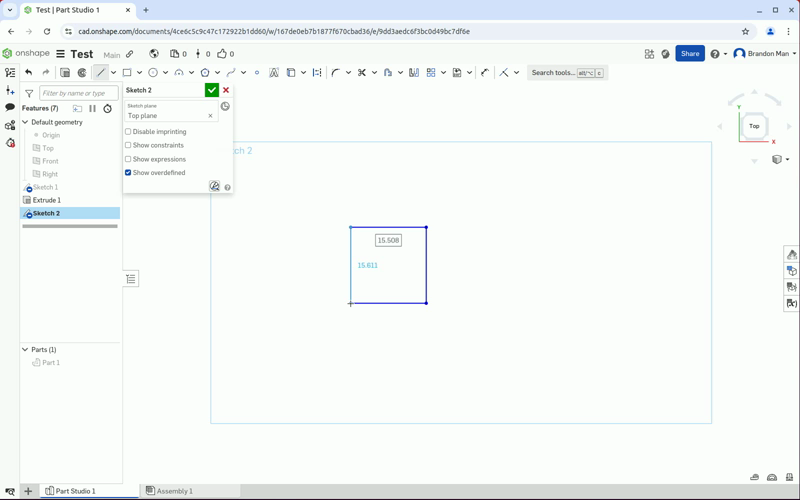
key(esc)
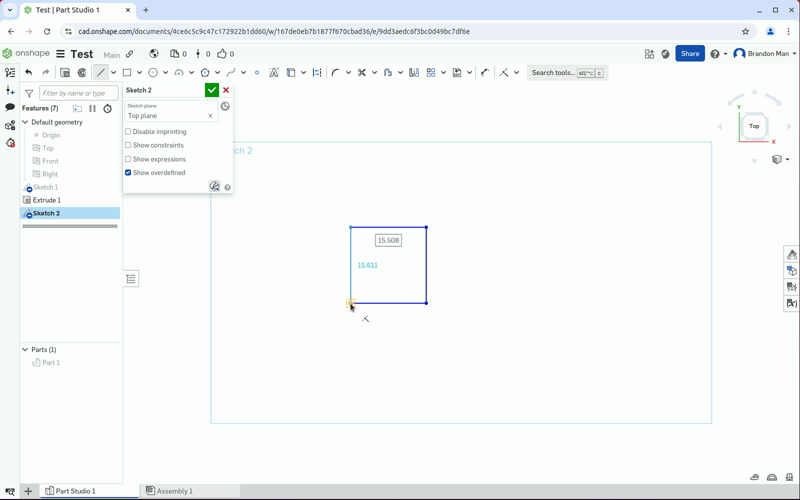
mouse_move(355, 255)
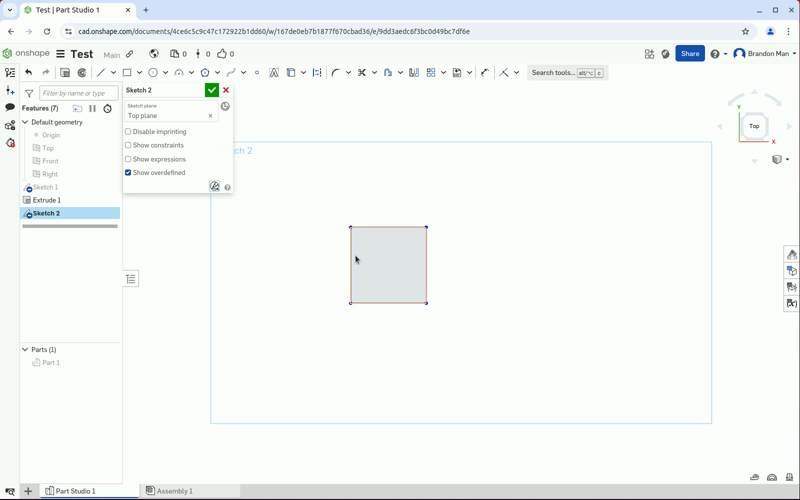
click(355, 255)
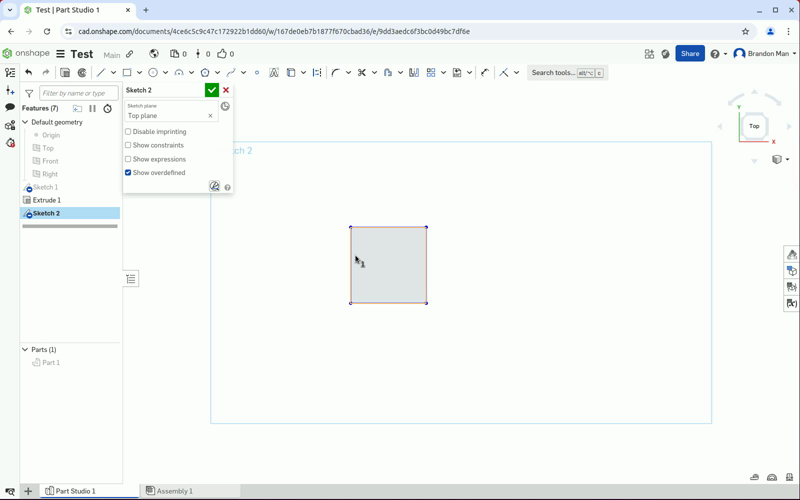
mouse_move(73, 352)
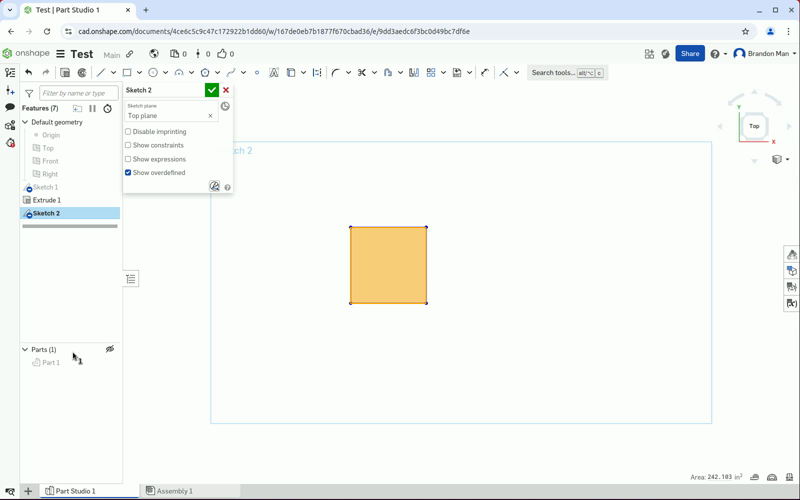
key(shift+y)
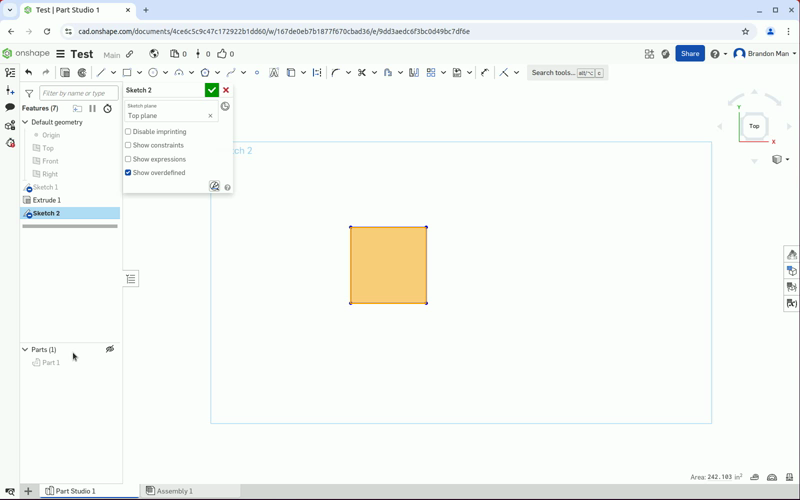
key(shift+e)
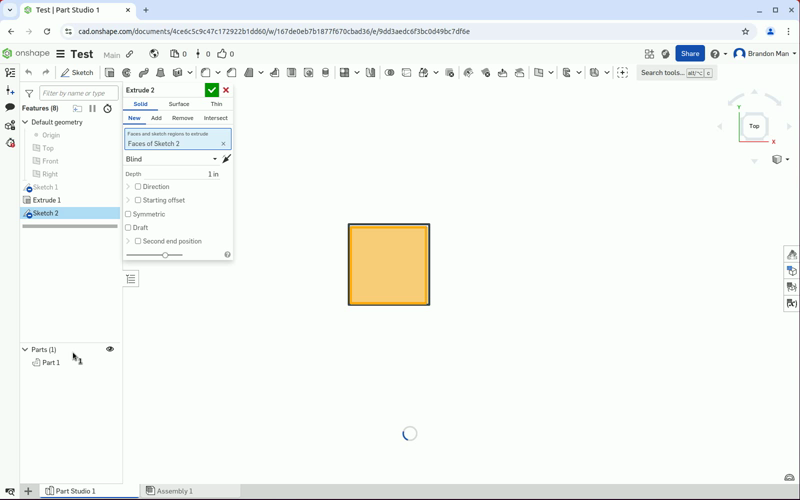
mouse_move(143, 106)
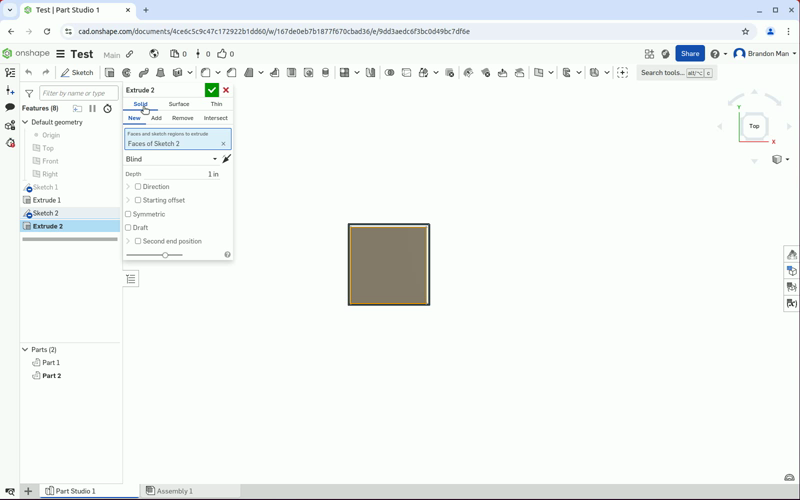
click(143, 106)
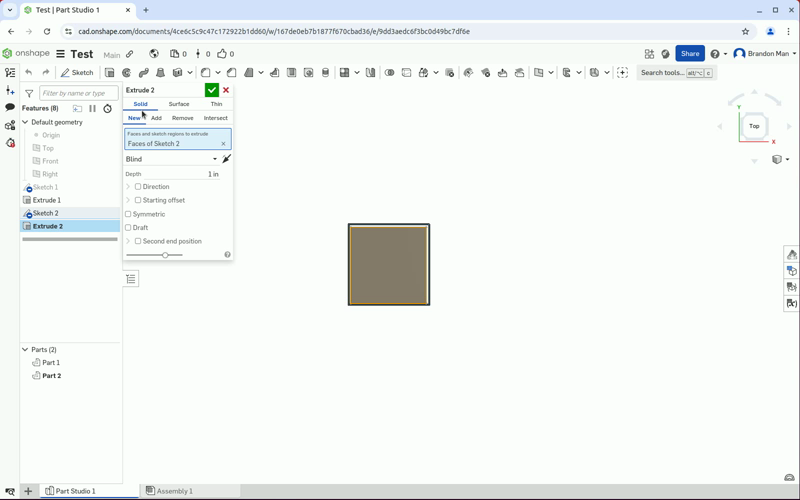
mouse_move(137, 120)
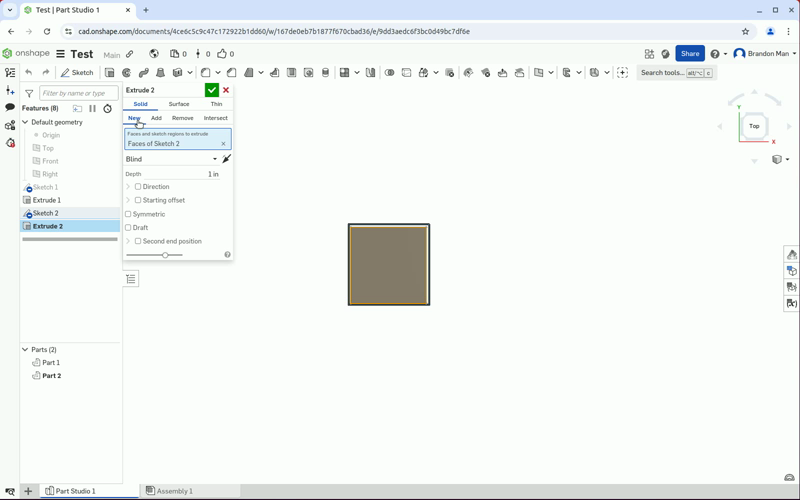
click(137, 120)
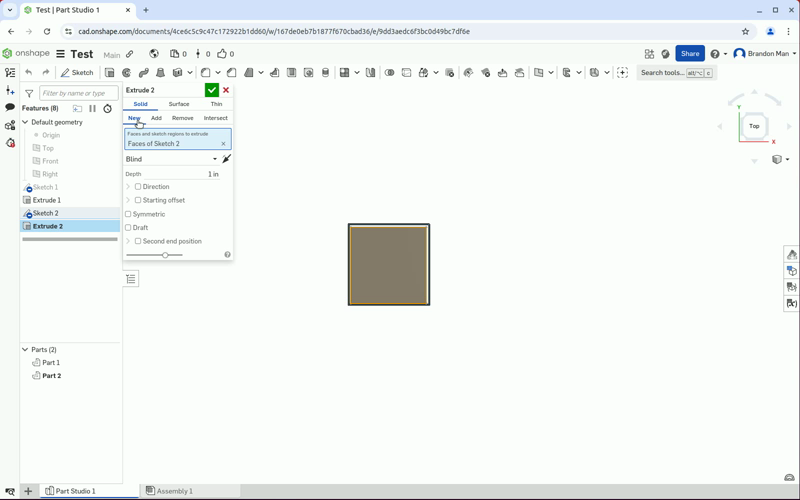
key(tab, 4)
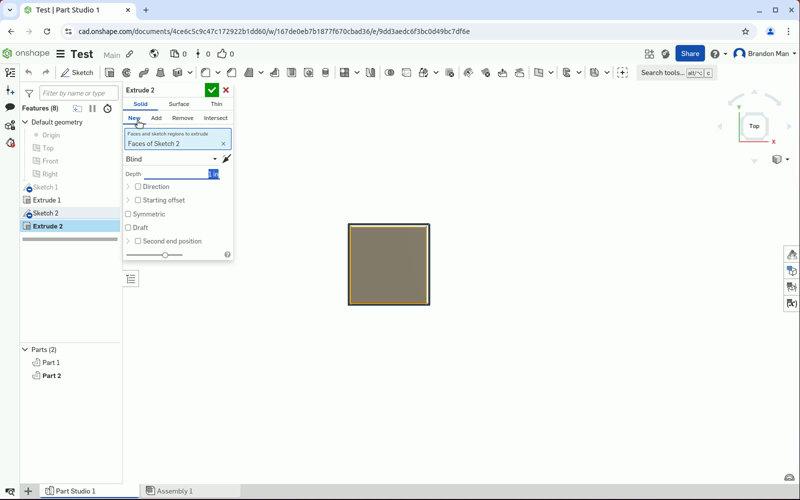
text(0.481)
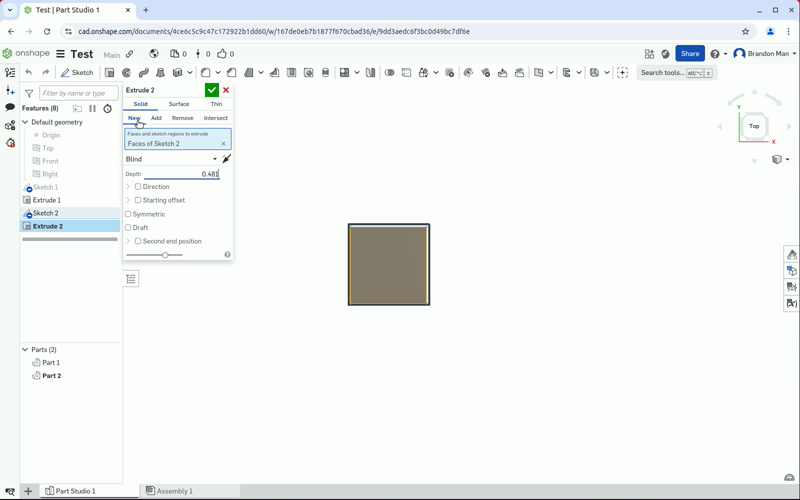
key(enter)
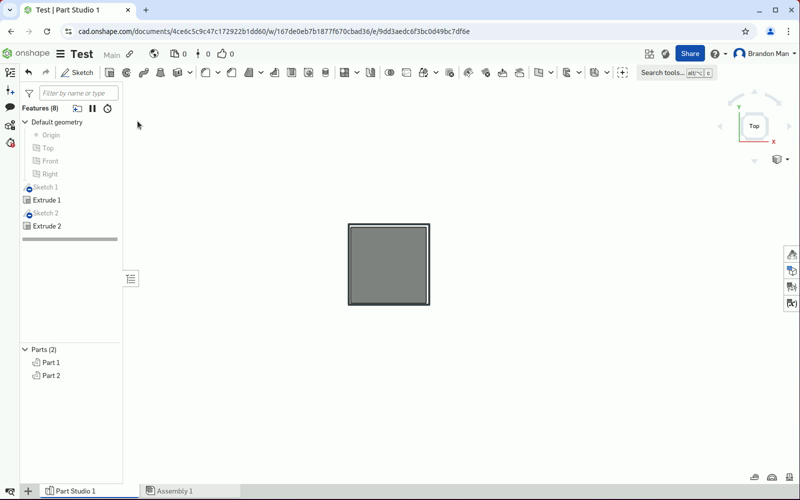
key(shift+h)
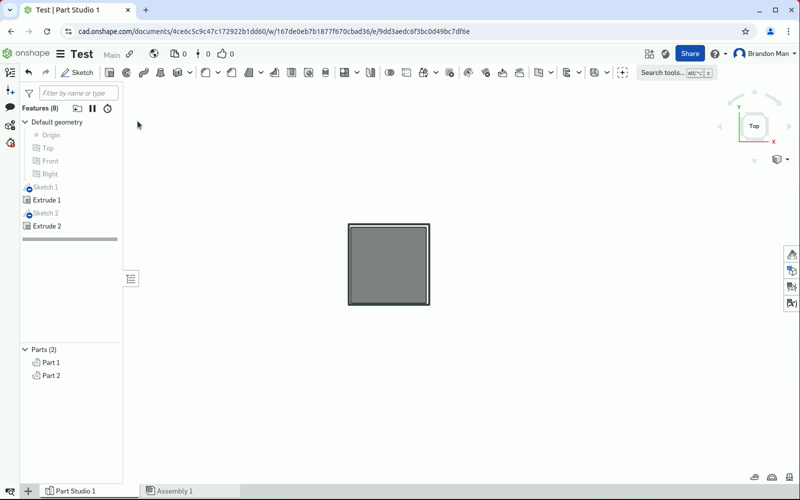
key(shift+h)
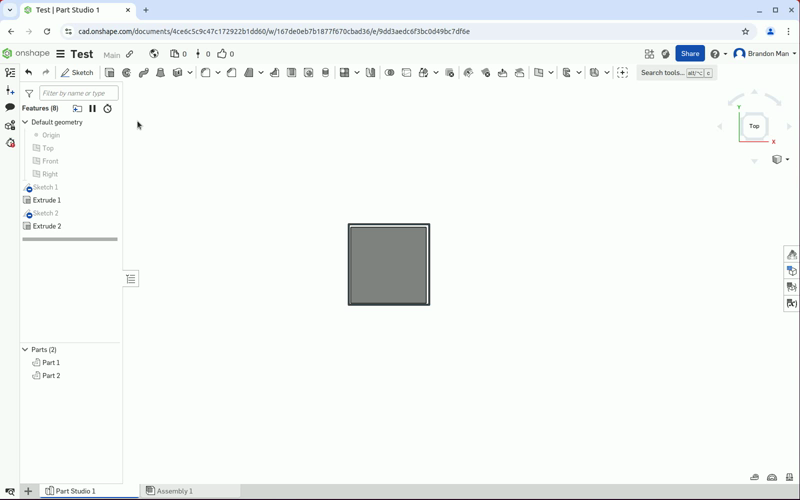
mouse_move(73, 189)
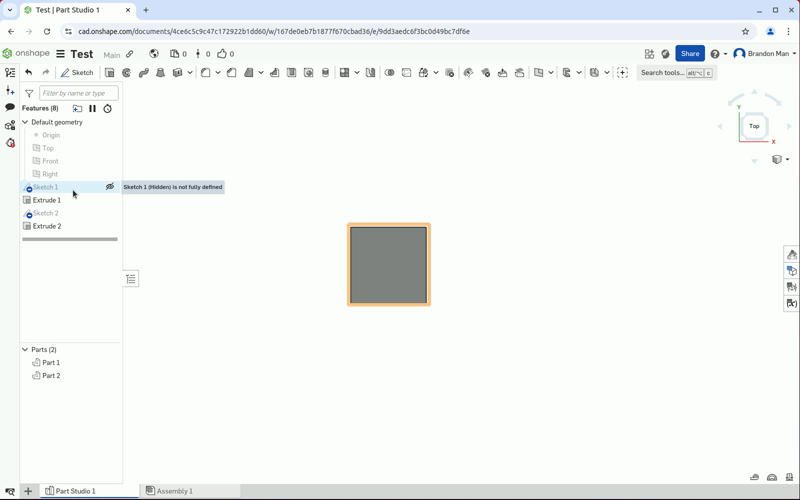
click(73, 189)
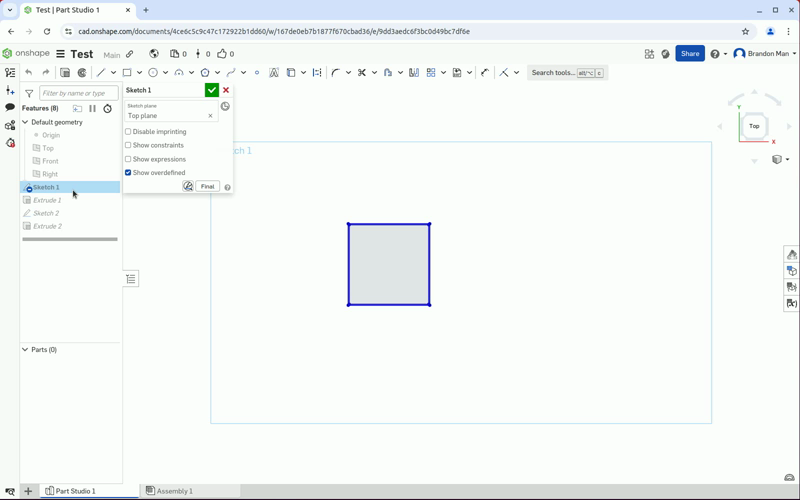
mouse_move(229, 92)
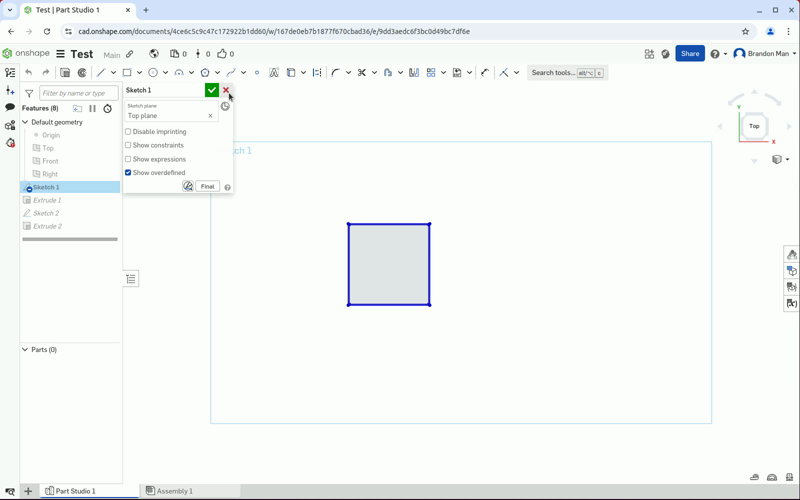
click(229, 92)
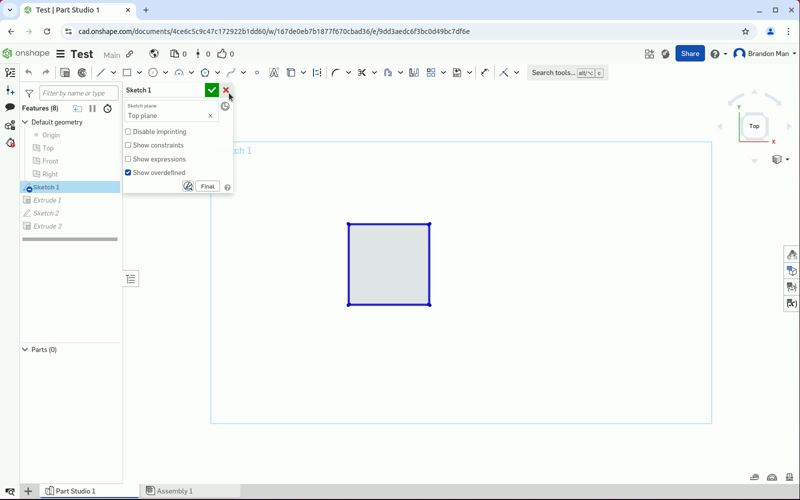
key(shift+s)
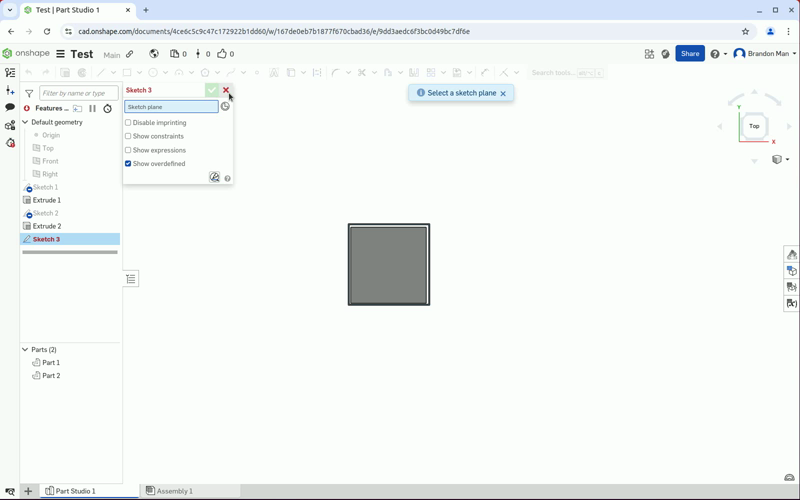
mouse_move(73, 150)
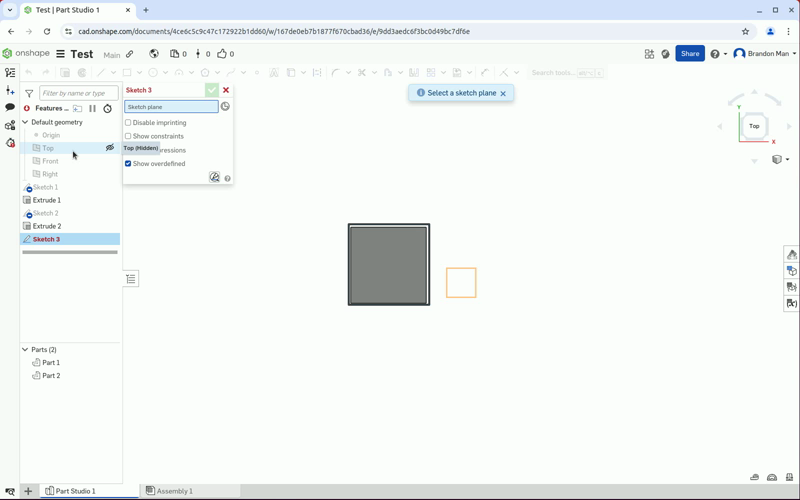
click(73, 150)
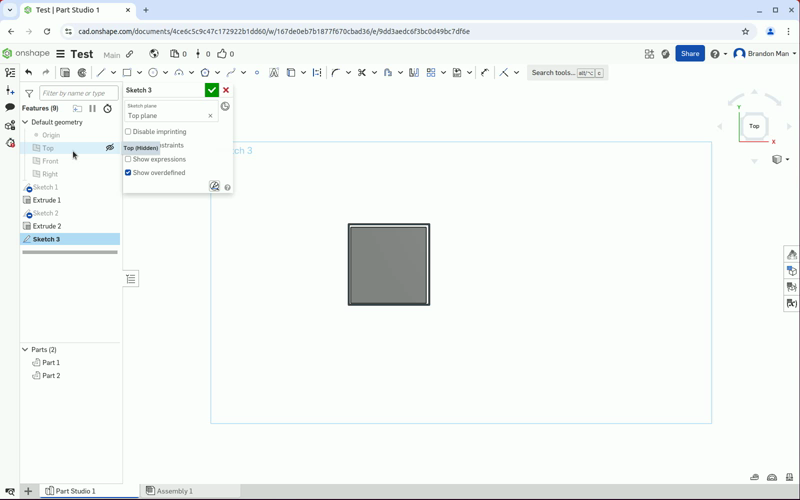
mouse_move(73, 352)
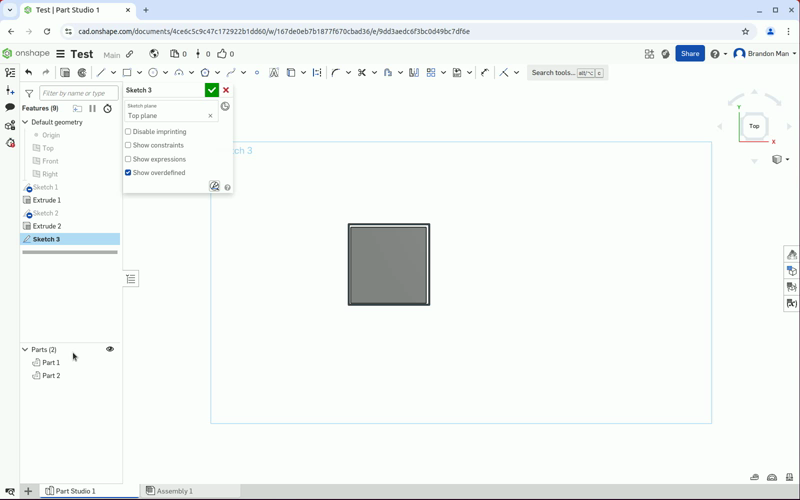
key(y)
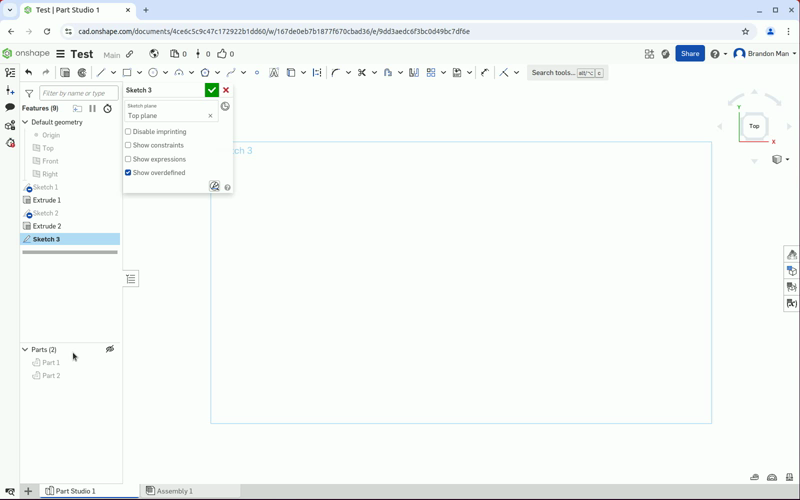
key(l)
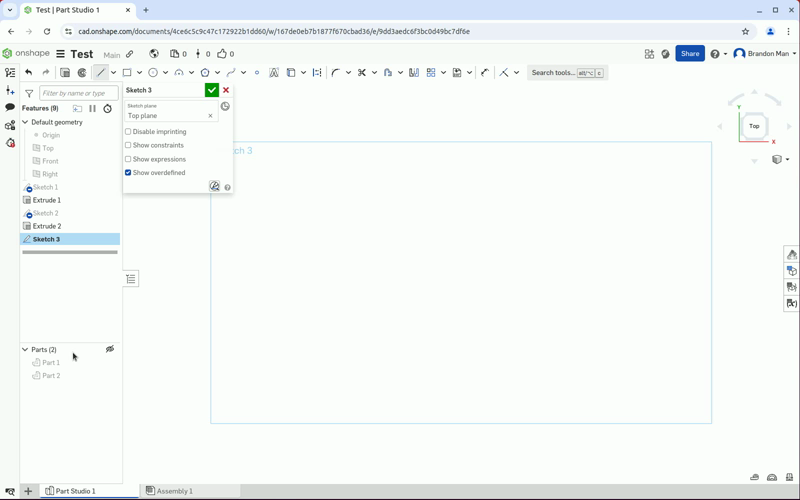
key_down(shift)
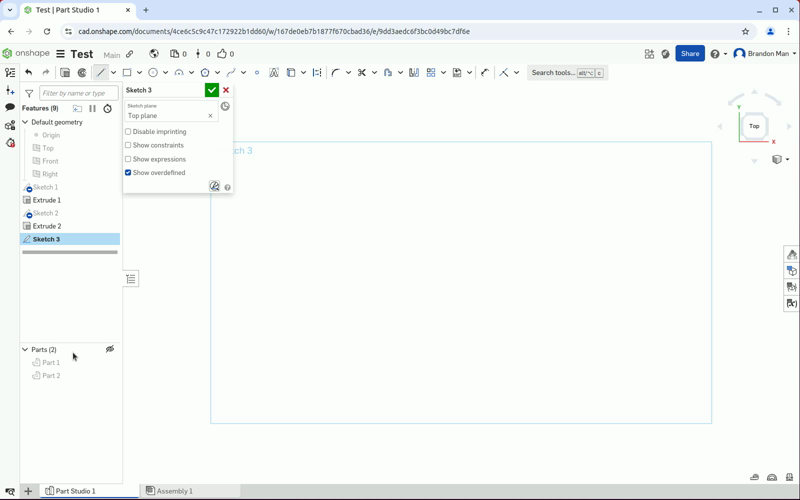
mouse_move(349, 304)
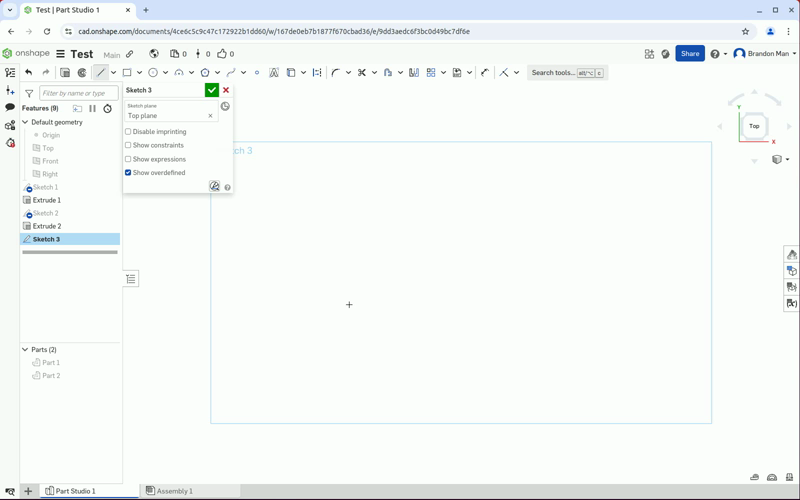
click(349, 304)
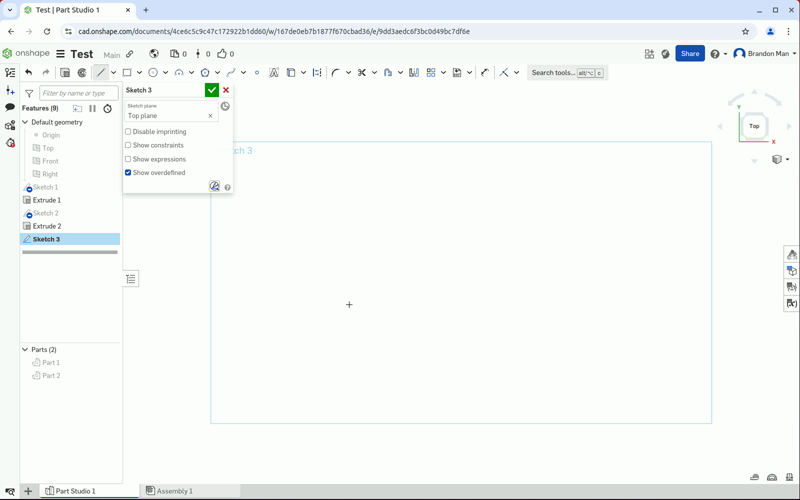
key_up(shift)
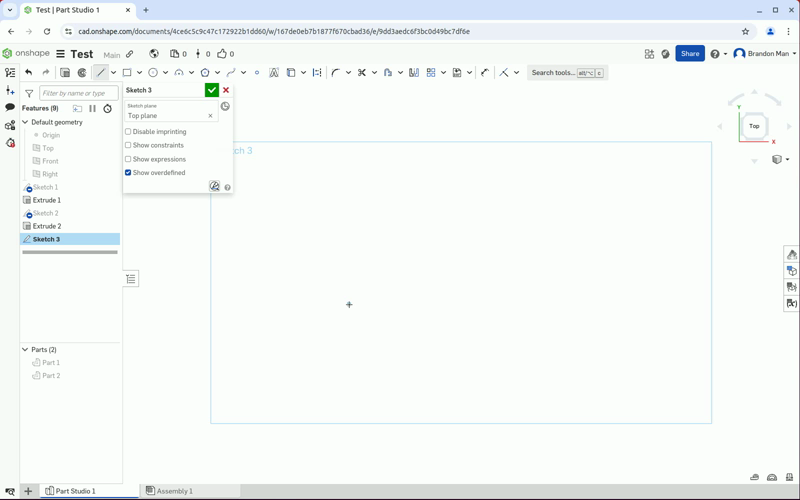
key_down(shift)
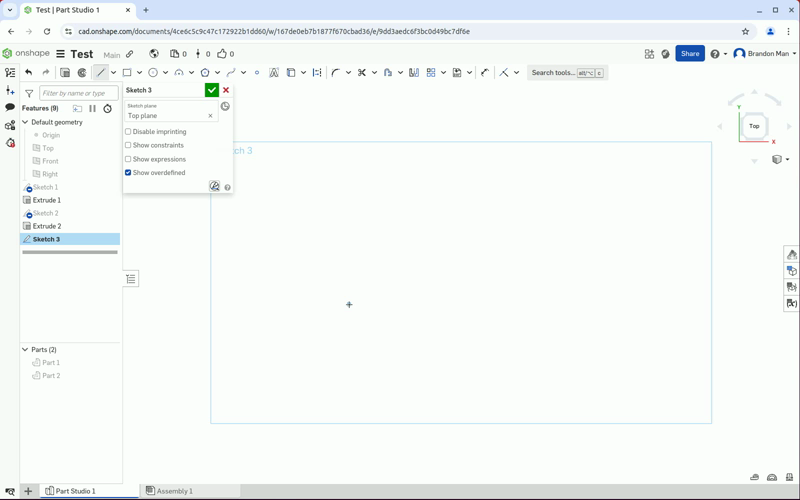
mouse_move(427, 304)
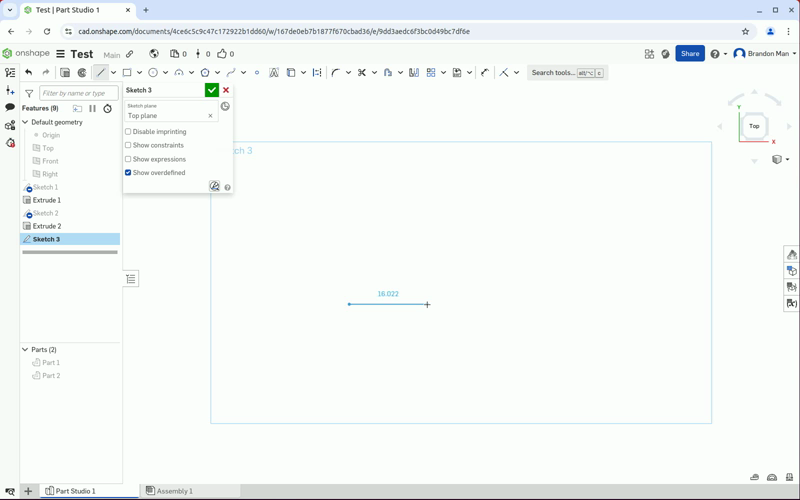
click(427, 304)
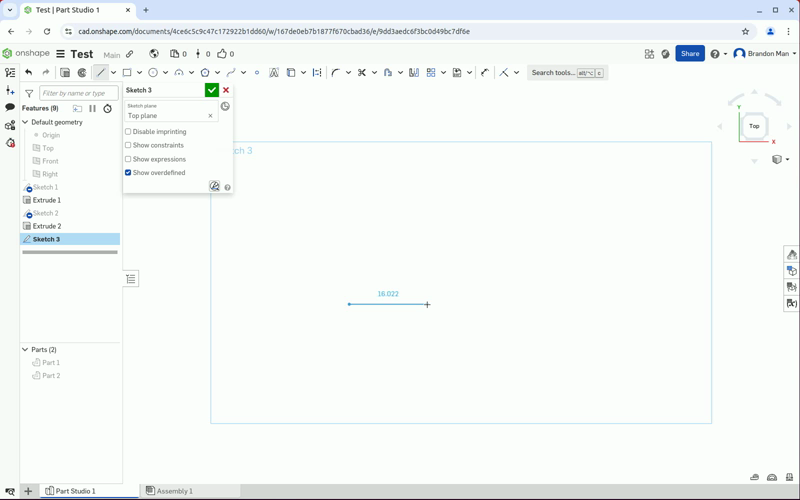
key_up(shift)
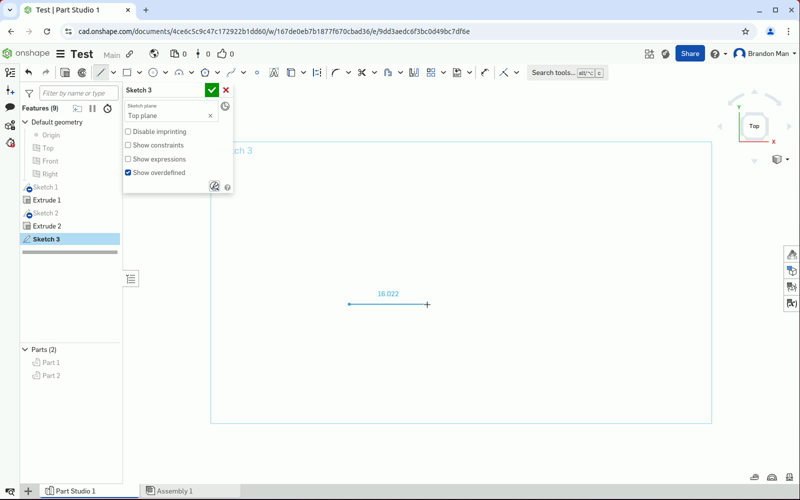
key_down(shift)
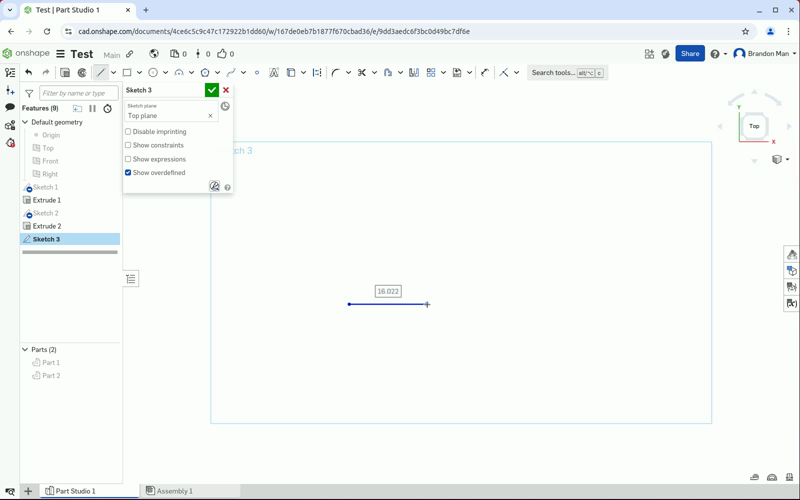
mouse_move(427, 226)
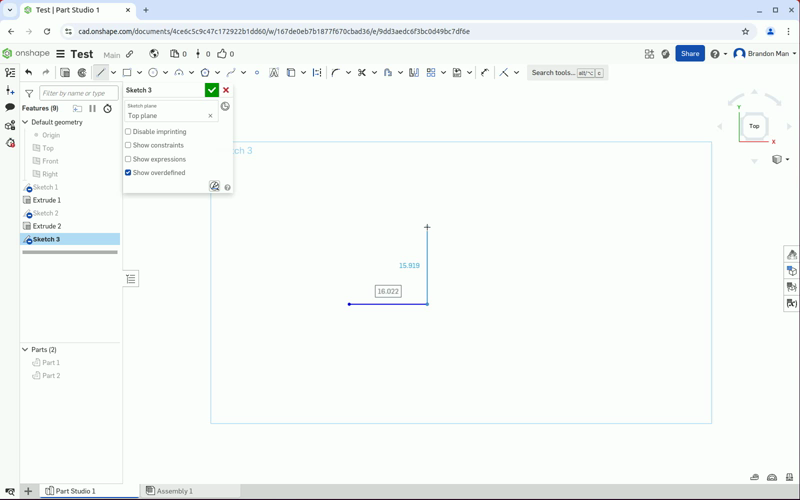
click(427, 226)
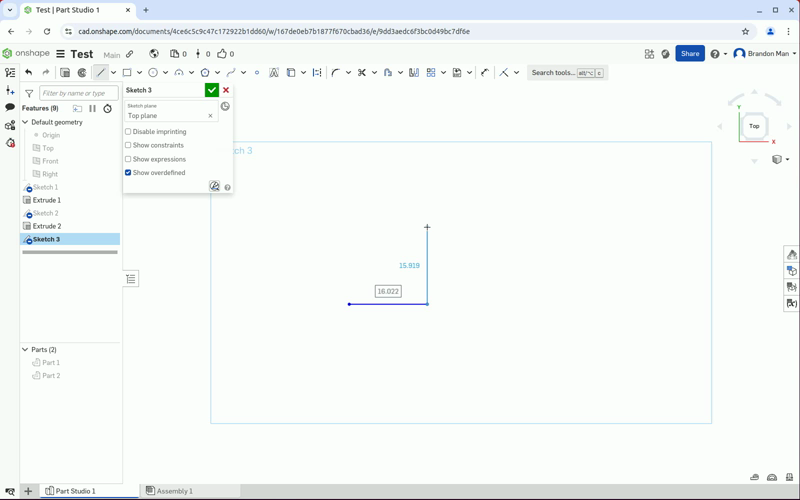
key_up(shift)
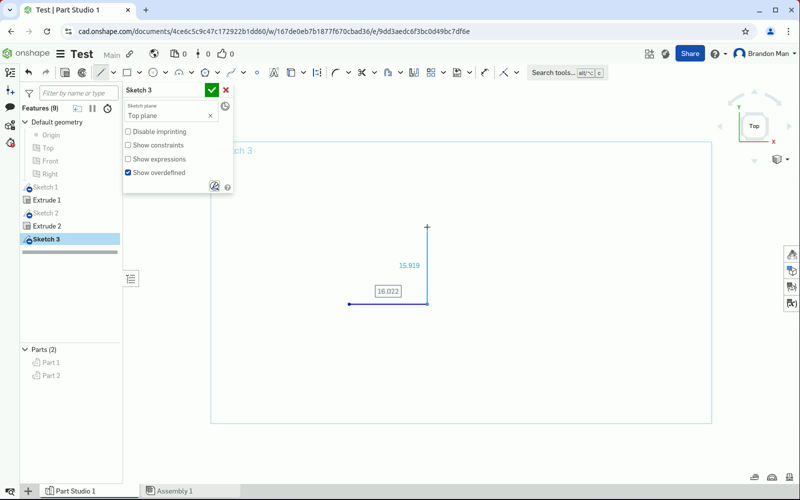
key_down(shift)
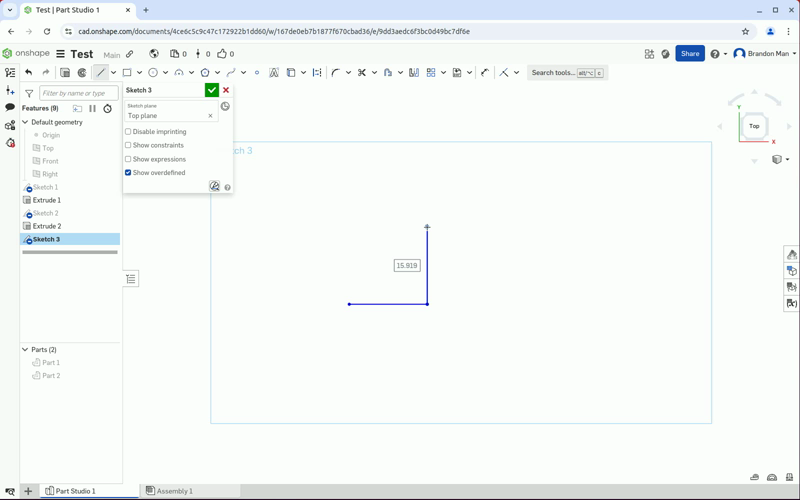
mouse_move(349, 226)
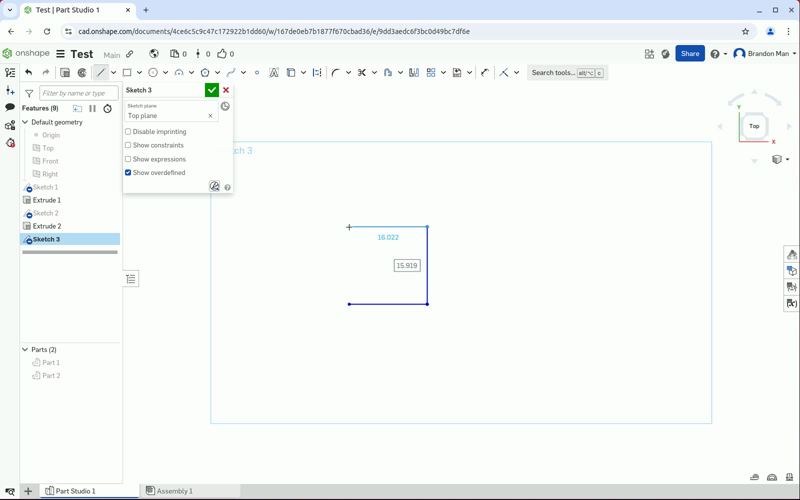
click(349, 226)
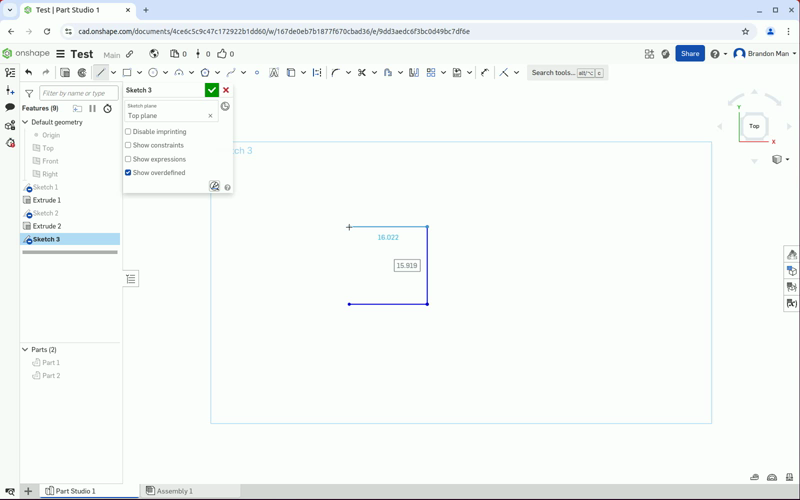
key_up(shift)
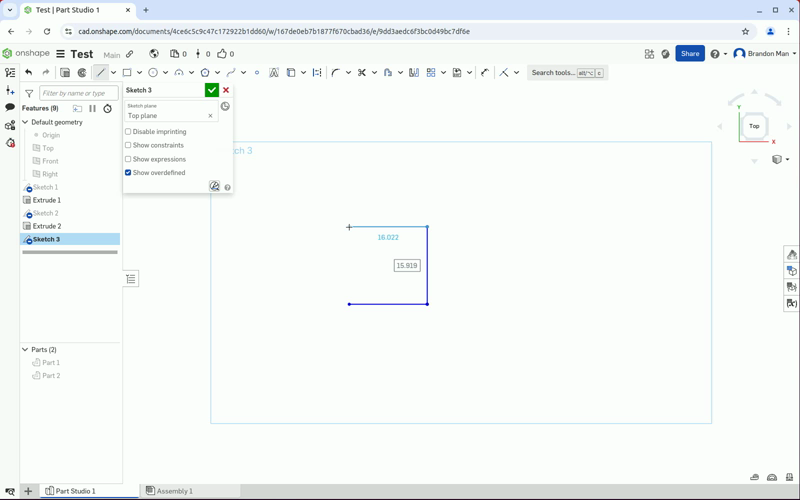
key_down(shift)
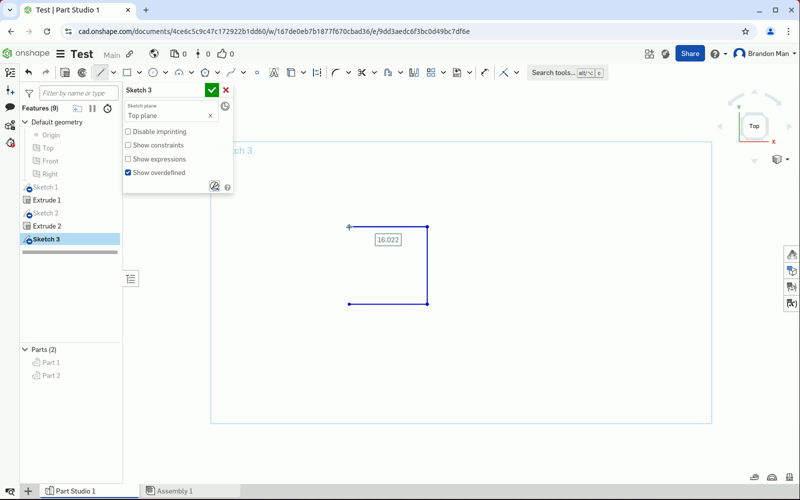
mouse_move(349, 304)
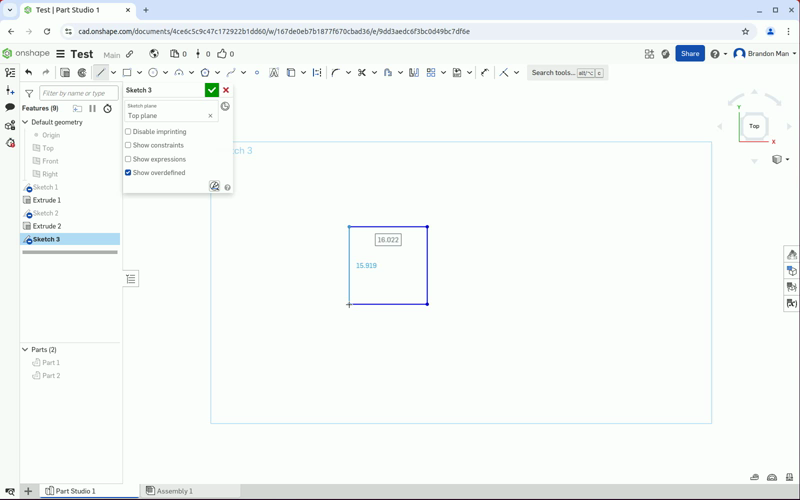
key_up(shift)
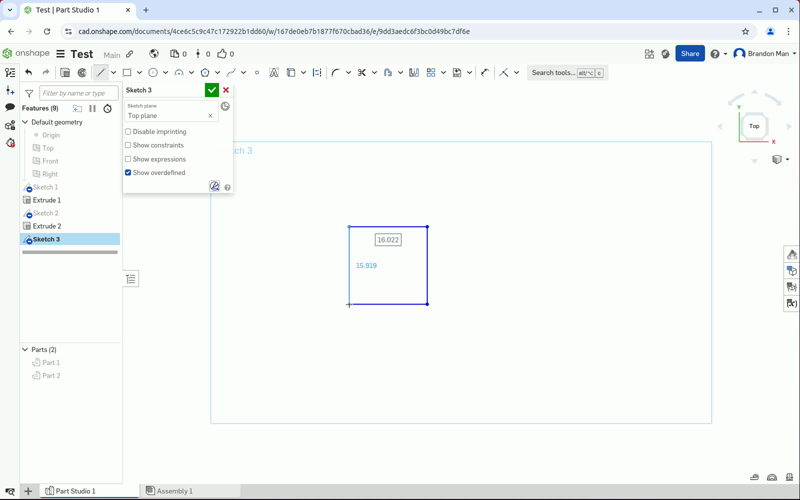
click(349, 304)
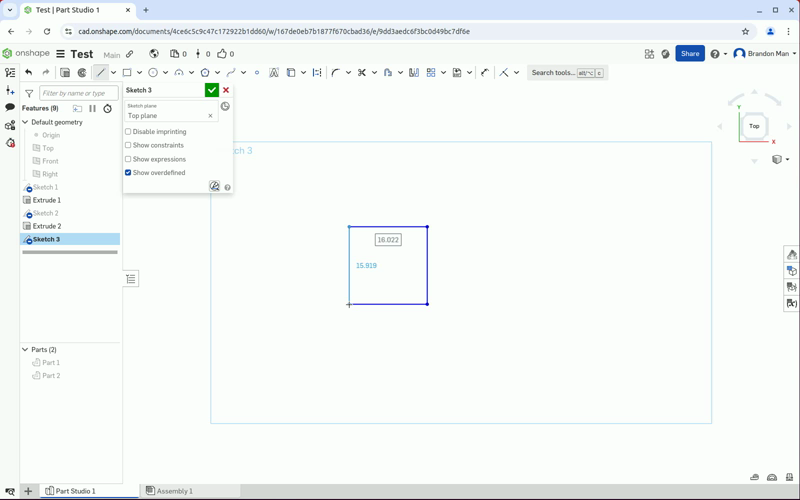
key(esc)
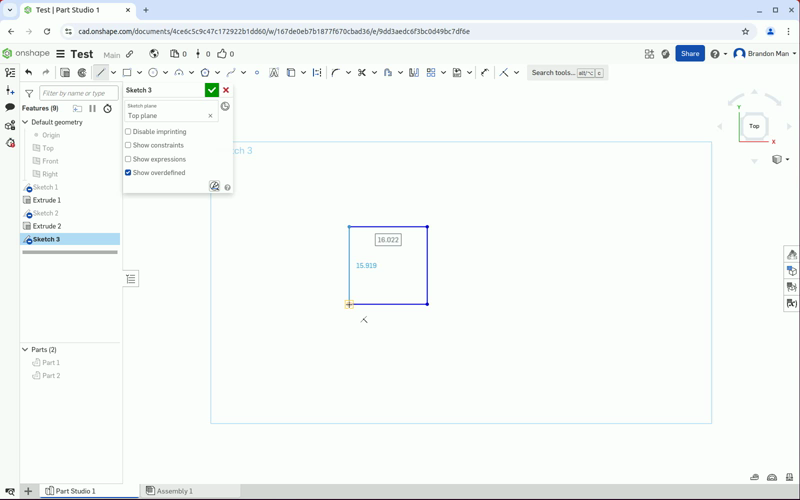
key(l)
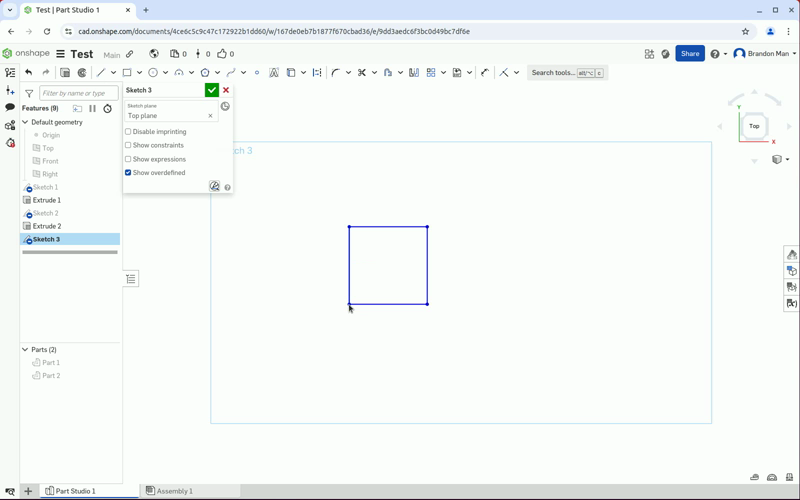
key_down(shift)
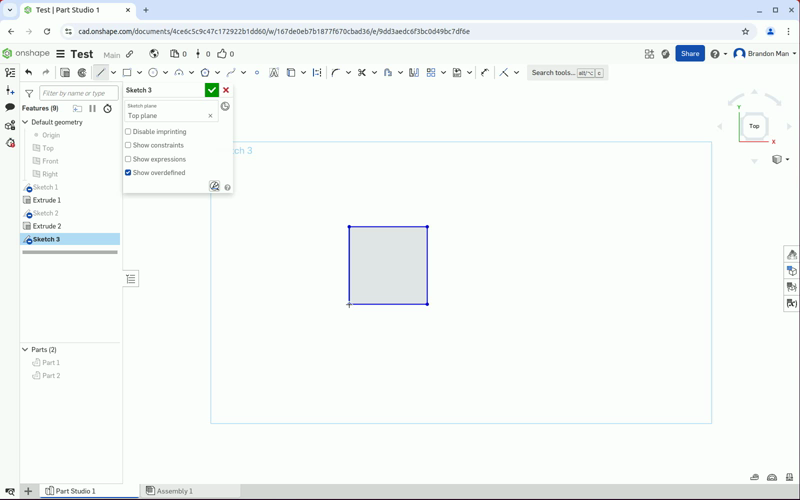
mouse_move(350, 302)
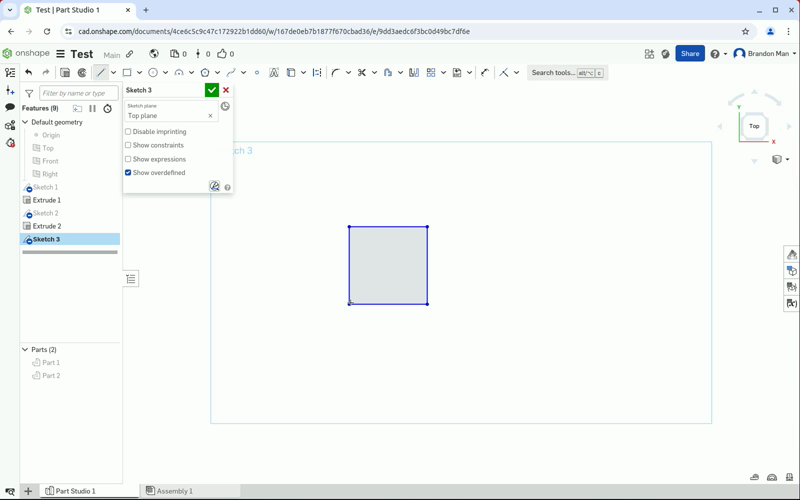
scroll(6)
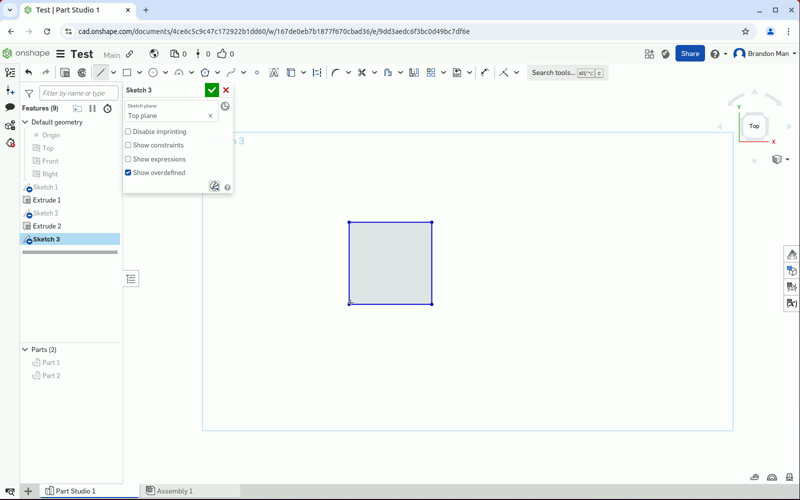
scroll(6)
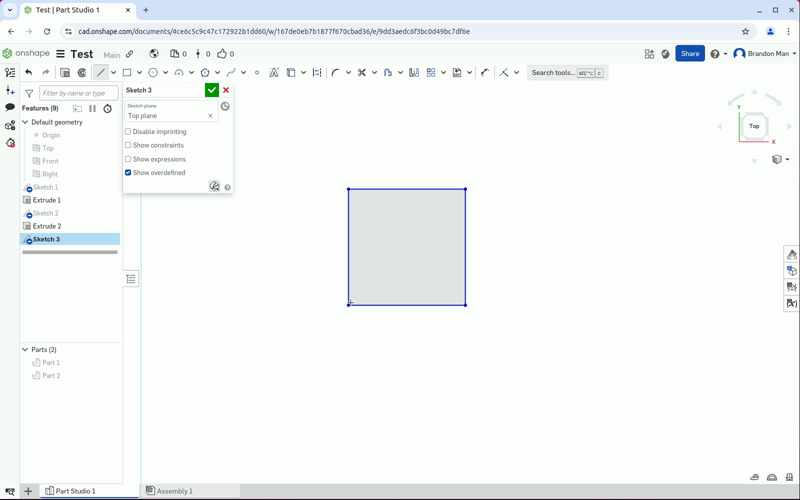
scroll(6)
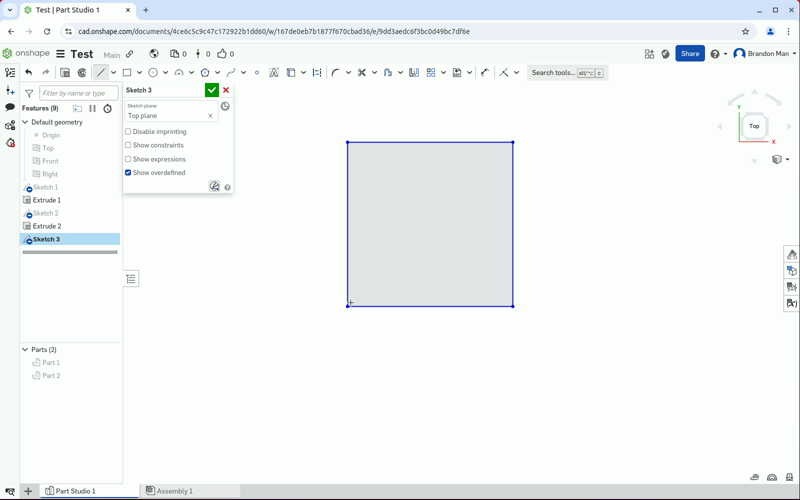
scroll(6)
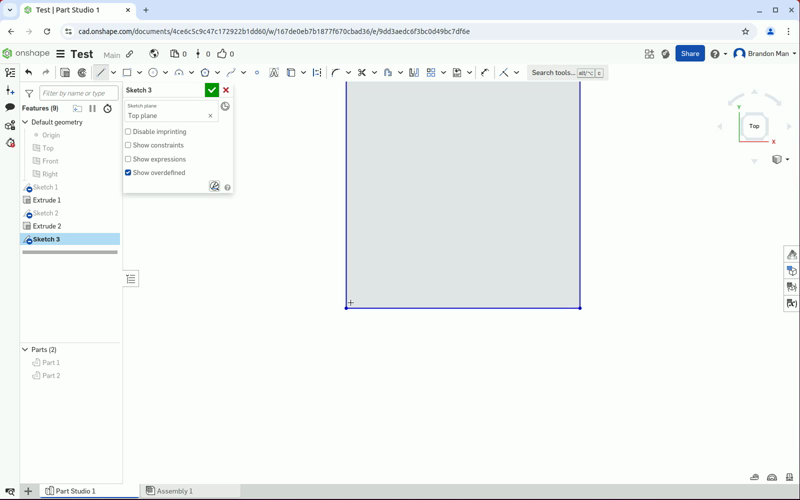
scroll(6)
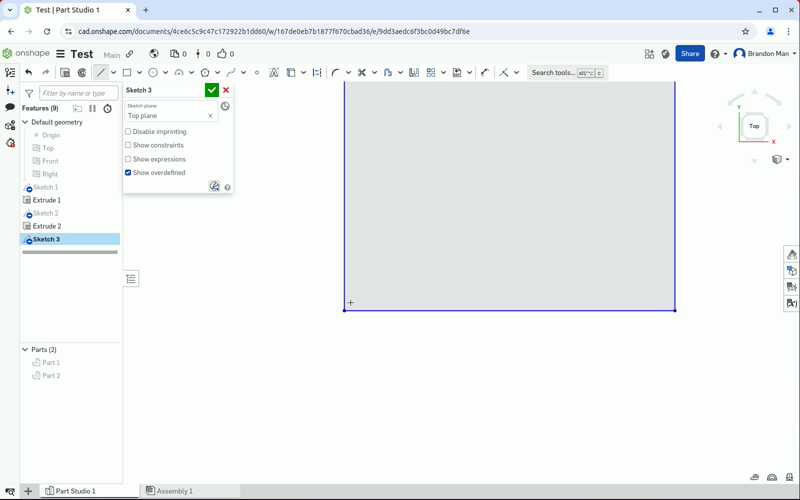
scroll(6)
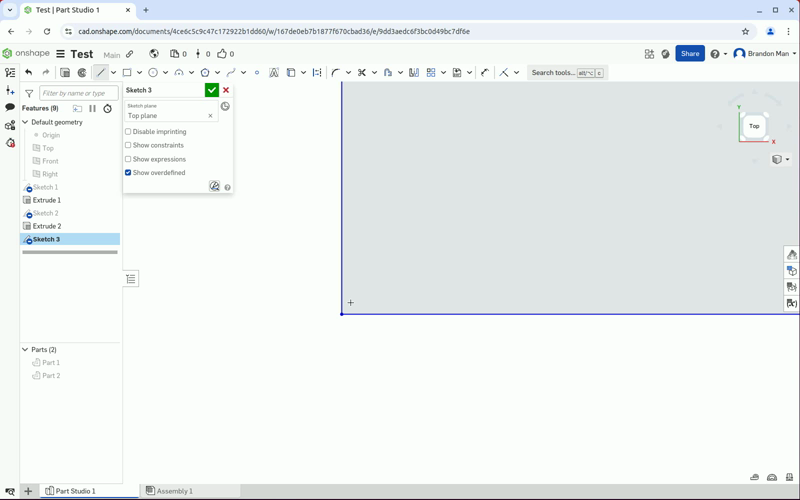
scroll(6)
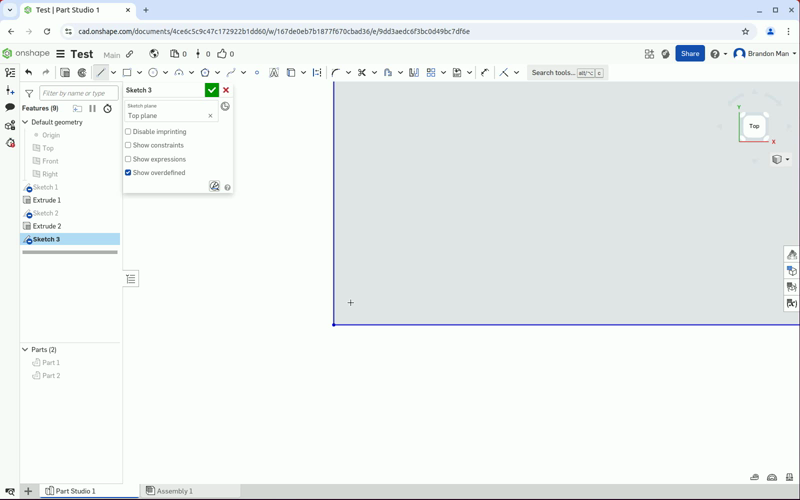
click(350, 302)
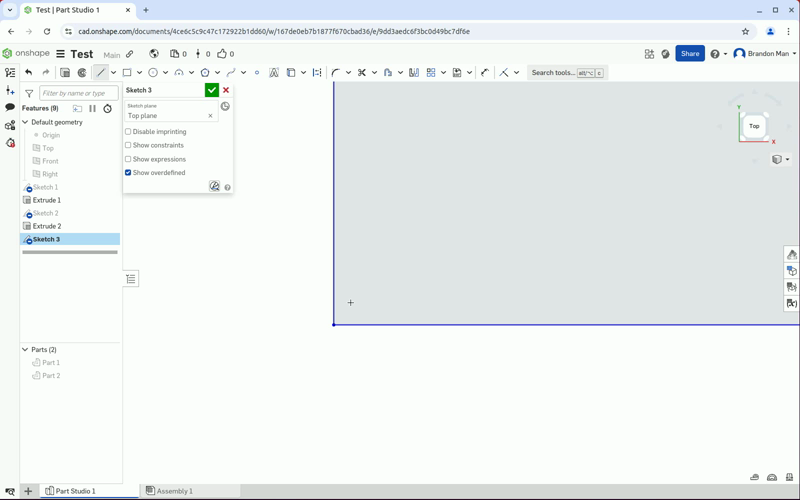
scroll(-6)
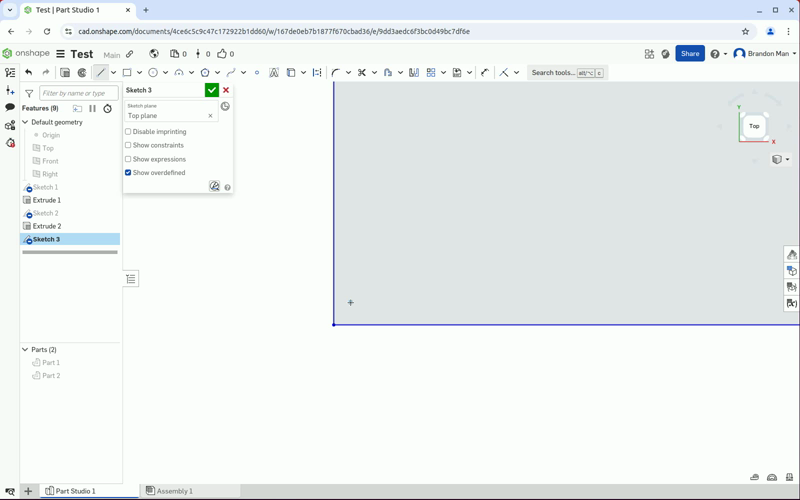
scroll(-6)
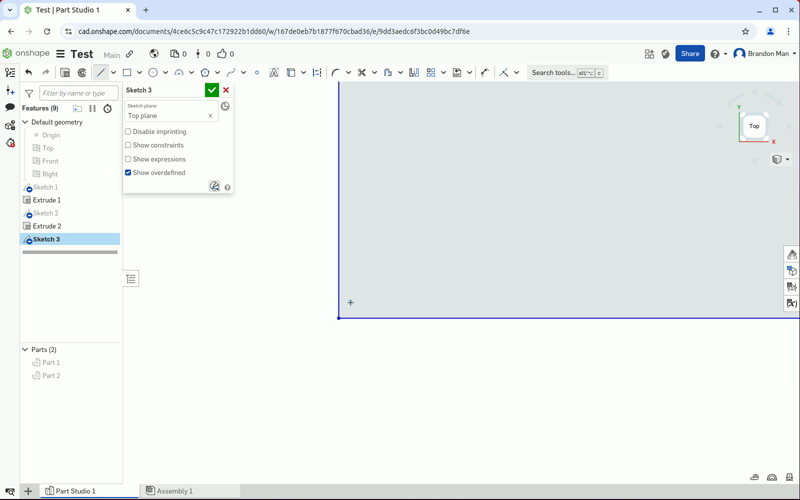
scroll(-6)
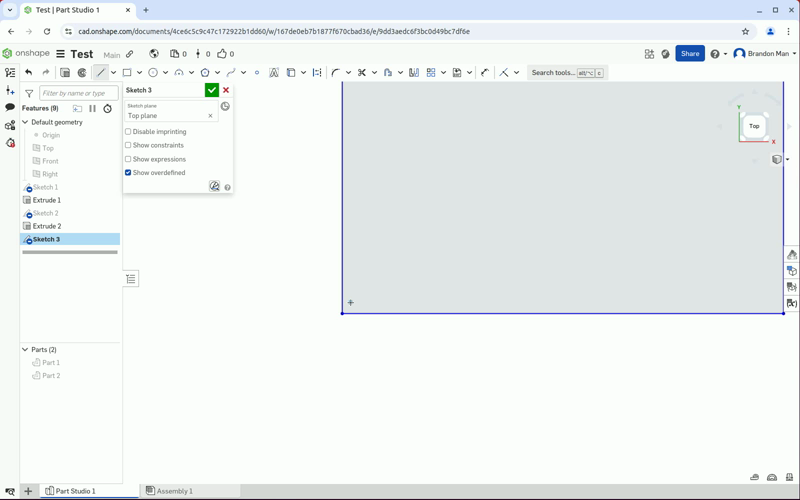
scroll(-6)
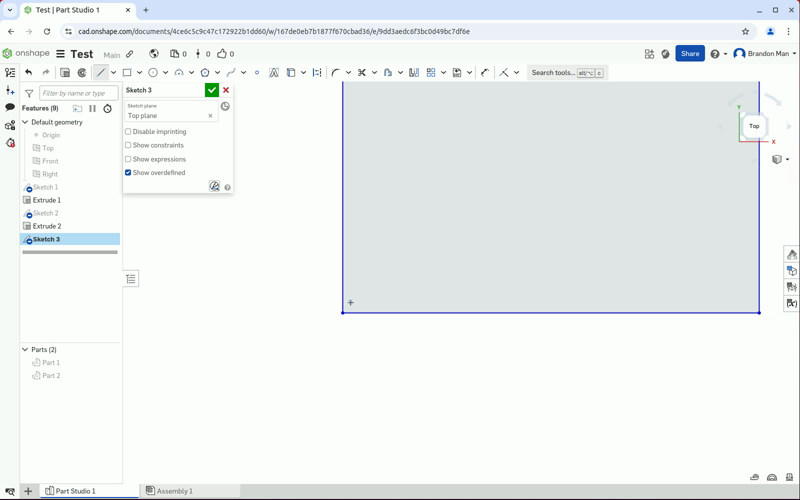
scroll(-6)
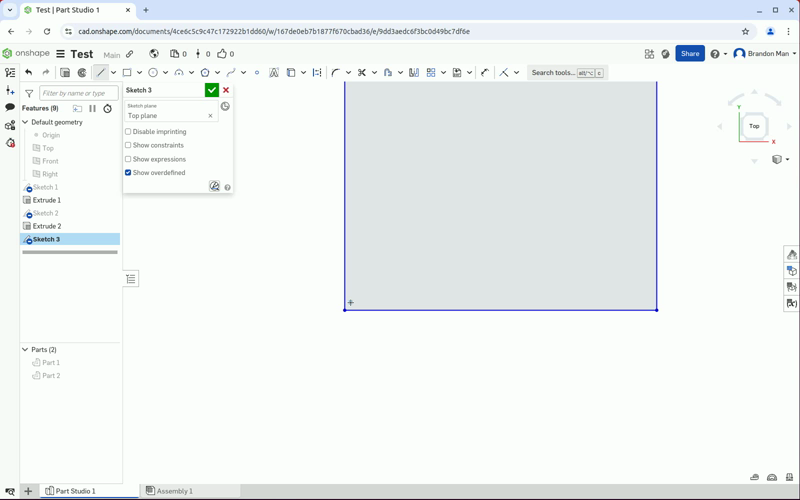
scroll(-6)
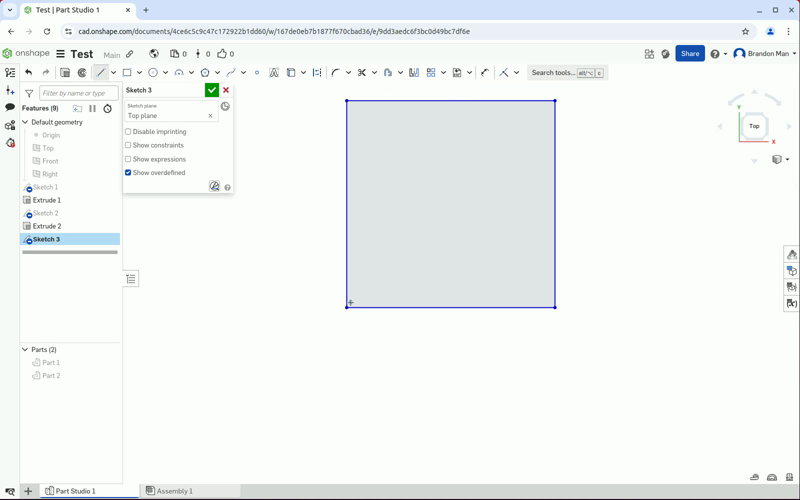
scroll(-6)
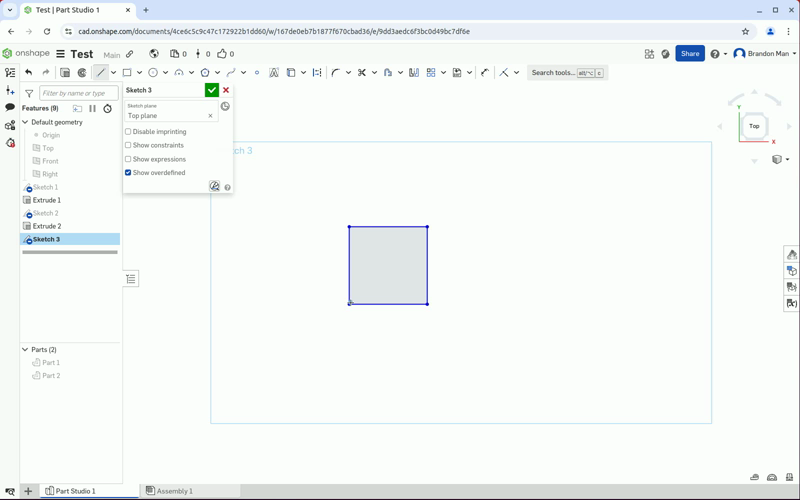
key_up(shift)
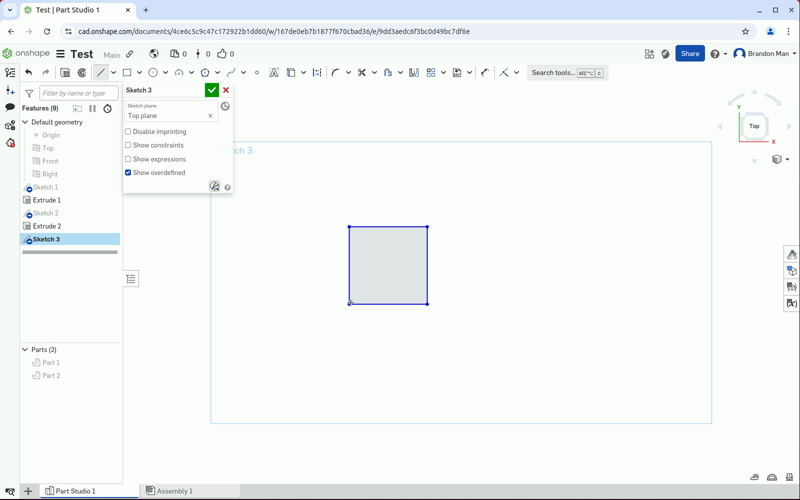
key_down(shift)
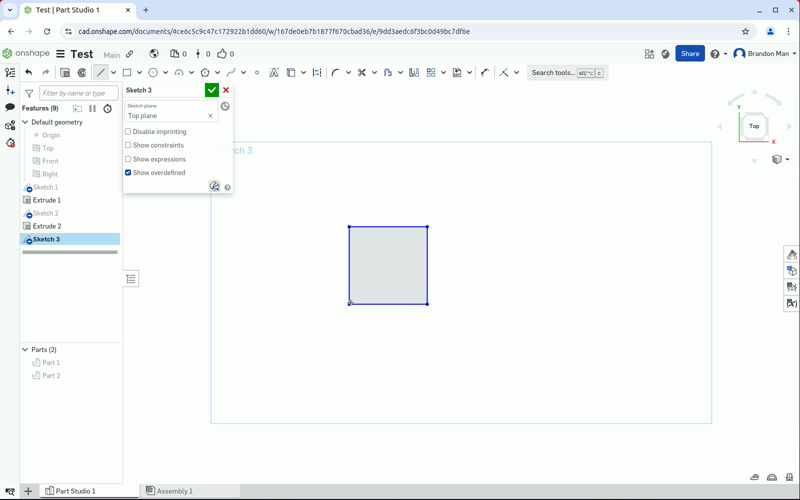
mouse_move(425, 302)
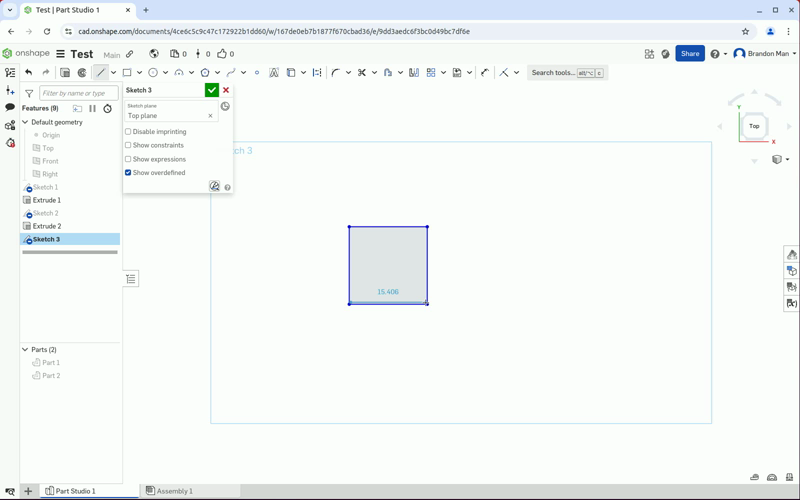
scroll(6)
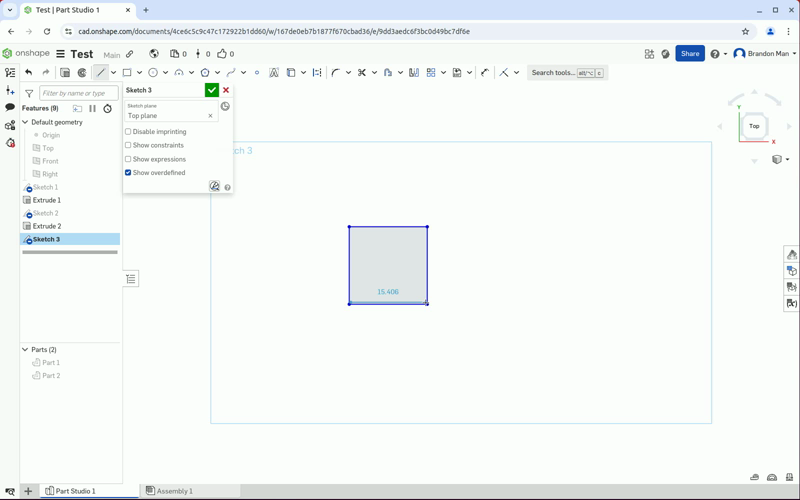
scroll(6)
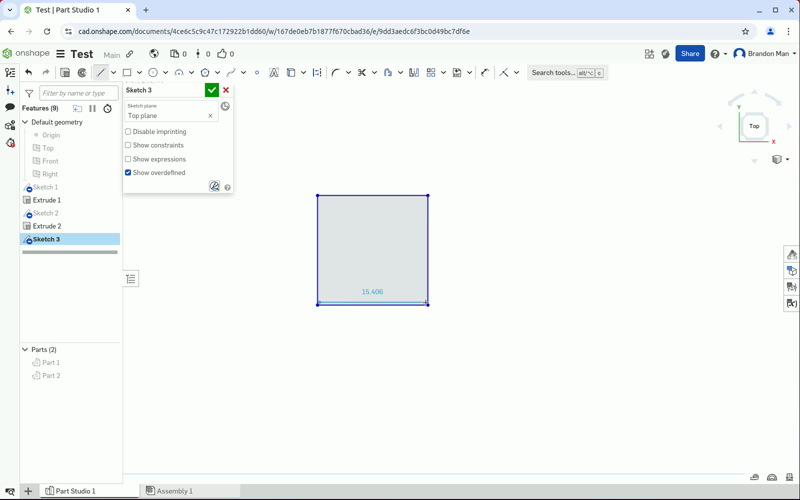
scroll(6)
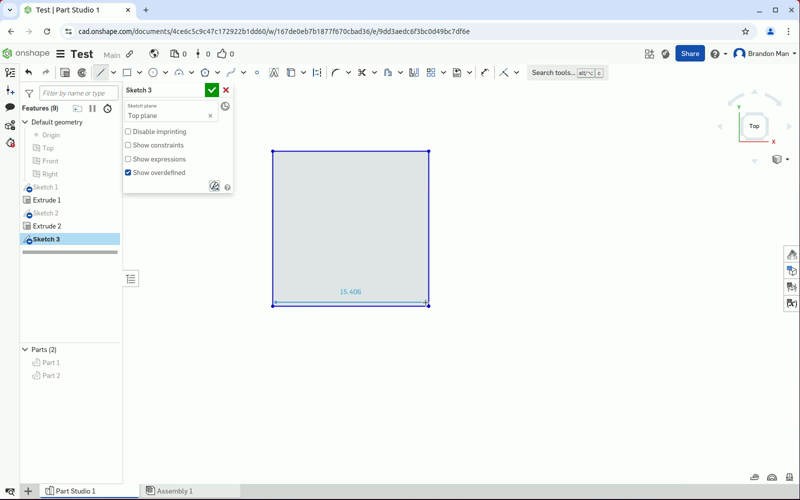
scroll(6)
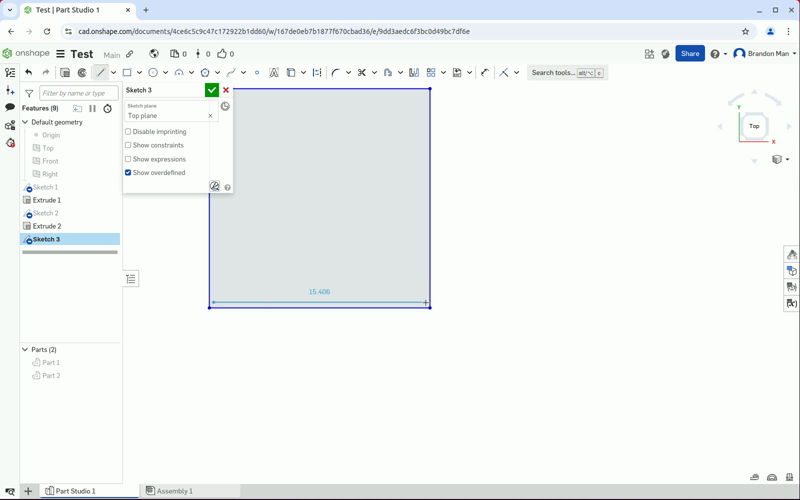
scroll(6)
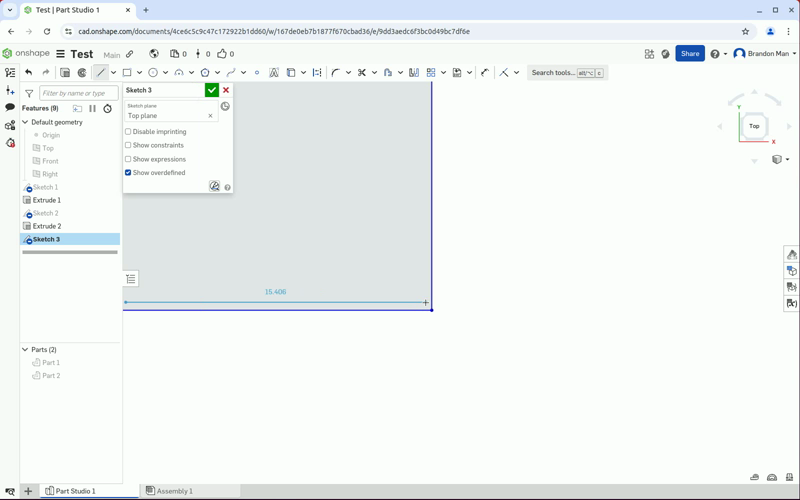
scroll(6)
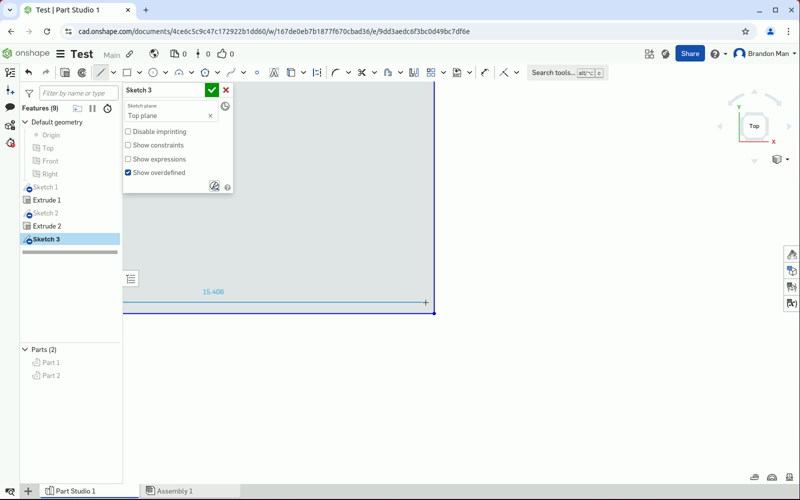
scroll(6)
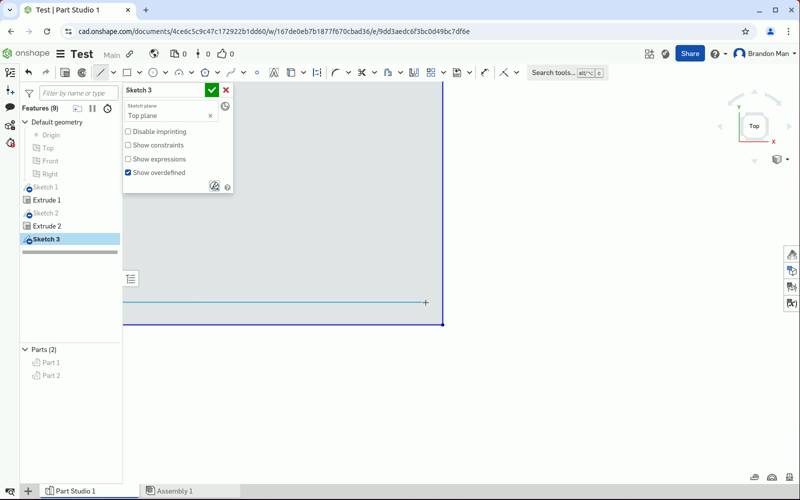
click(425, 302)
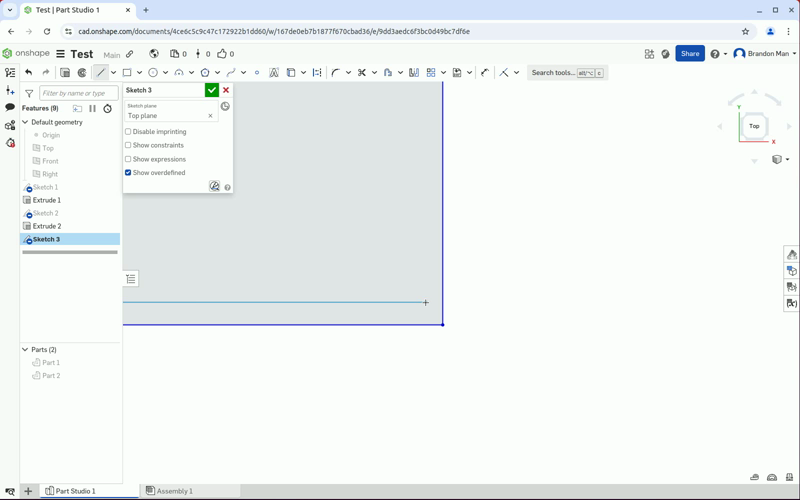
scroll(-6)
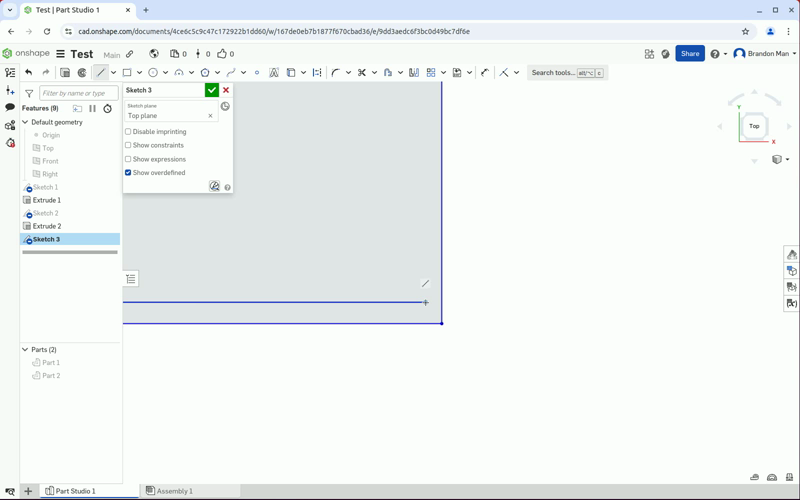
scroll(-6)
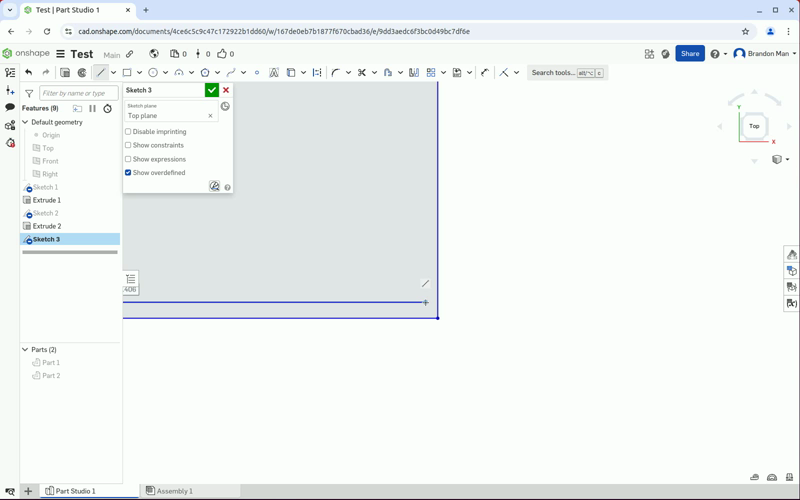
scroll(-6)
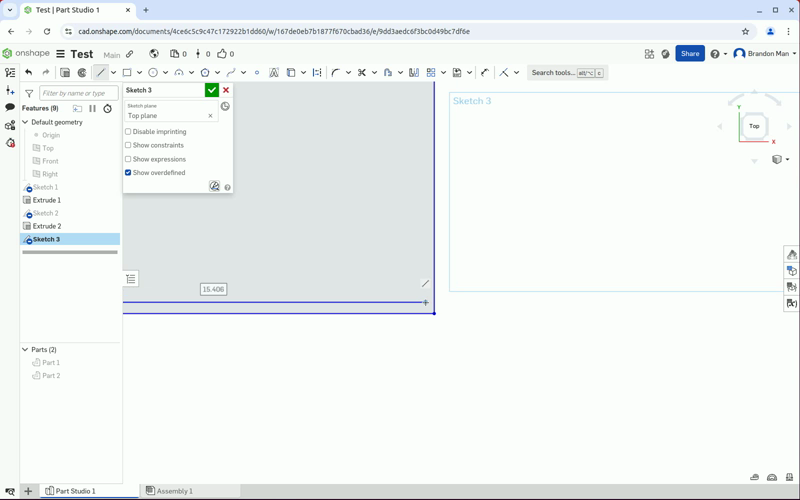
scroll(-6)
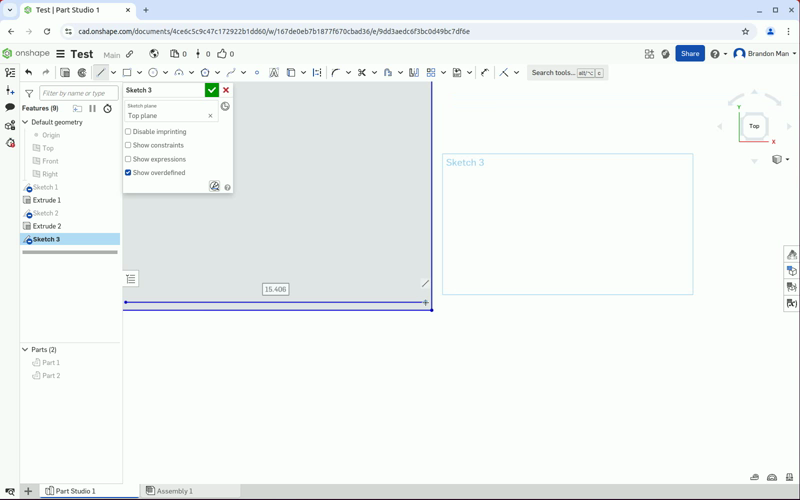
scroll(-6)
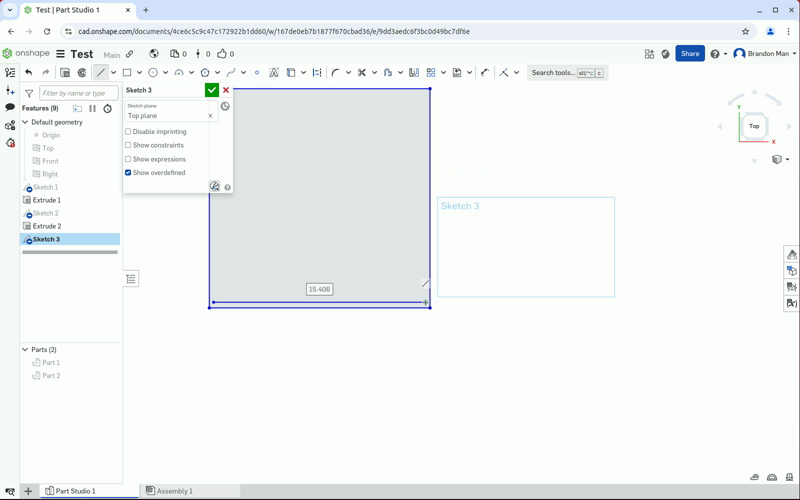
scroll(-6)
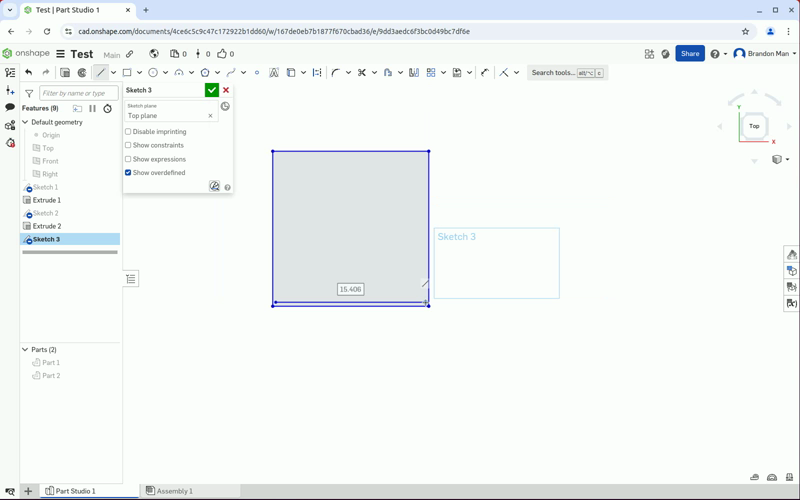
scroll(-6)
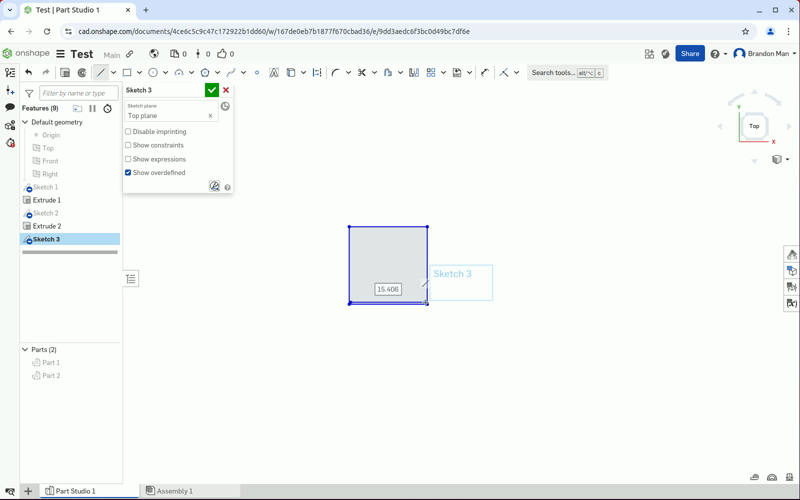
key_up(shift)
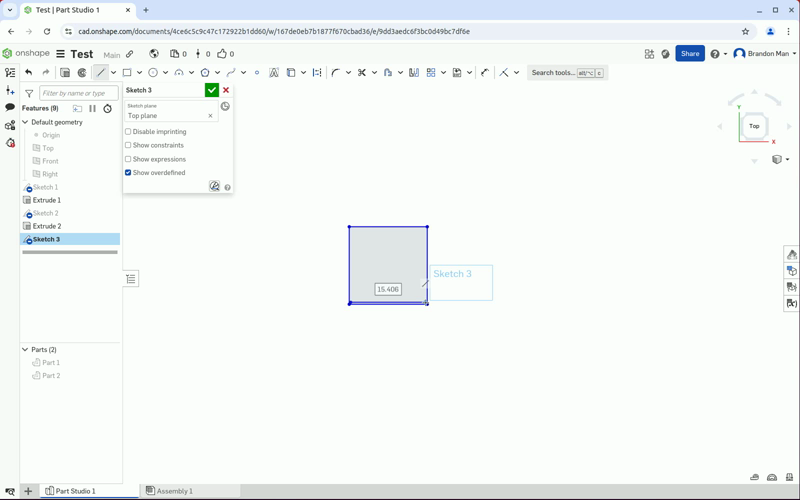
key_down(shift)
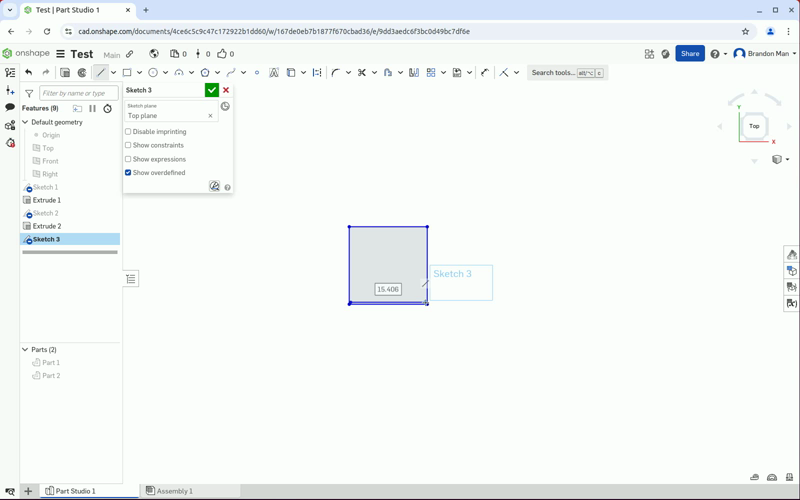
mouse_move(425, 228)
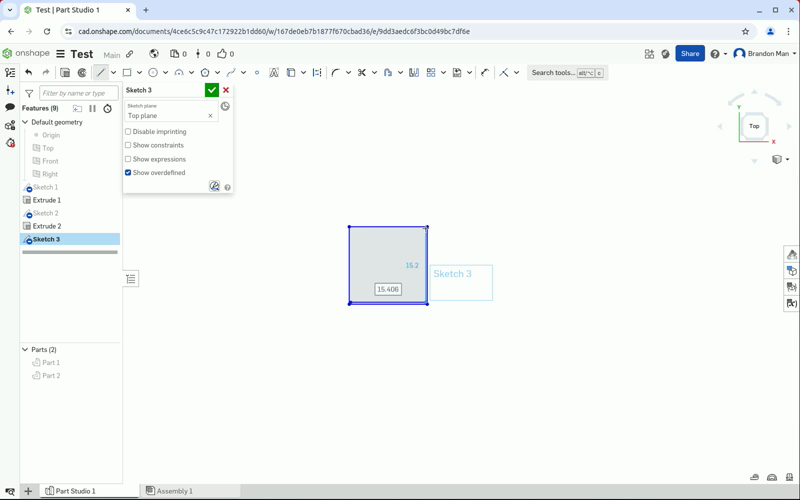
scroll(6)
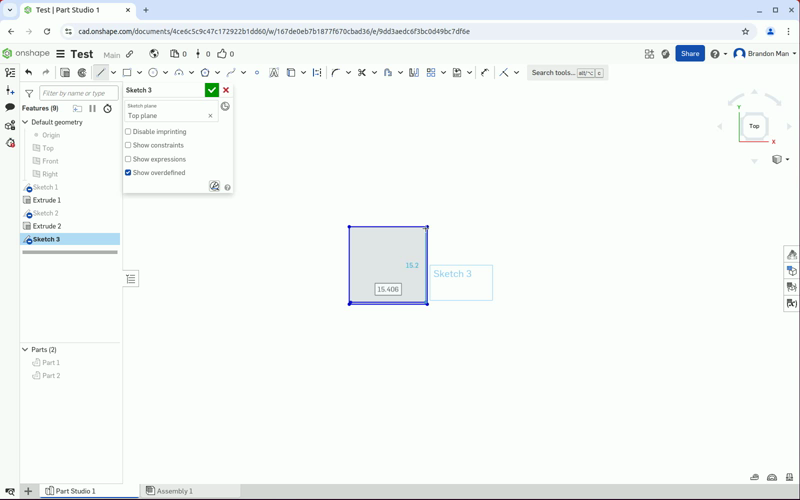
scroll(6)
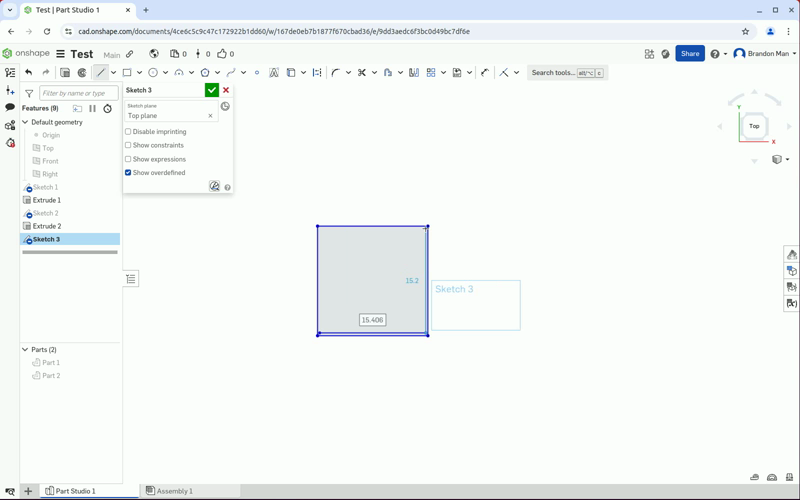
scroll(6)
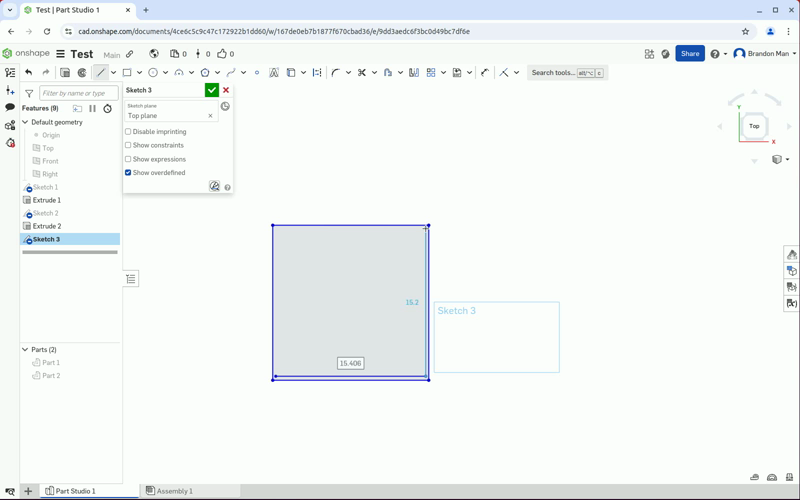
scroll(6)
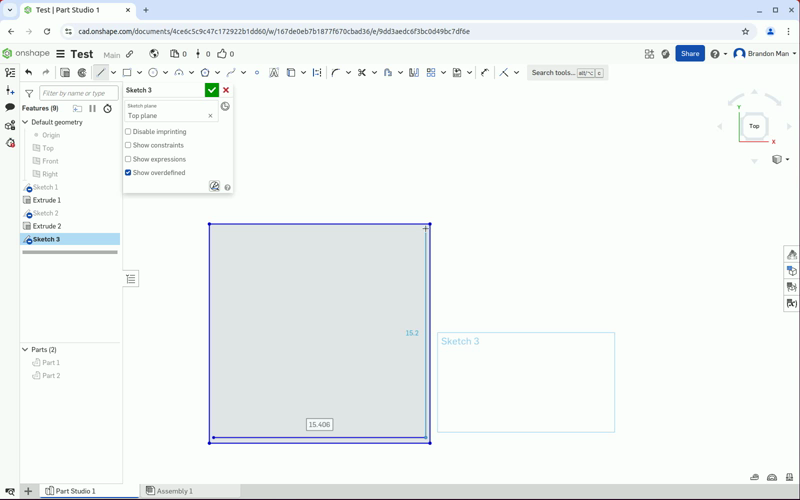
scroll(6)
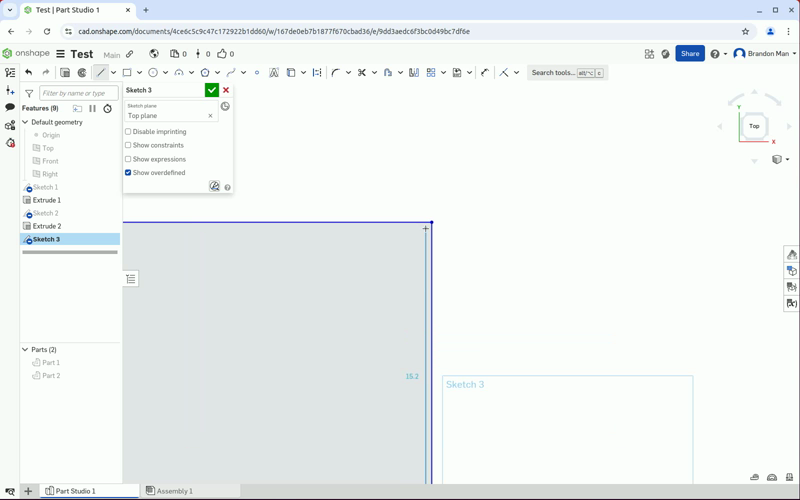
scroll(6)
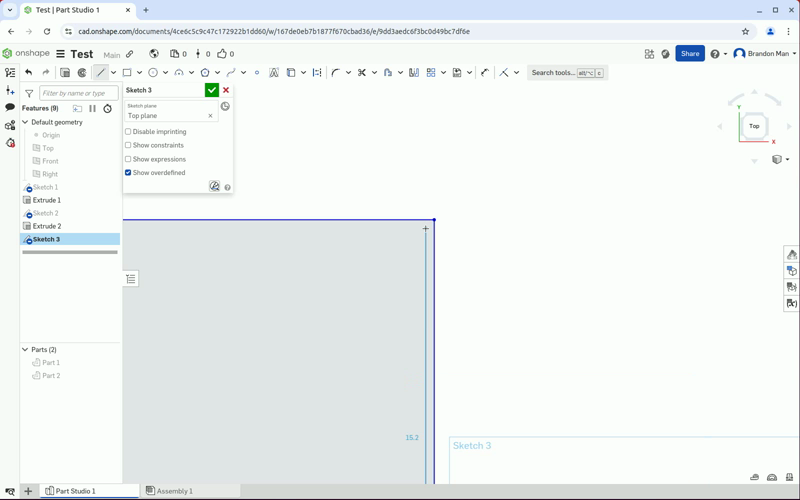
scroll(6)
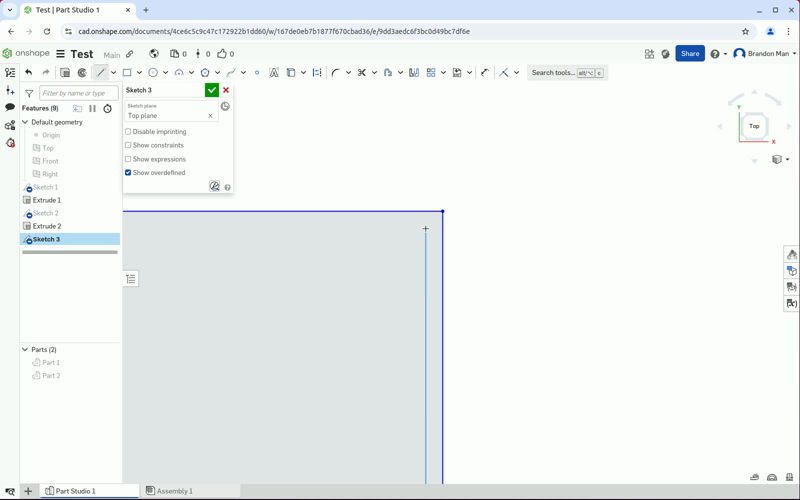
click(425, 228)
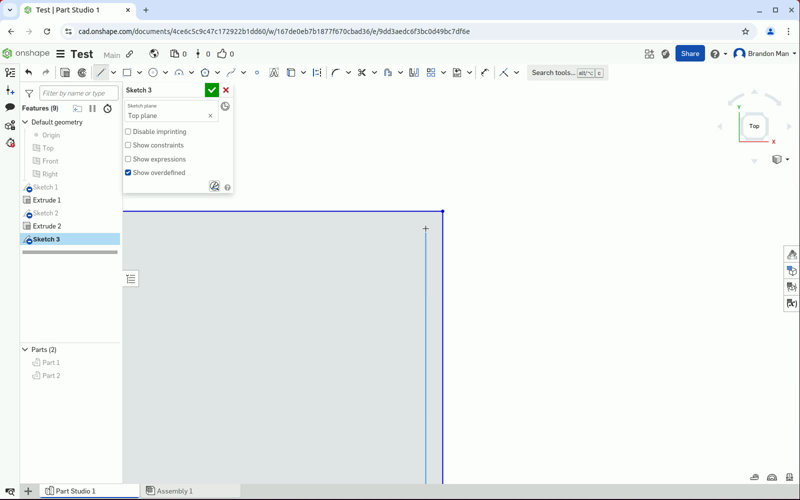
scroll(-6)
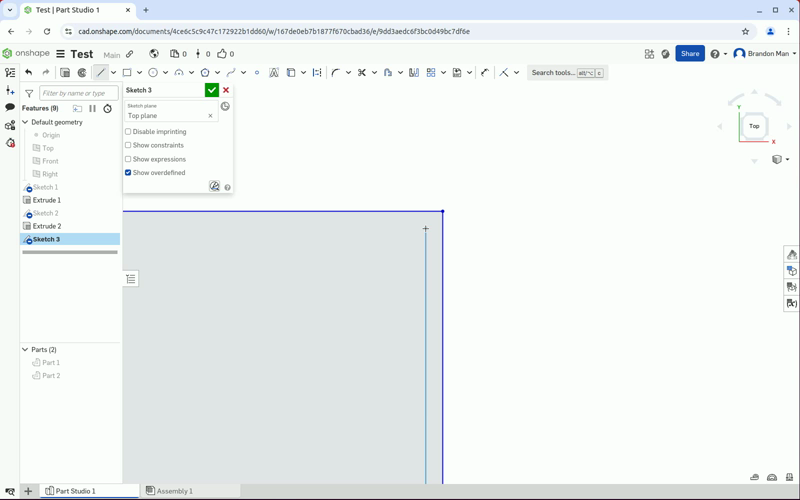
scroll(-6)
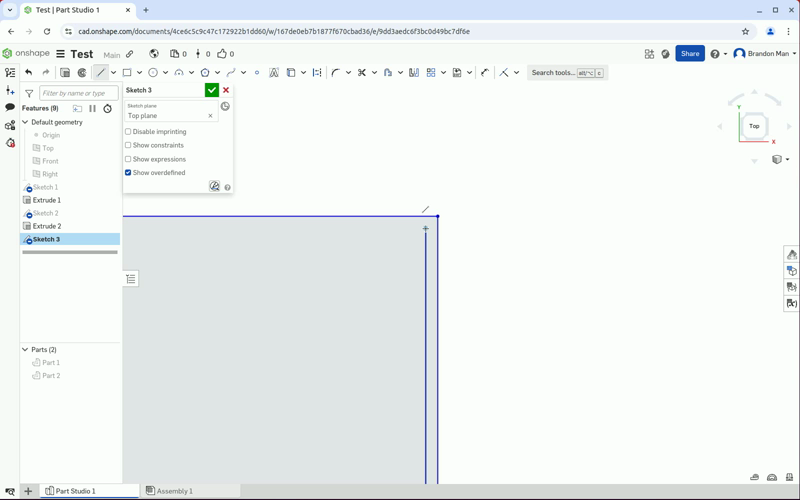
scroll(-6)
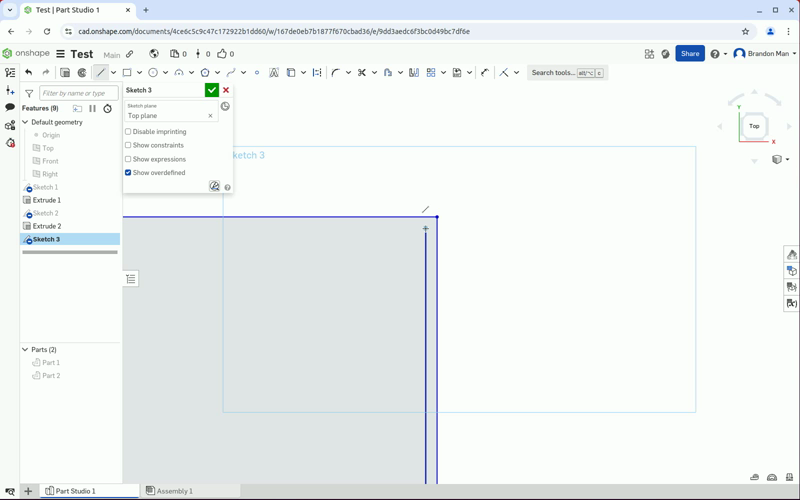
scroll(-6)
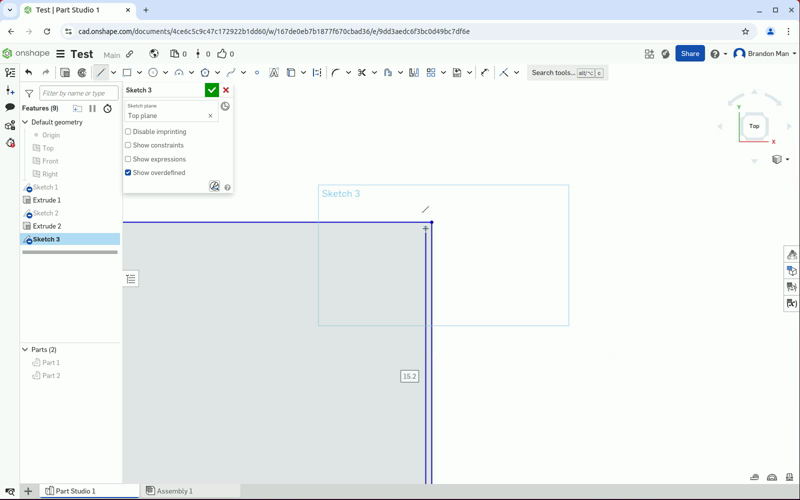
scroll(-6)
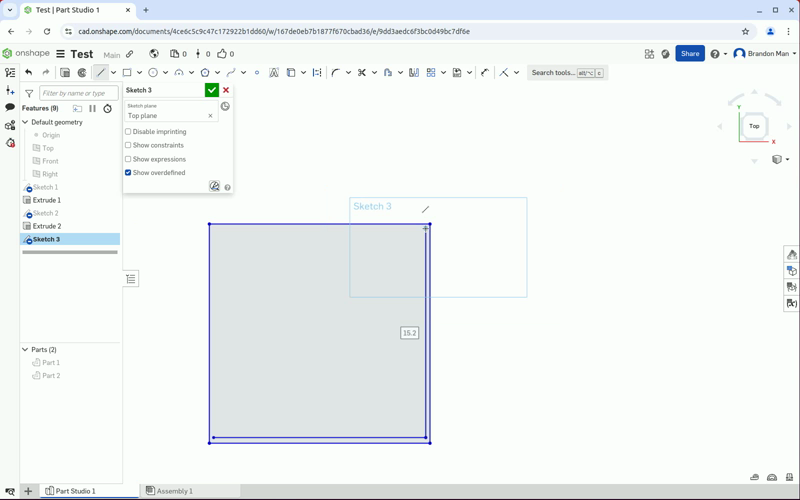
scroll(-6)
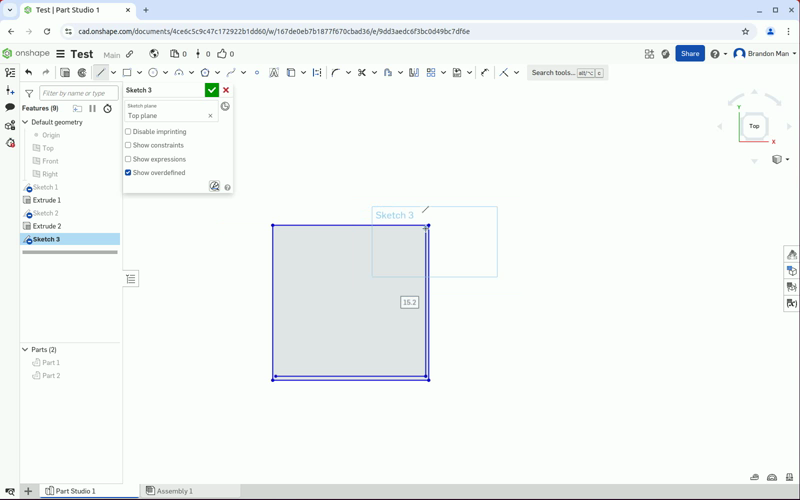
scroll(-6)
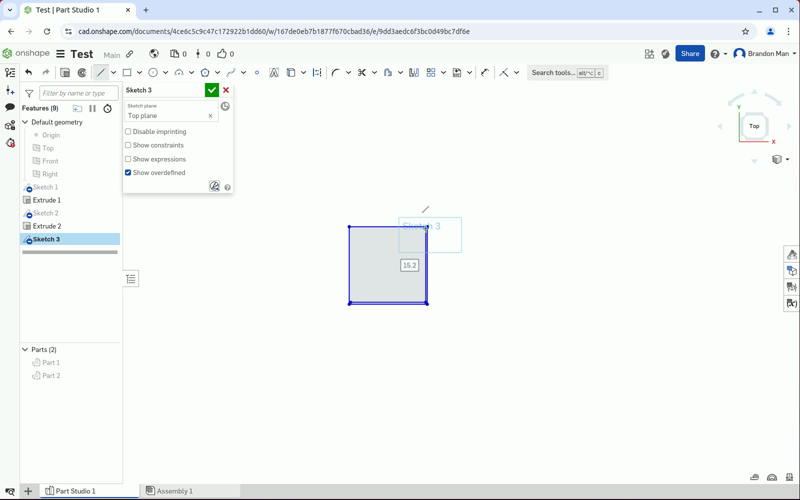
key_up(shift)
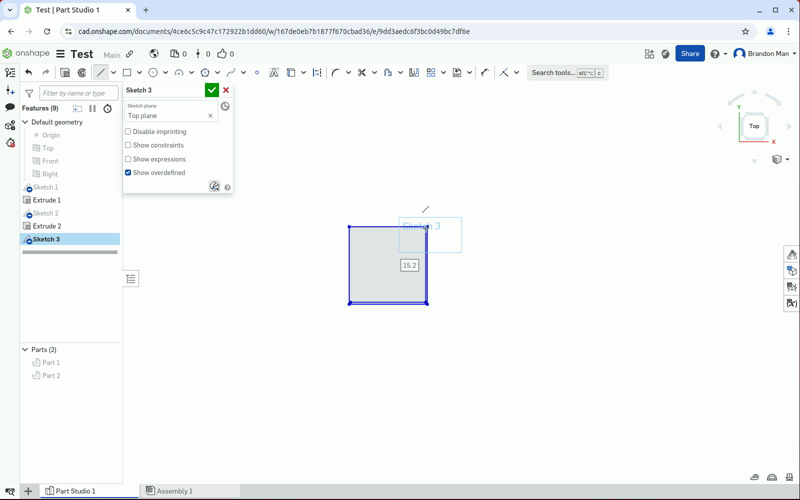
key_down(shift)
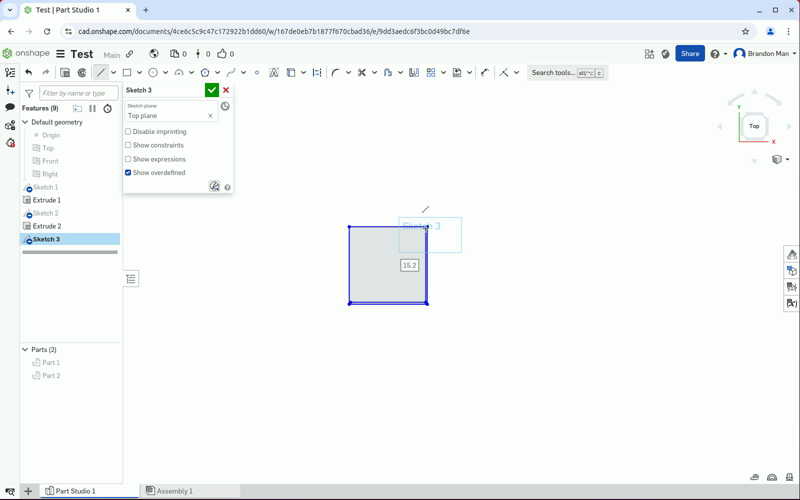
mouse_move(350, 228)
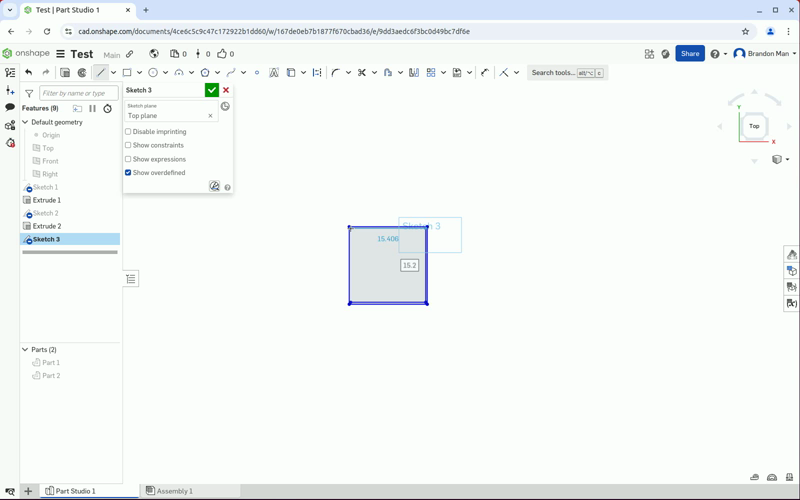
scroll(6)
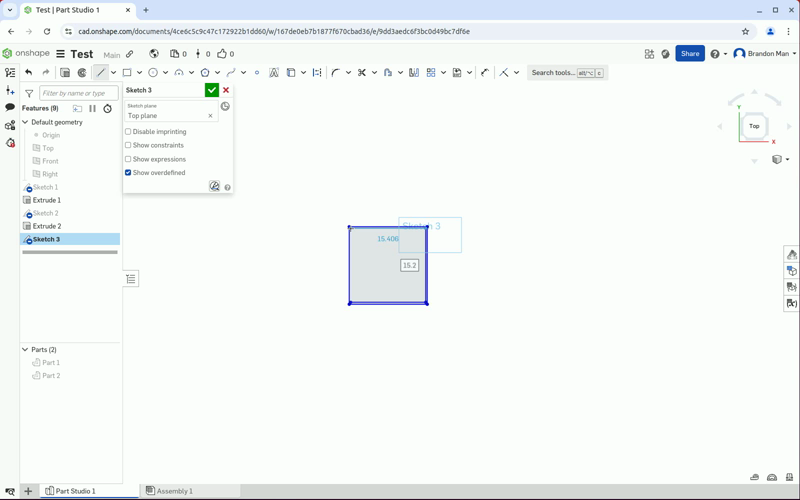
scroll(6)
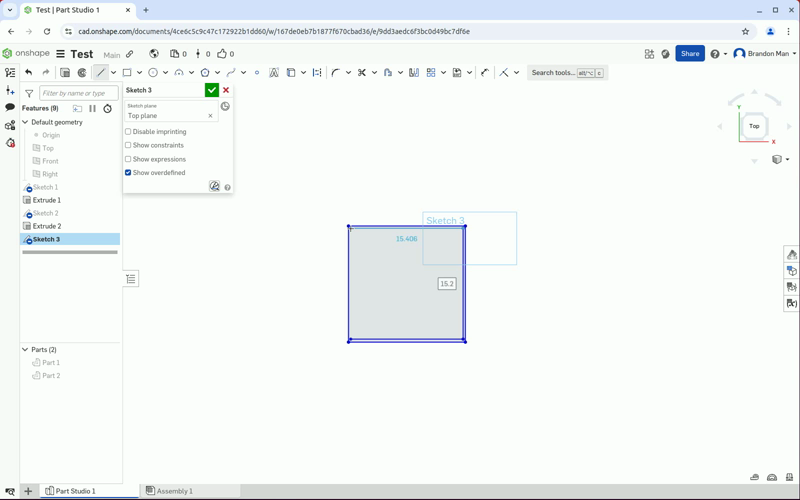
scroll(6)
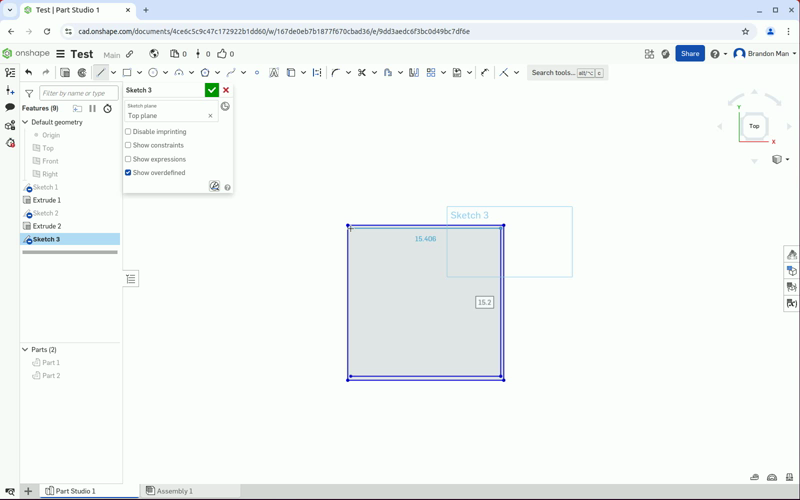
scroll(6)
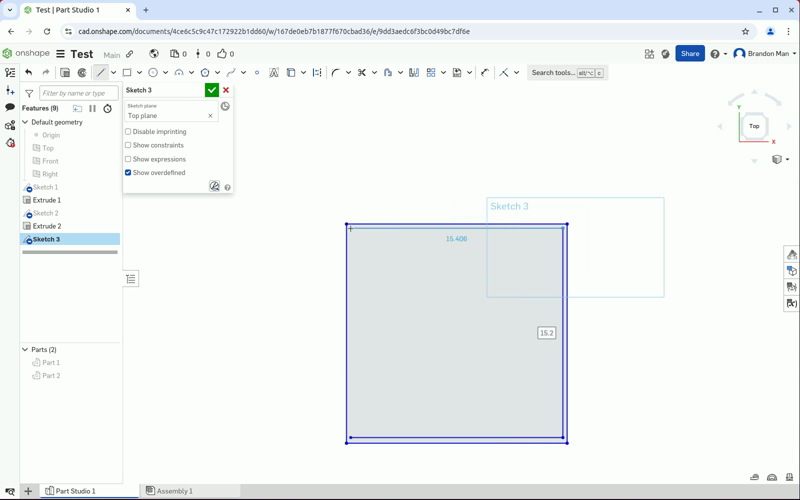
scroll(6)
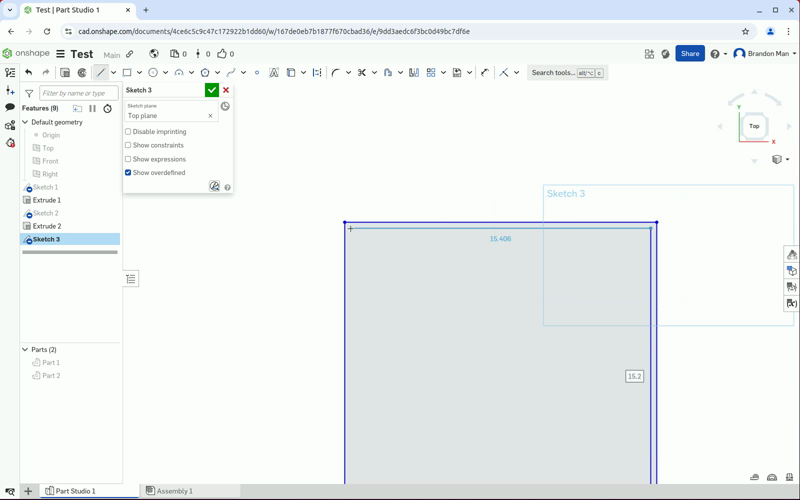
scroll(6)
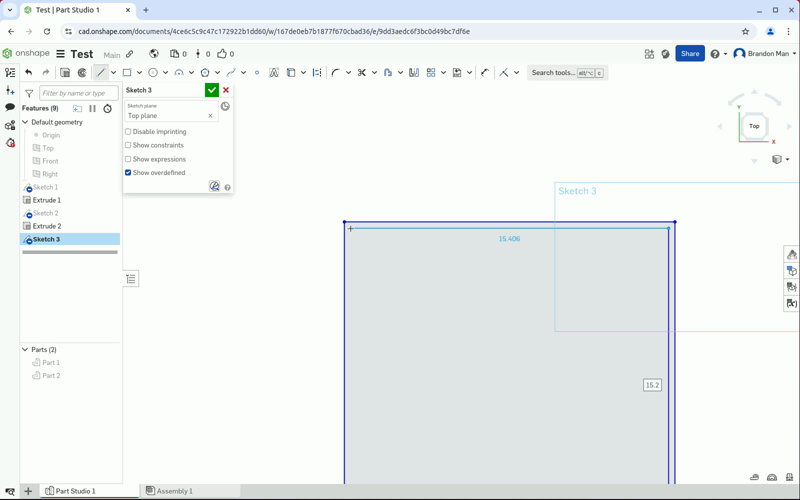
scroll(6)
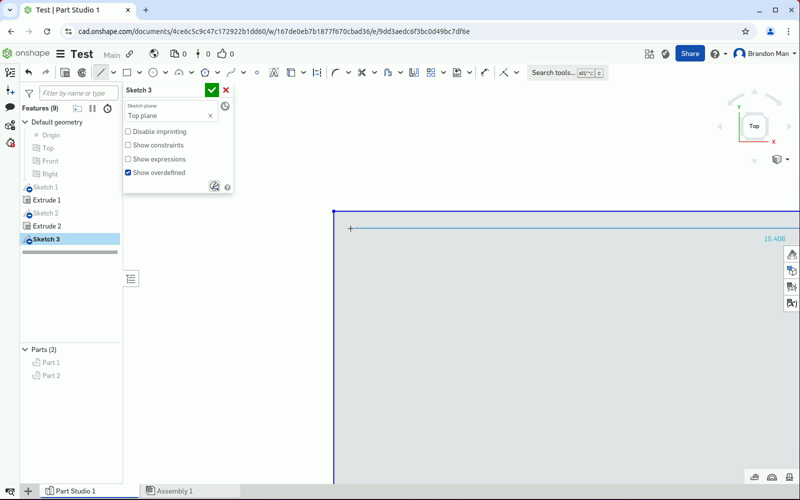
click(350, 228)
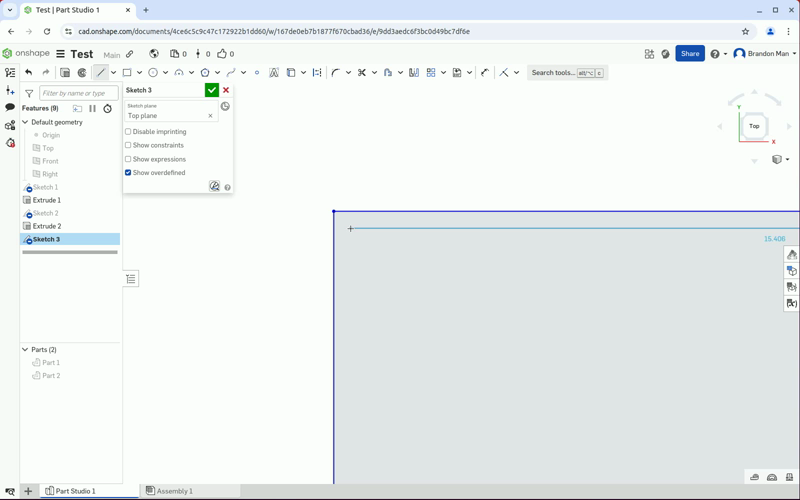
scroll(-6)
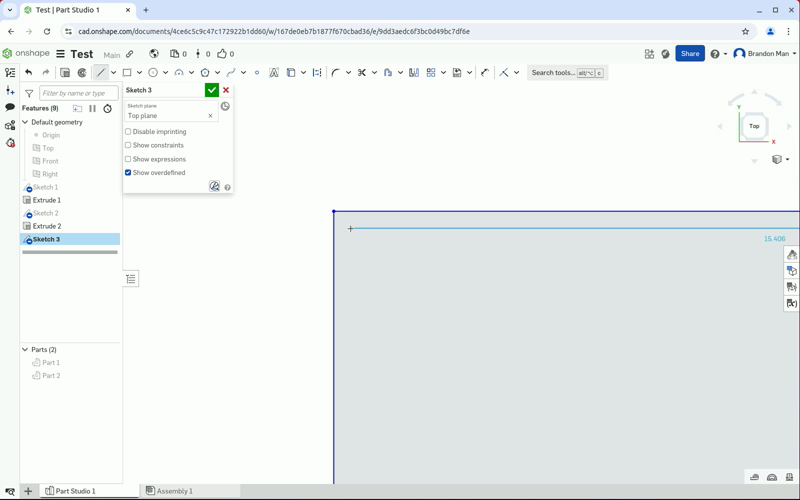
scroll(-6)
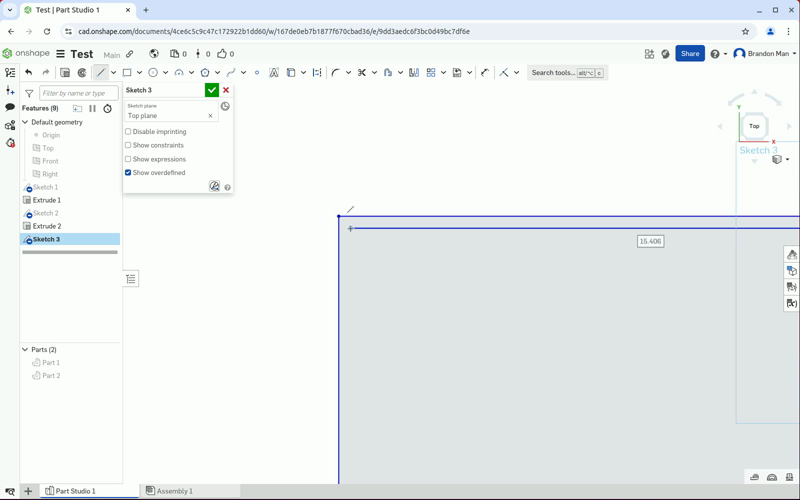
scroll(-6)
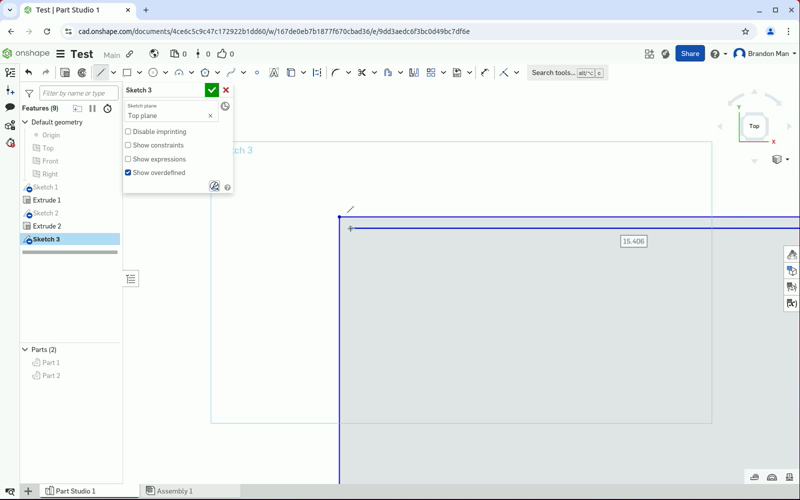
scroll(-6)
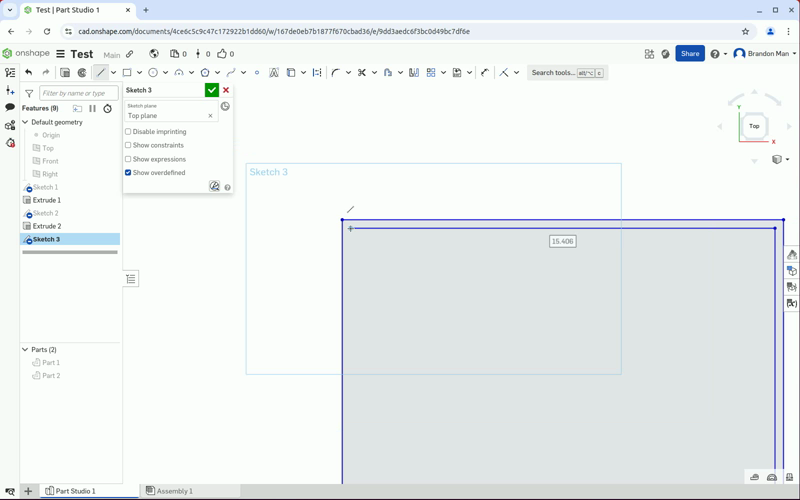
scroll(-6)
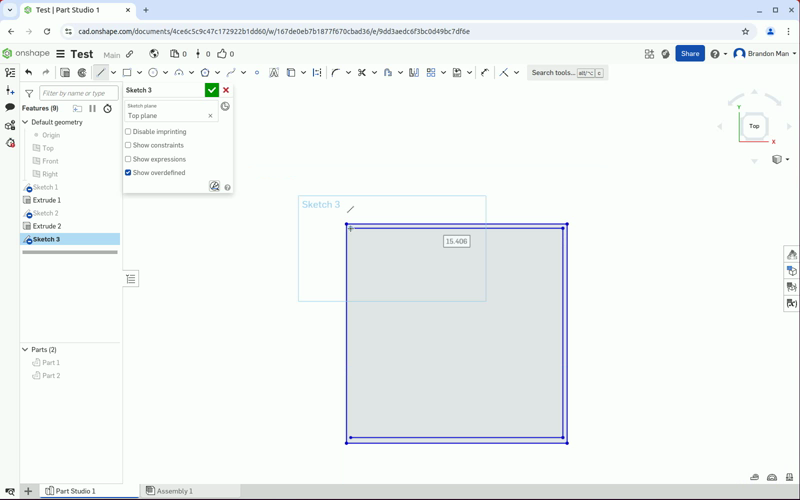
scroll(-6)
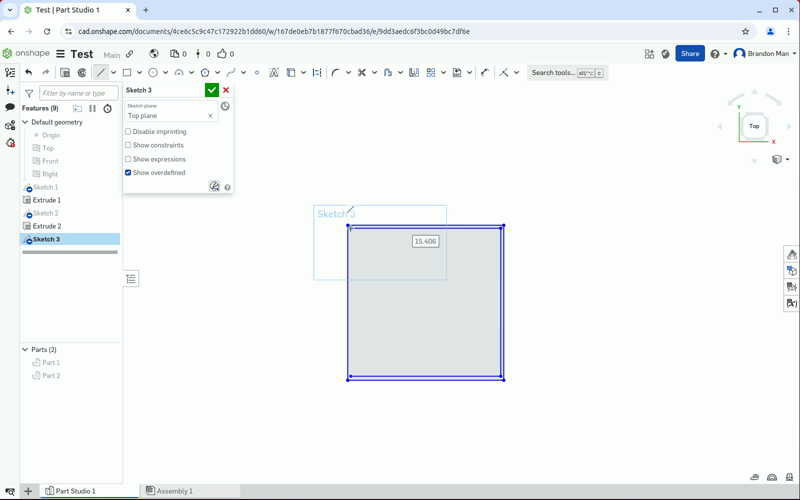
scroll(-6)
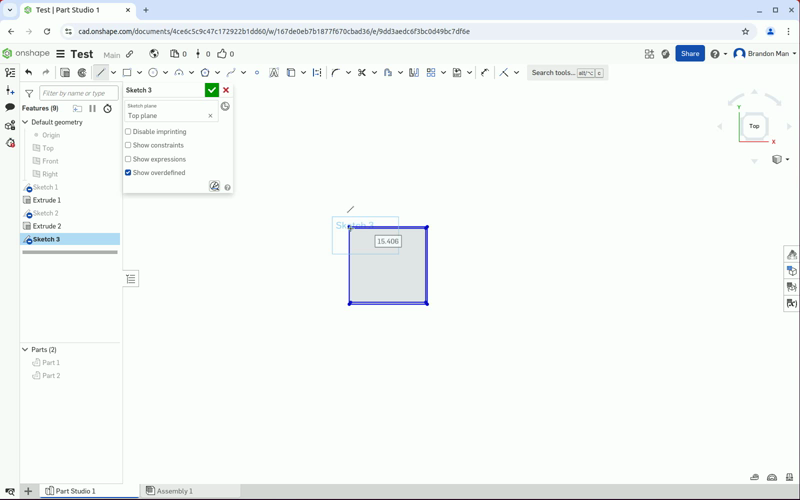
key_up(shift)
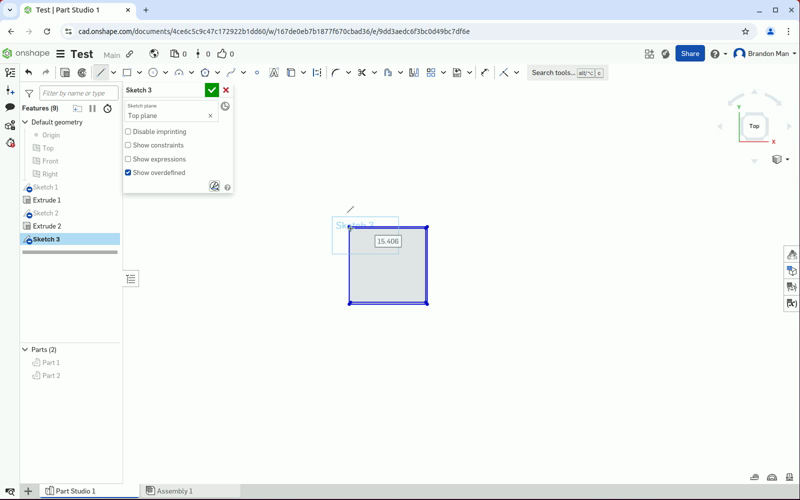
key_down(shift)
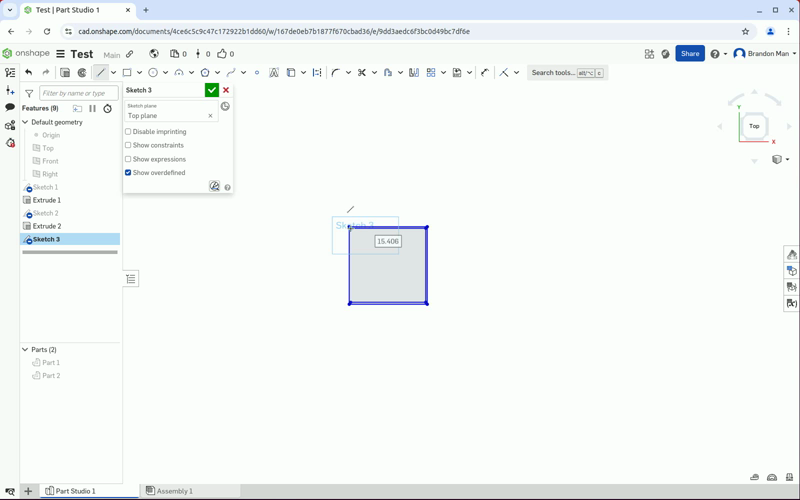
mouse_move(350, 302)
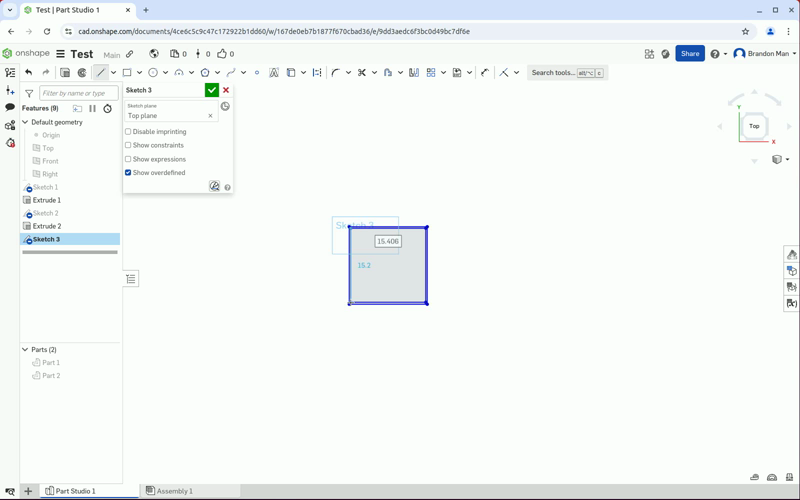
scroll(6)
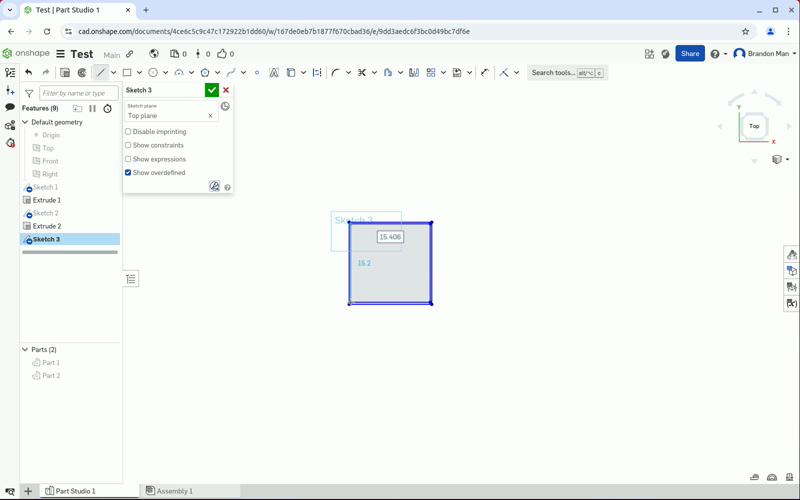
scroll(6)
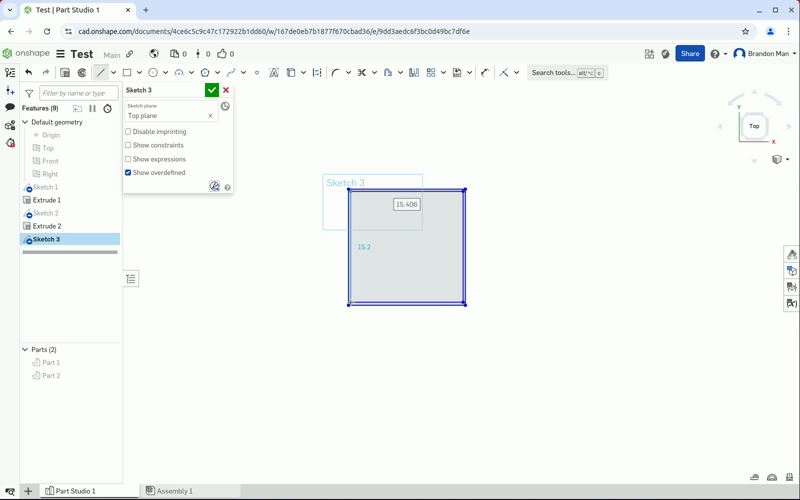
scroll(6)
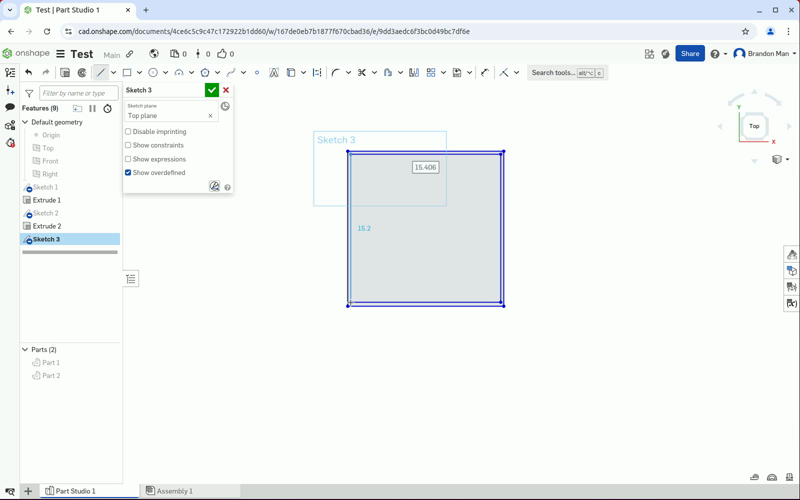
scroll(6)
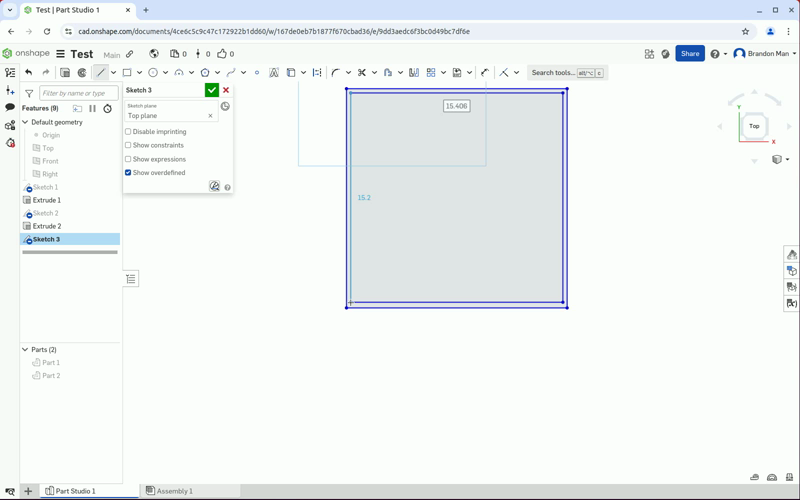
scroll(6)
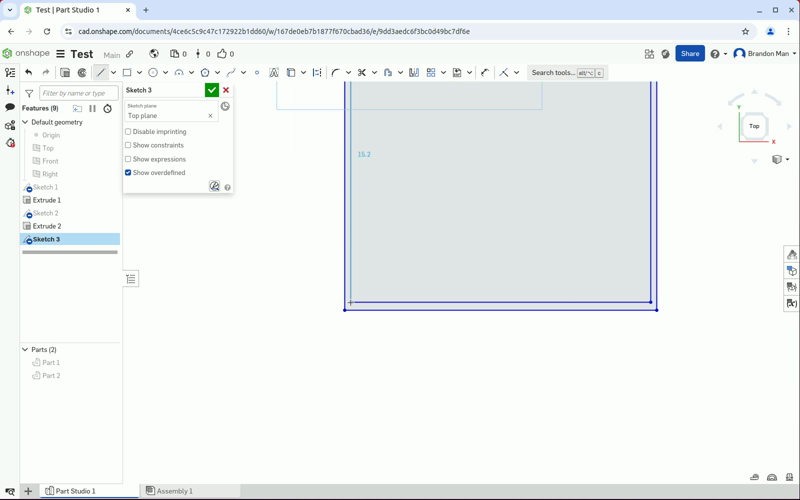
scroll(6)
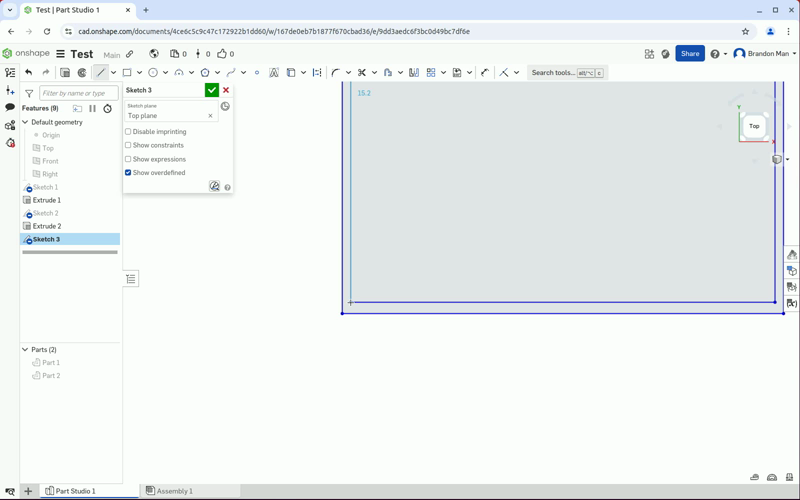
scroll(6)
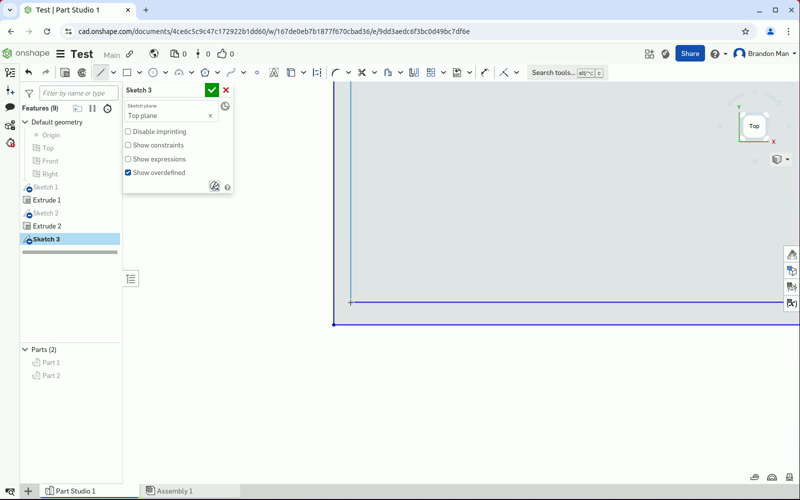
key_up(shift)
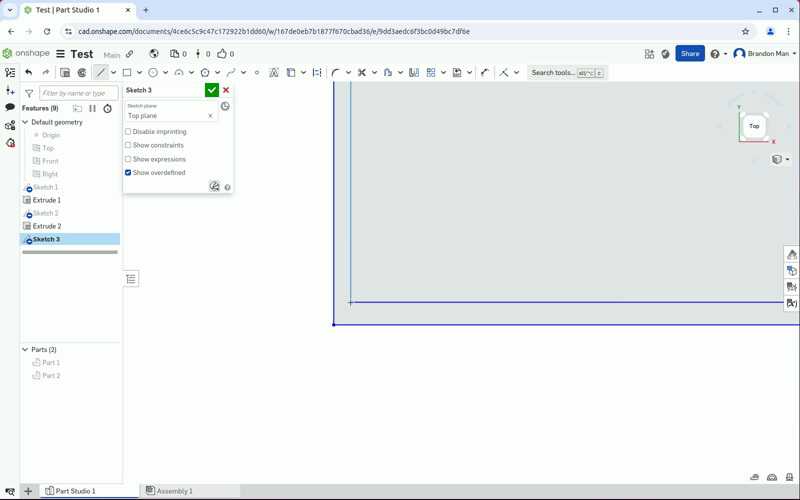
click(350, 302)
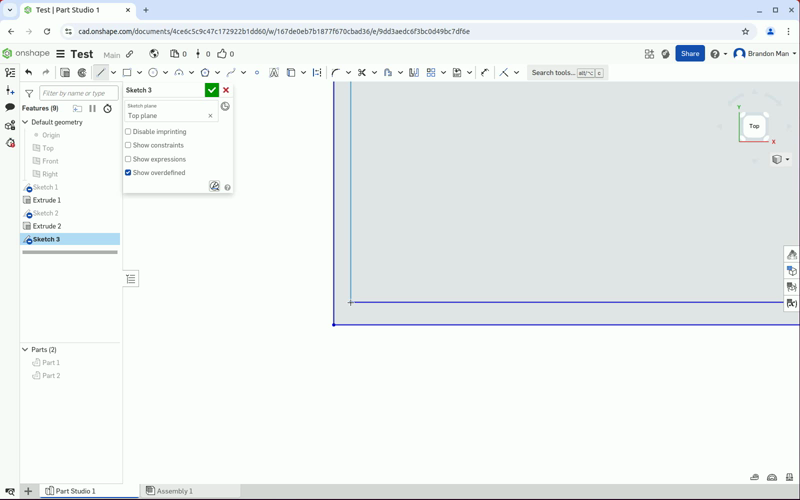
scroll(-6)
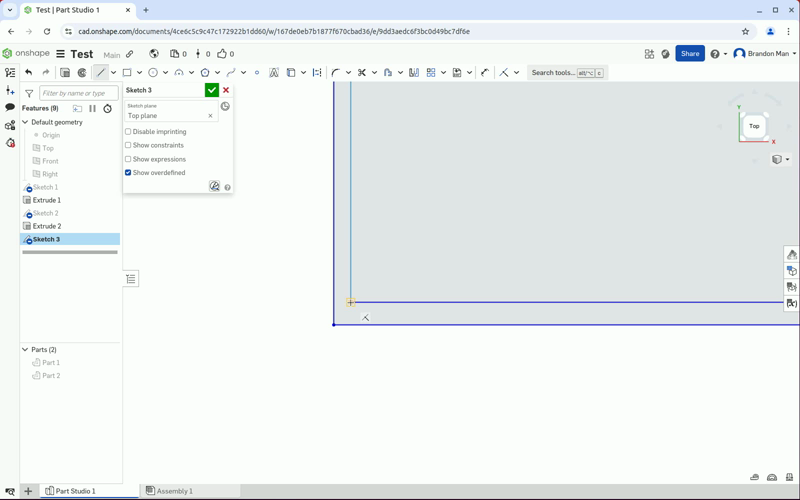
scroll(-6)
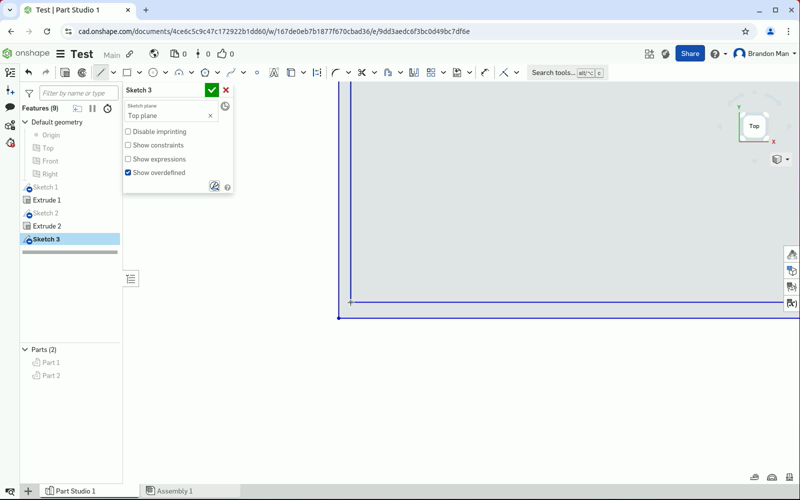
scroll(-6)
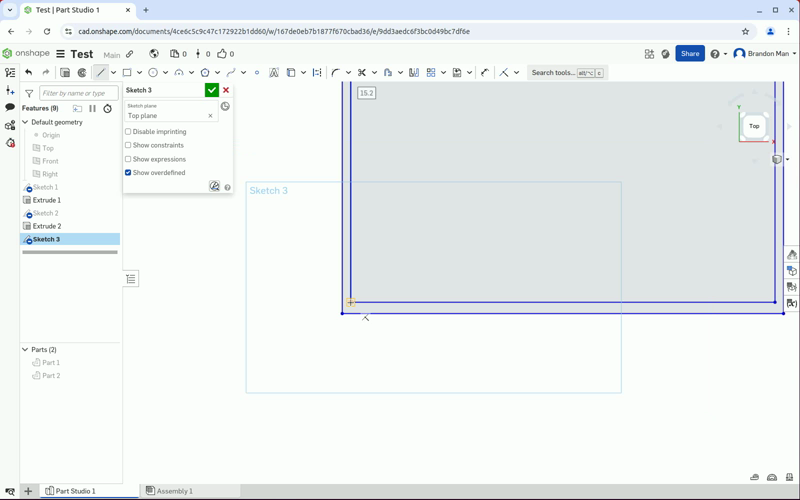
scroll(-6)
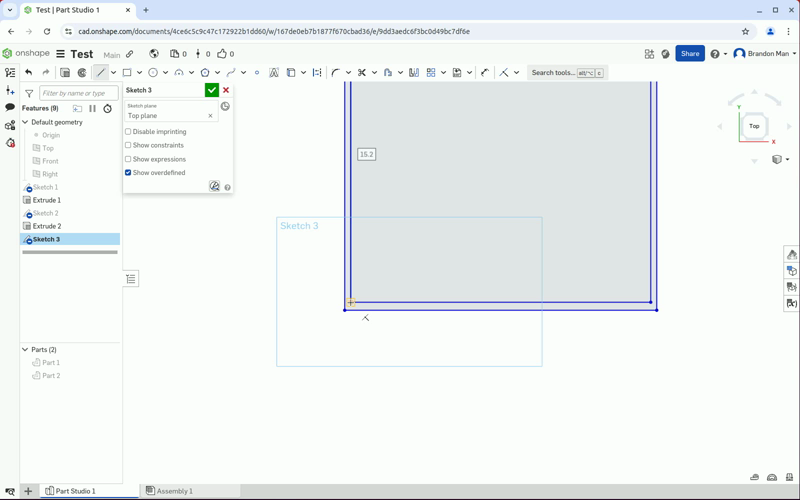
scroll(-6)
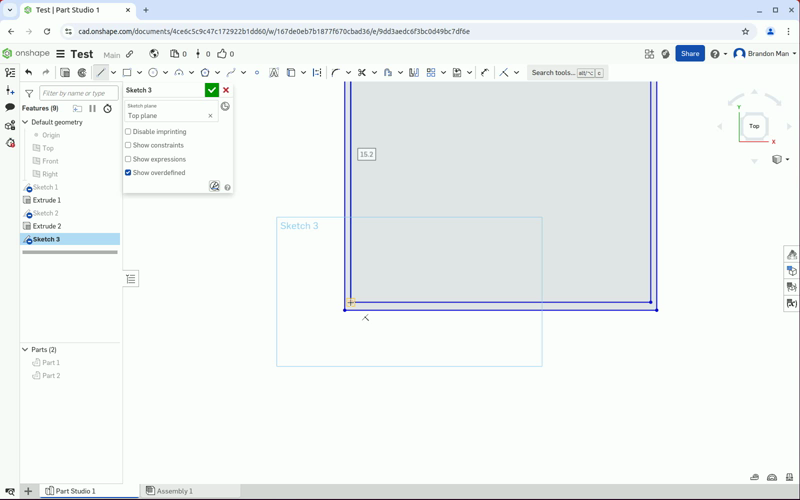
scroll(-6)
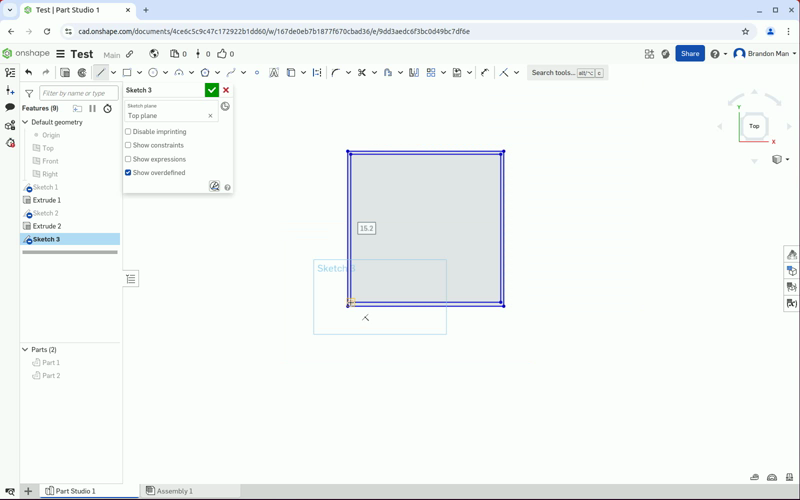
scroll(-6)
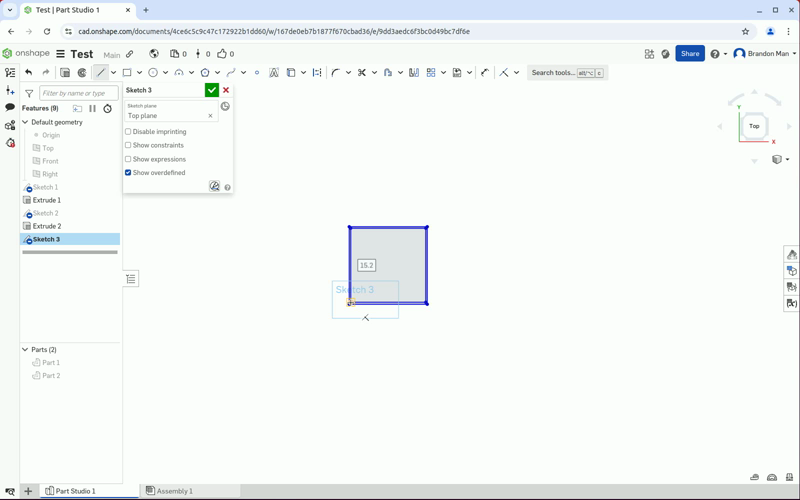
key(esc)
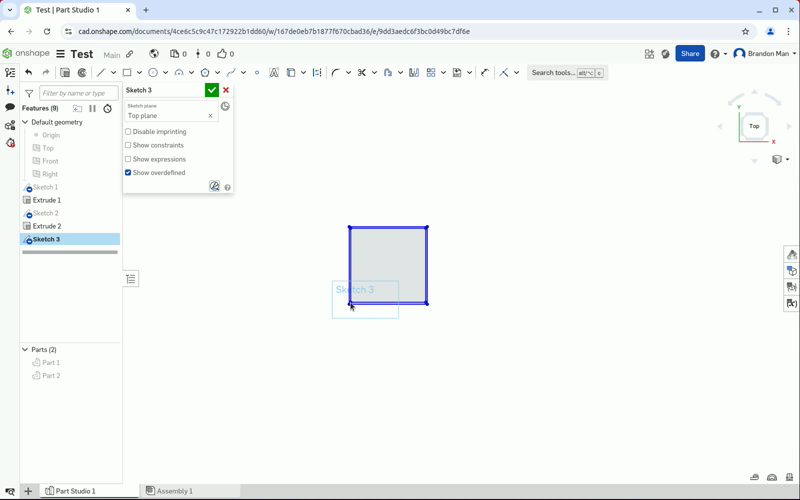
mouse_move(419, 227)
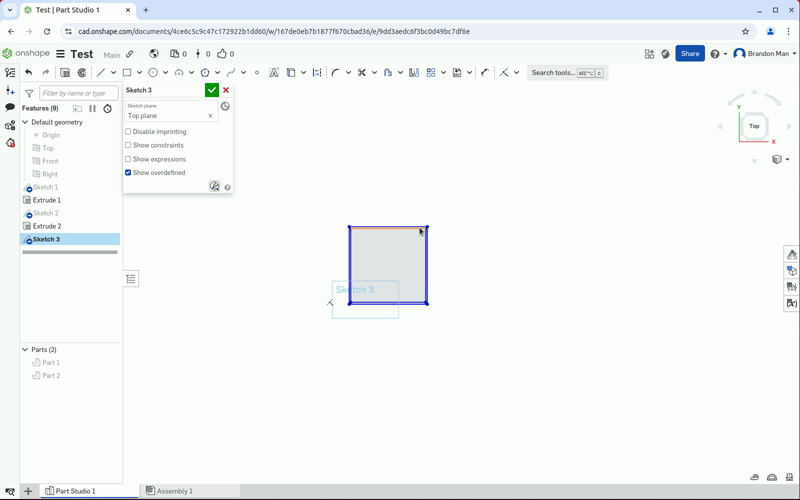
scroll(6)
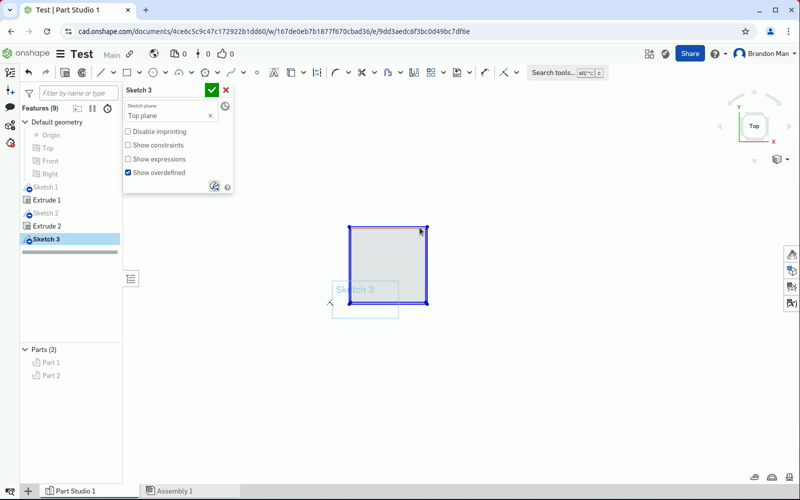
scroll(6)
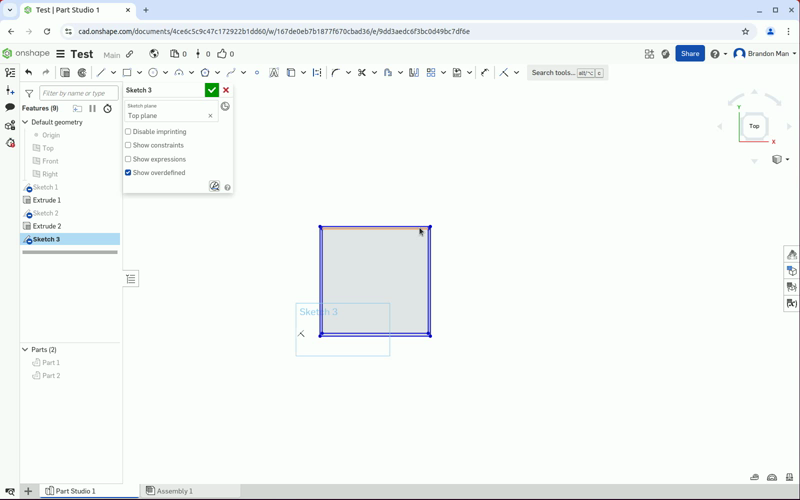
scroll(6)
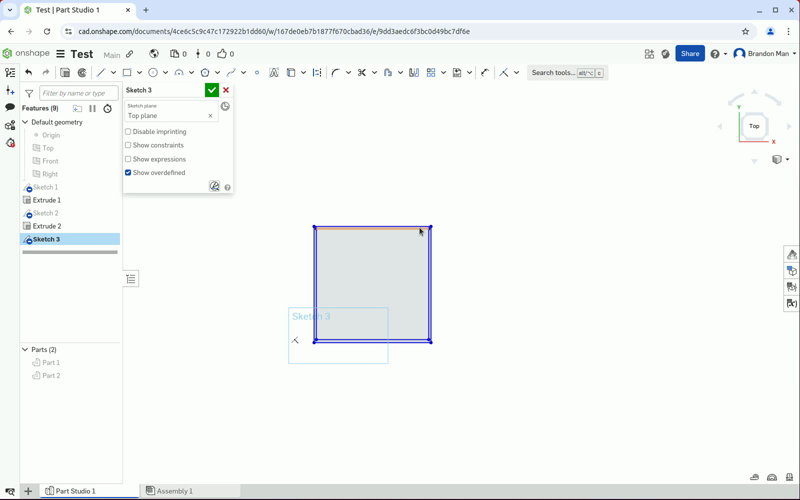
scroll(6)
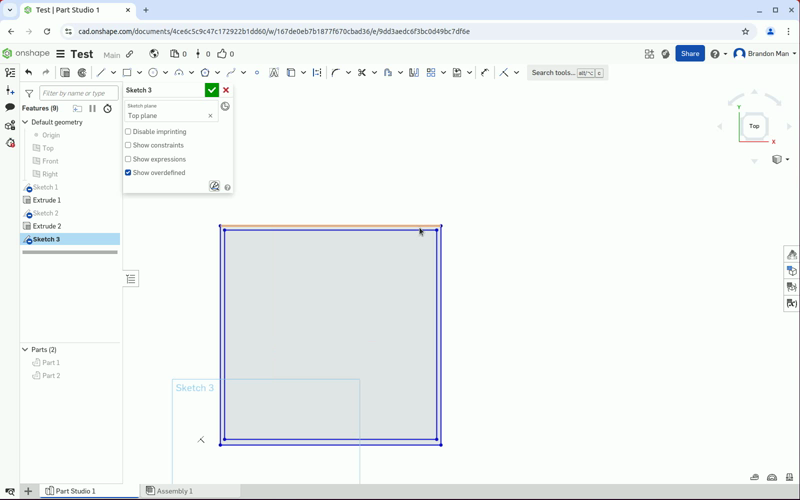
scroll(6)
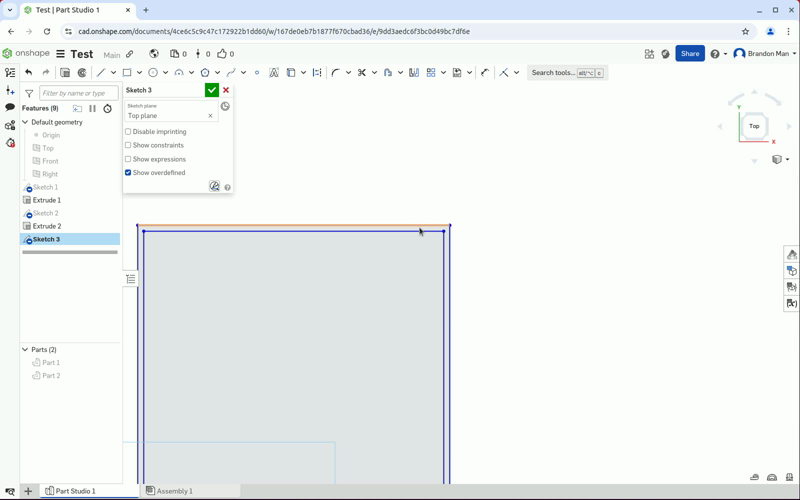
scroll(6)
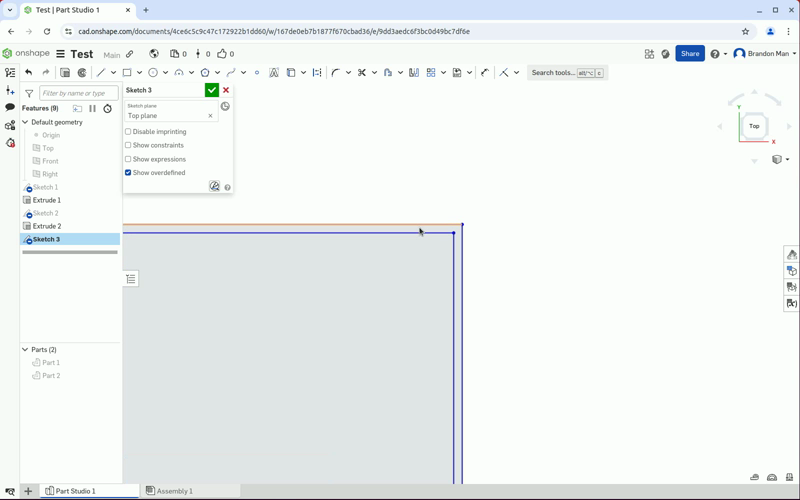
scroll(6)
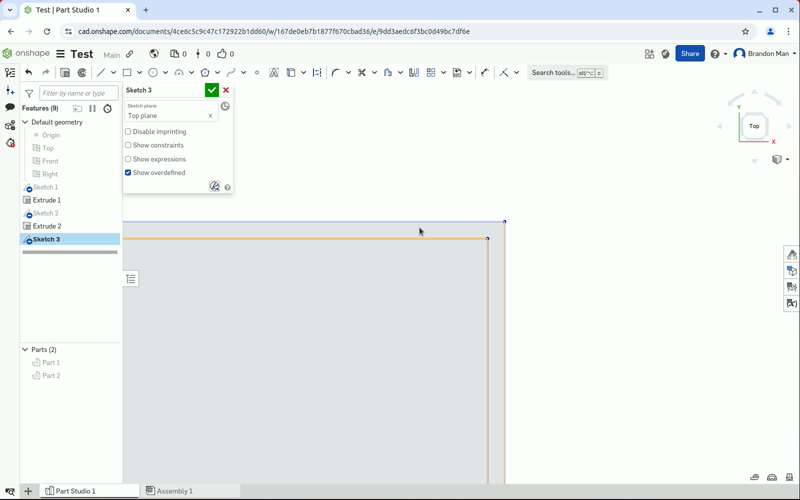
click(419, 227)
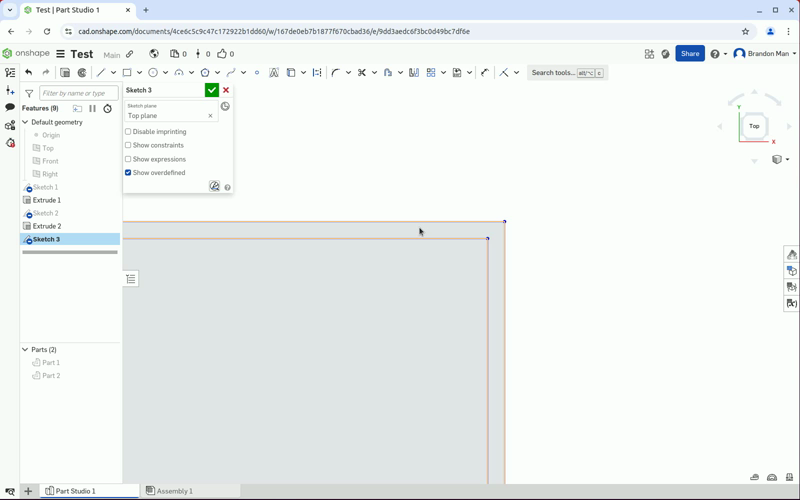
scroll(-6)
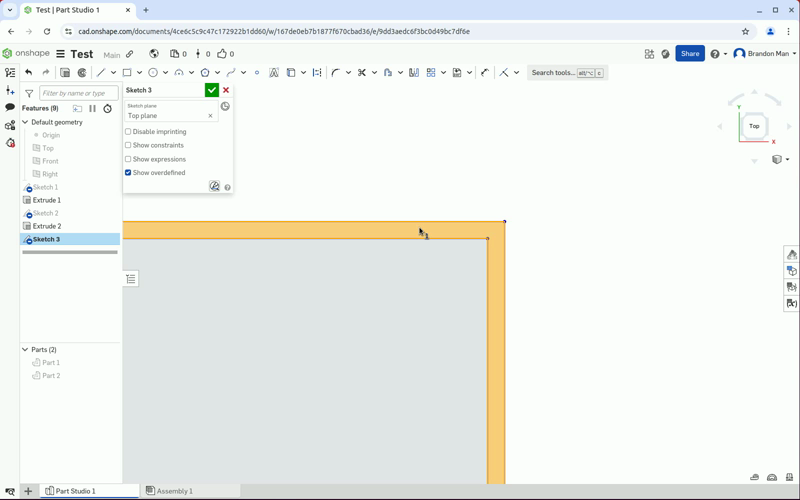
scroll(-6)
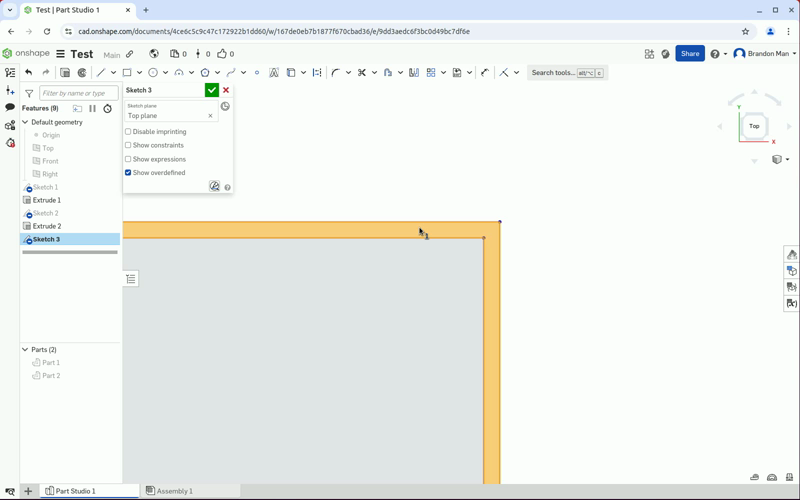
scroll(-6)
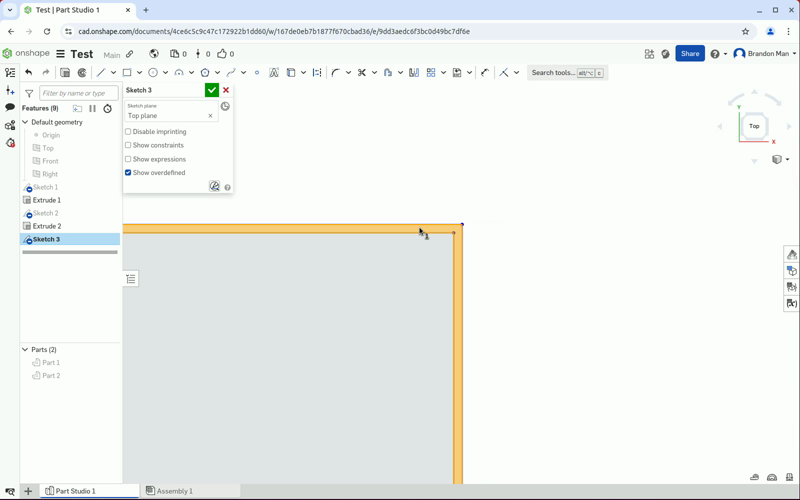
scroll(-6)
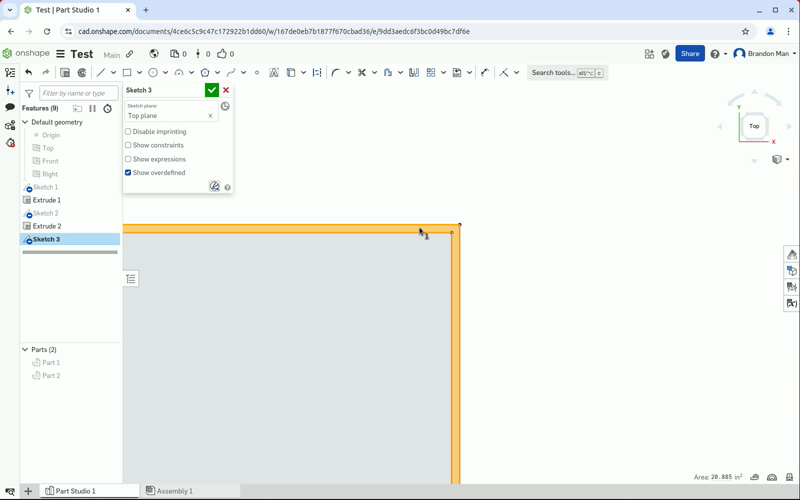
scroll(-6)
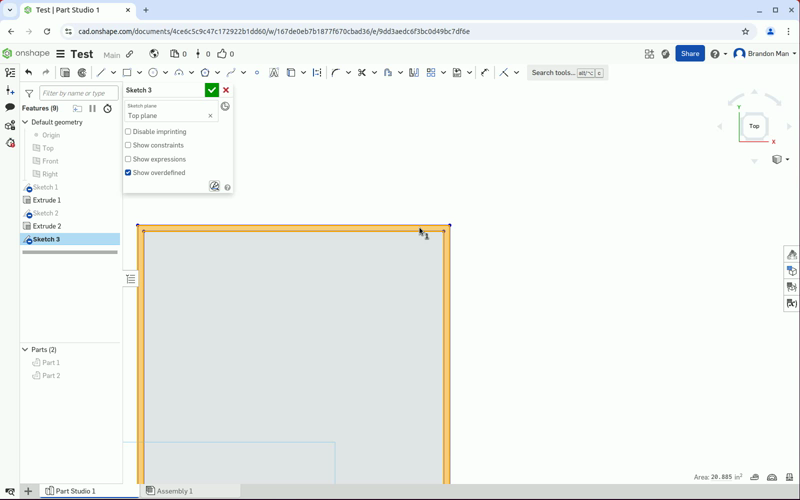
scroll(-6)
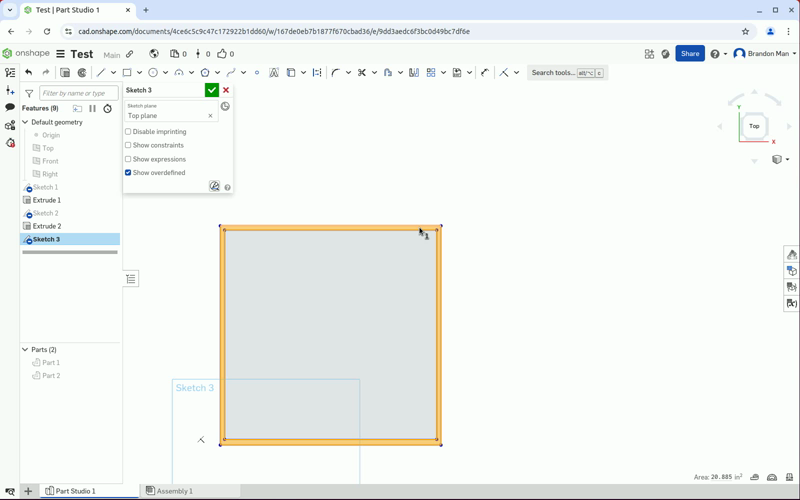
scroll(-6)
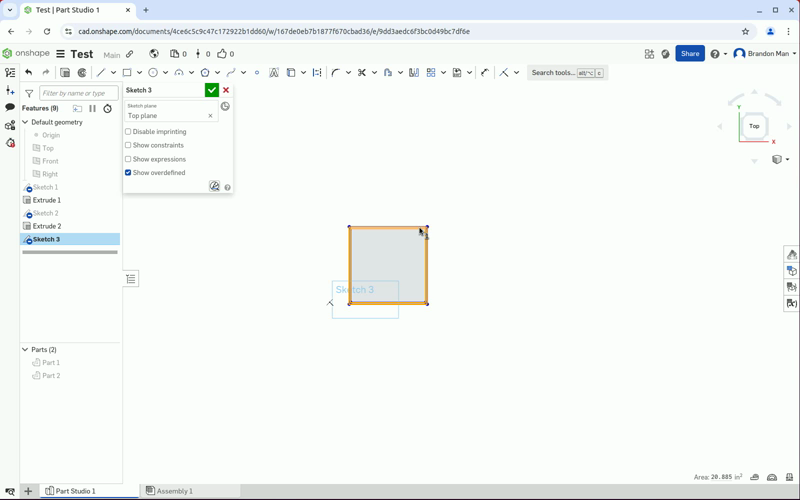
mouse_move(73, 352)
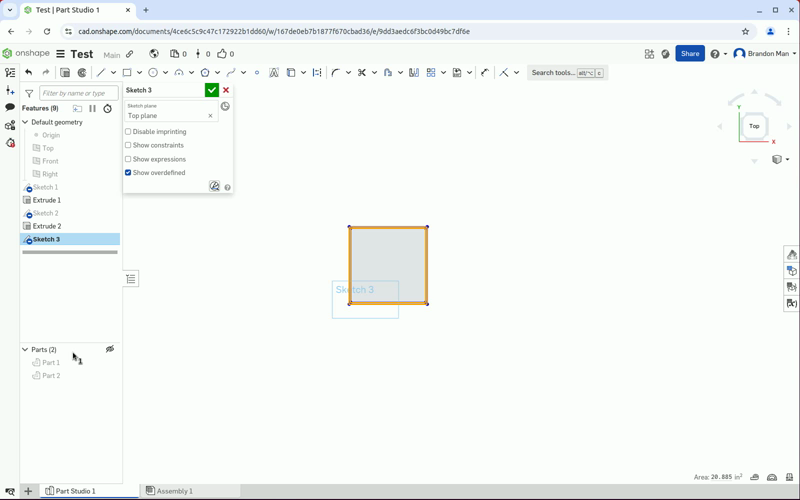
key(shift+y)
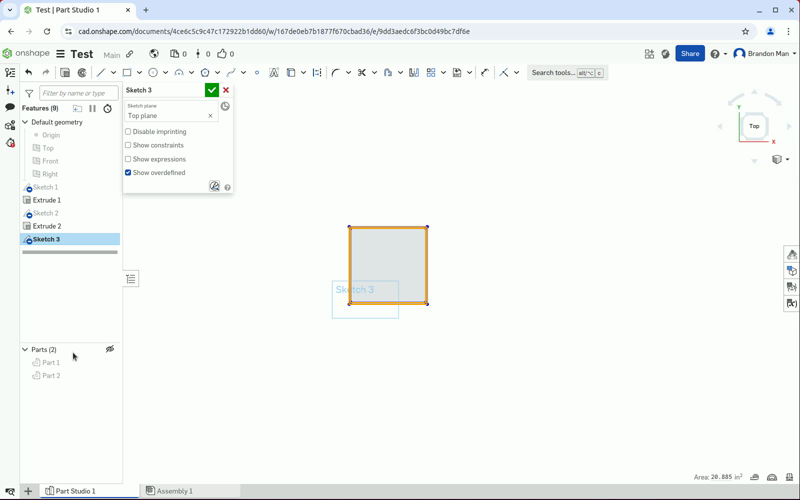
key(shift+e)
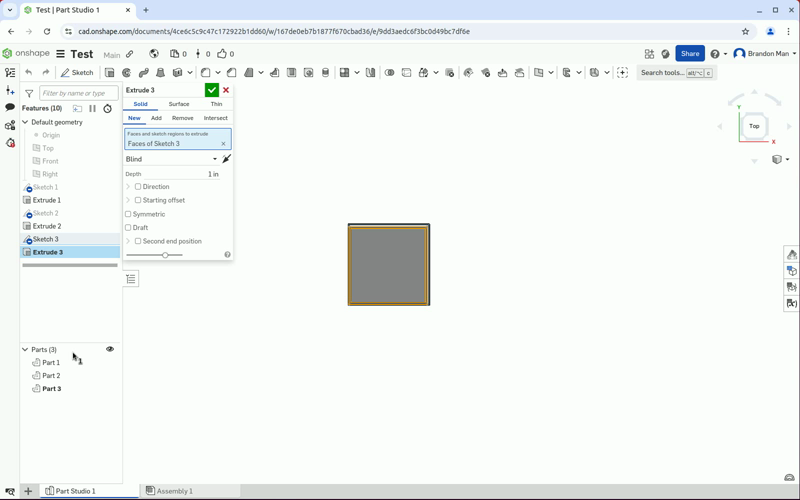
mouse_move(143, 106)
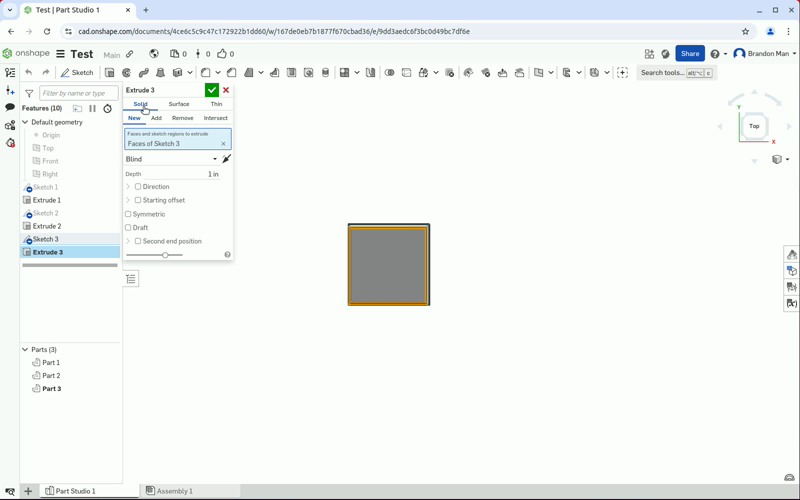
click(143, 106)
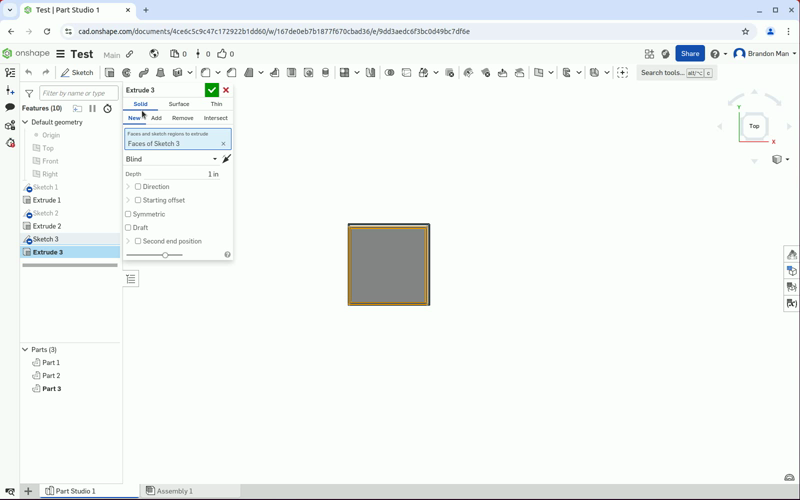
mouse_move(137, 120)
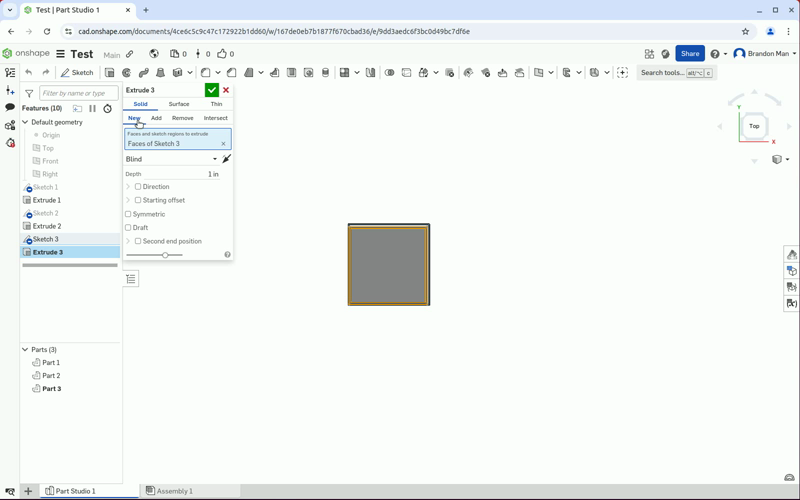
click(137, 120)
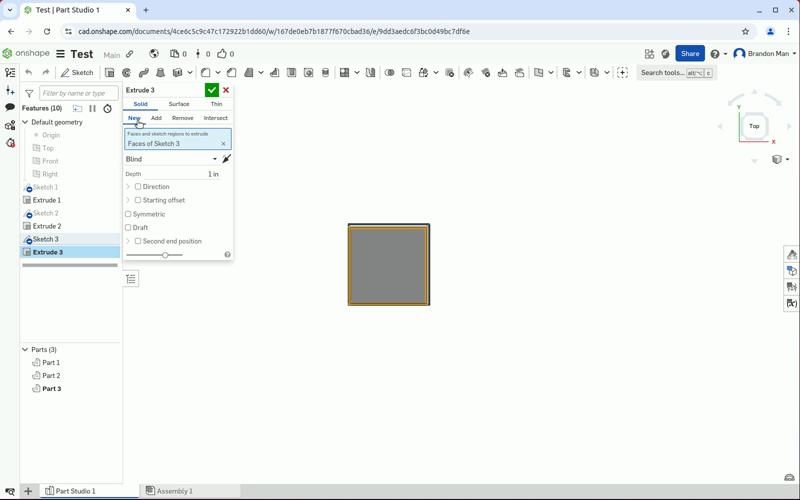
key(tab, 4)
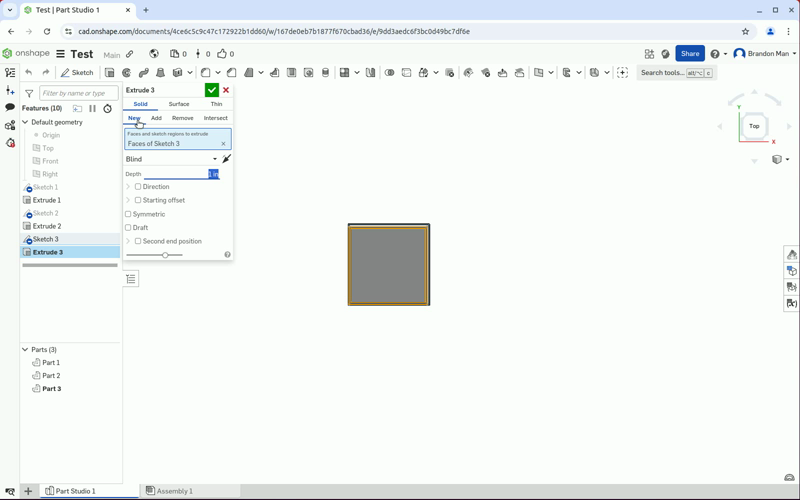
text(1.204)
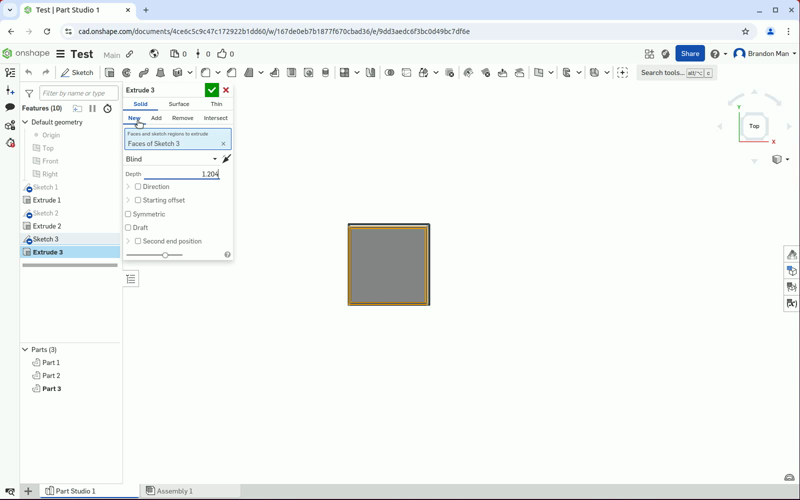
key(enter)
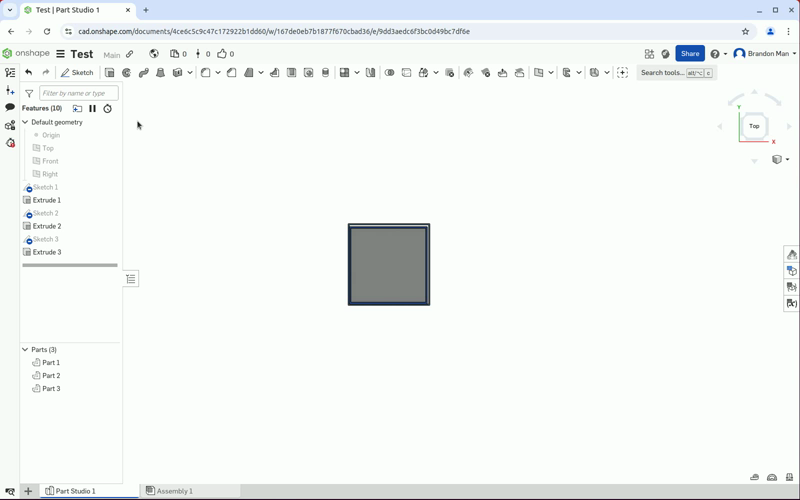
key(shift+h)
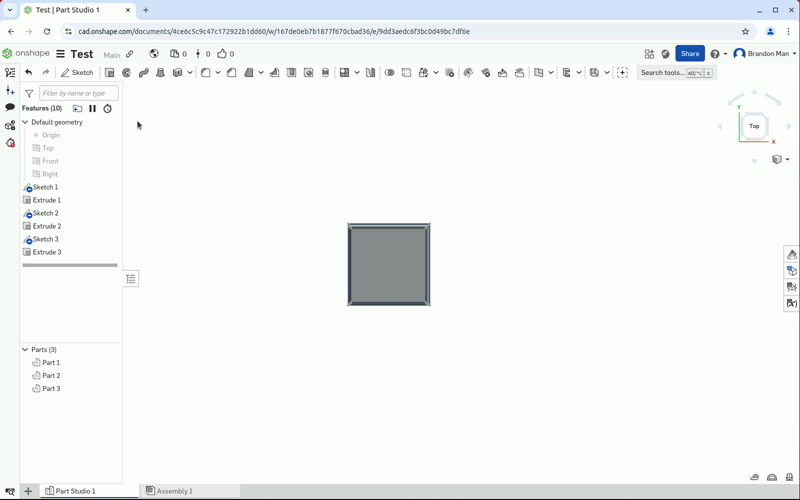
key(shift+h)
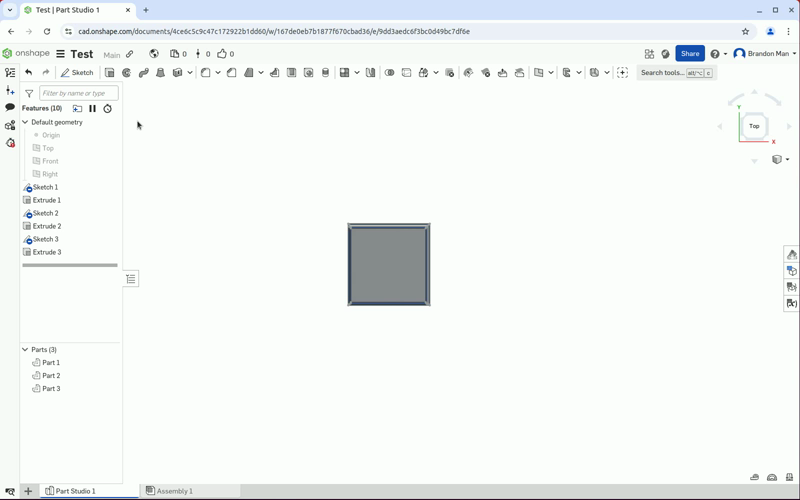
key(shift+7)
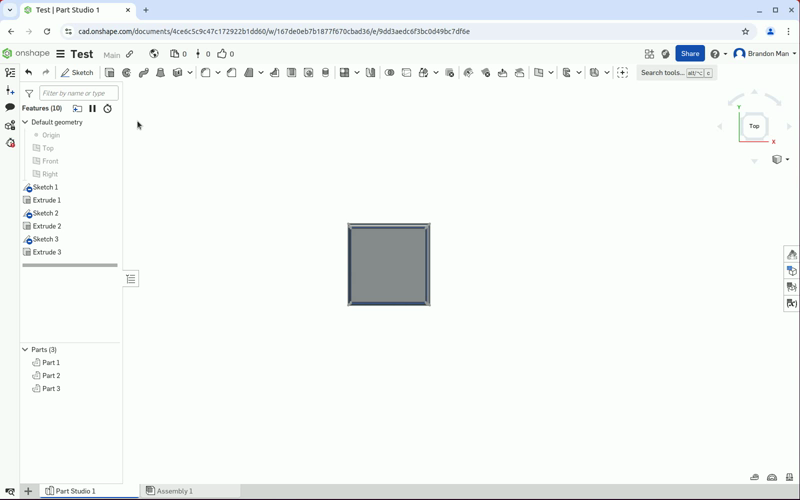
key(up, 3)
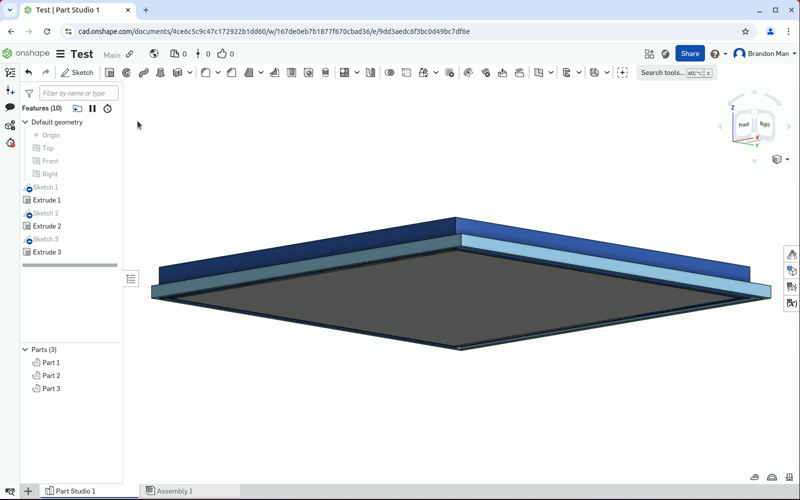
key(left, 3)
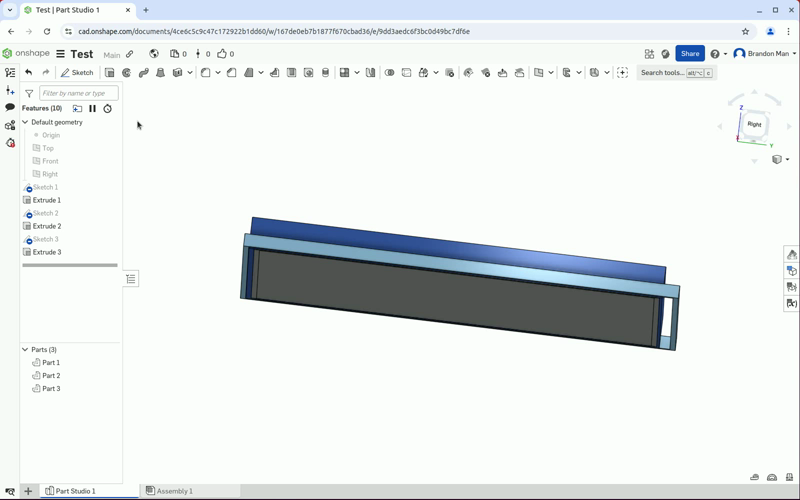
key(right, 3)
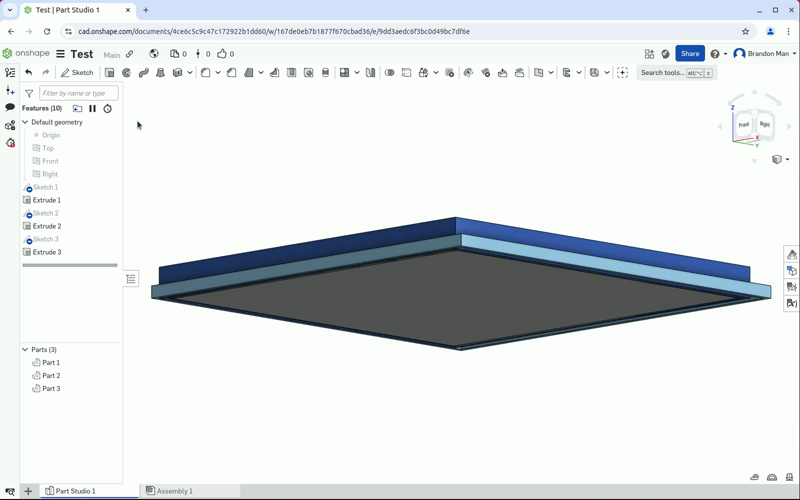
key(down, 3)
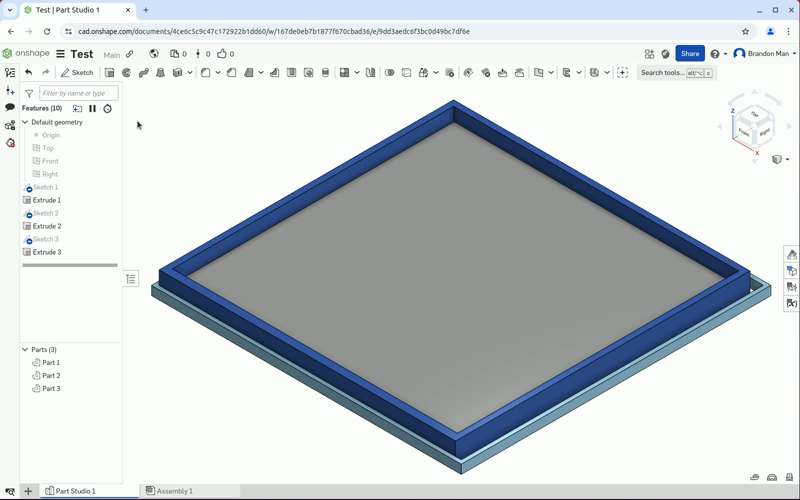
mouse_move(73, 189)
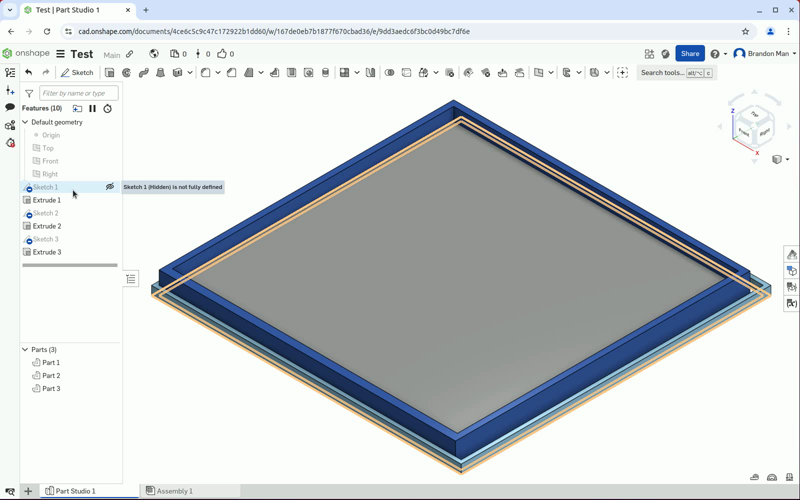
click(73, 189)